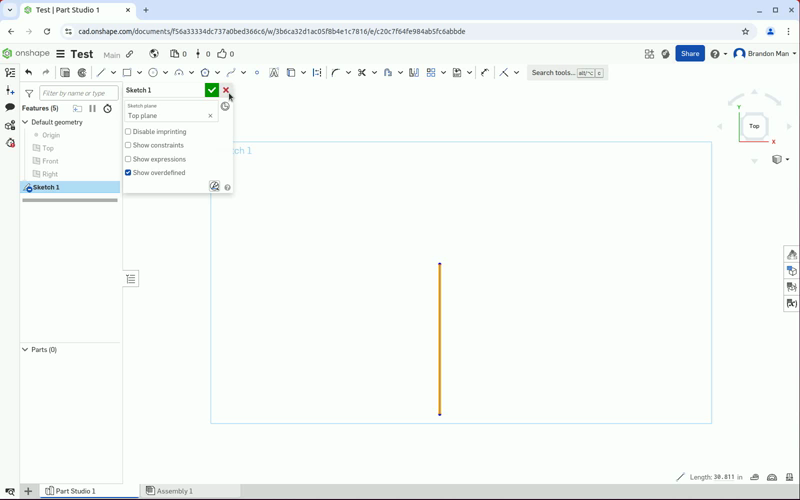
key(shift+h)
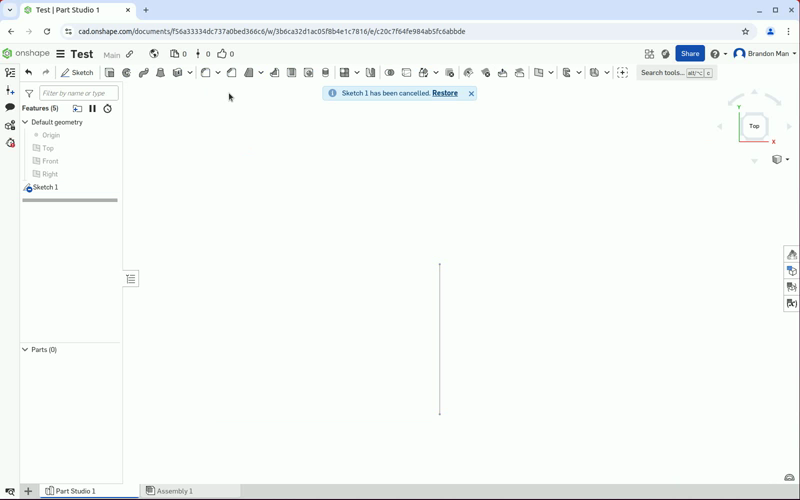
key(shift+s)
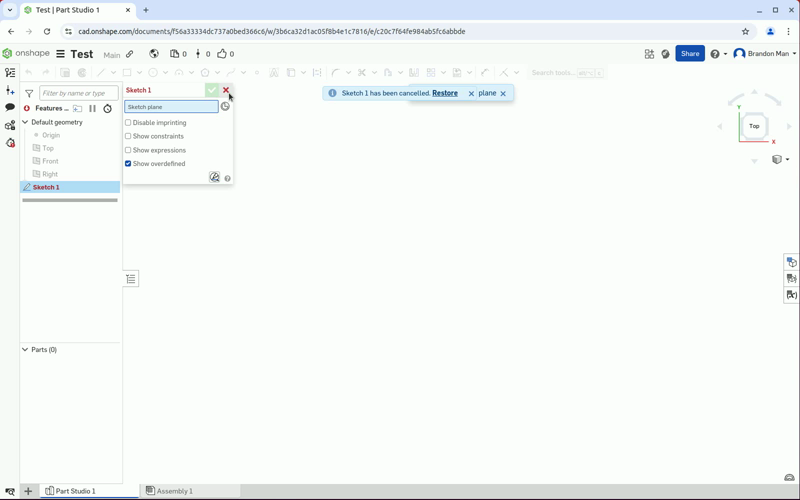
mouse_move(73, 150)
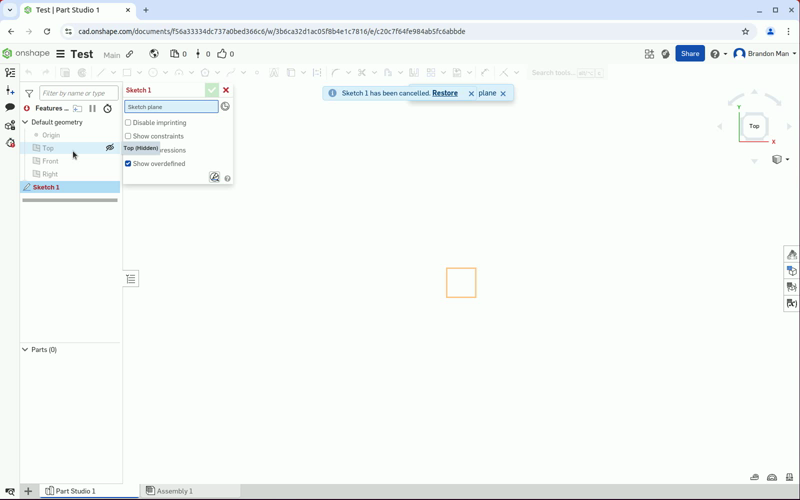
click(73, 150)
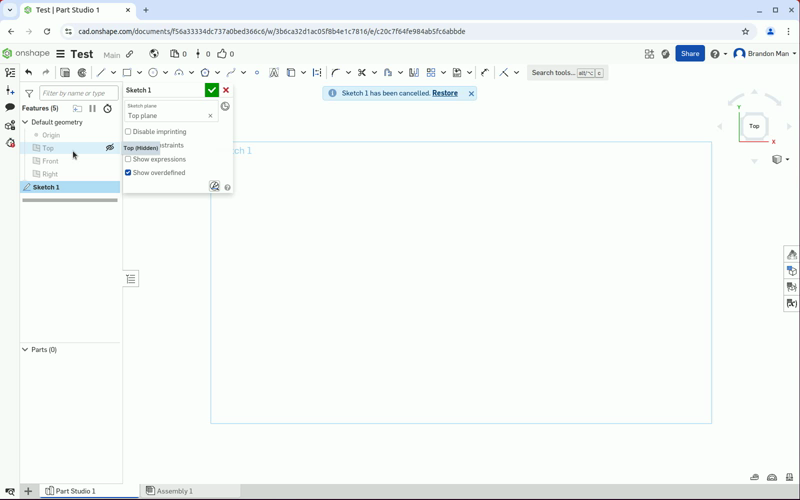
mouse_move(73, 352)
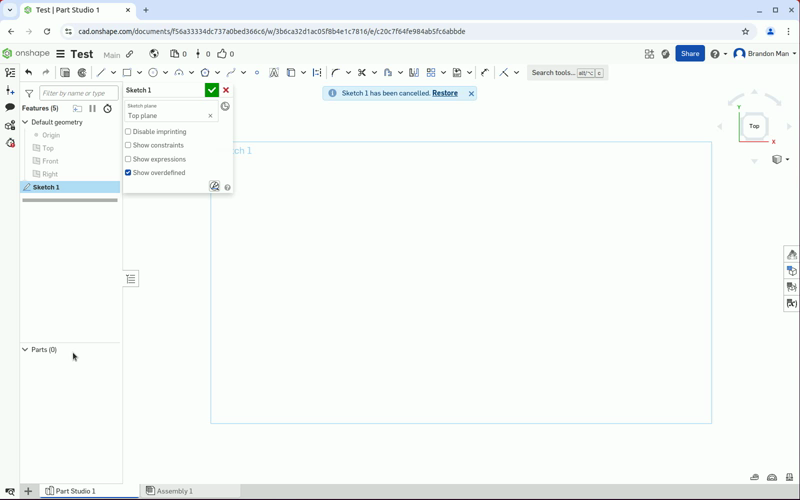
key(y)
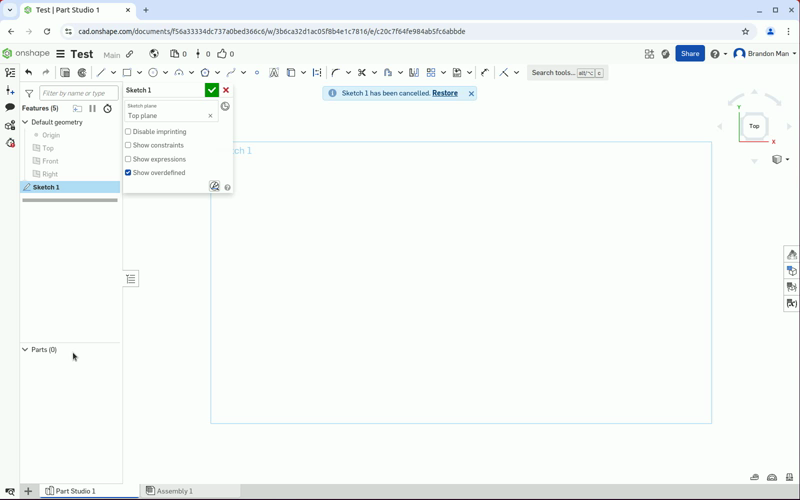
key(l)
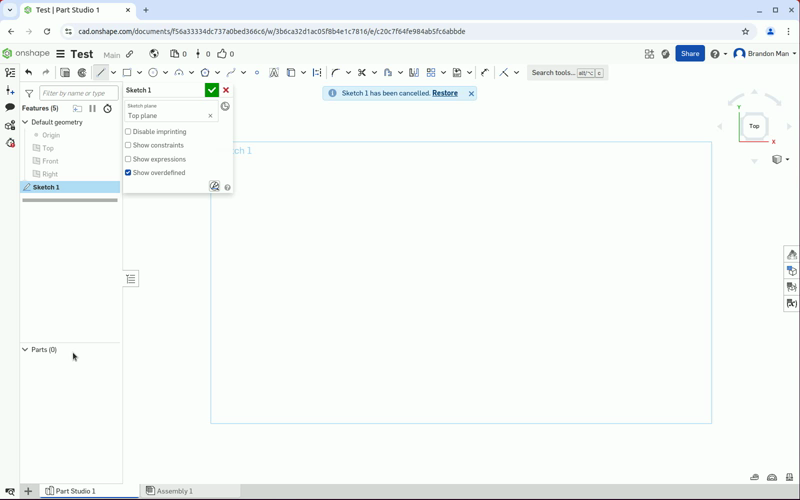
key_down(shift)
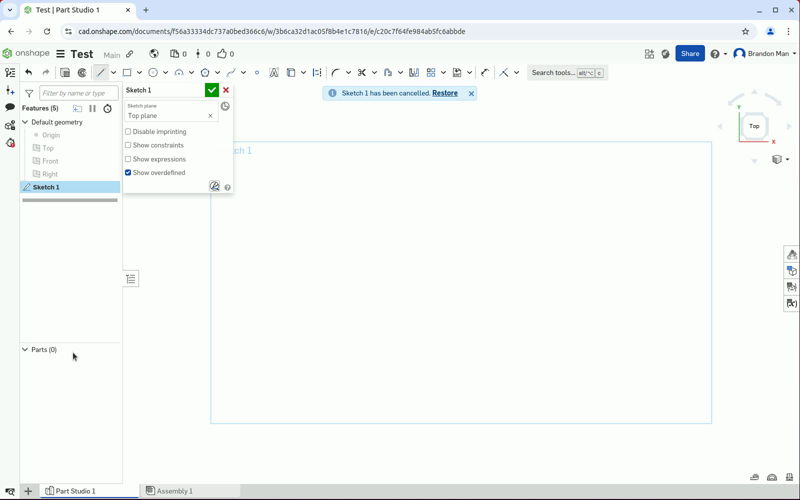
mouse_move(348, 354)
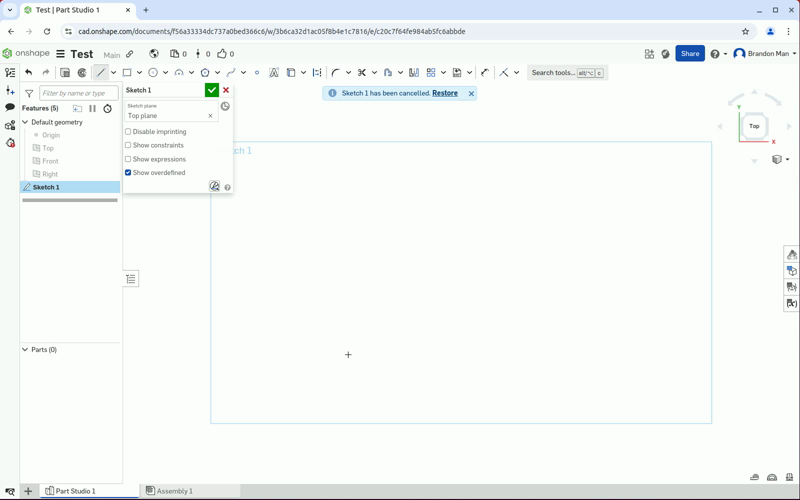
click(348, 354)
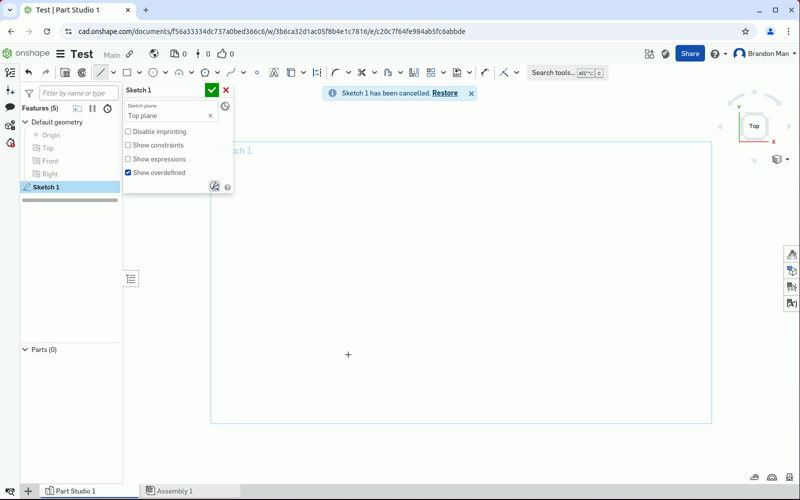
key_up(shift)
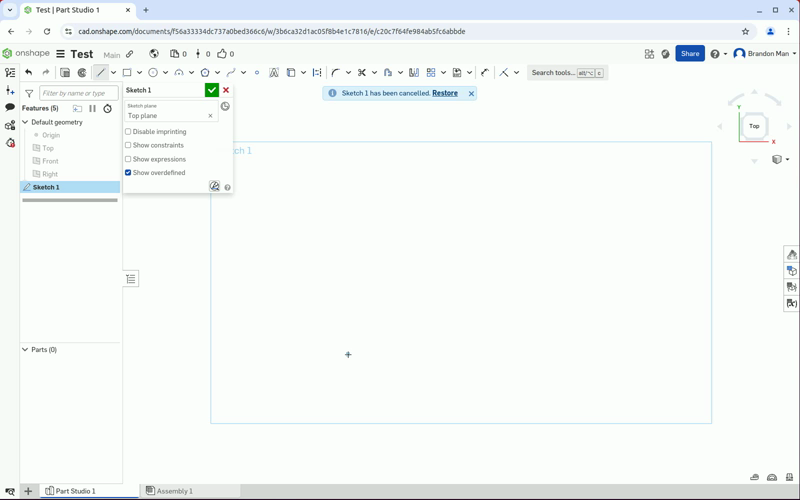
key_down(shift)
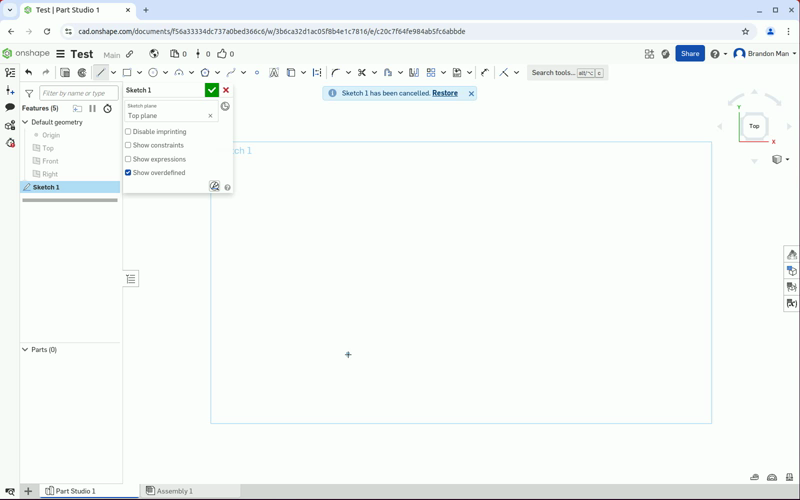
mouse_move(378, 354)
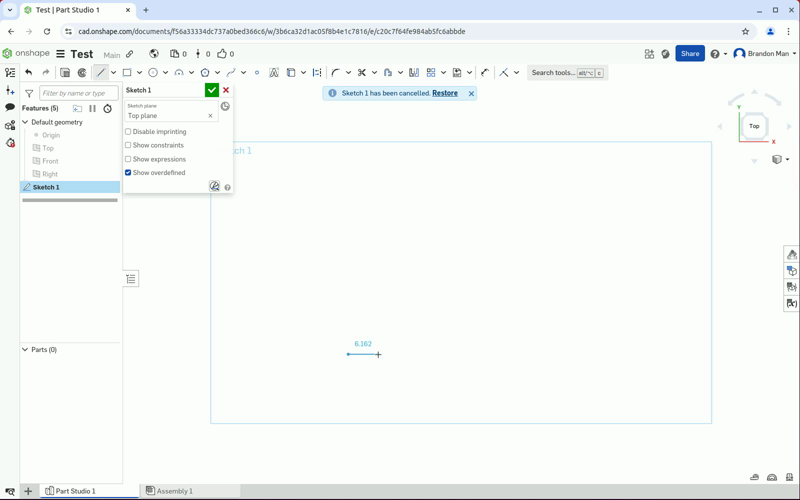
mouse_move(369, 375)
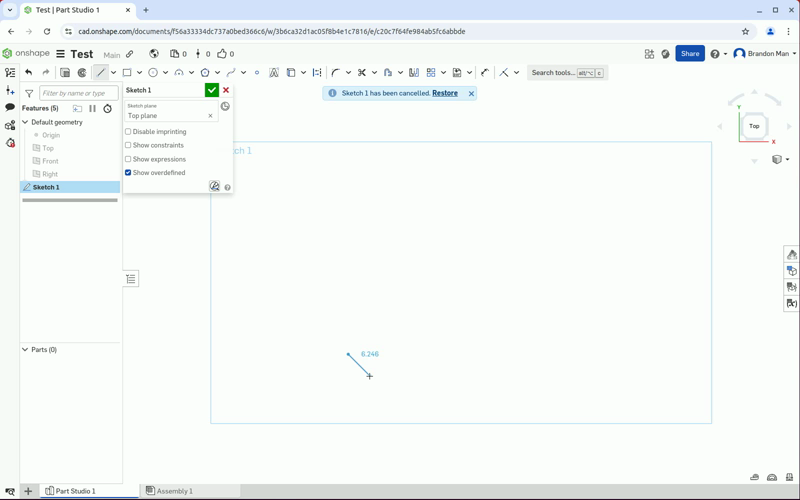
click(369, 375)
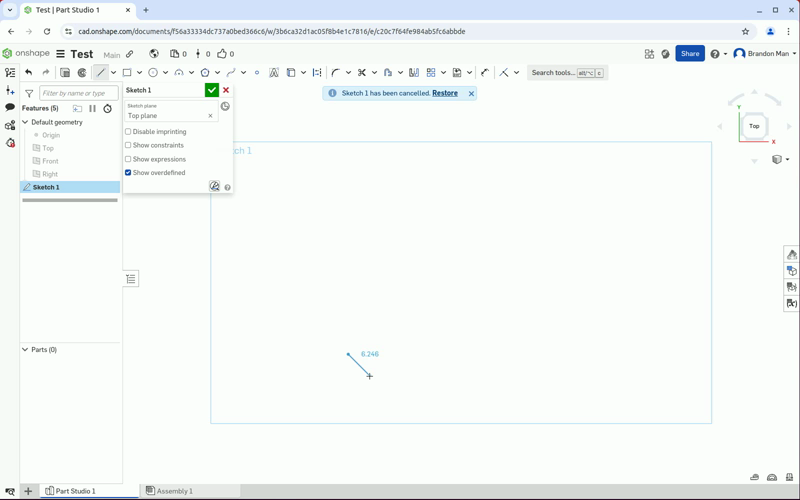
key_up(shift)
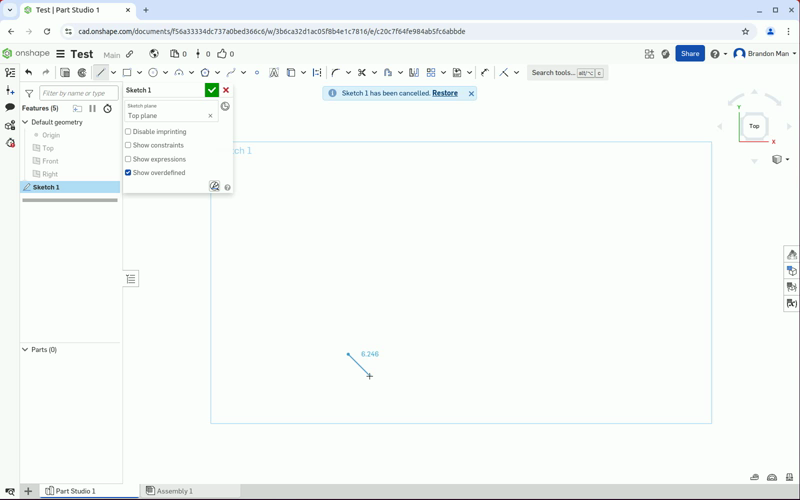
key_down(shift)
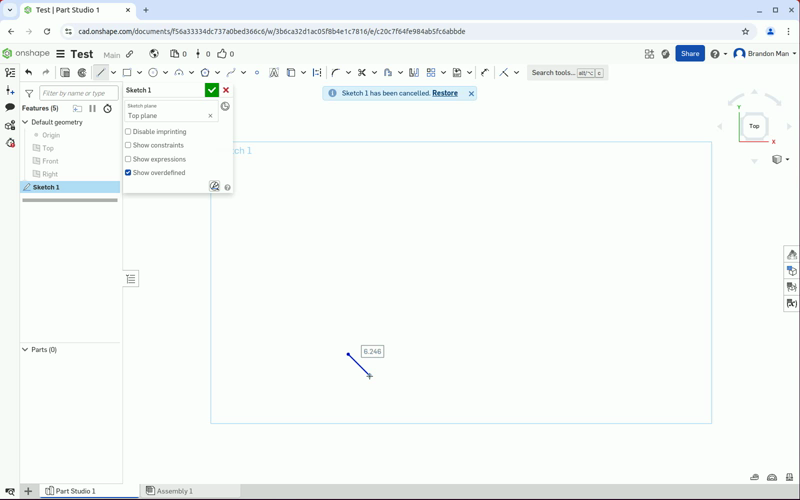
mouse_move(399, 375)
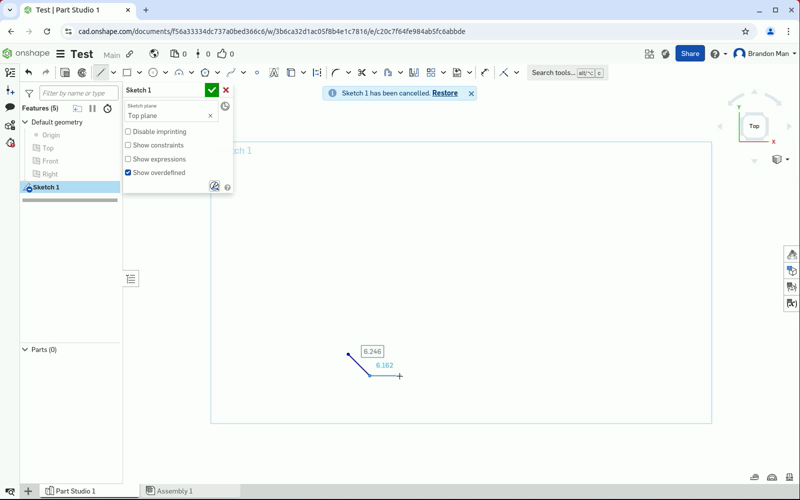
mouse_move(388, 394)
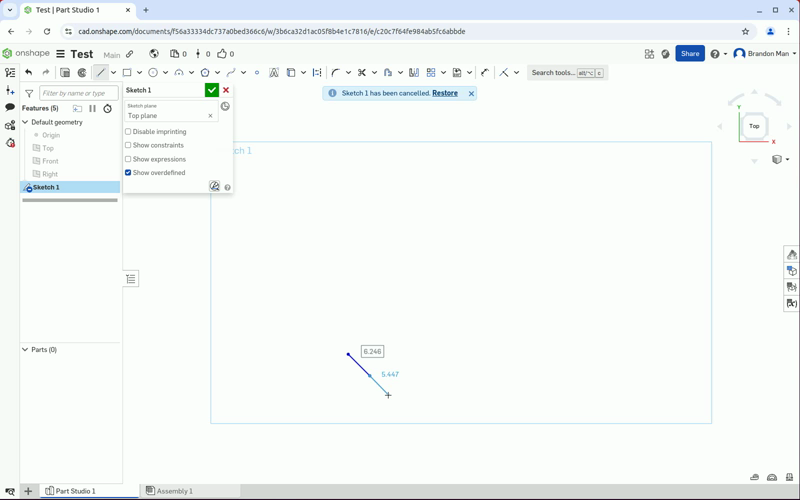
click(388, 394)
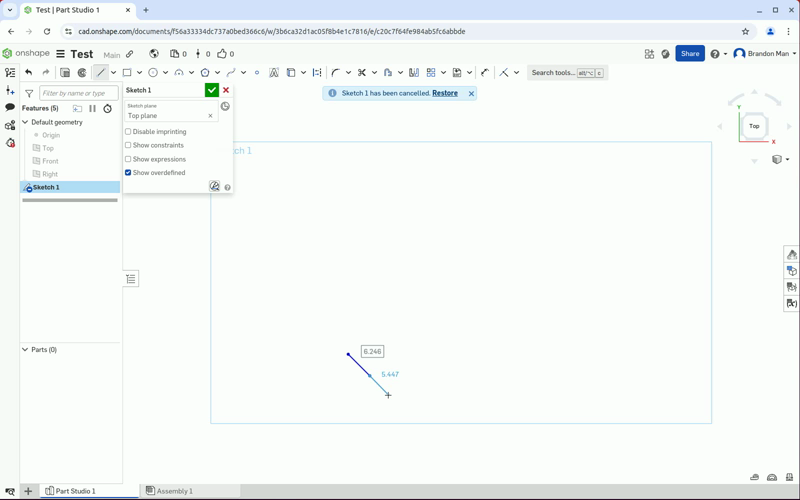
key_up(shift)
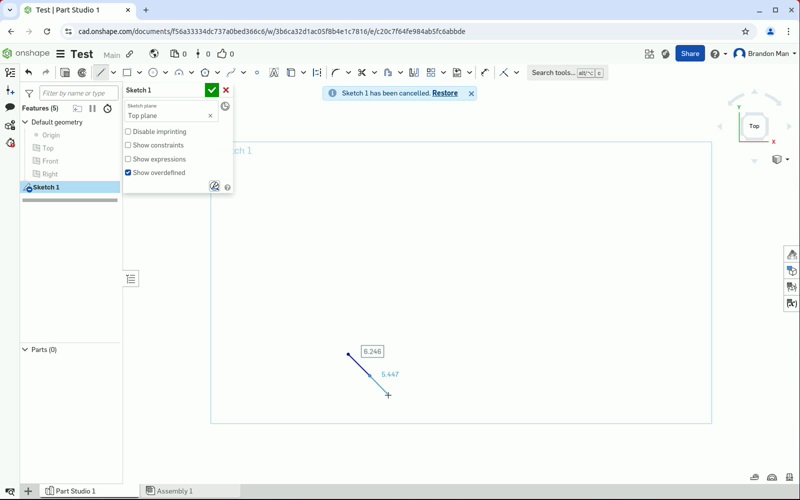
key_down(shift)
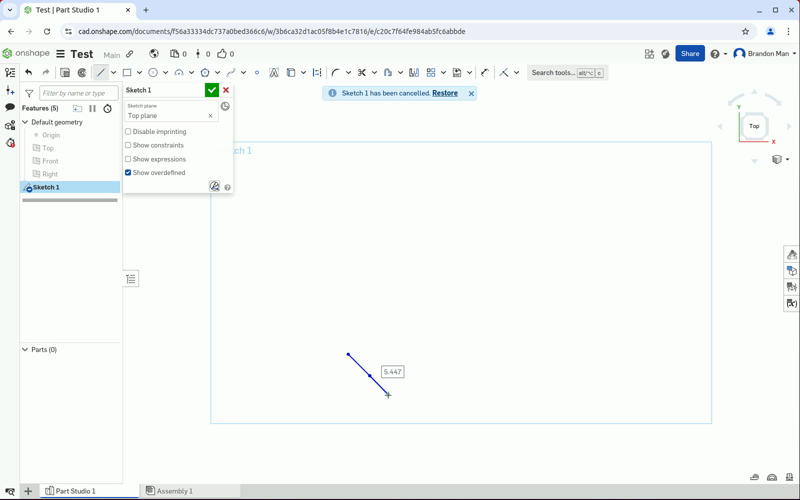
mouse_move(532, 394)
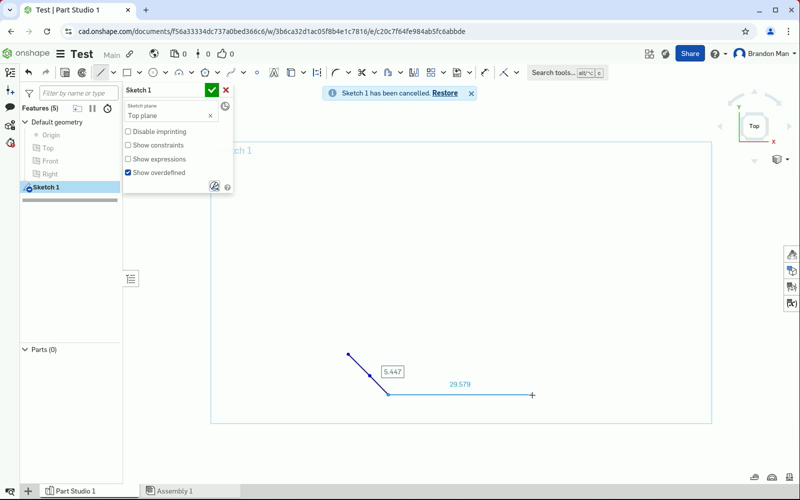
click(532, 394)
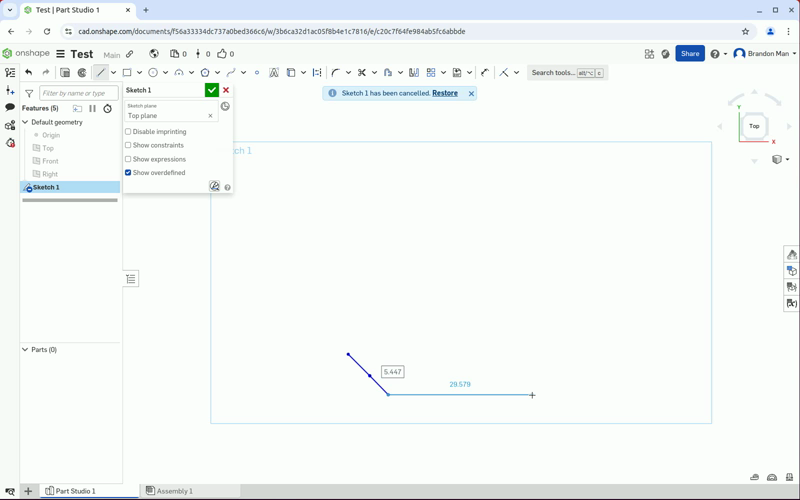
key_up(shift)
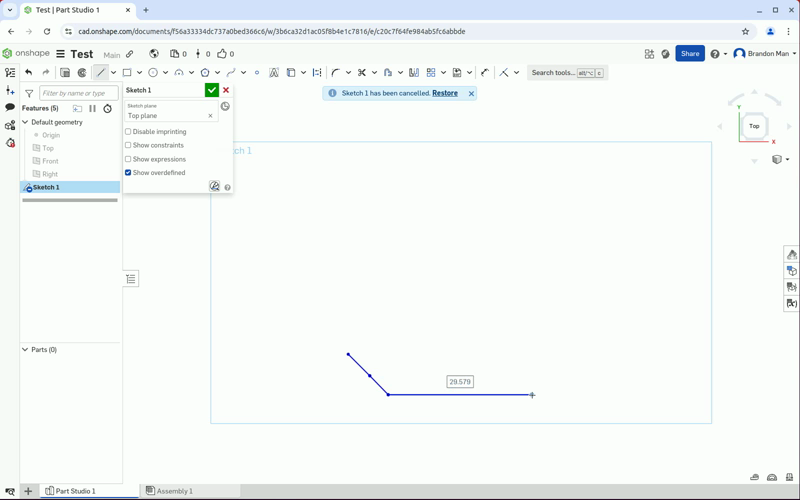
key_down(shift)
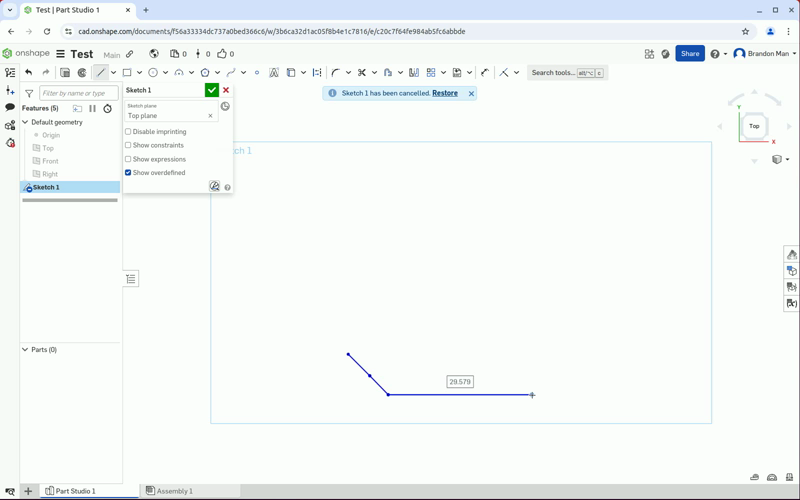
mouse_move(562, 394)
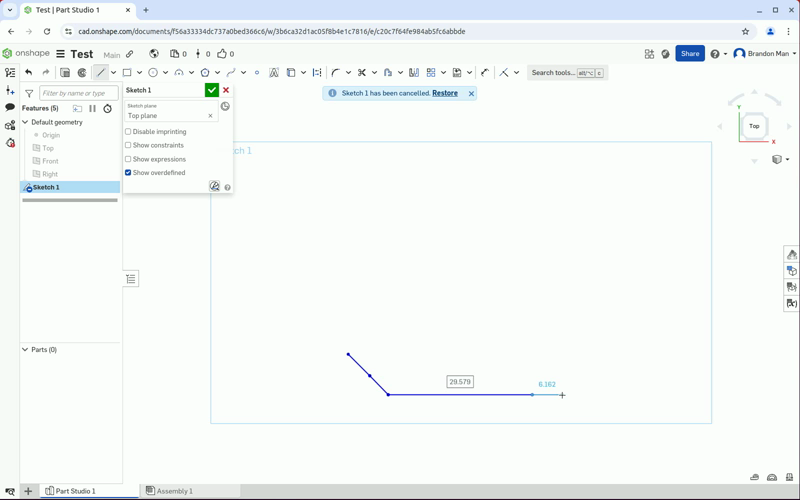
mouse_move(550, 375)
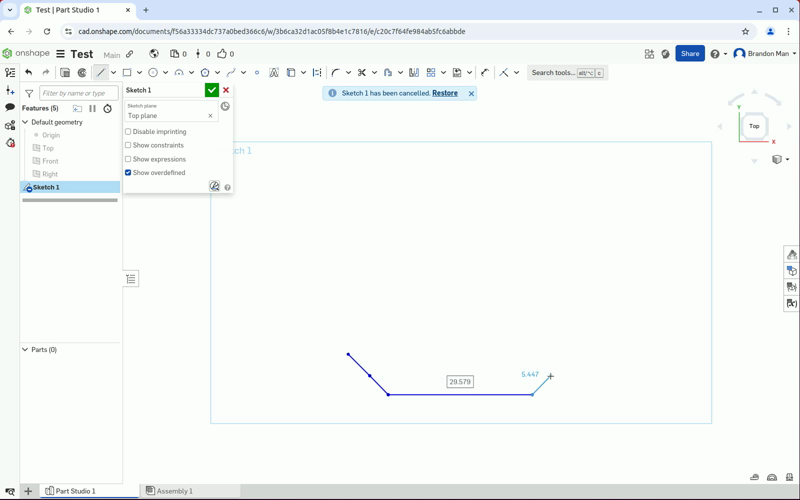
click(550, 375)
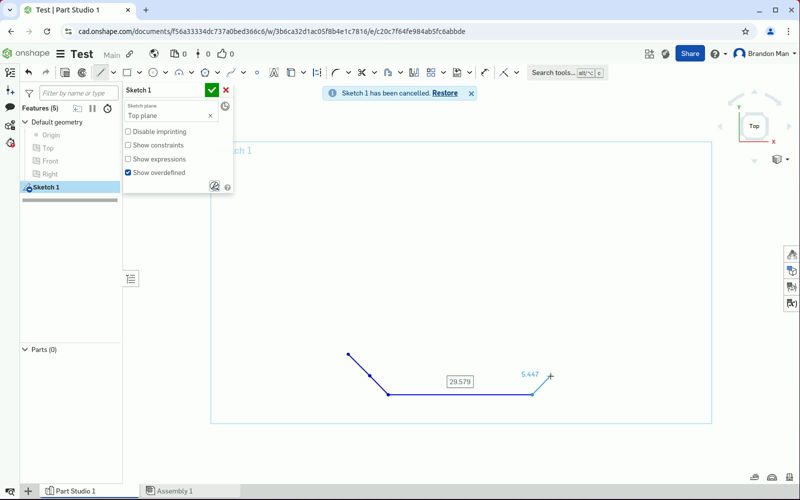
key_up(shift)
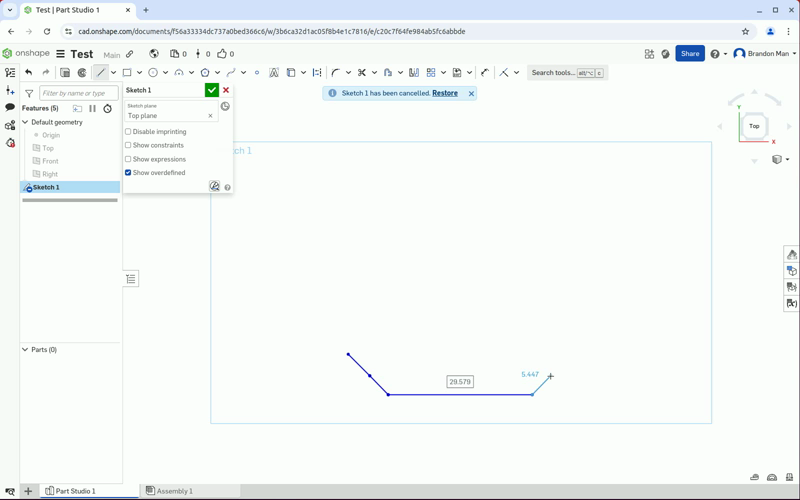
key_down(shift)
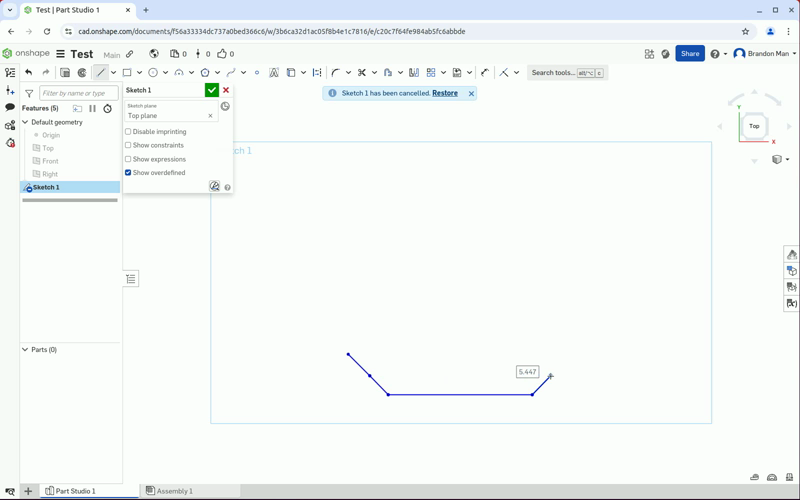
mouse_move(580, 375)
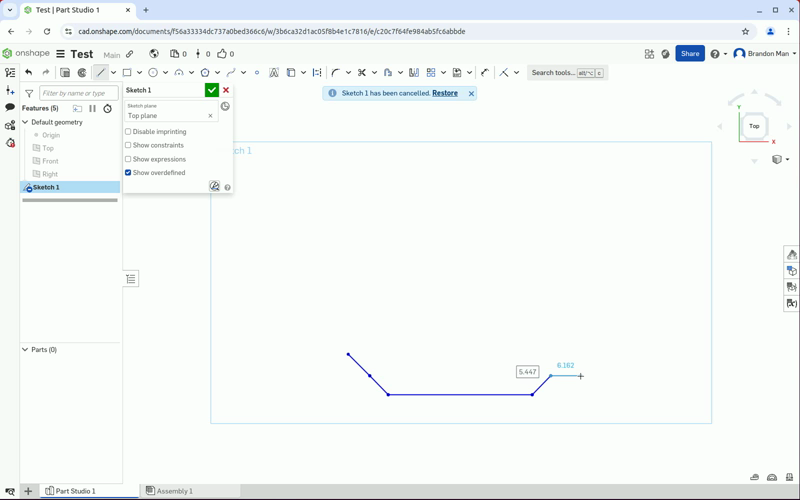
mouse_move(572, 354)
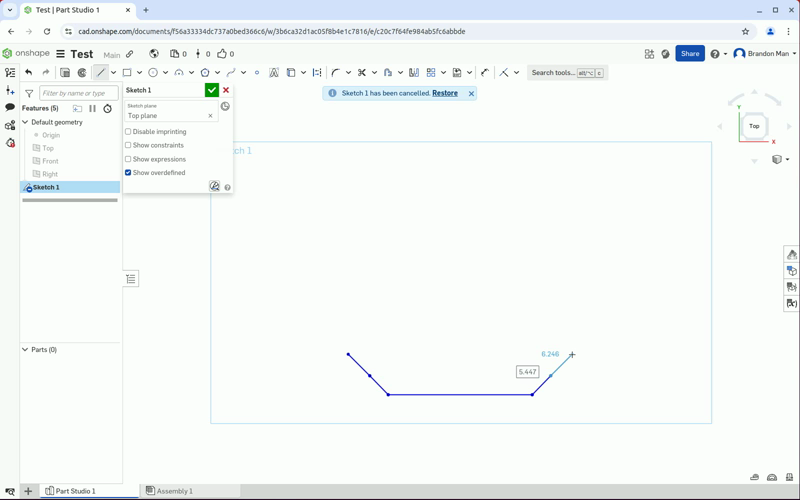
click(572, 354)
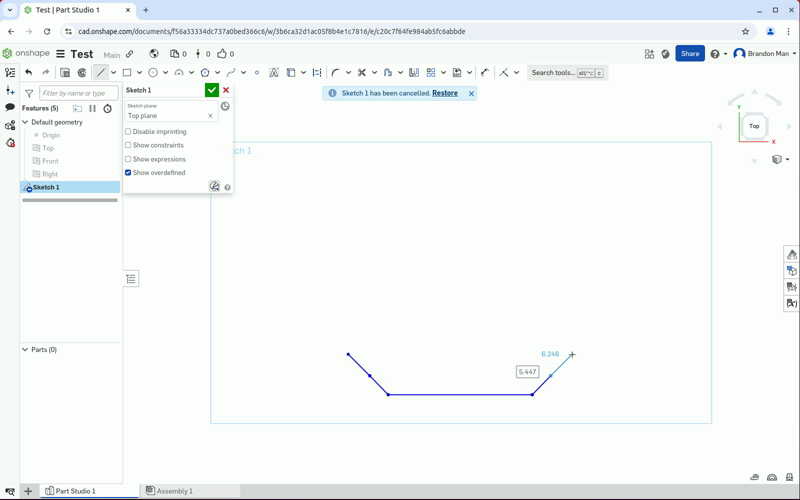
key_up(shift)
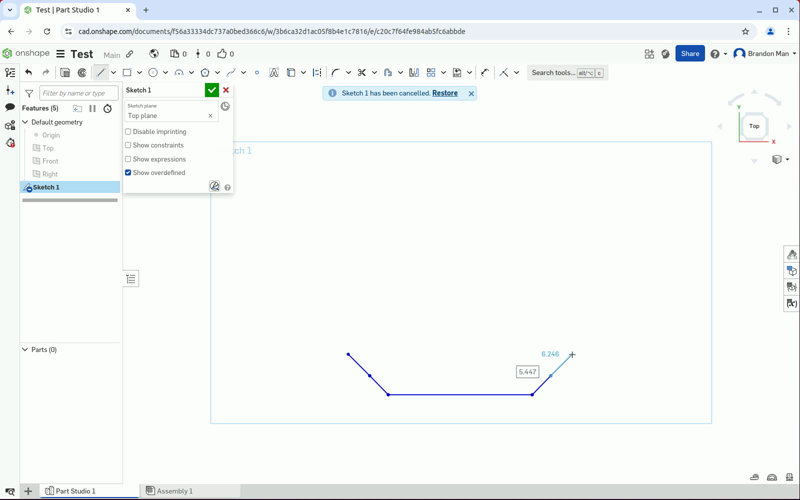
key_down(shift)
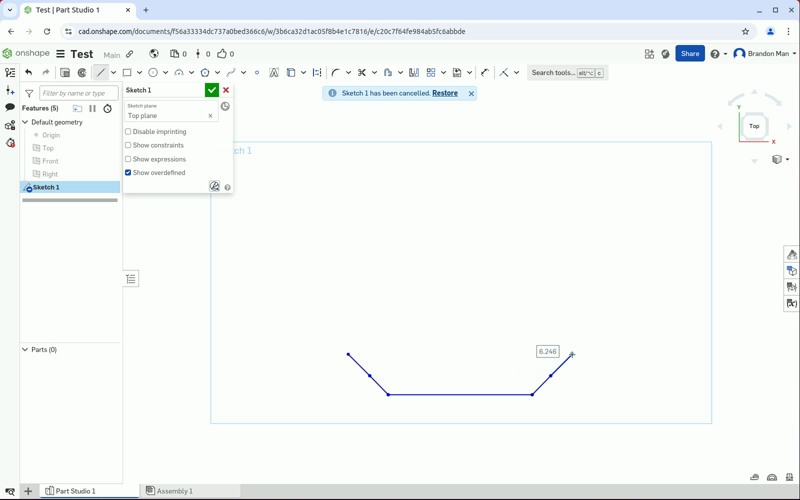
mouse_move(572, 210)
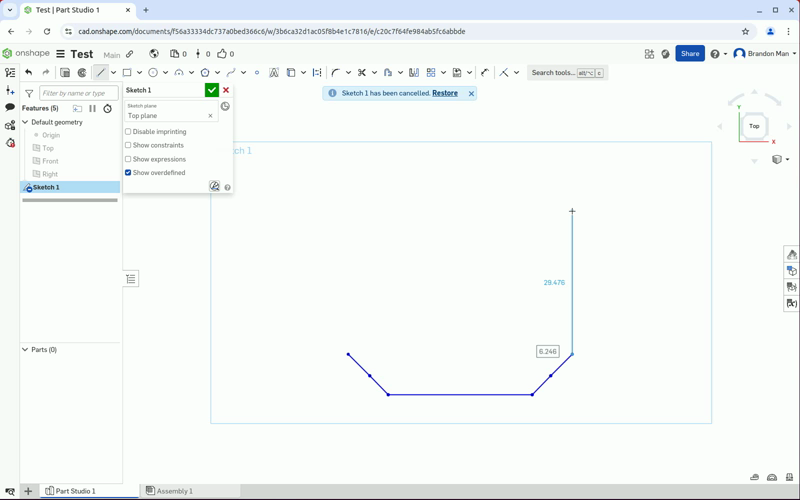
click(572, 210)
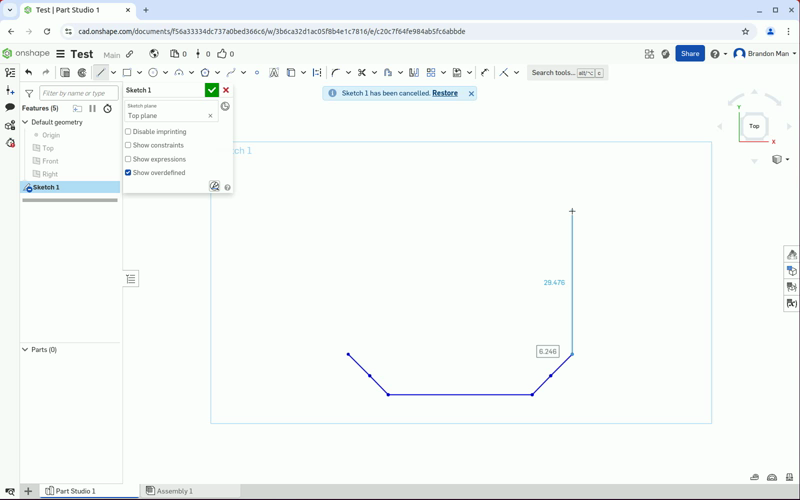
key_up(shift)
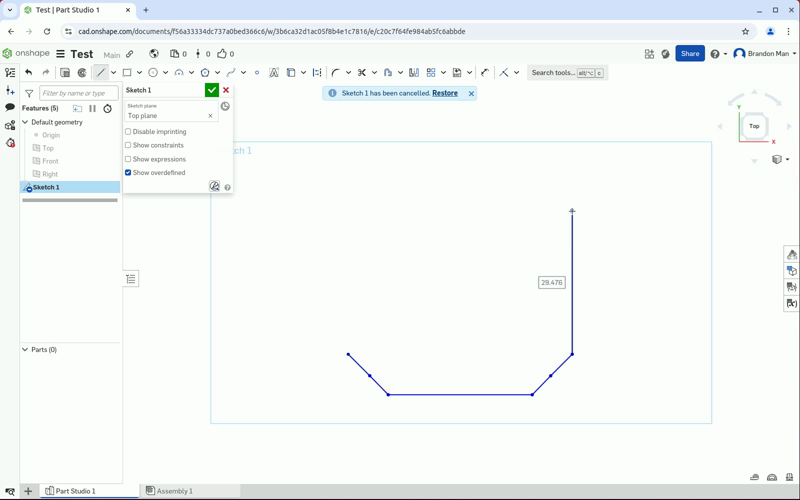
key_down(shift)
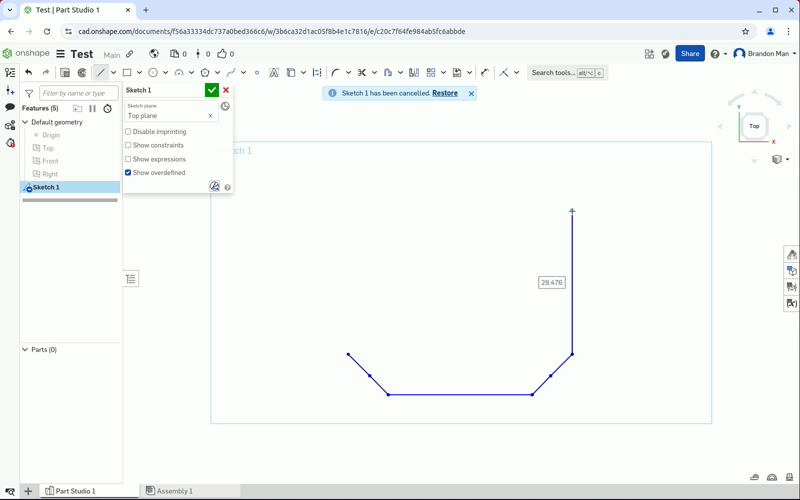
mouse_move(589, 210)
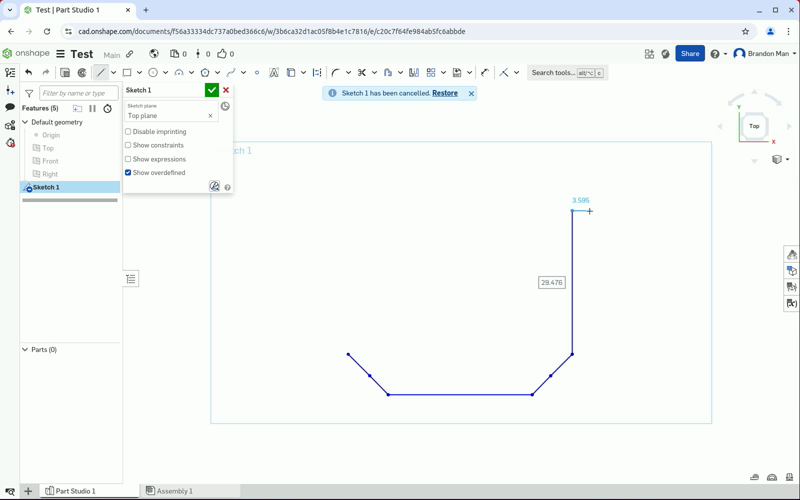
mouse_move(550, 192)
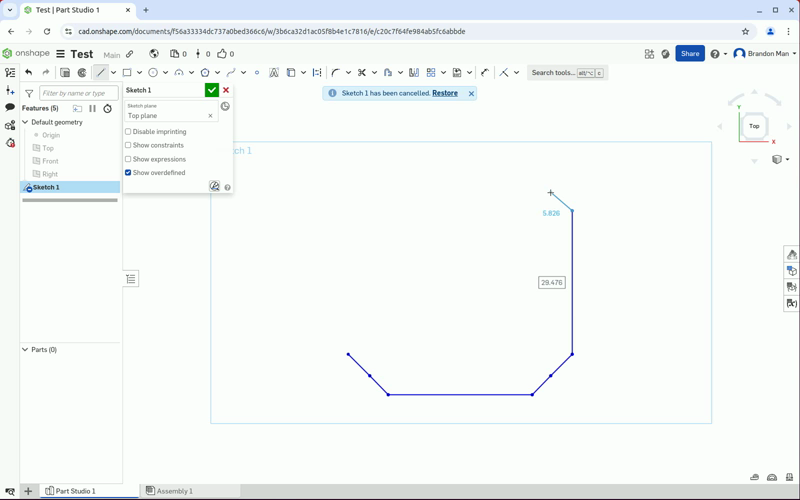
click(550, 192)
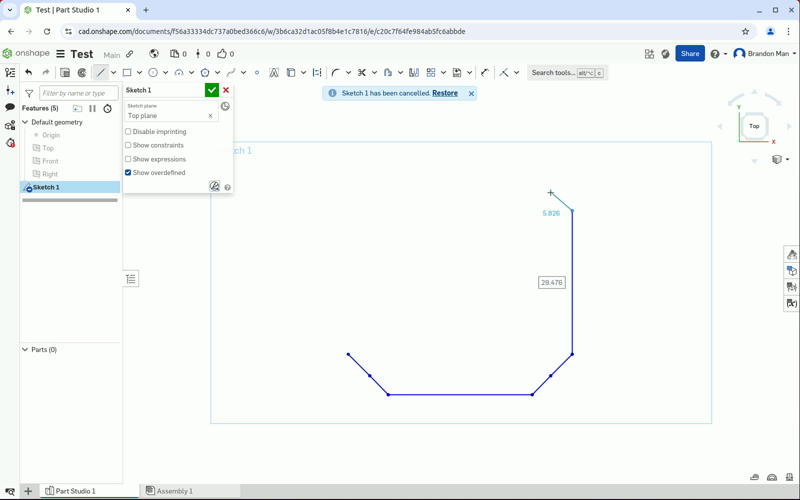
key_up(shift)
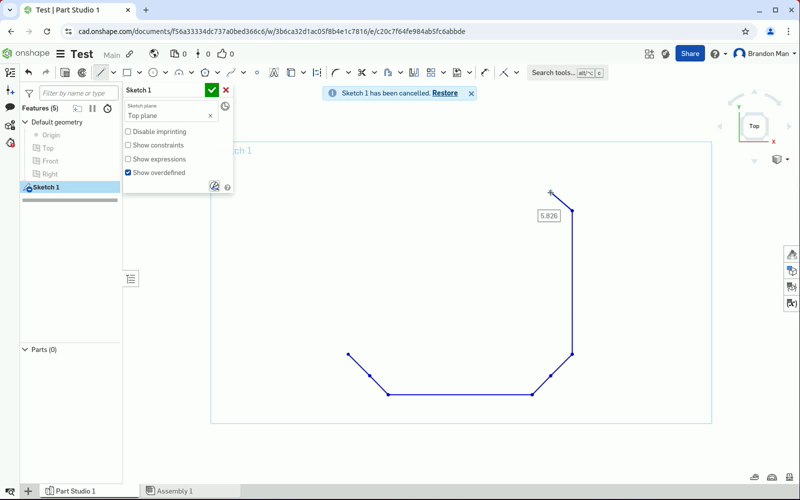
key_down(shift)
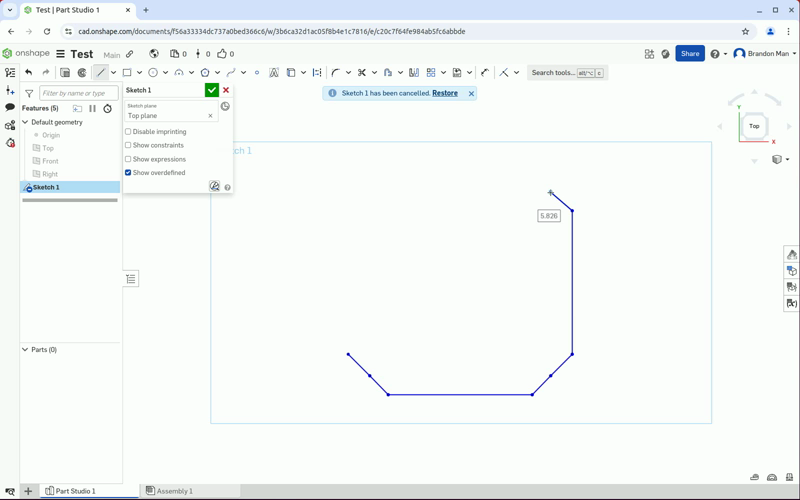
mouse_move(580, 192)
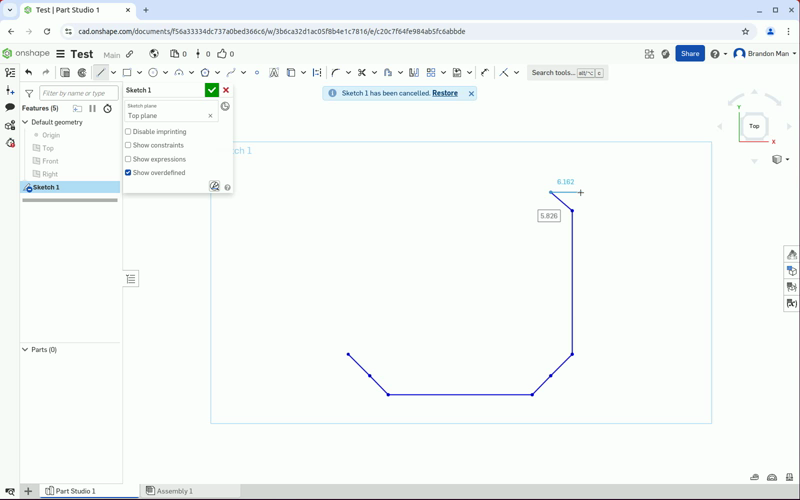
mouse_move(532, 170)
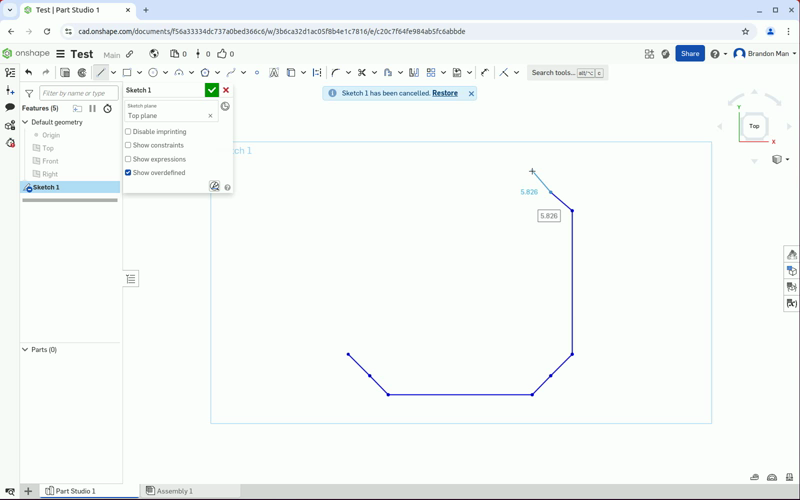
click(532, 170)
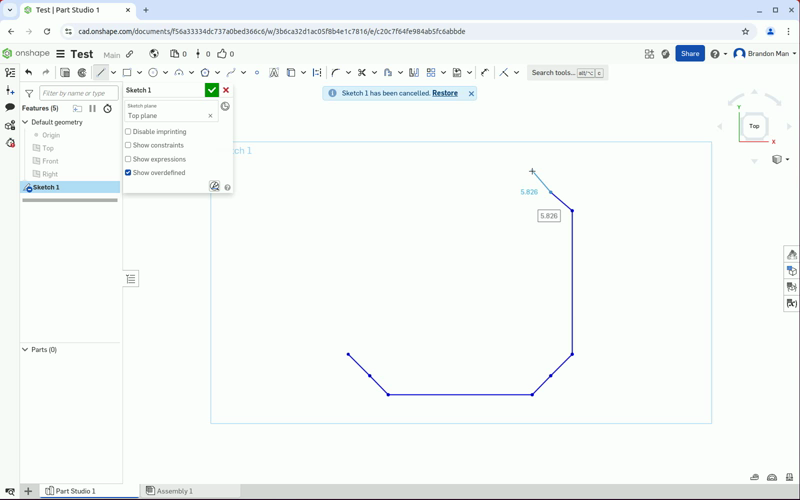
key_up(shift)
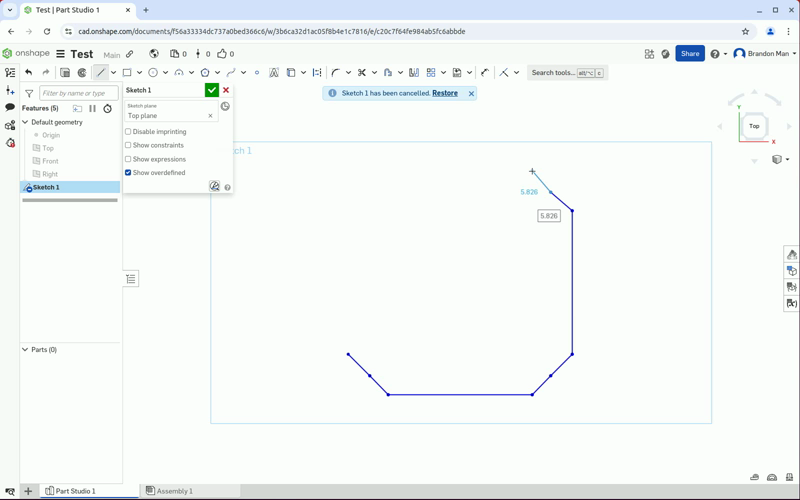
key_down(shift)
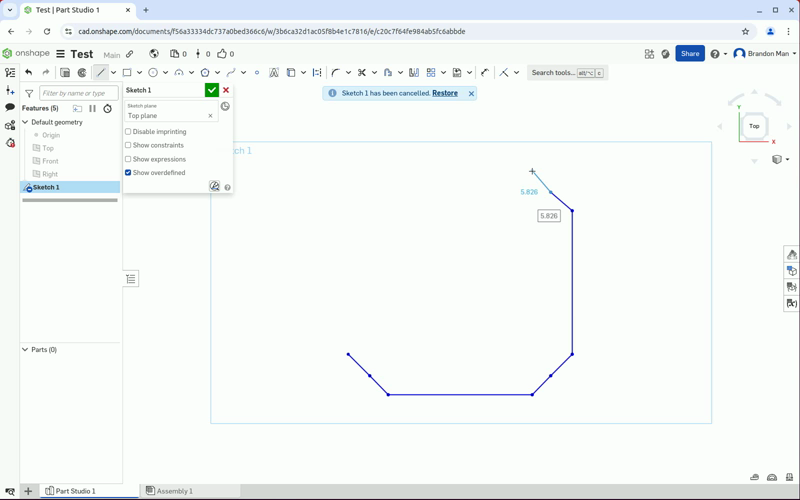
mouse_move(388, 170)
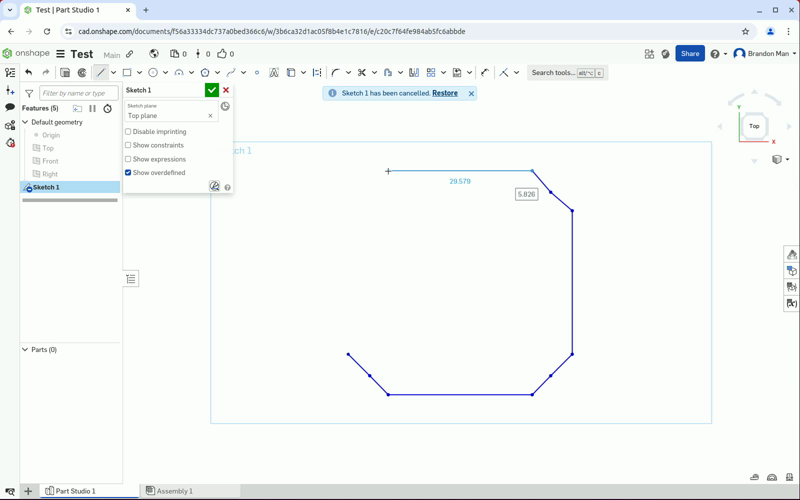
click(388, 170)
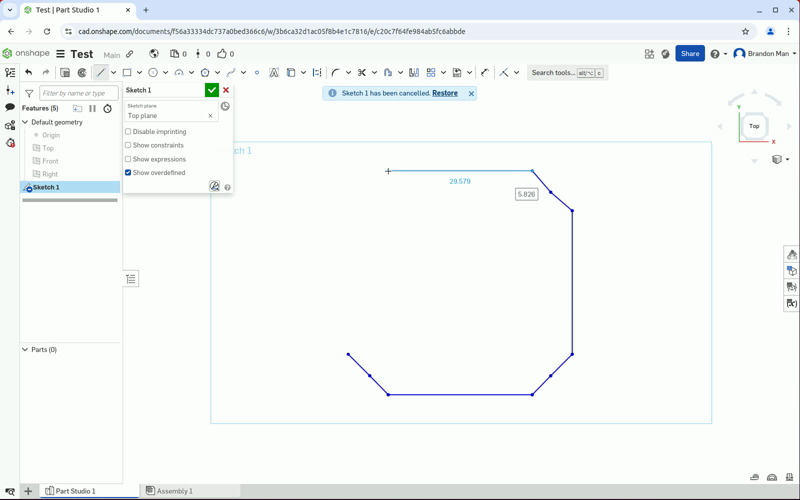
key_up(shift)
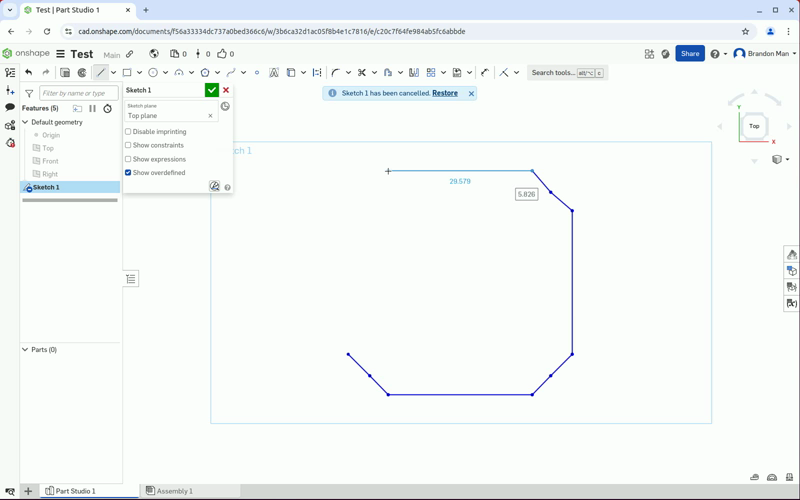
key_down(shift)
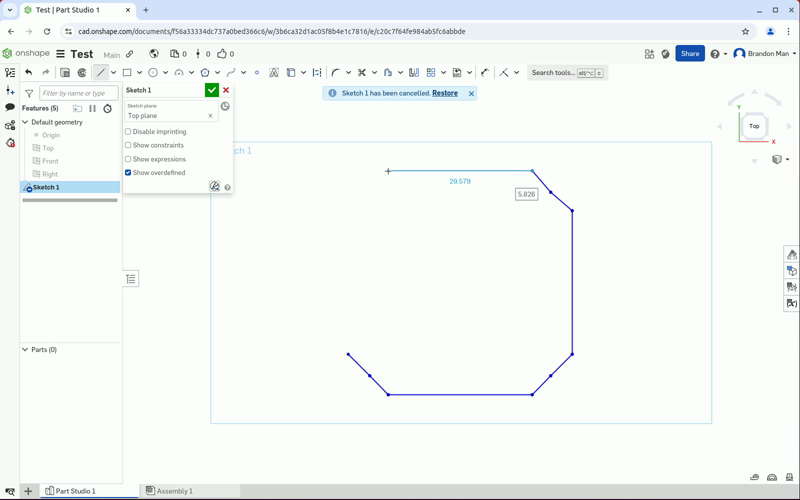
mouse_move(418, 170)
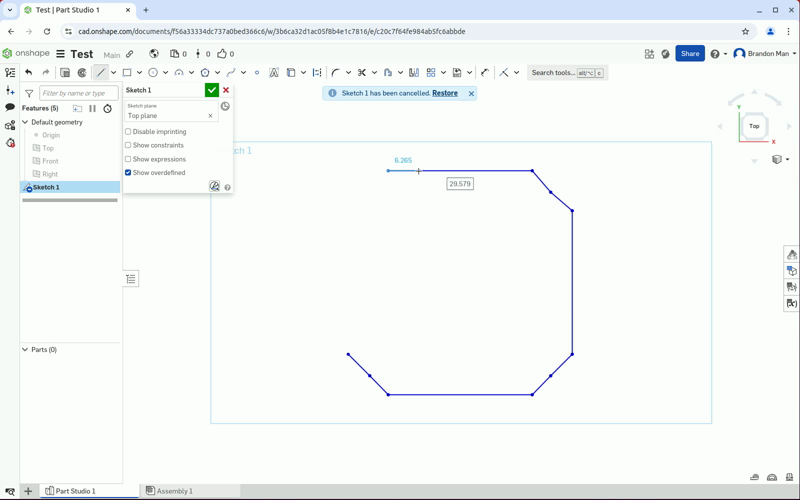
mouse_move(369, 192)
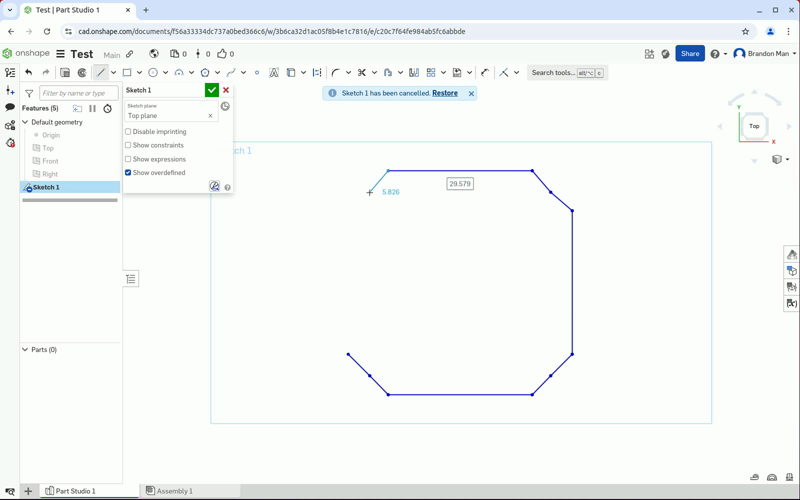
click(369, 192)
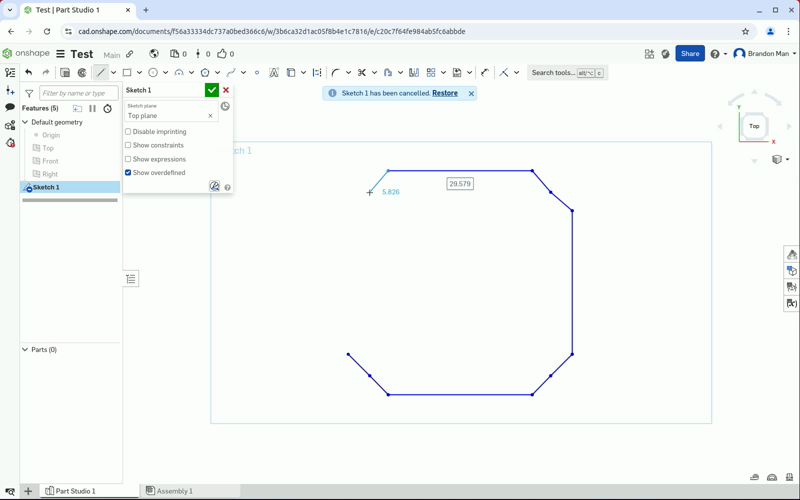
key_up(shift)
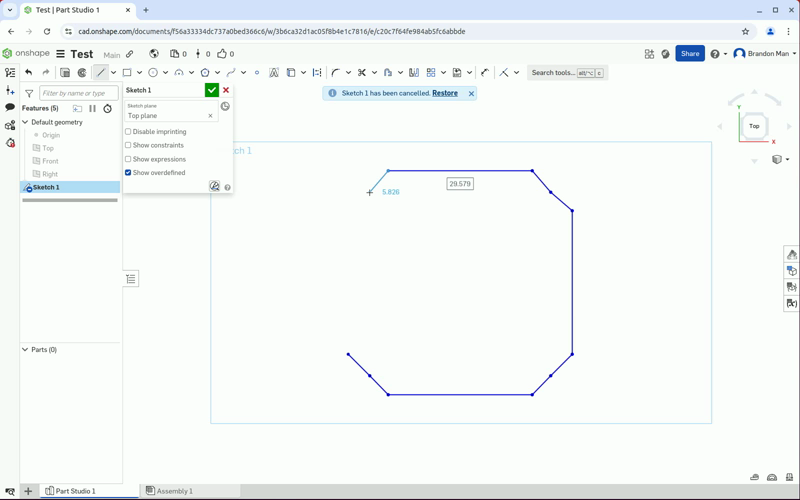
key_down(shift)
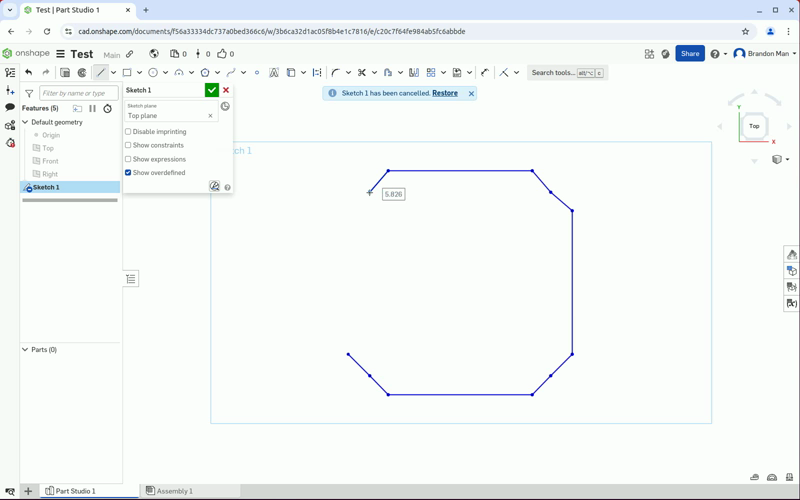
mouse_move(399, 192)
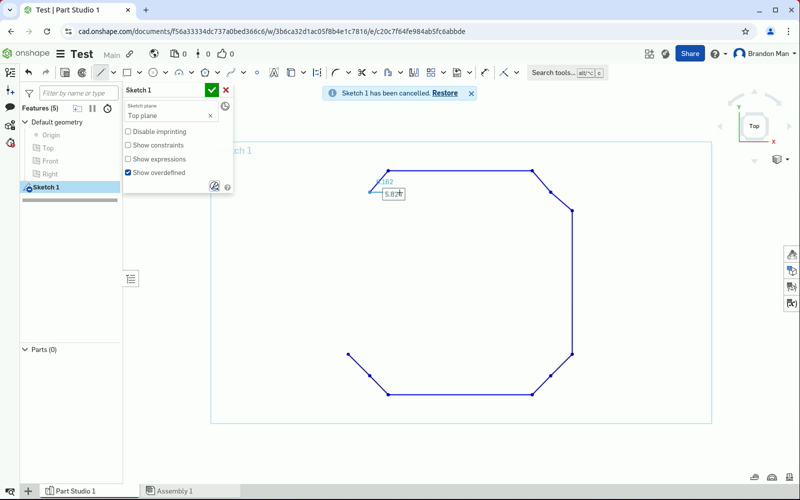
mouse_move(348, 210)
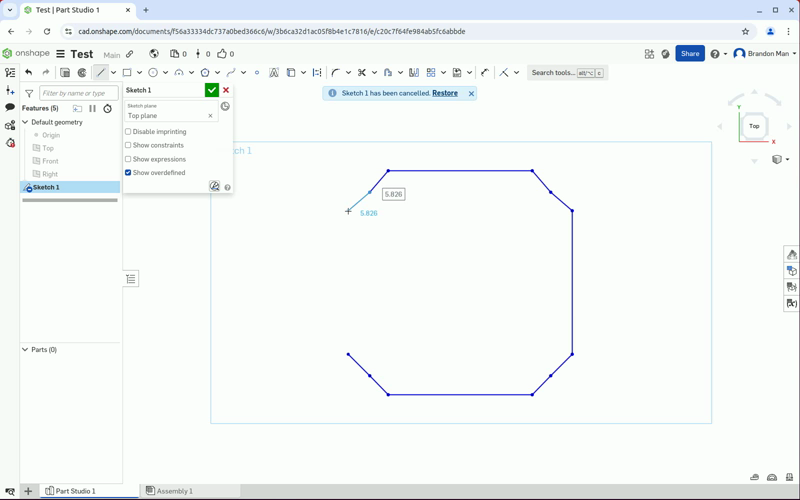
click(348, 210)
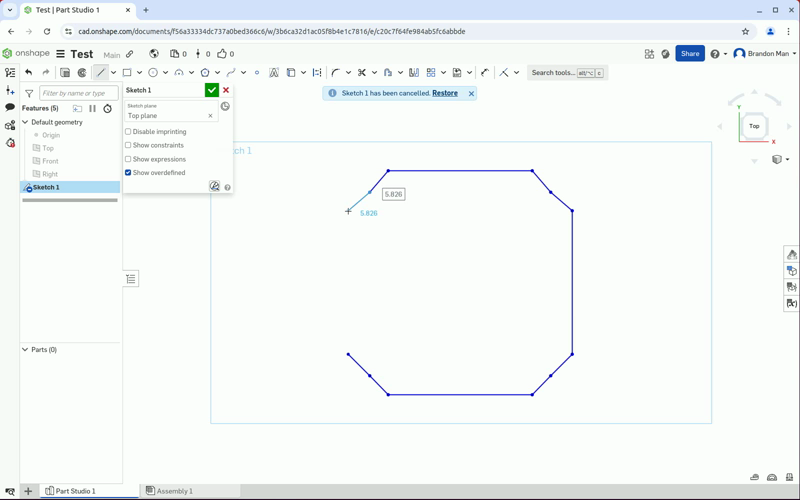
key_up(shift)
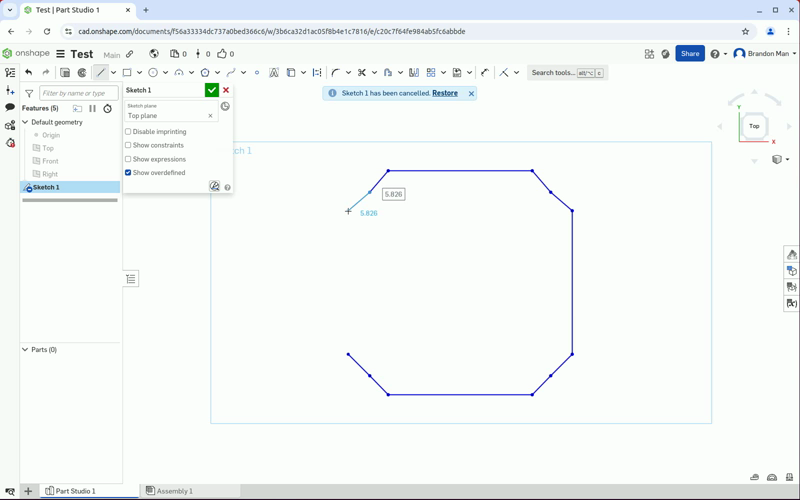
key_down(shift)
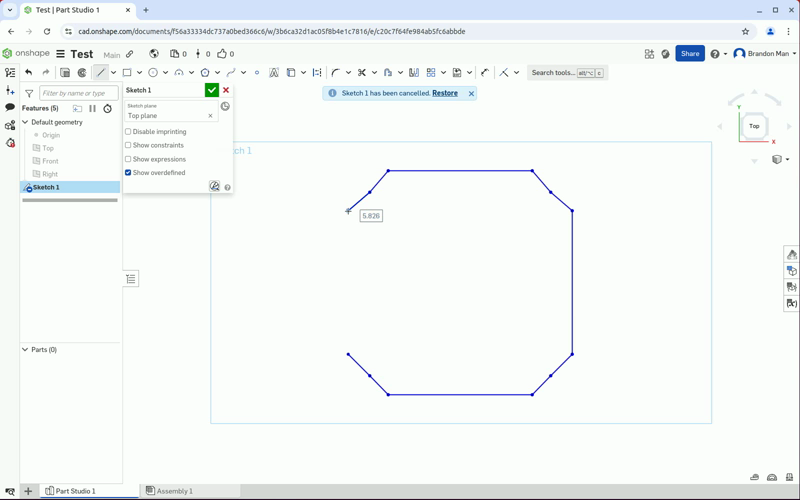
mouse_move(348, 354)
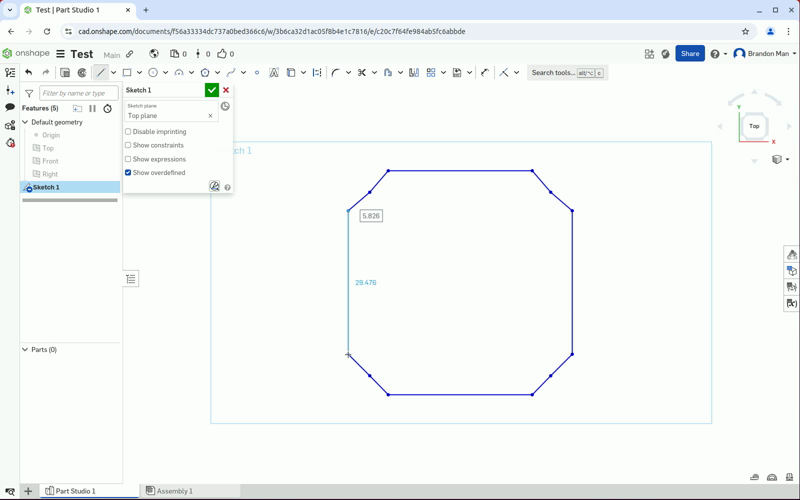
key_up(shift)
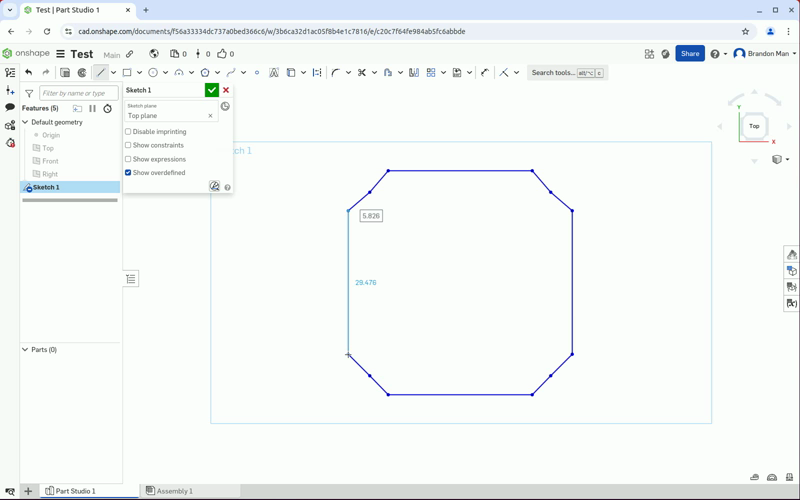
click(348, 354)
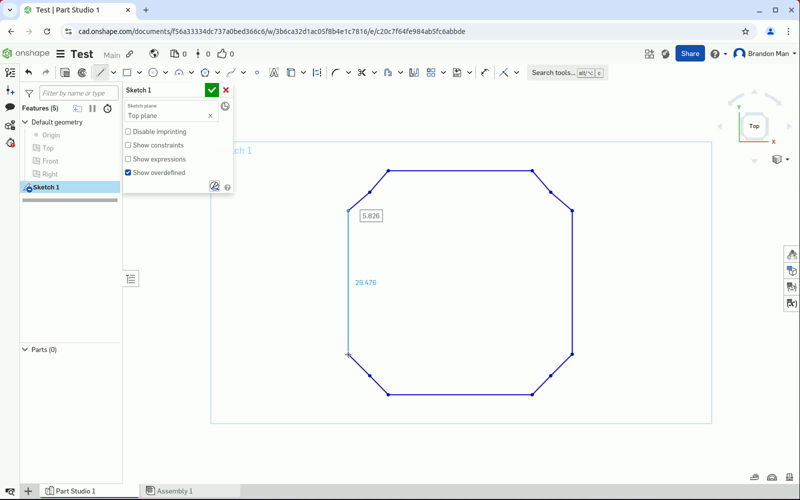
key(esc)
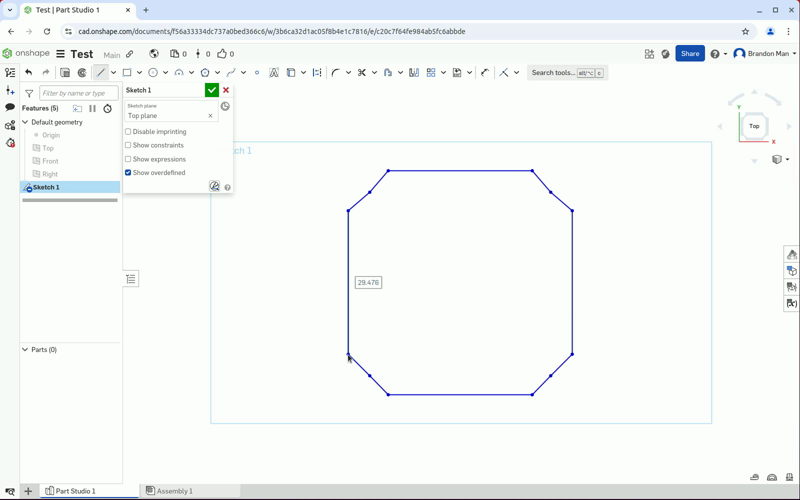
mouse_move(526, 239)
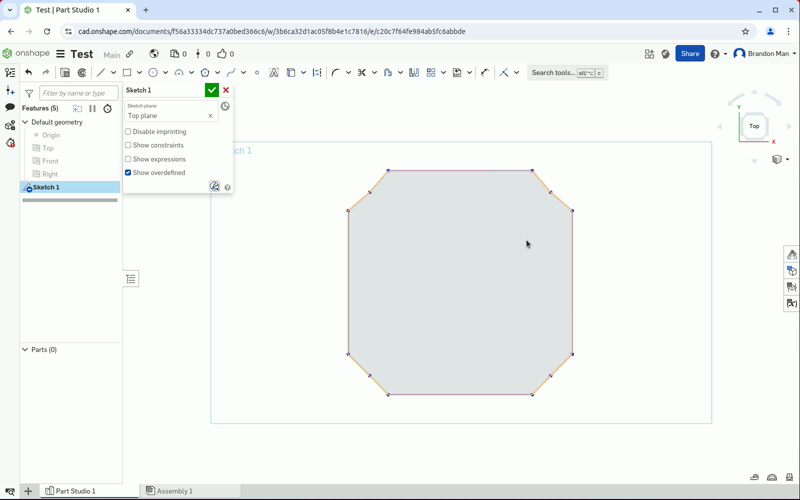
click(526, 239)
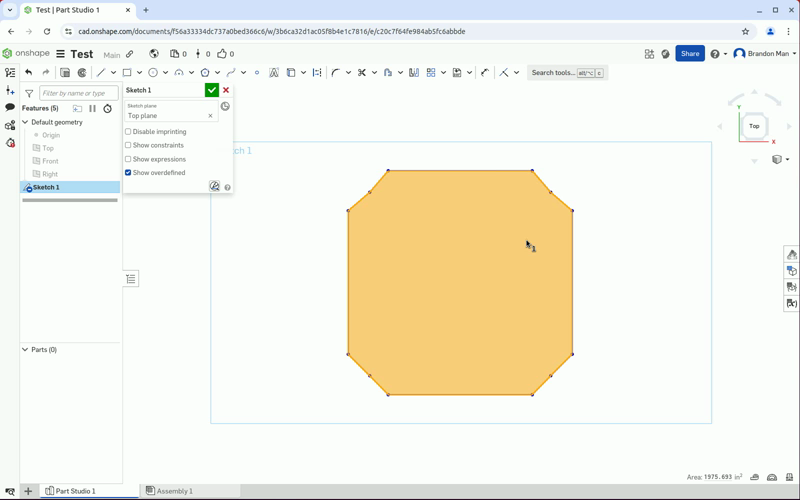
mouse_move(73, 352)
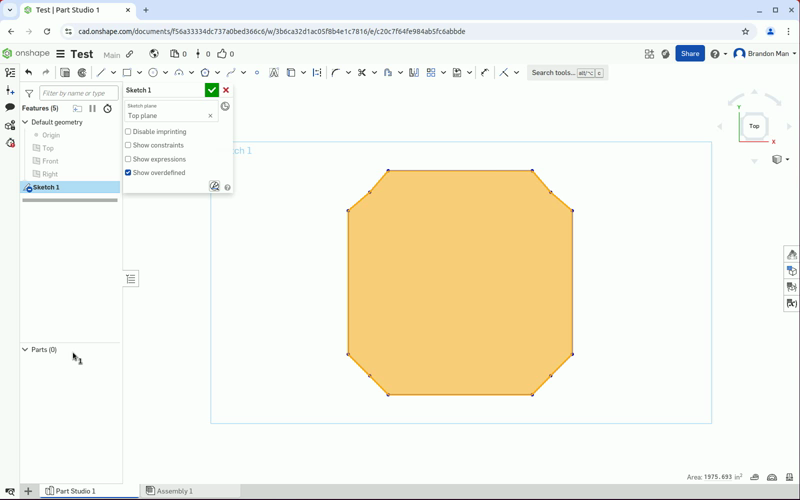
key(shift+y)
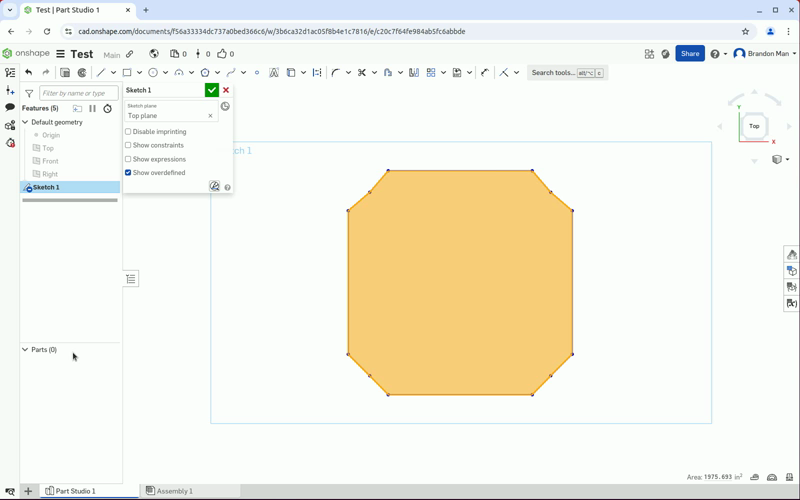
key(shift+e)
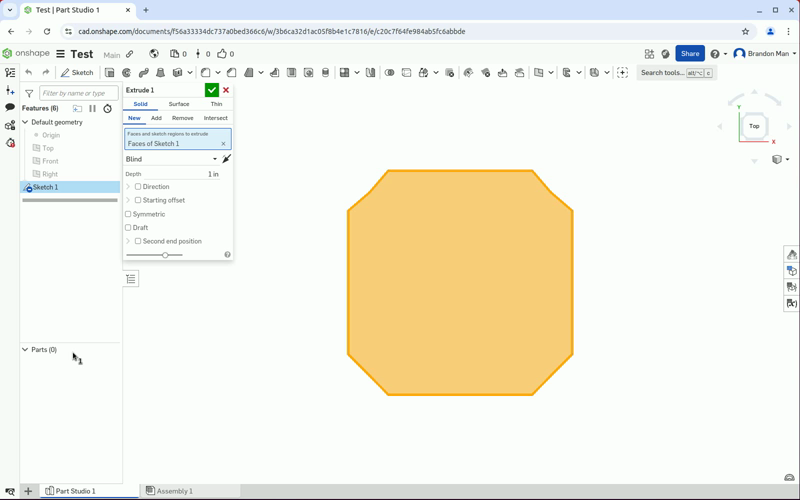
mouse_move(143, 106)
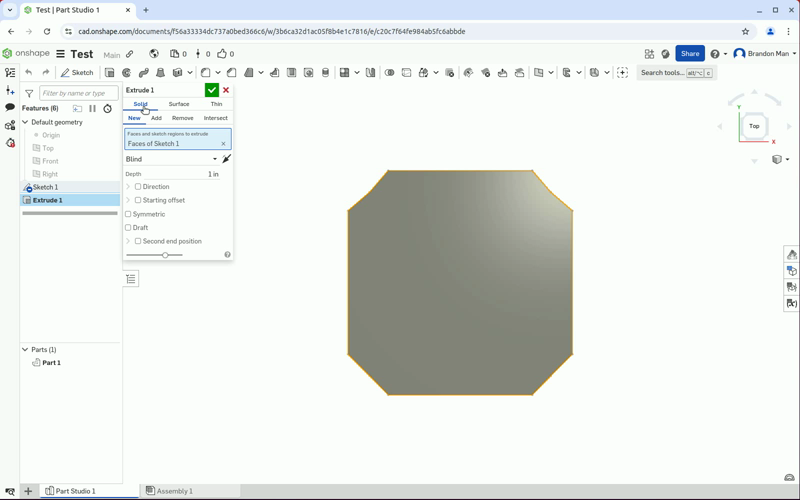
click(143, 106)
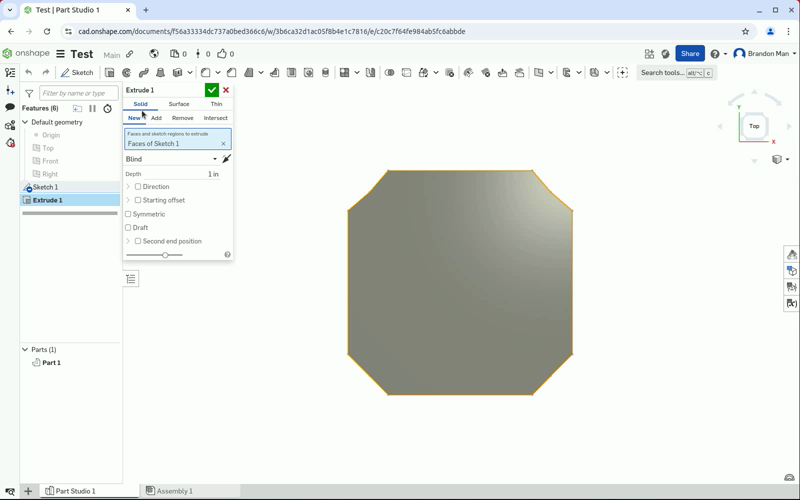
mouse_move(137, 120)
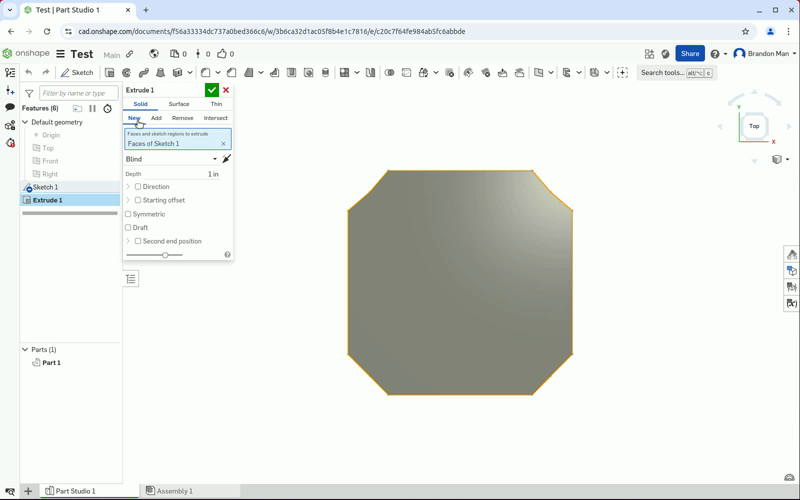
click(137, 120)
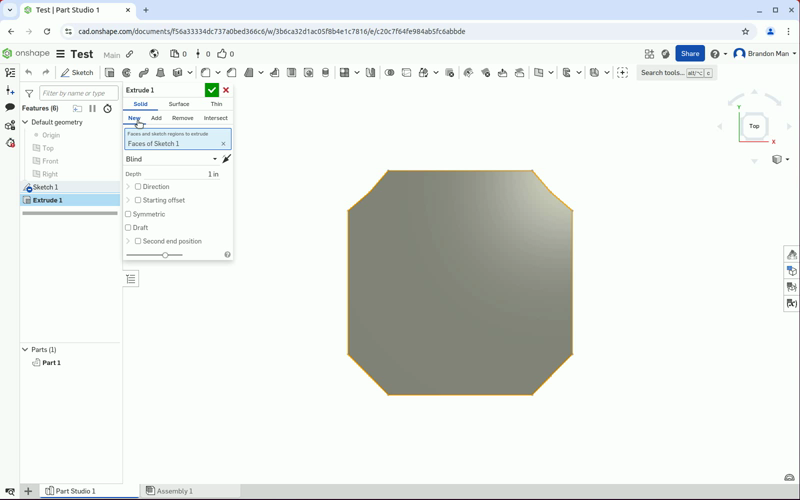
key(tab, 4)
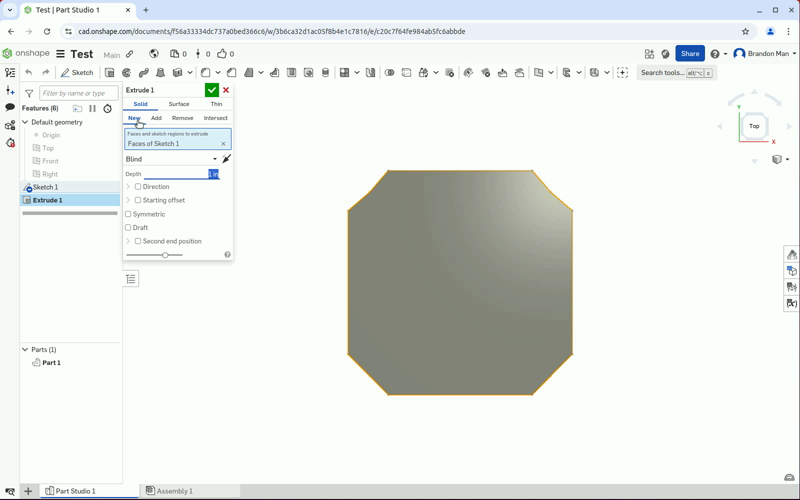
text(0.722)
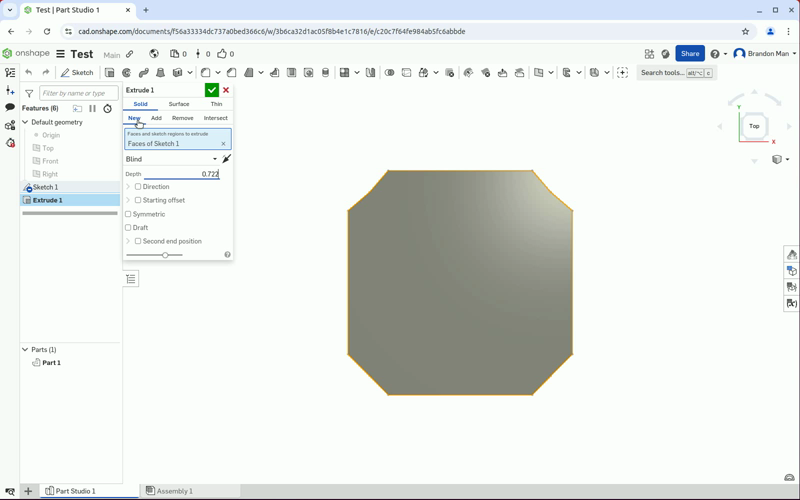
key(enter)
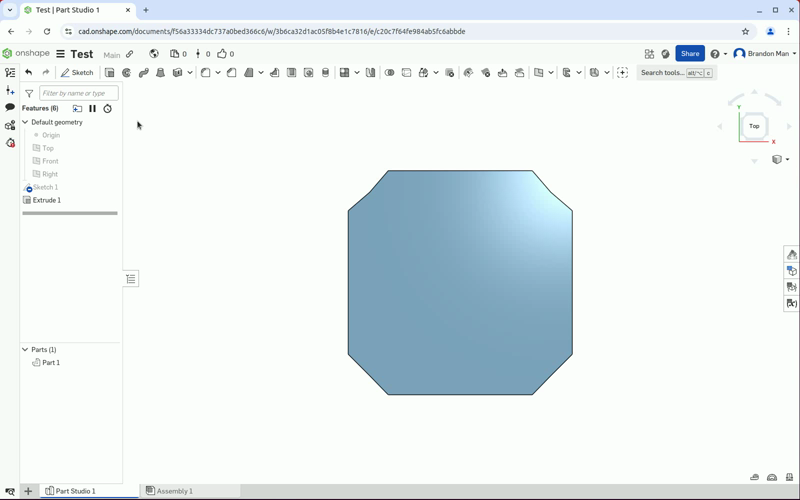
key(shift+h)
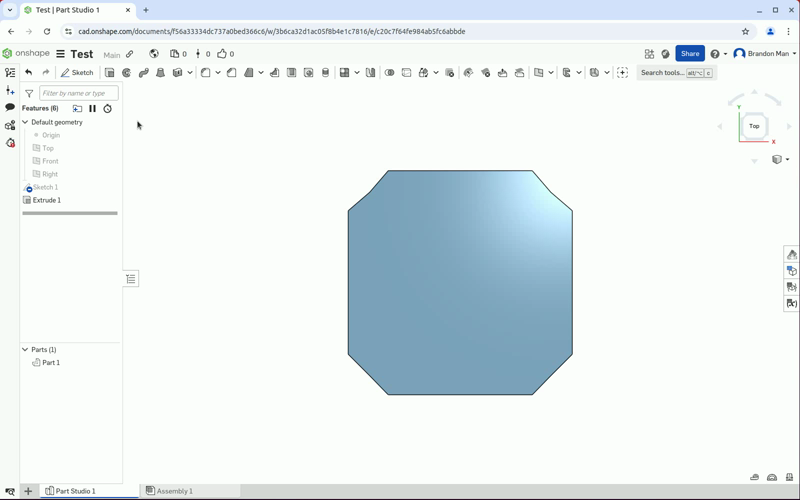
key(shift+h)
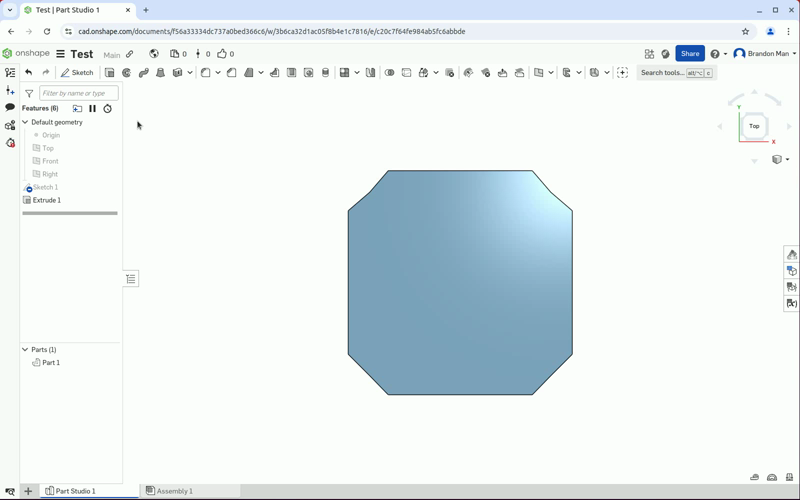
mouse_move(73, 189)
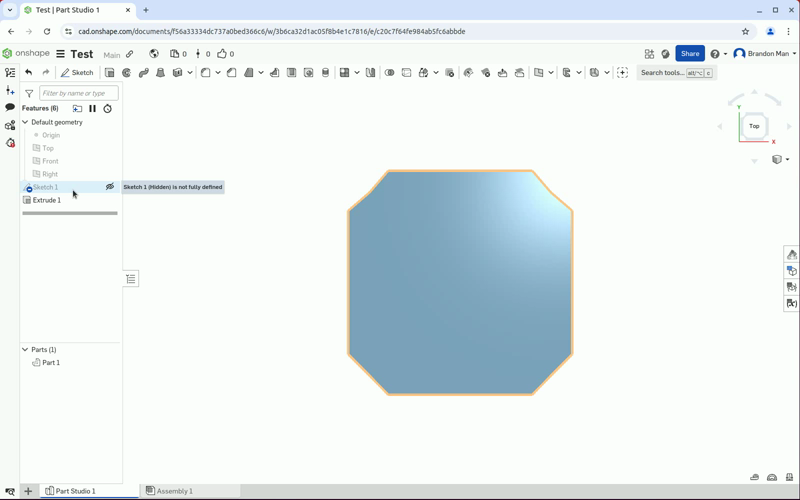
click(73, 189)
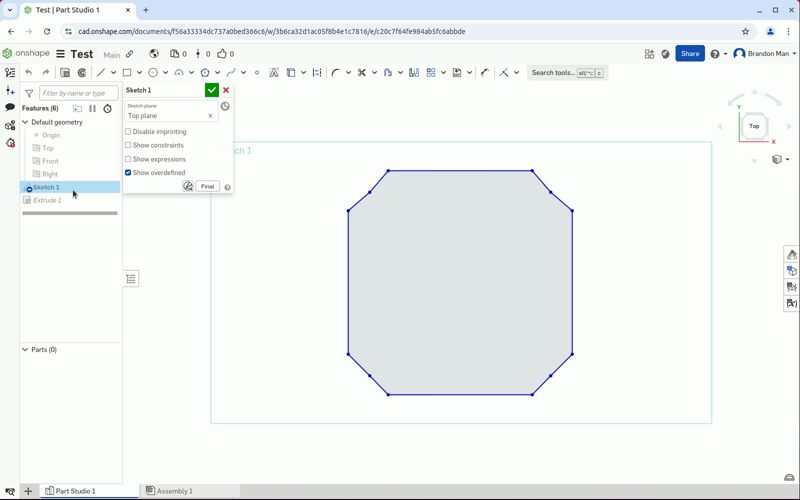
mouse_move(229, 92)
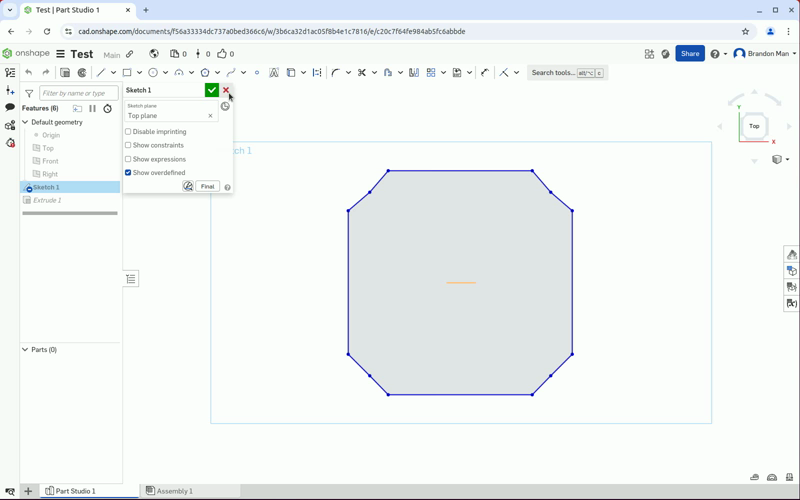
click(229, 92)
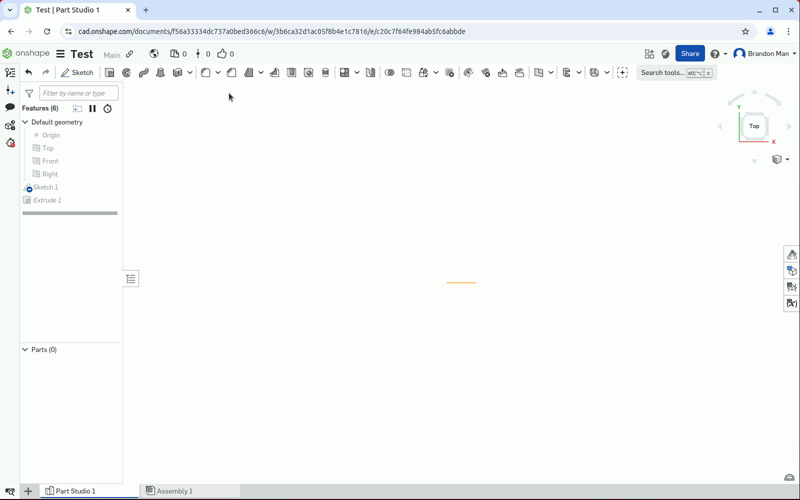
mouse_move(541, 75)
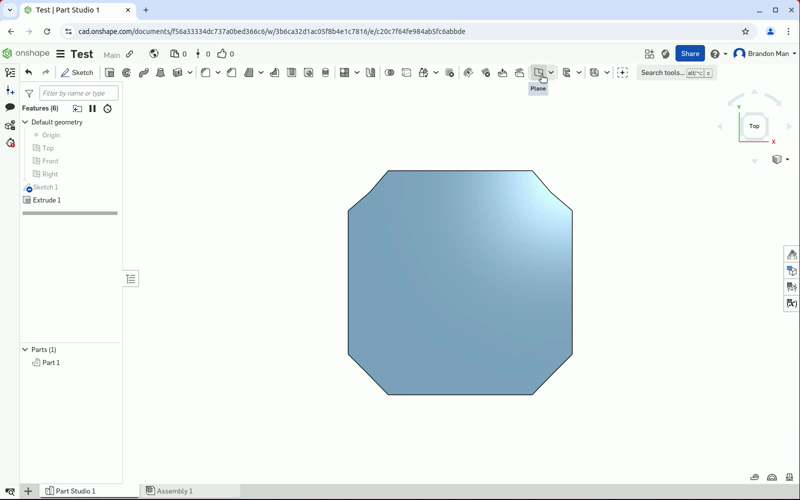
click(541, 75)
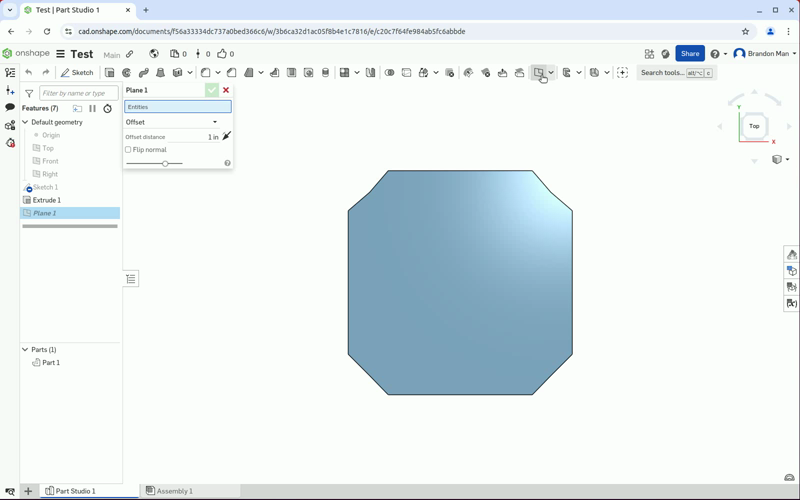
mouse_move(73, 150)
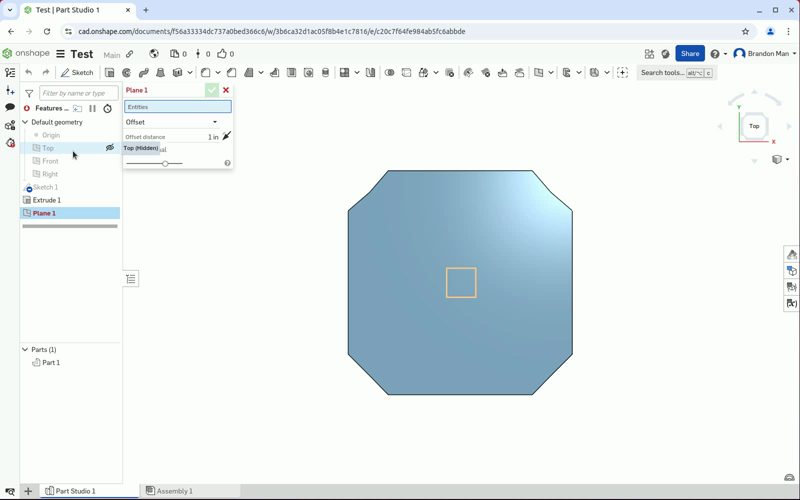
click(73, 150)
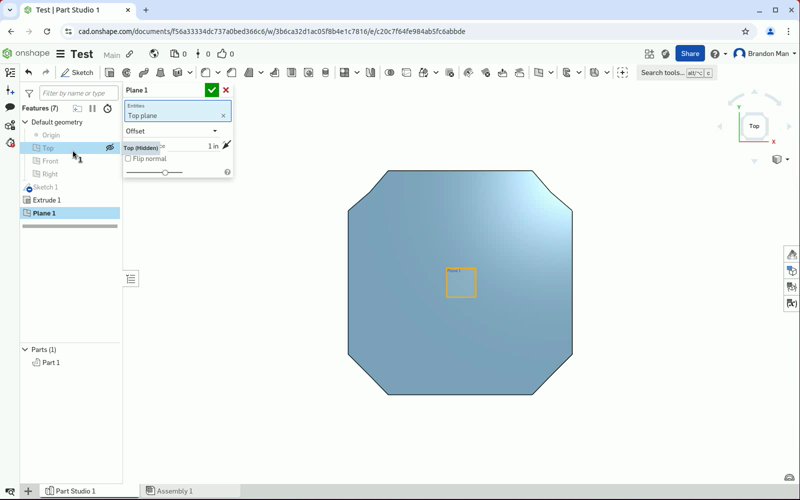
key(tab, 2)
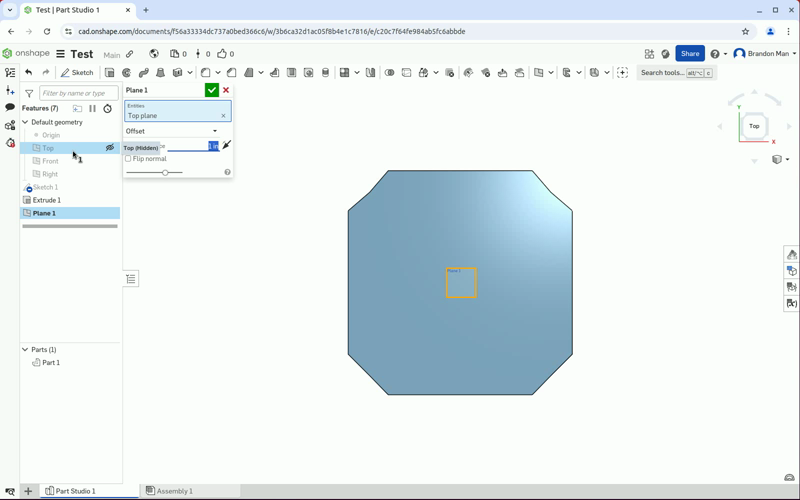
text(0.709)
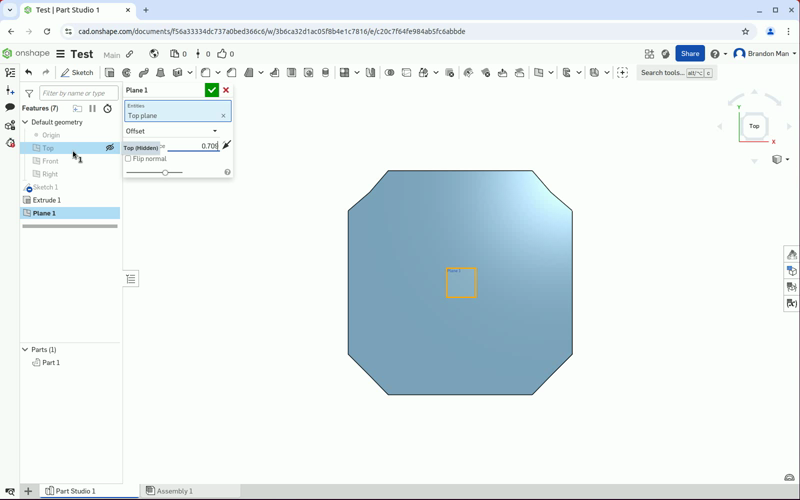
key(enter, 2)
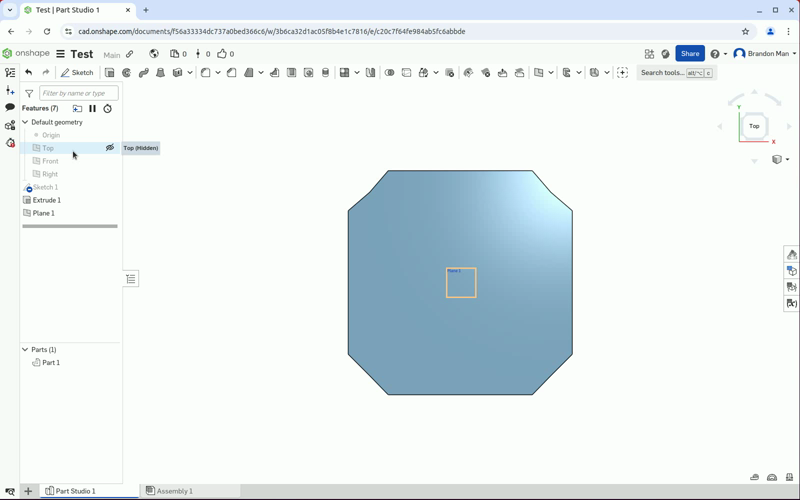
key(shift+s)
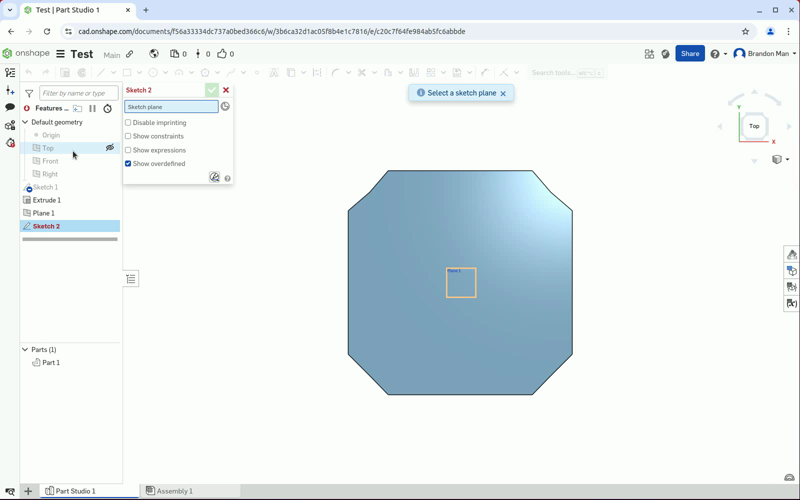
mouse_move(73, 215)
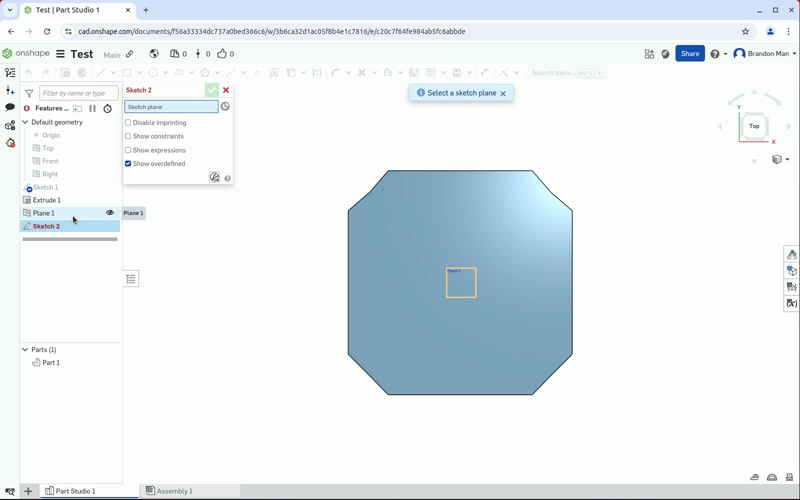
click(73, 215)
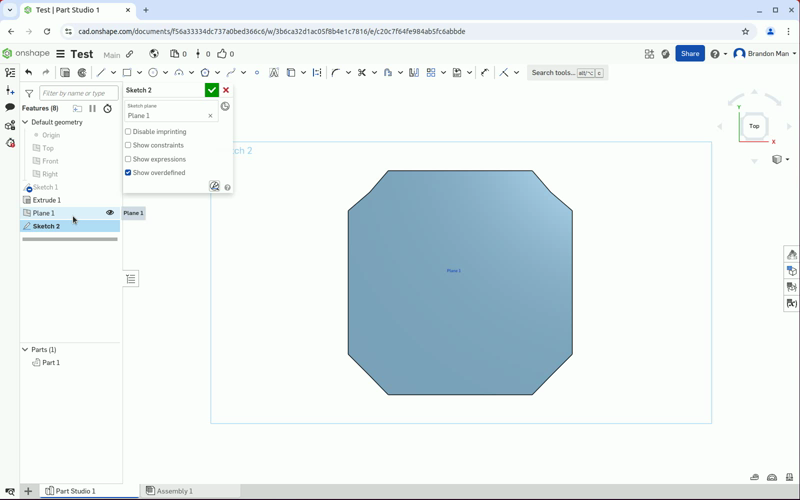
mouse_move(73, 352)
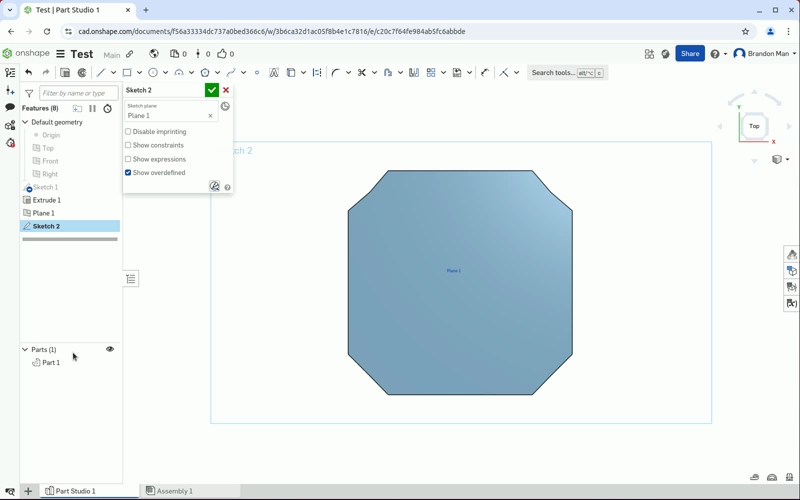
key(y)
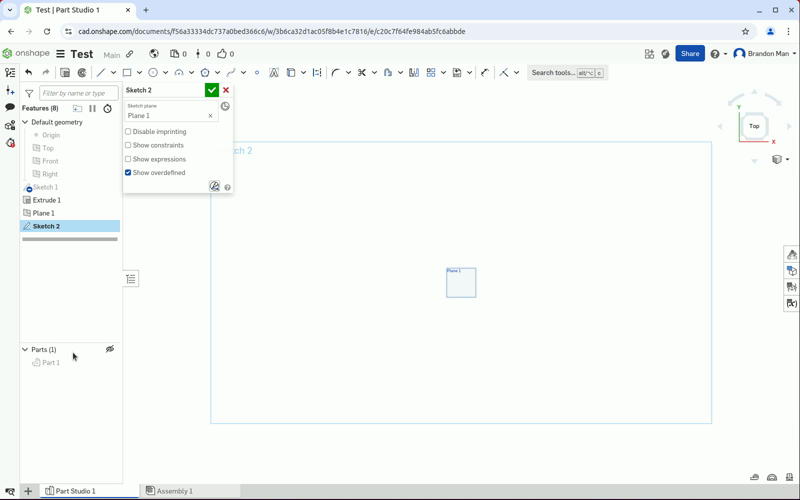
key(c)
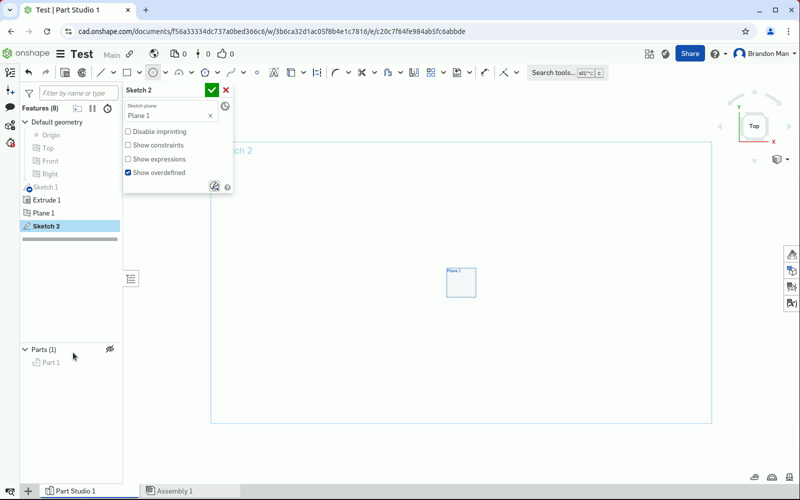
key_down(shift)
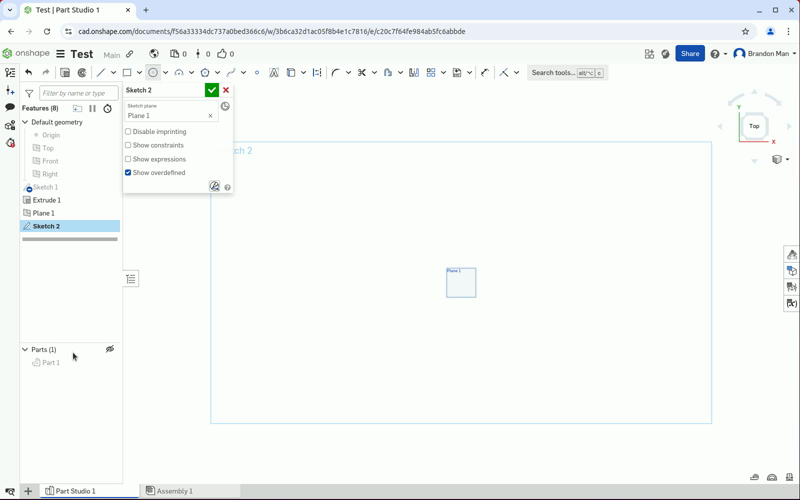
mouse_move(454, 245)
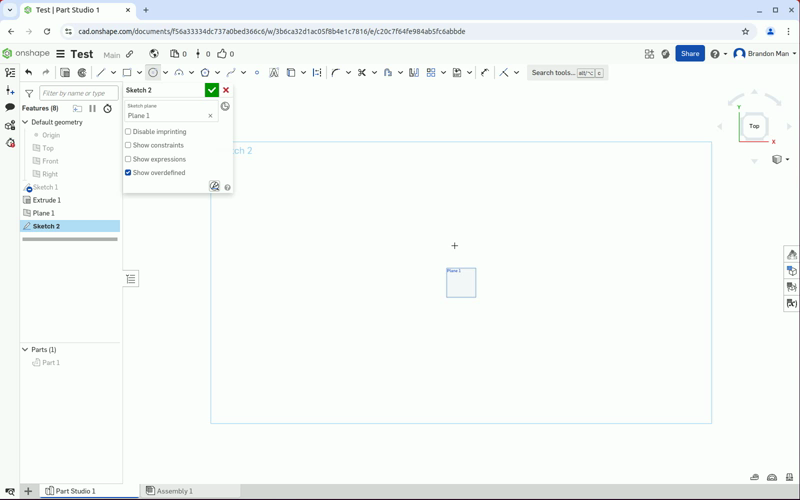
click(454, 245)
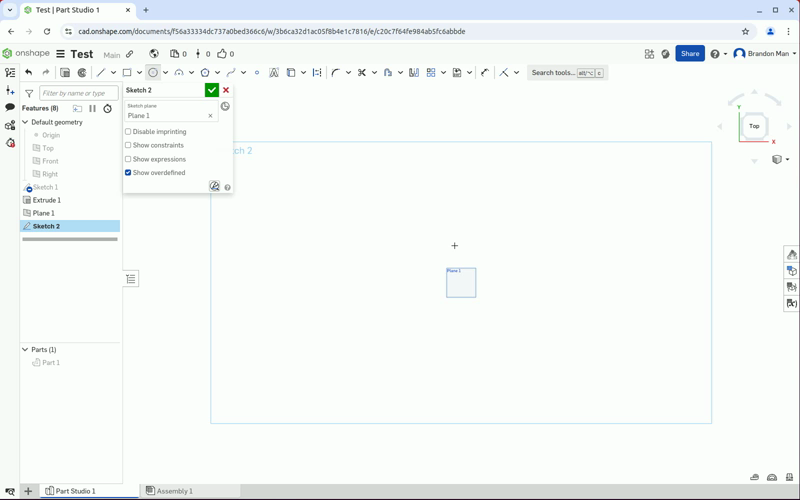
key_up(shift)
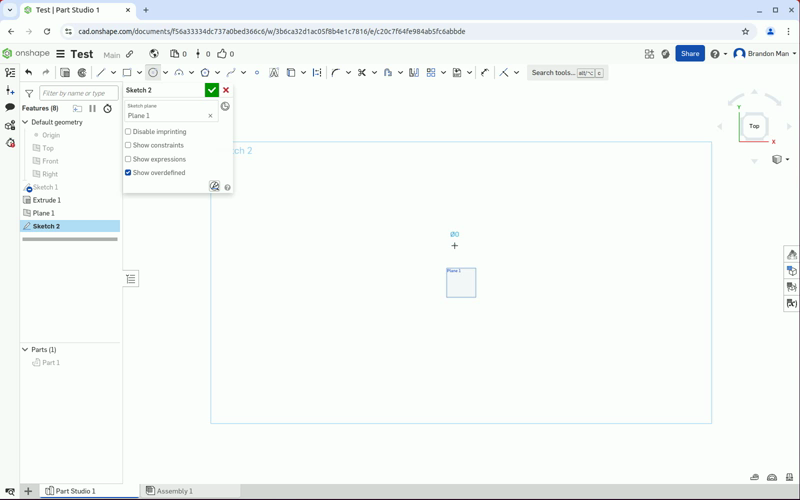
mouse_move(457, 245)
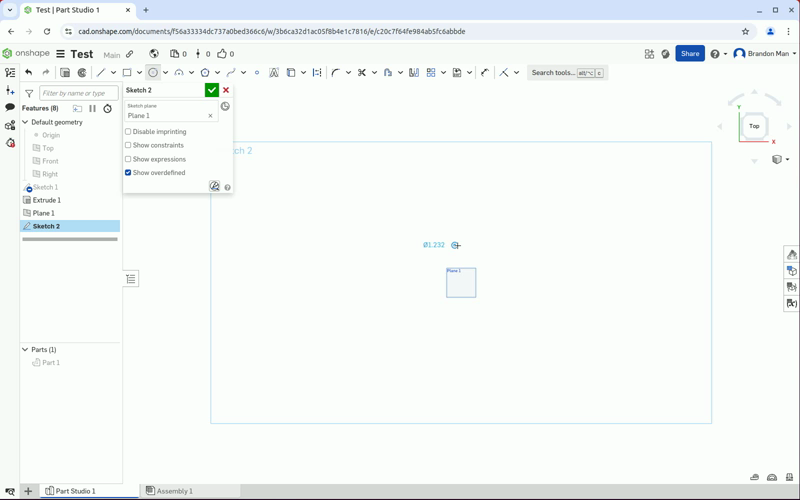
click(457, 245)
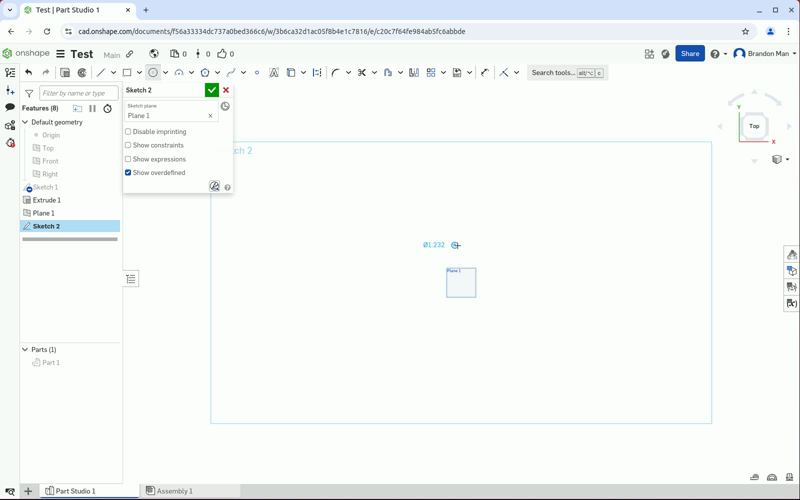
key(esc)
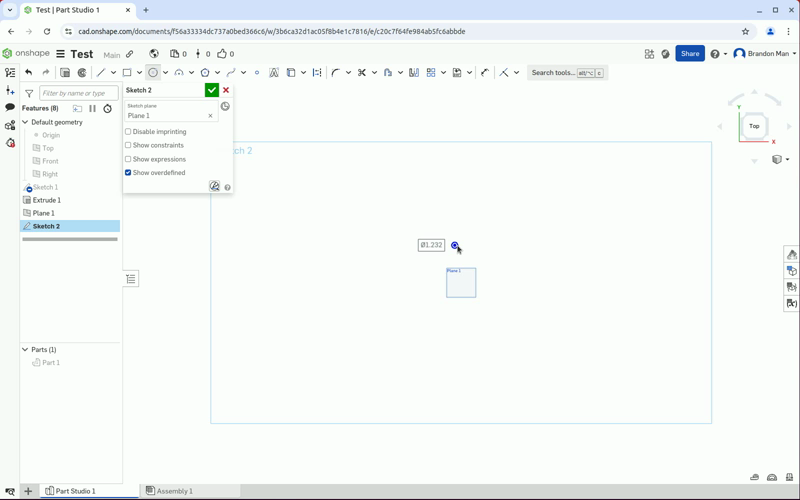
mouse_move(455, 246)
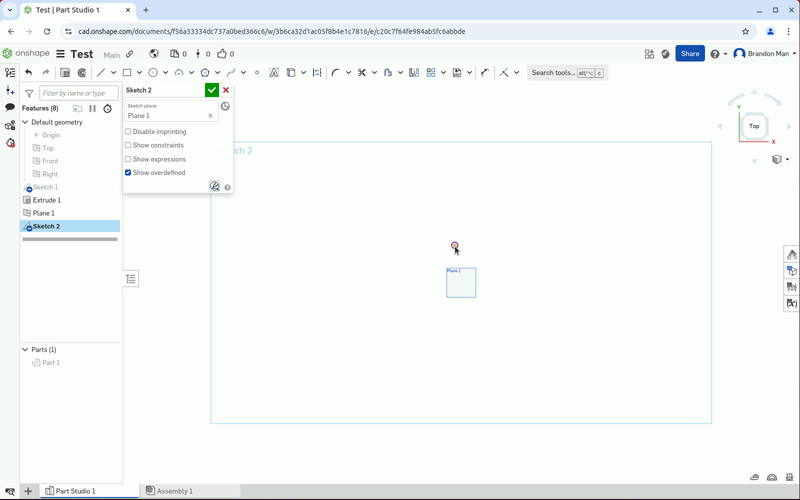
scroll(6)
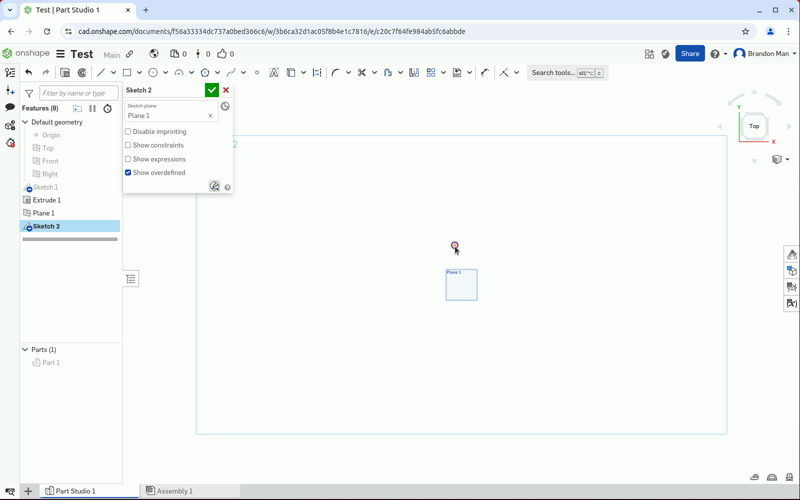
scroll(6)
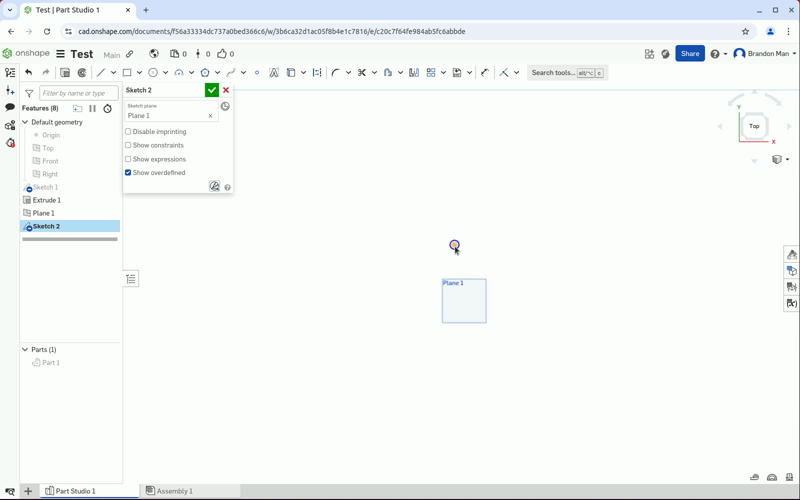
scroll(6)
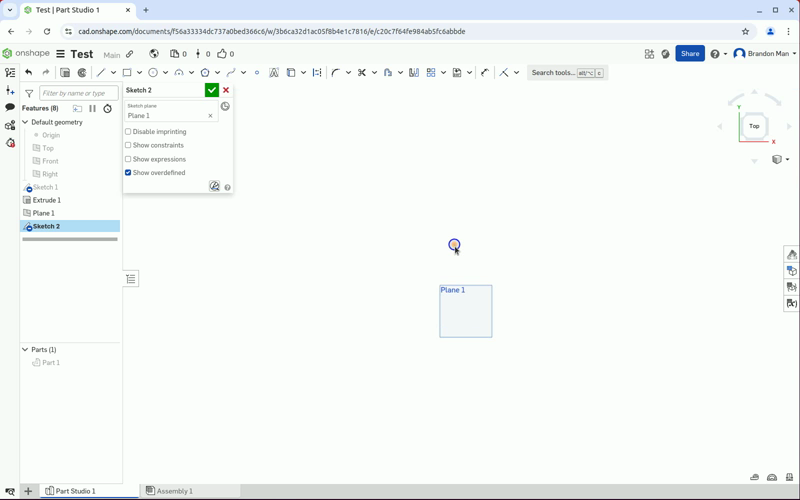
scroll(6)
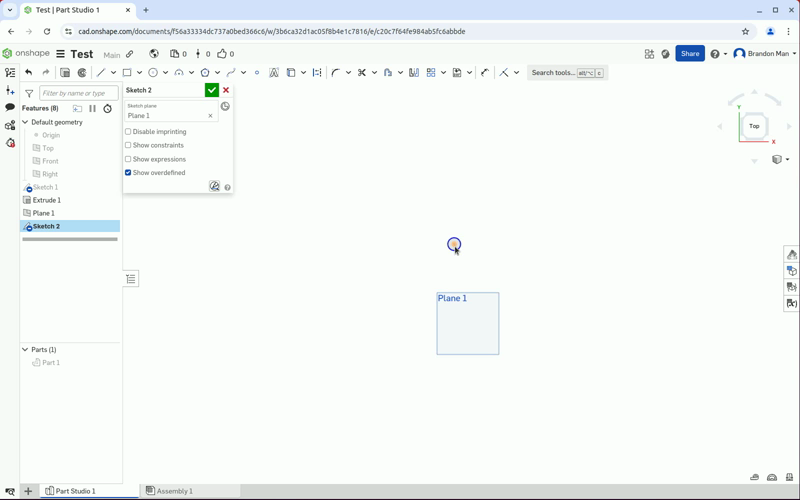
scroll(6)
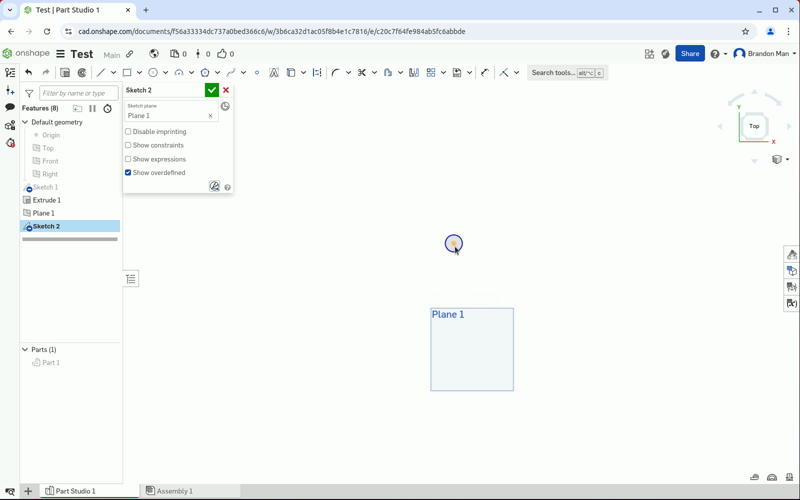
scroll(6)
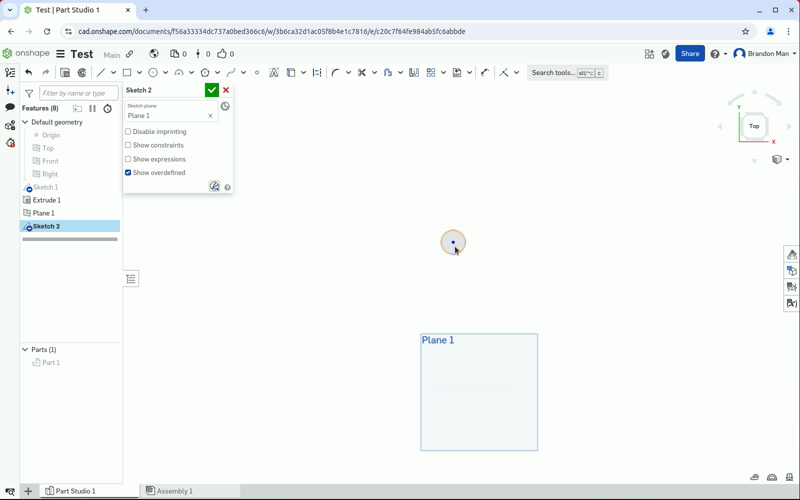
scroll(6)
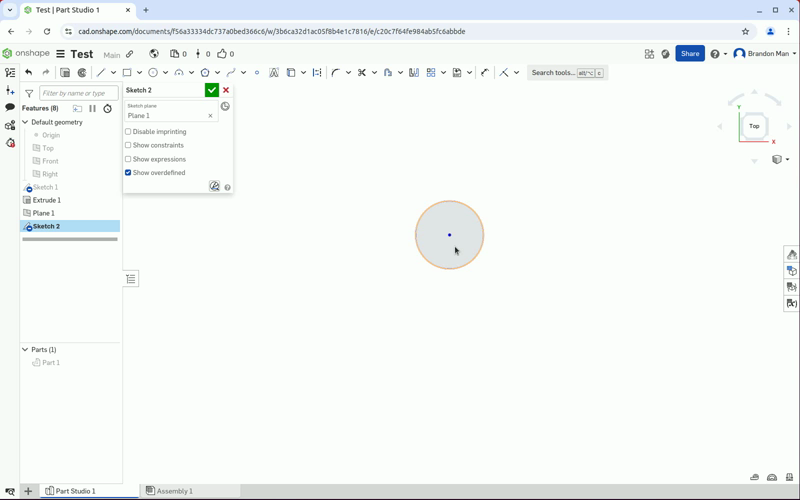
click(455, 246)
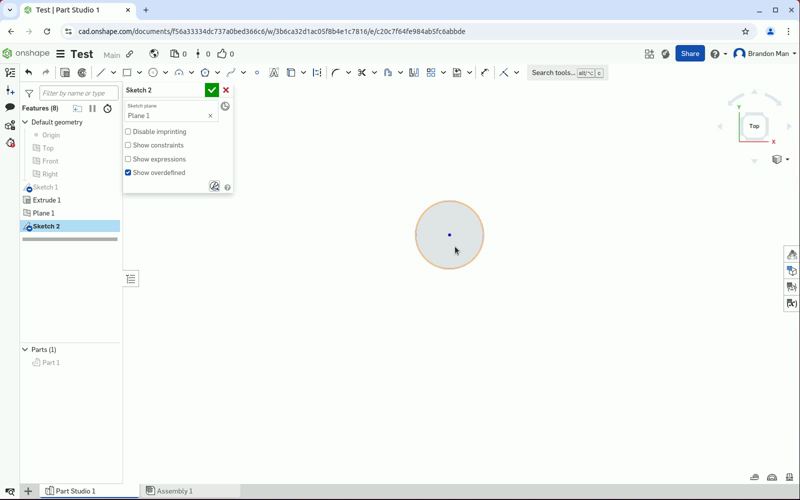
scroll(-6)
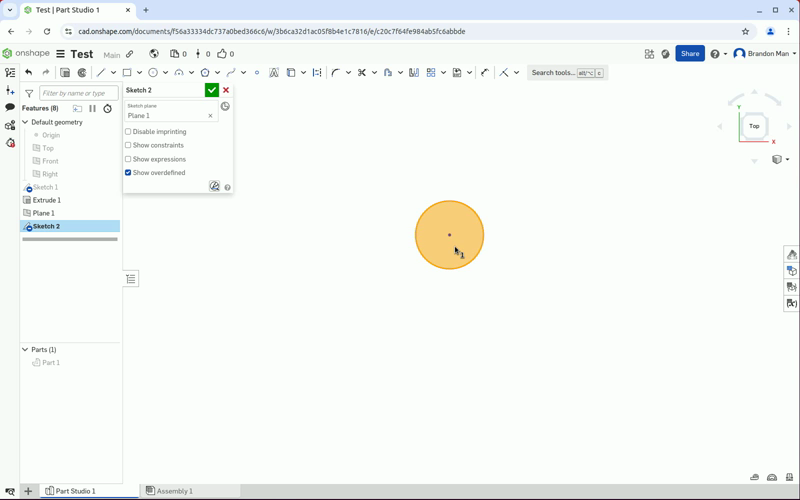
scroll(-6)
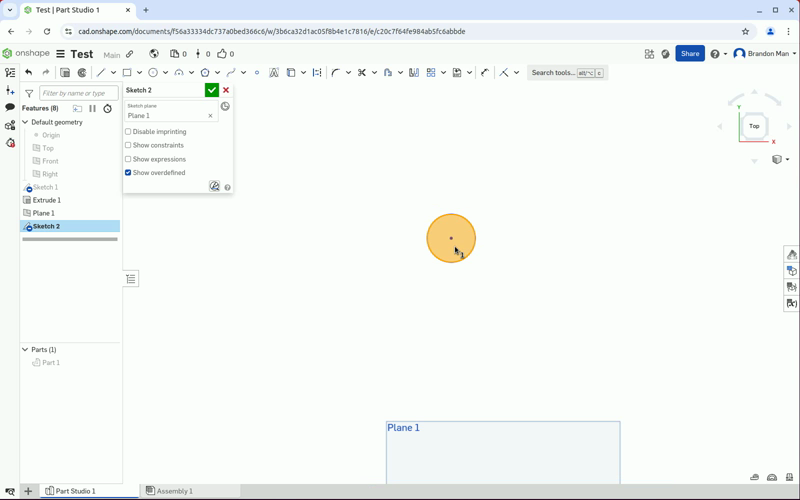
scroll(-6)
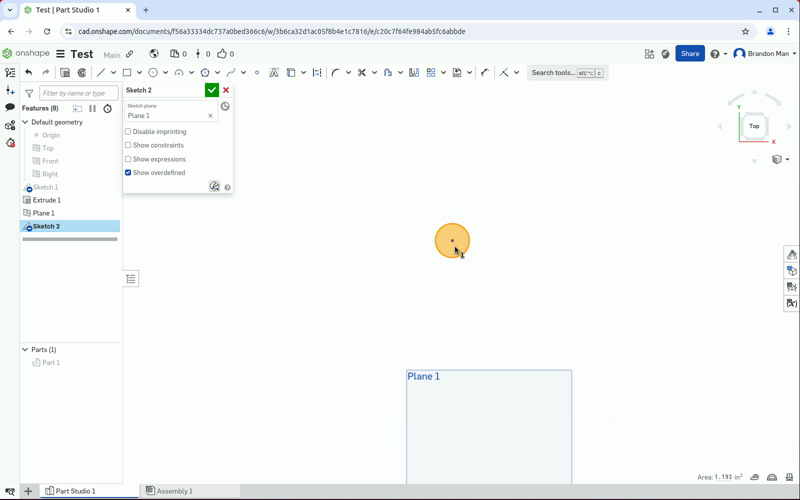
scroll(-6)
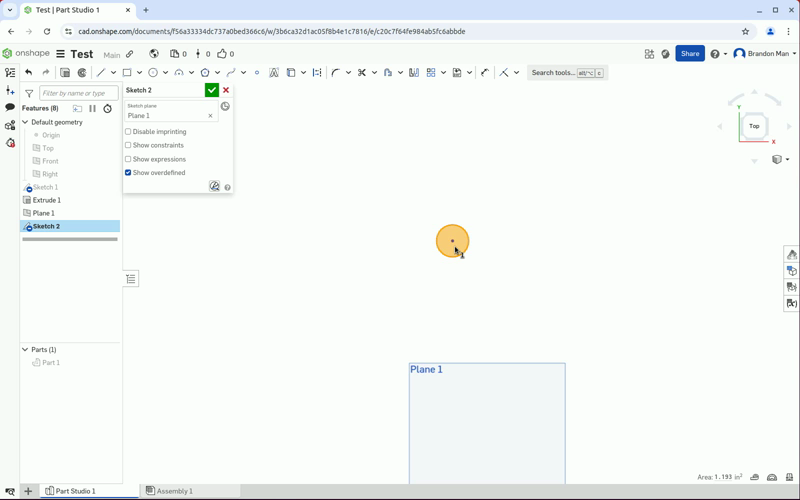
scroll(-6)
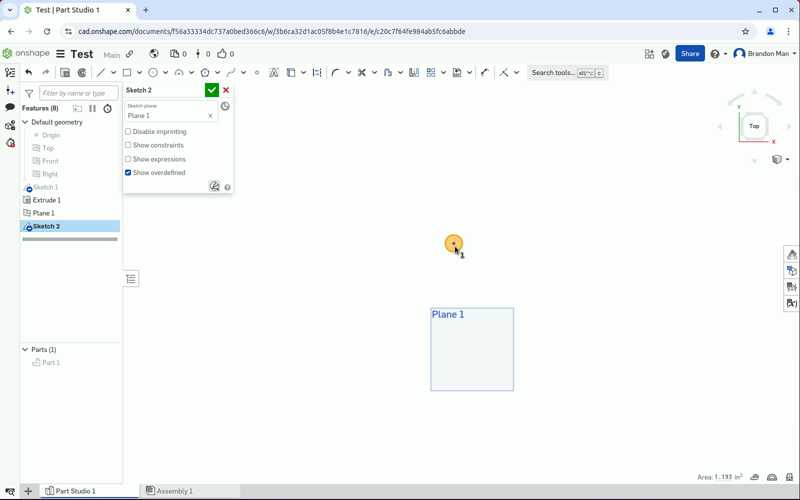
scroll(-6)
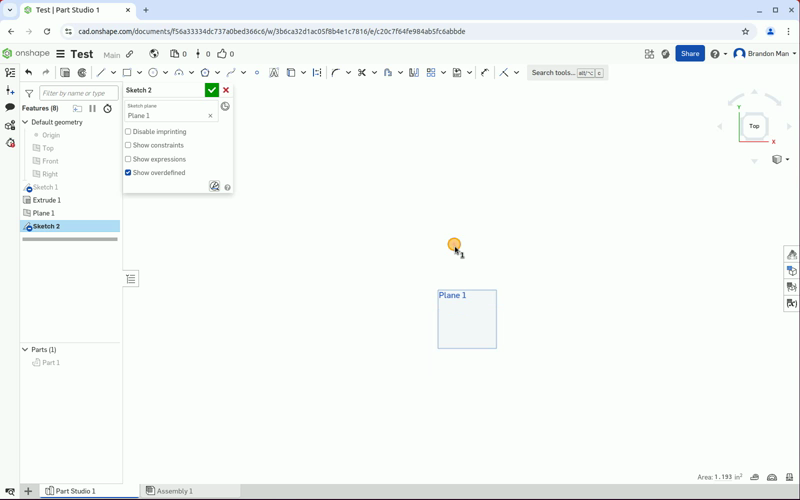
scroll(-6)
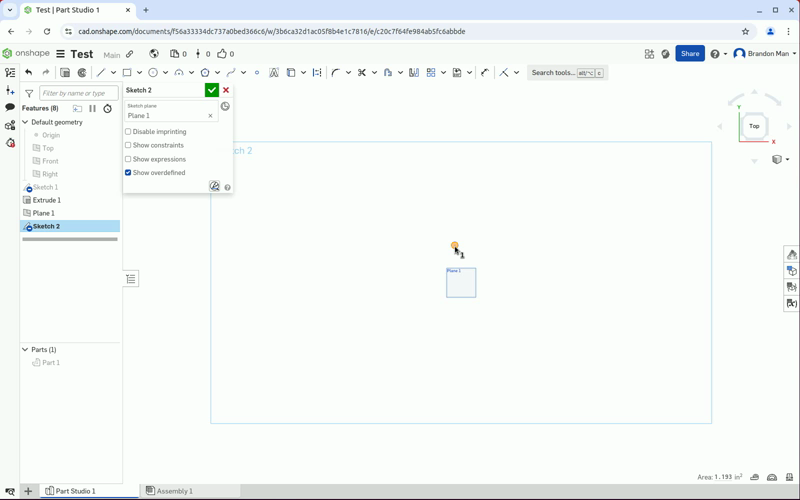
mouse_move(73, 352)
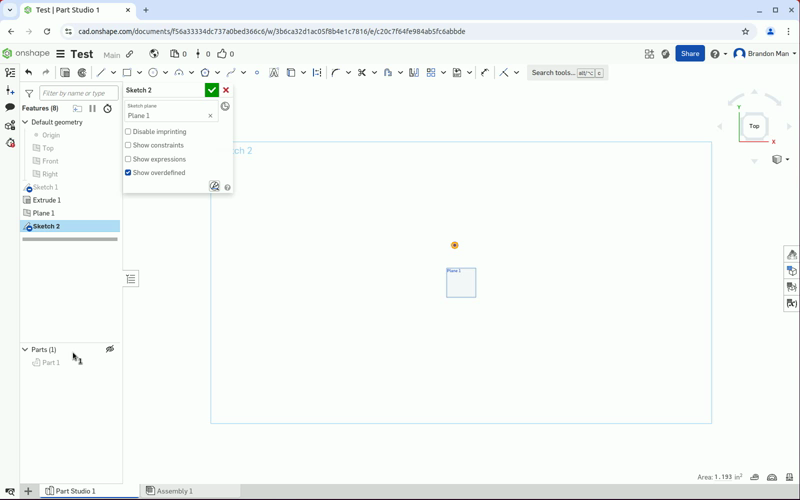
key(shift+y)
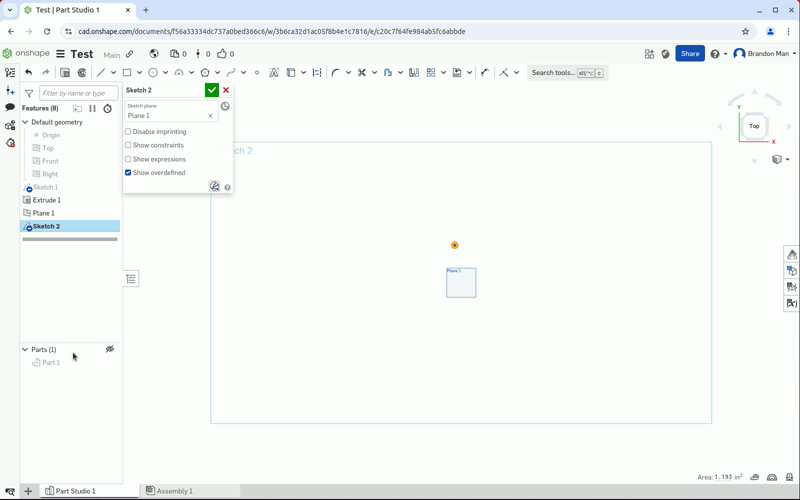
key(shift+e)
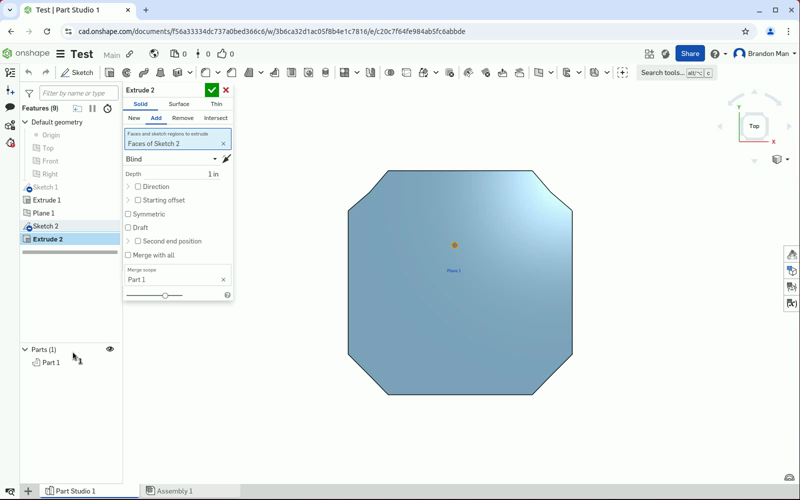
mouse_move(143, 106)
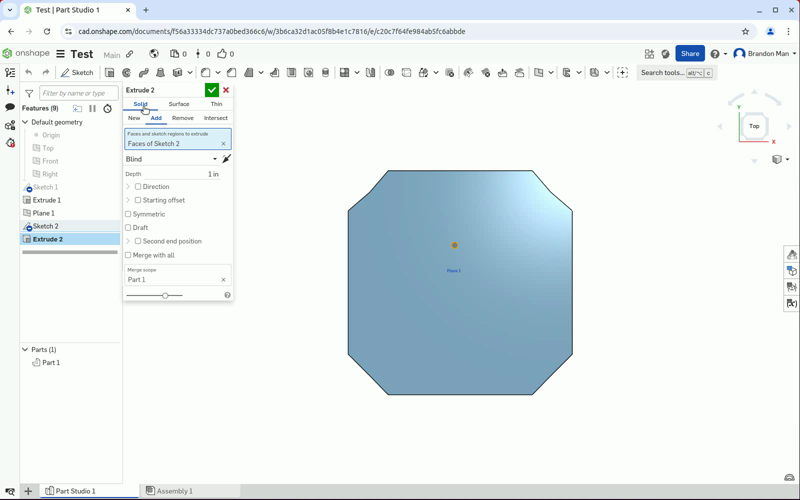
click(143, 106)
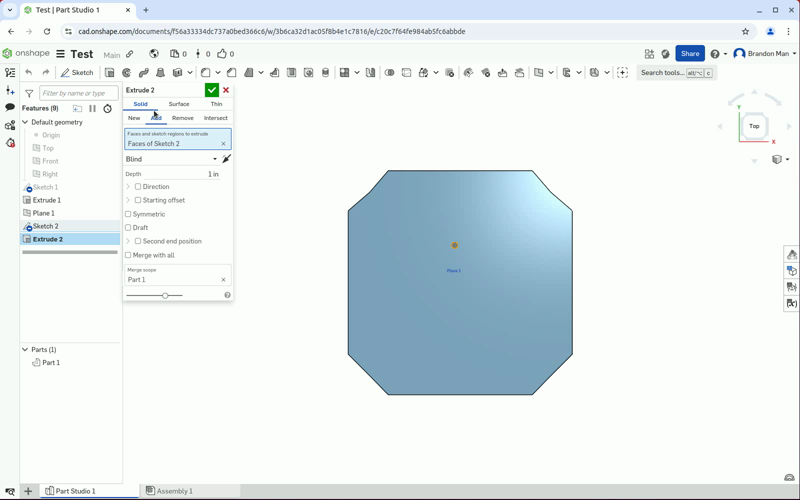
mouse_move(186, 120)
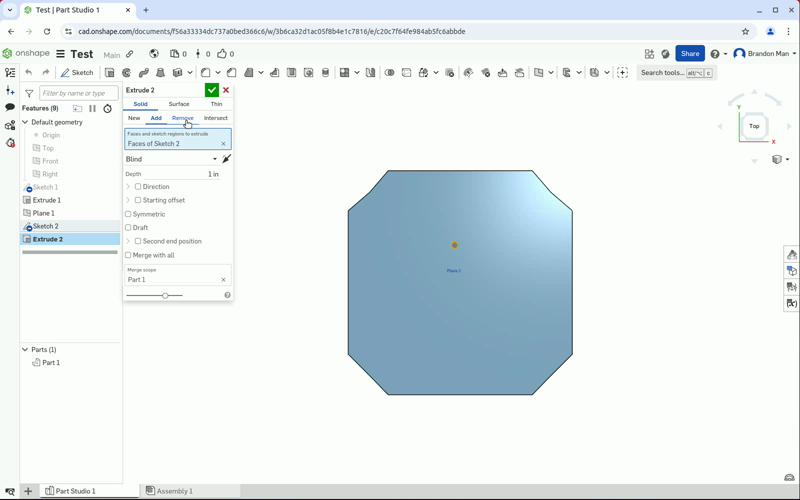
click(186, 120)
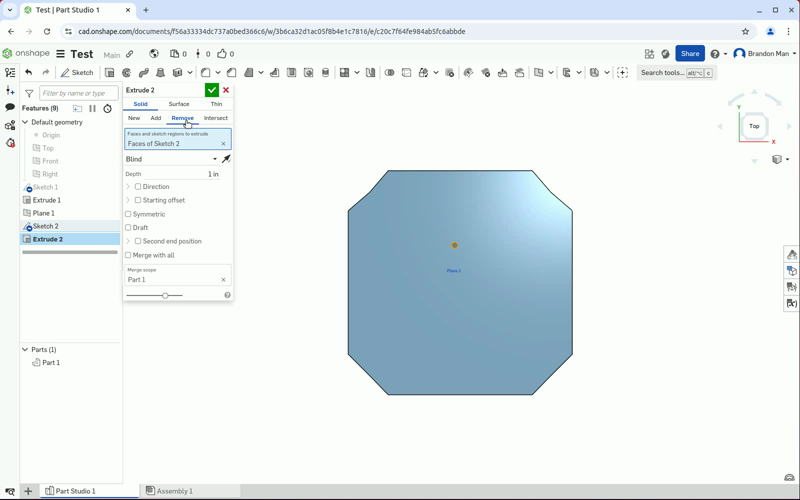
key(tab, 4)
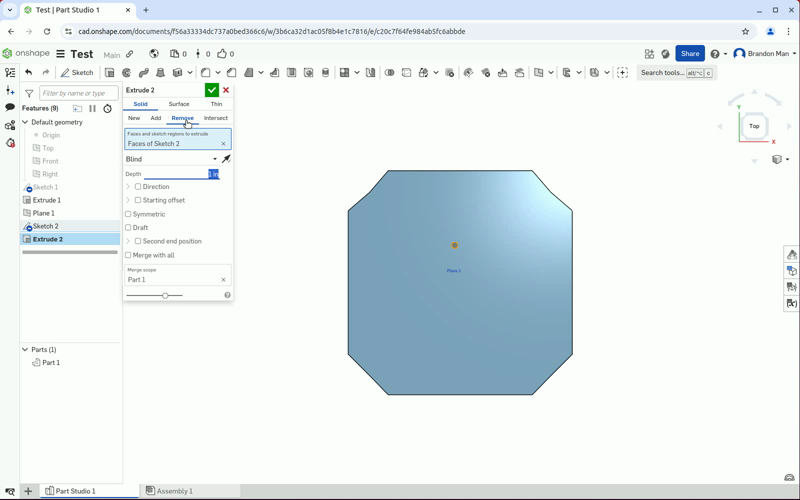
text(3.611)
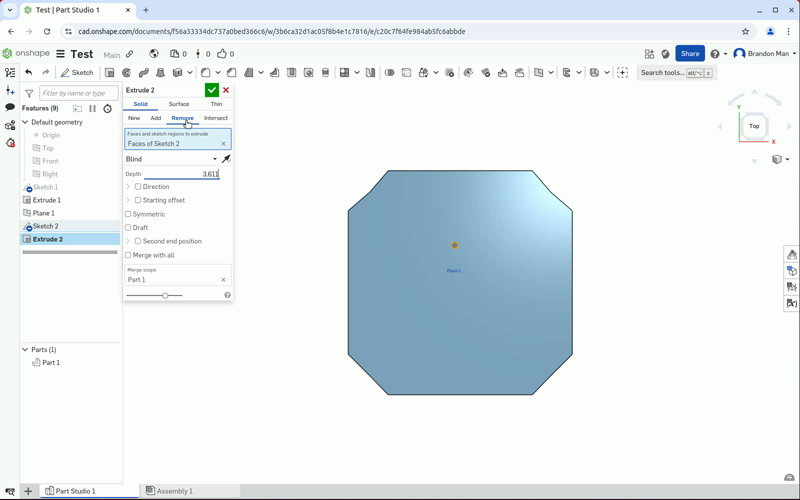
key(tab, 6)
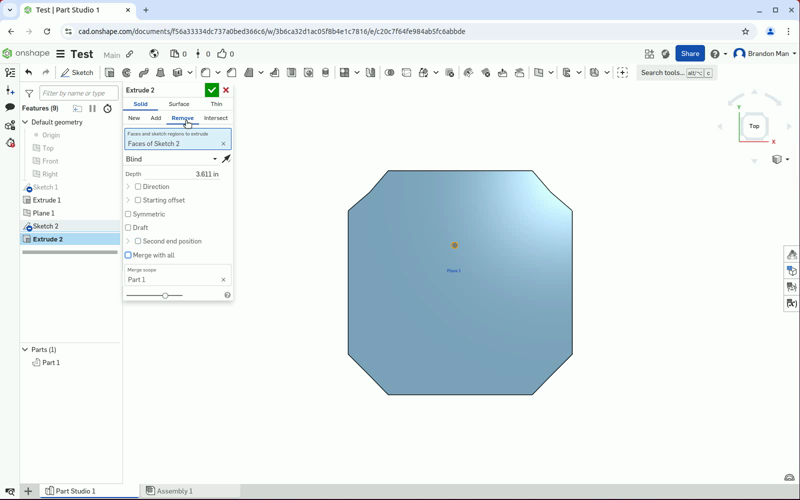
key(space)
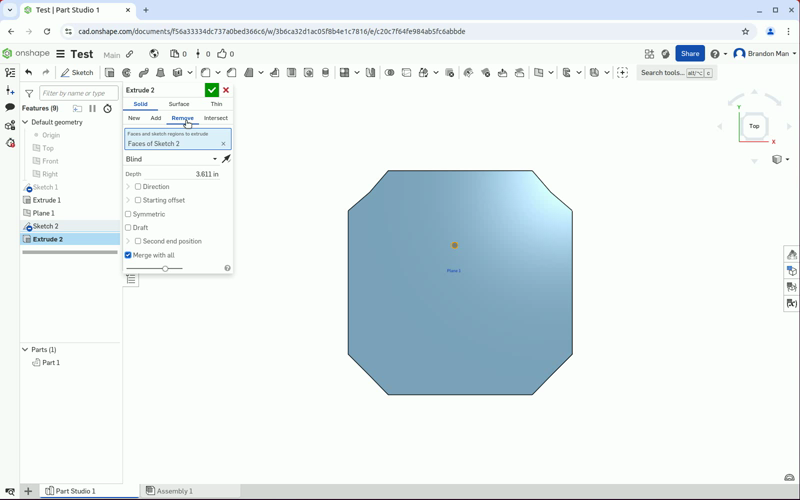
key(enter)
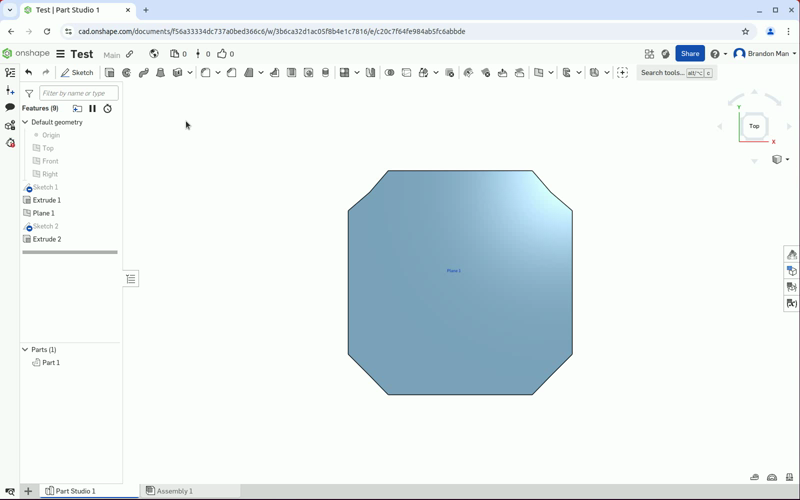
key(shift+h)
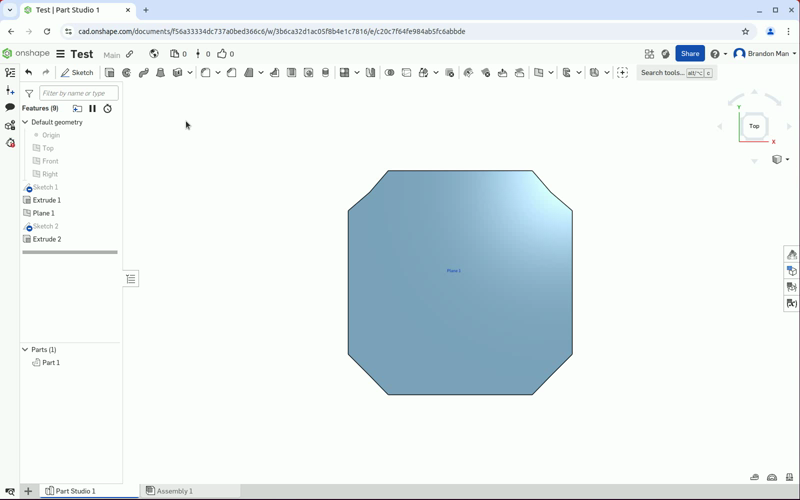
key(shift+h)
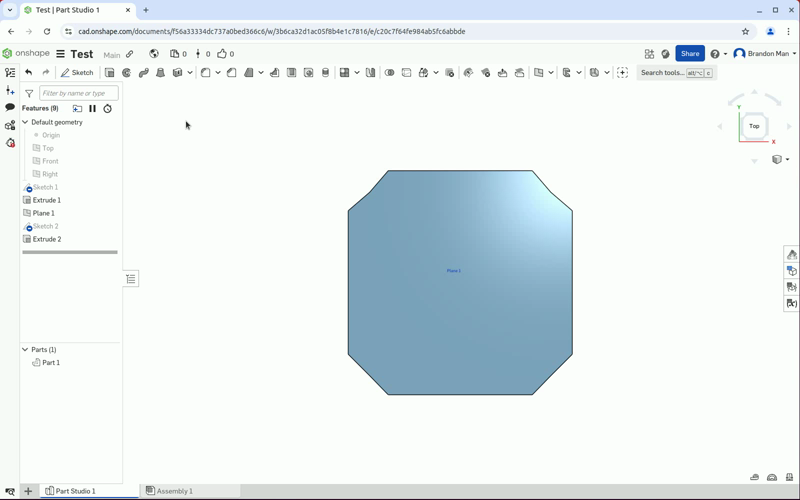
mouse_move(73, 189)
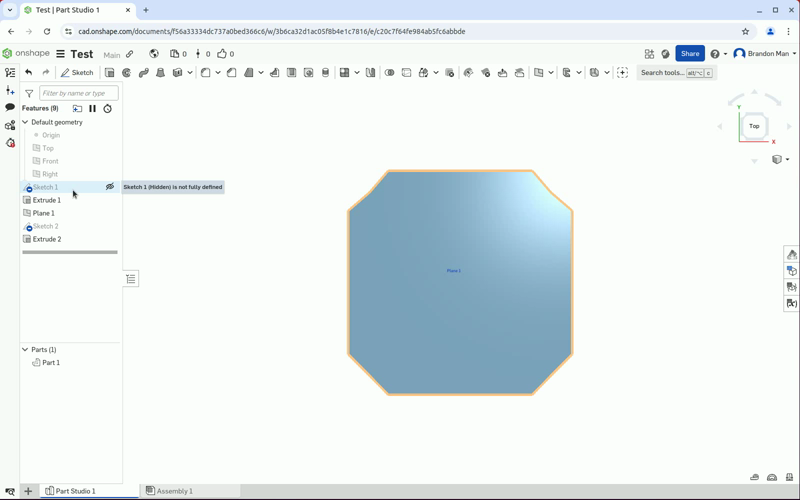
click(73, 189)
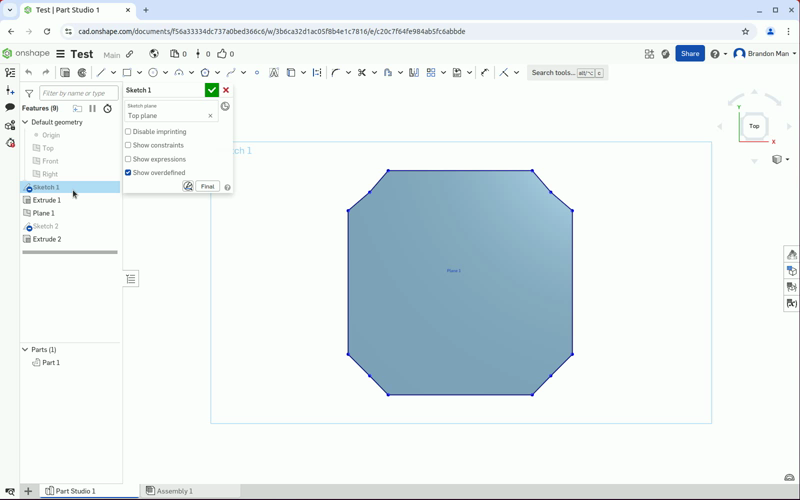
mouse_move(229, 92)
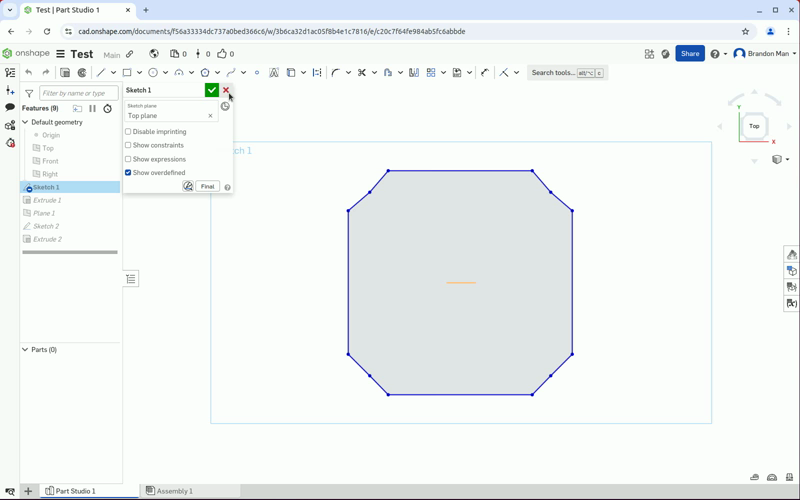
click(229, 92)
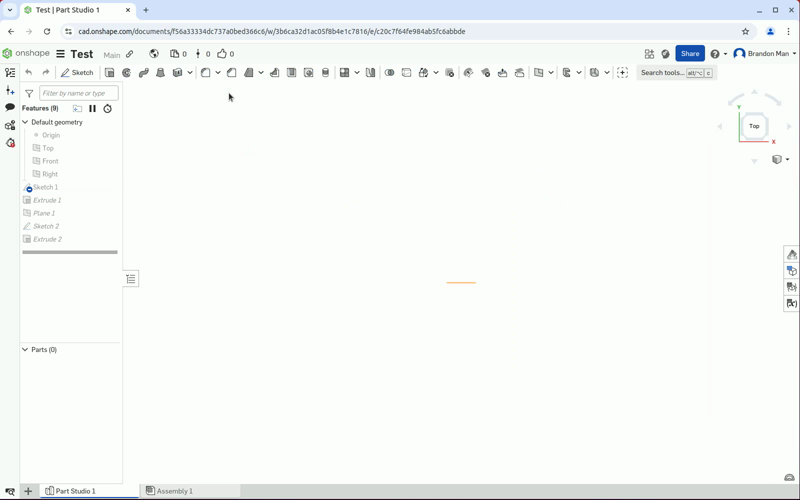
key(shift+s)
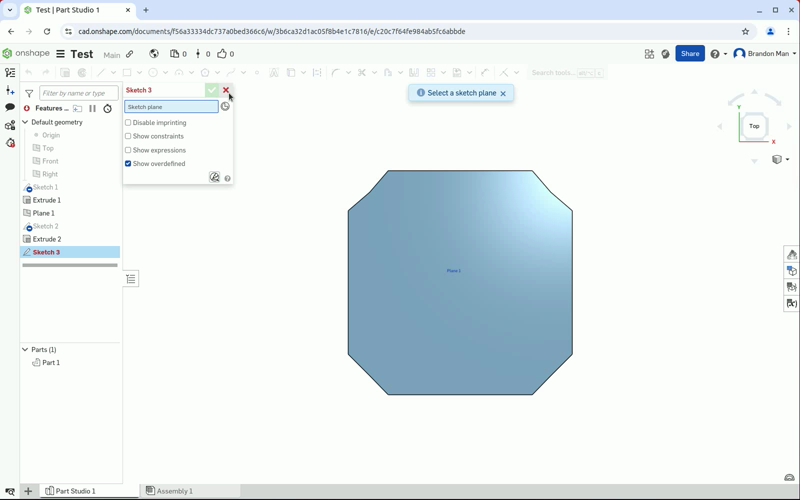
mouse_move(73, 215)
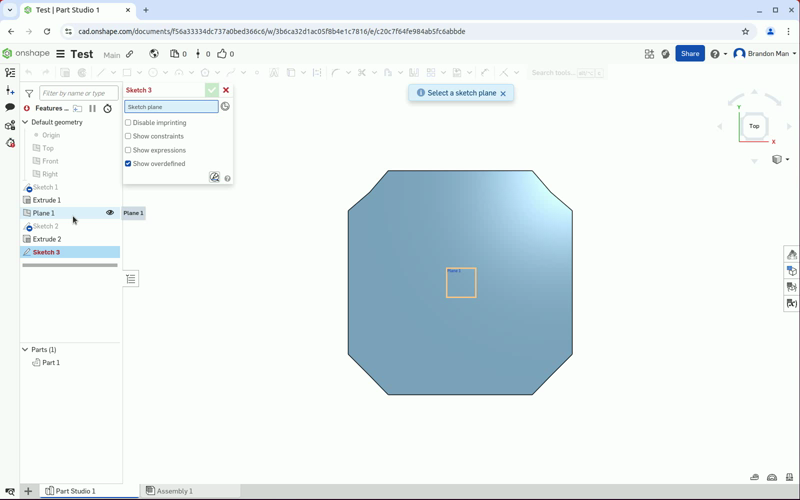
click(73, 215)
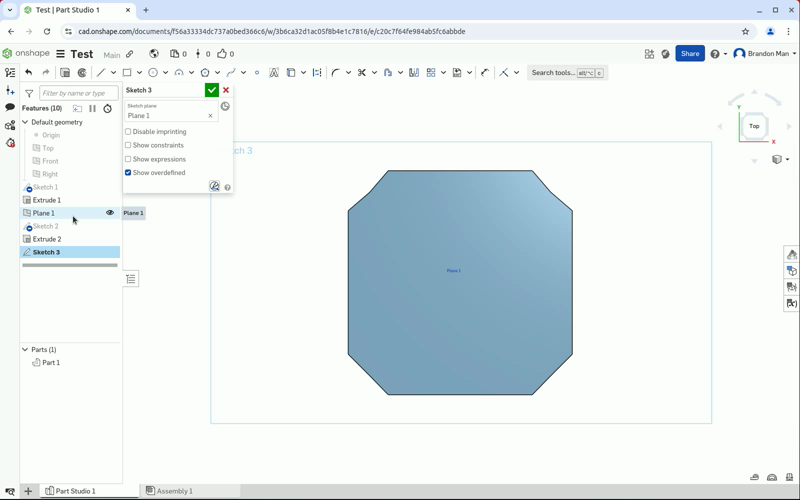
mouse_move(73, 352)
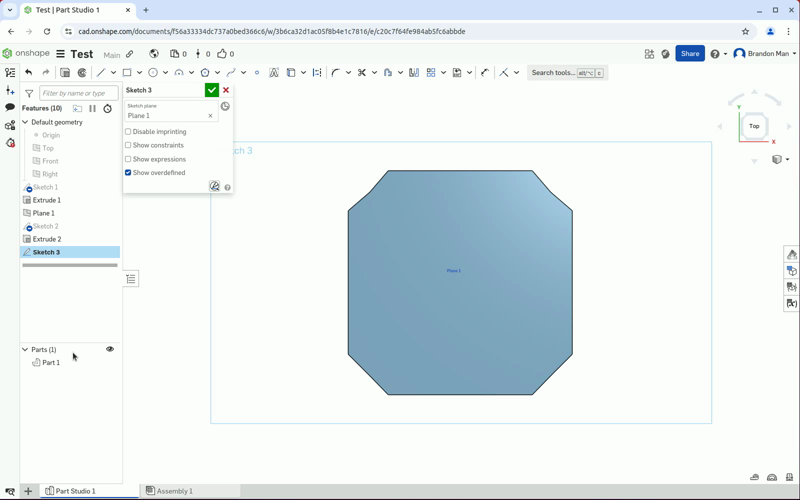
key(y)
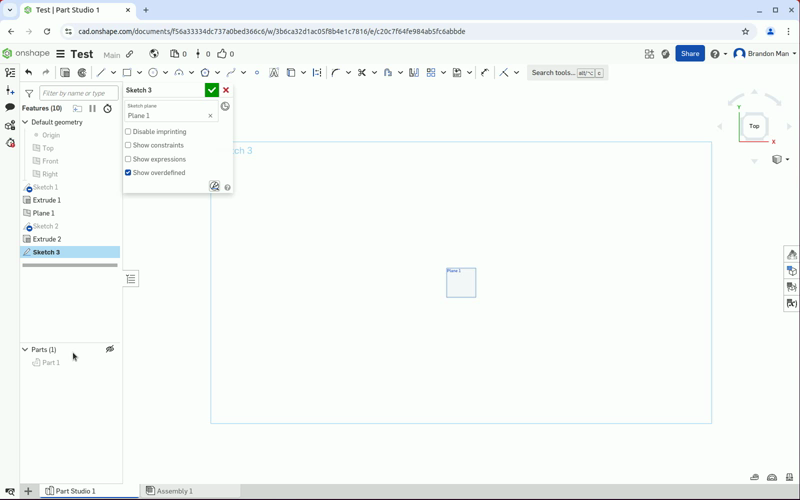
key(c)
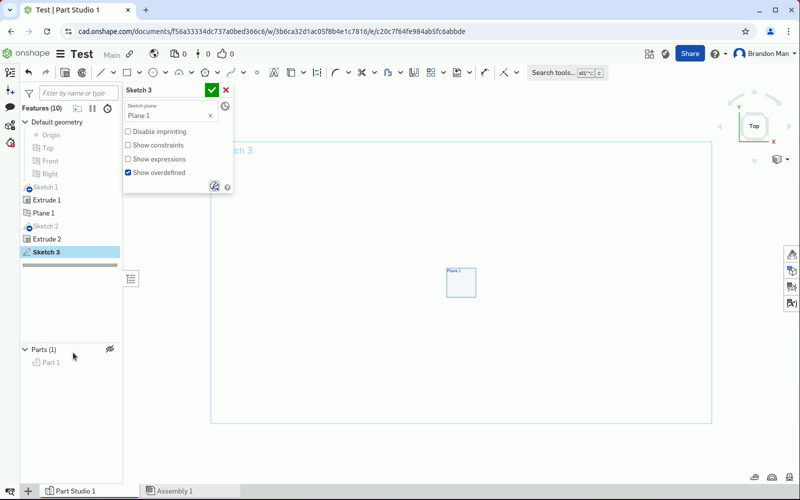
key_down(shift)
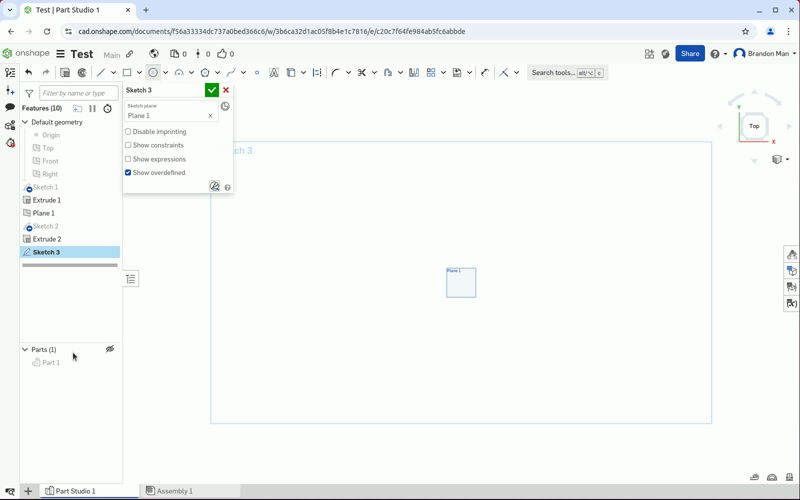
mouse_move(423, 275)
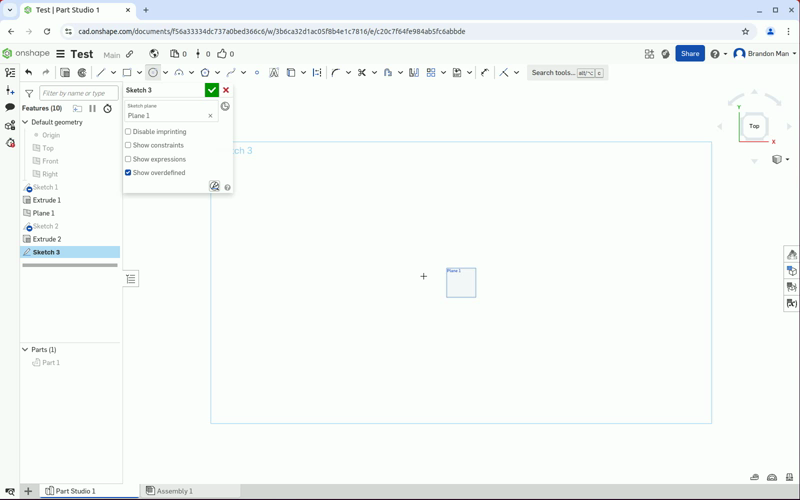
click(423, 275)
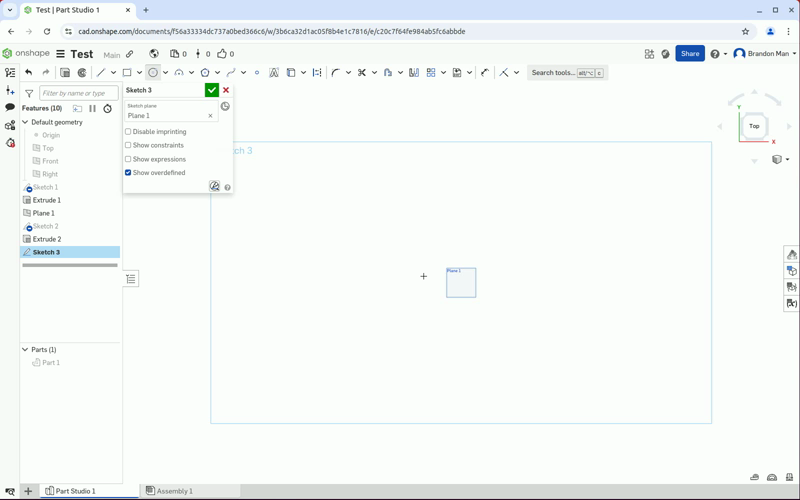
key_up(shift)
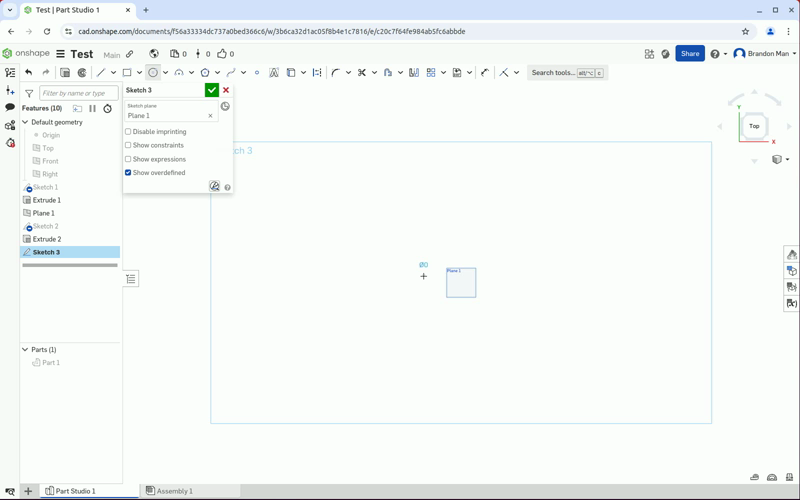
mouse_move(426, 275)
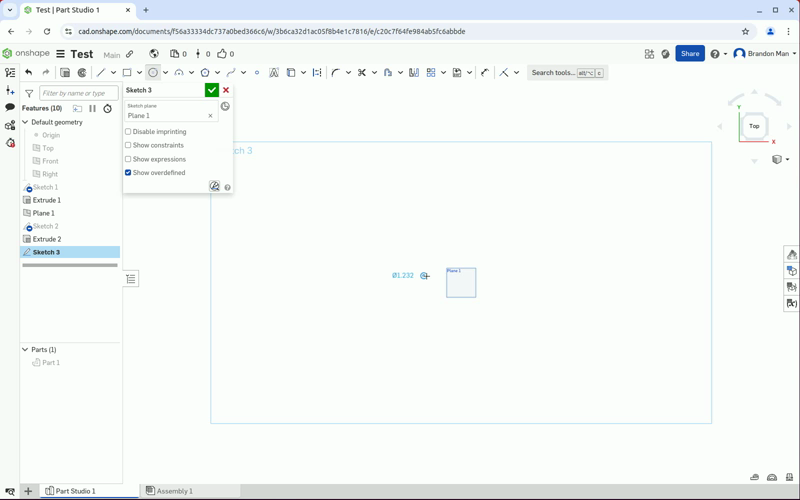
click(426, 275)
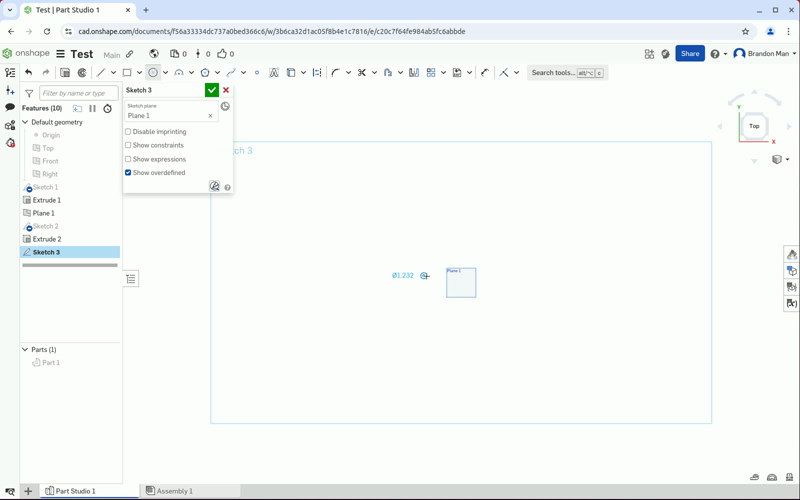
key(esc)
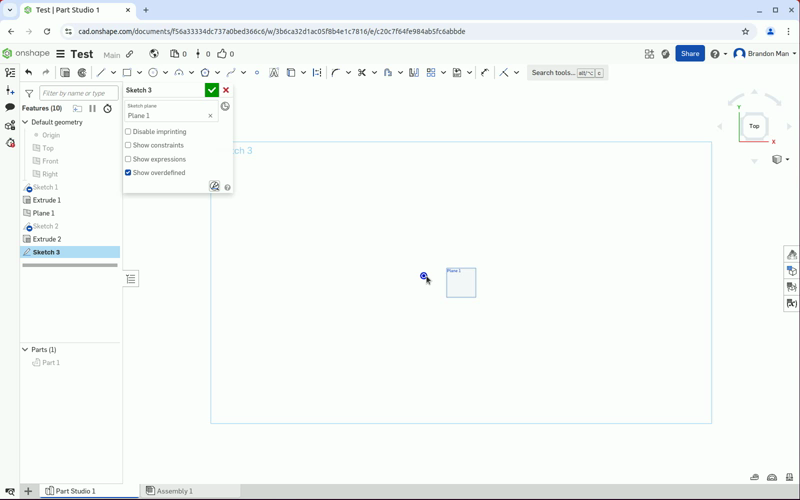
mouse_move(422, 274)
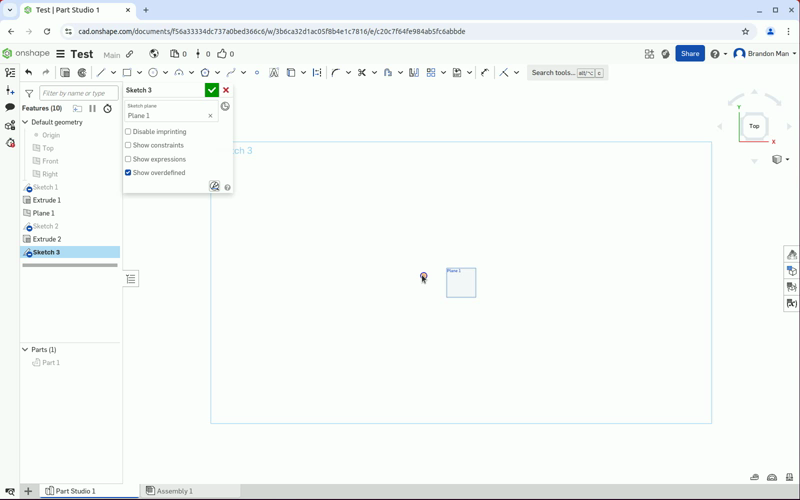
scroll(6)
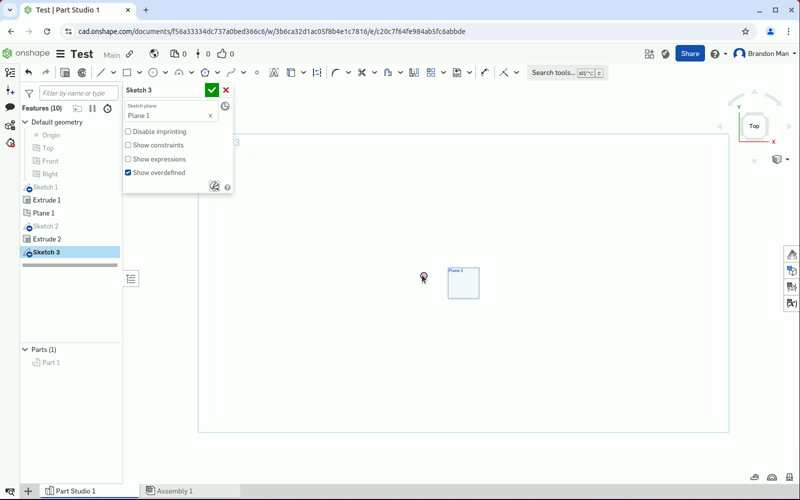
scroll(6)
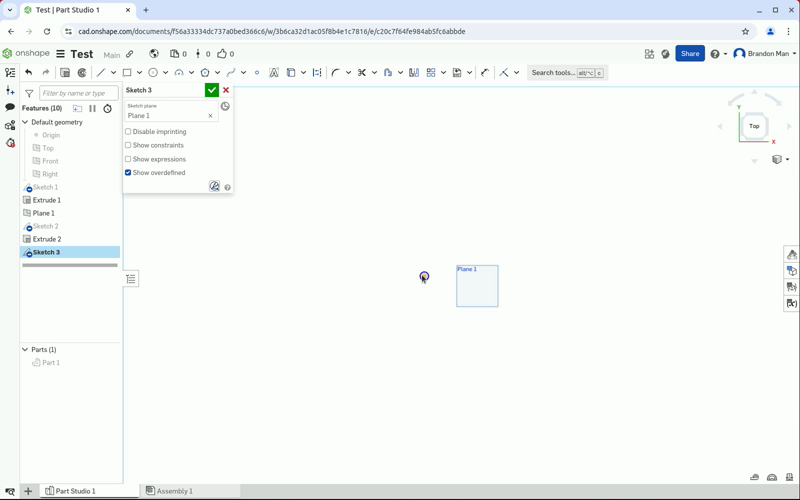
scroll(6)
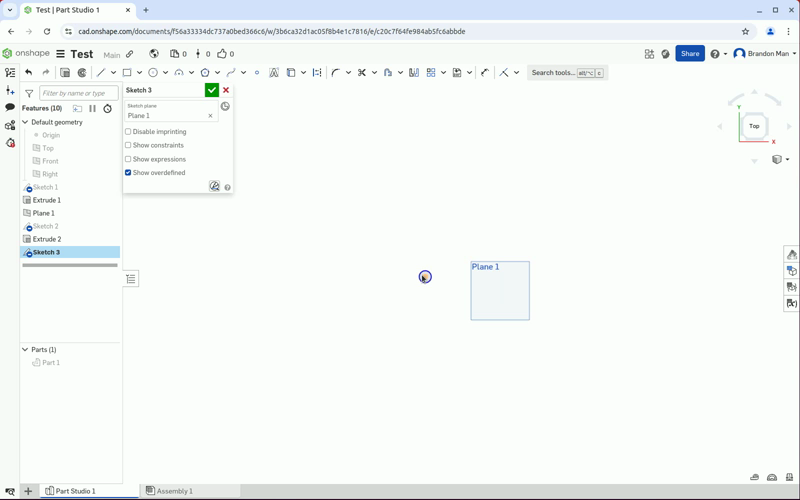
scroll(6)
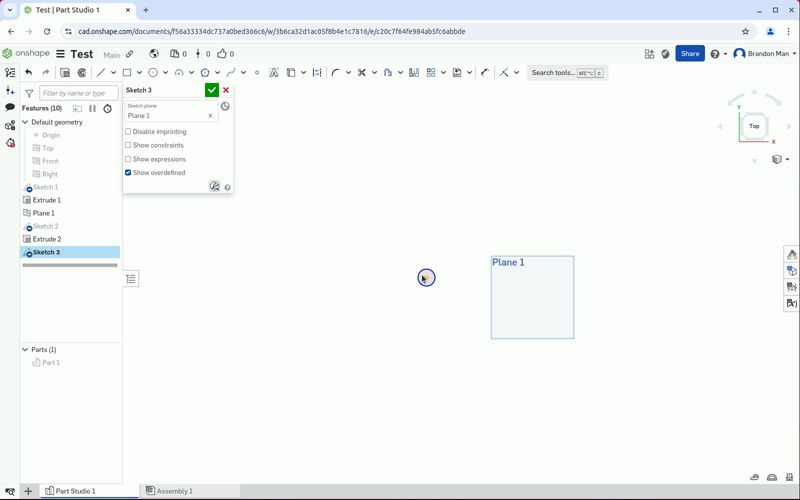
scroll(6)
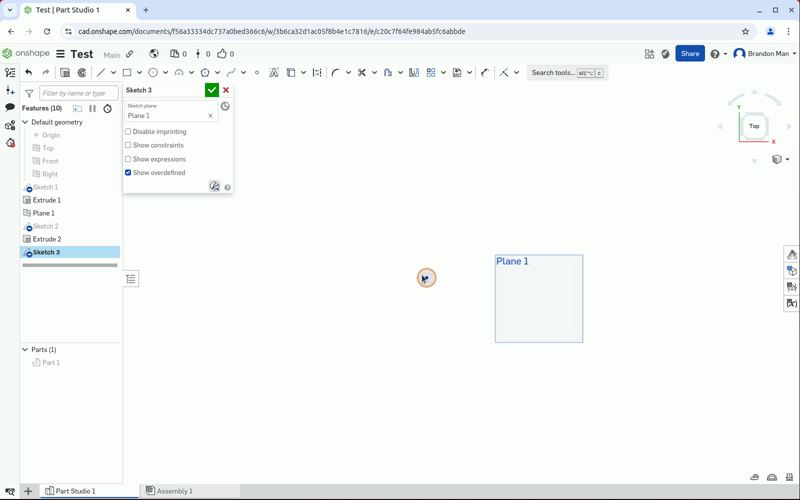
scroll(6)
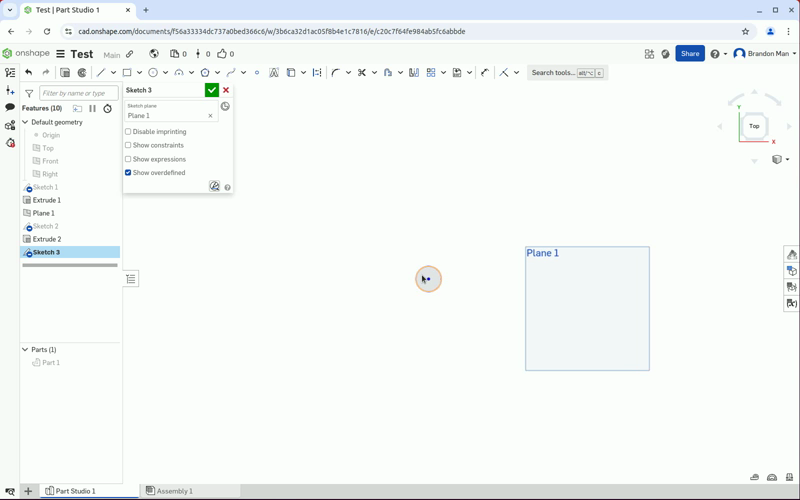
scroll(6)
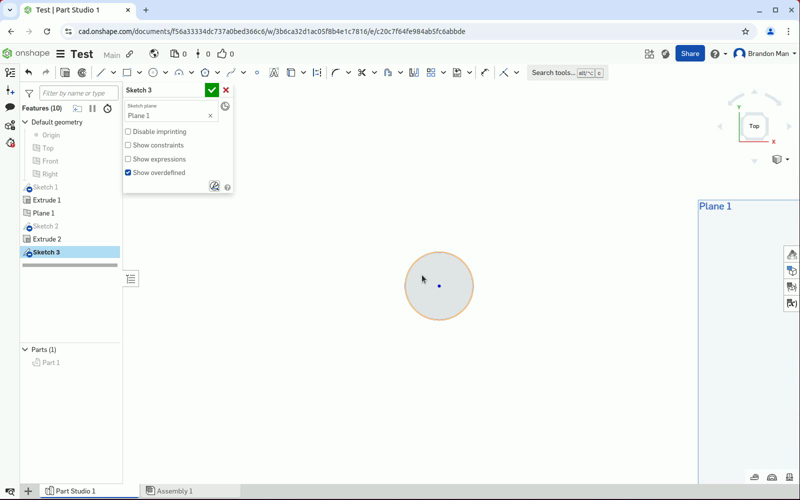
click(422, 274)
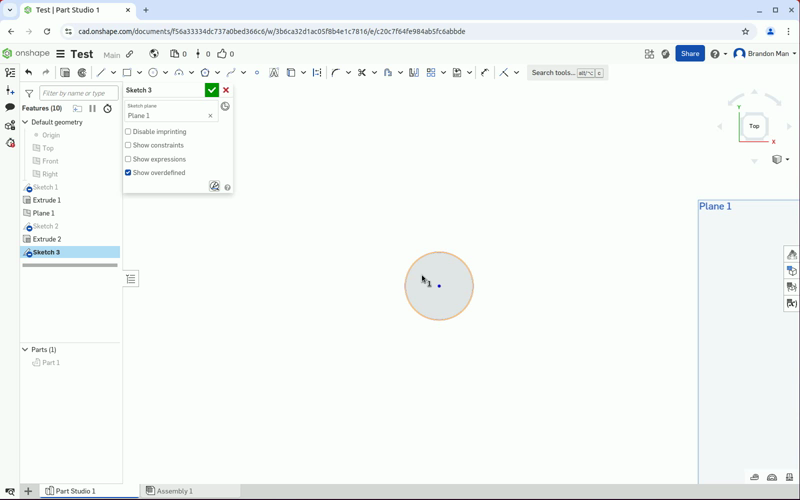
scroll(-6)
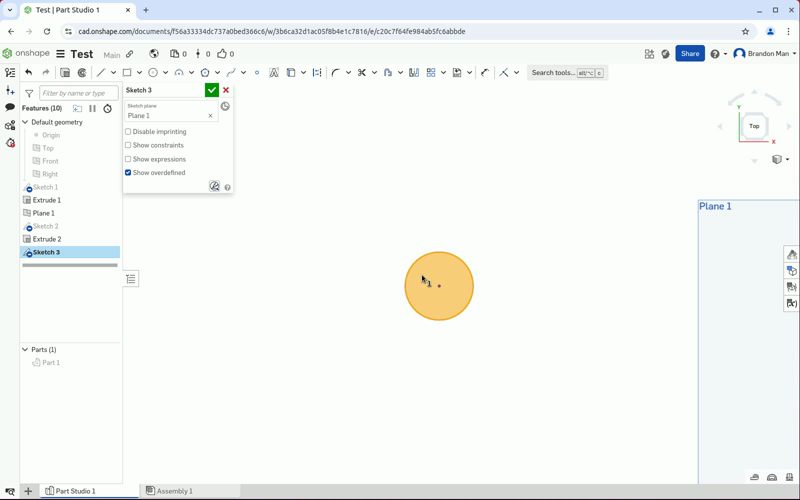
scroll(-6)
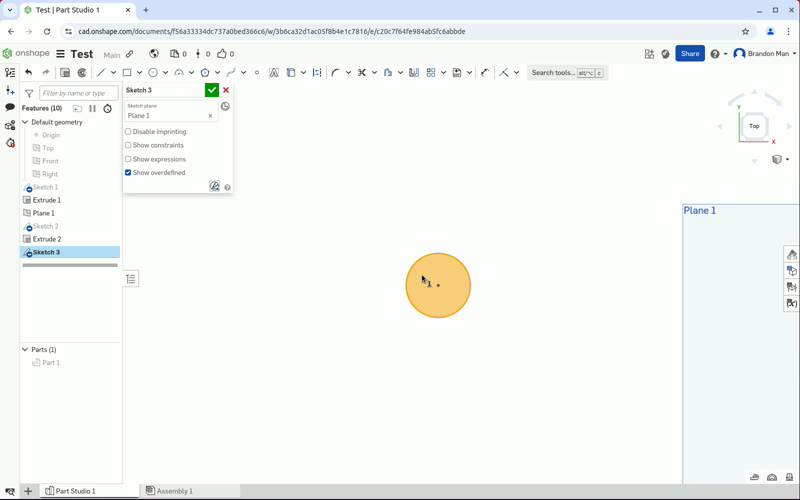
scroll(-6)
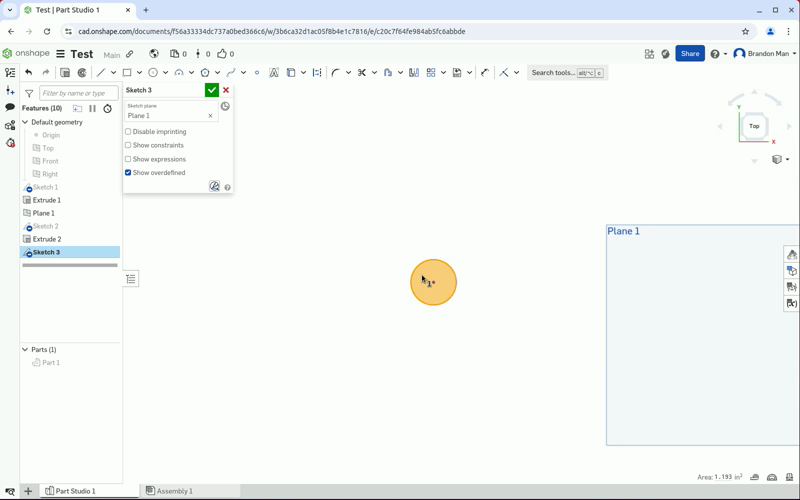
scroll(-6)
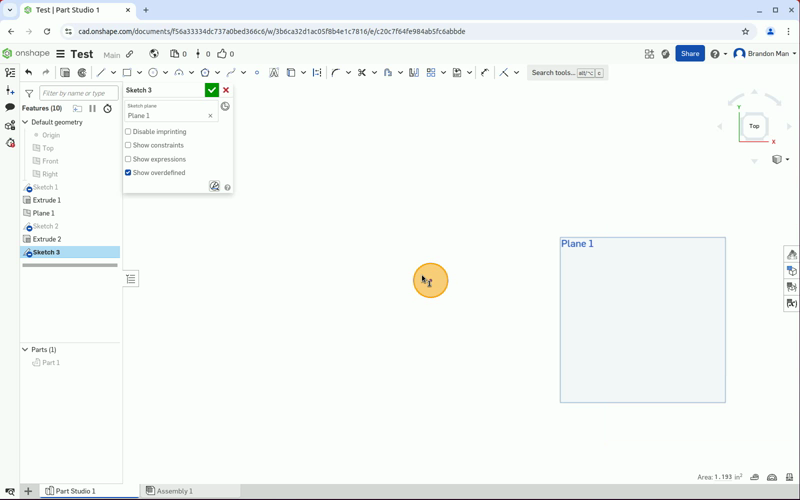
scroll(-6)
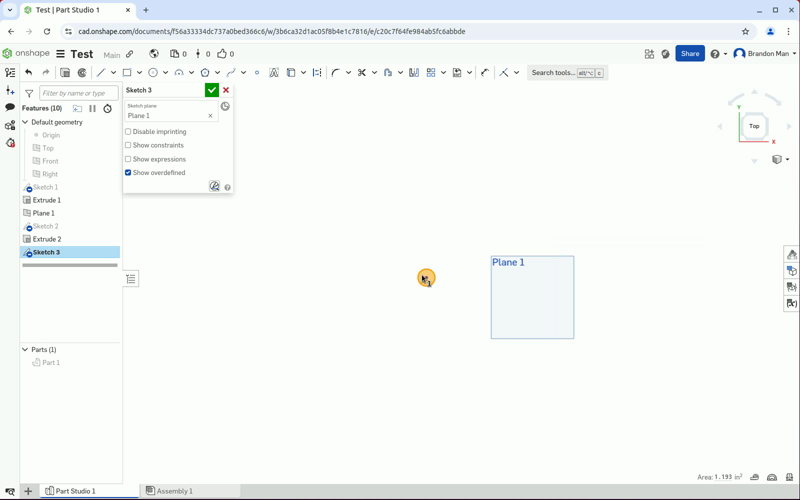
scroll(-6)
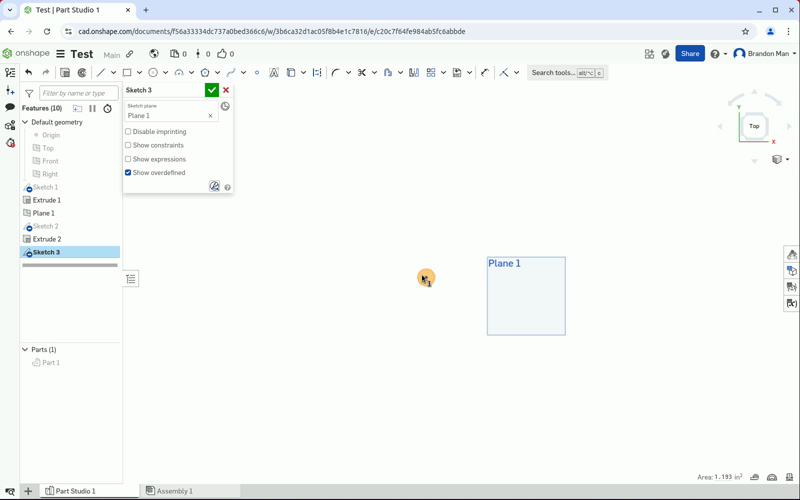
scroll(-6)
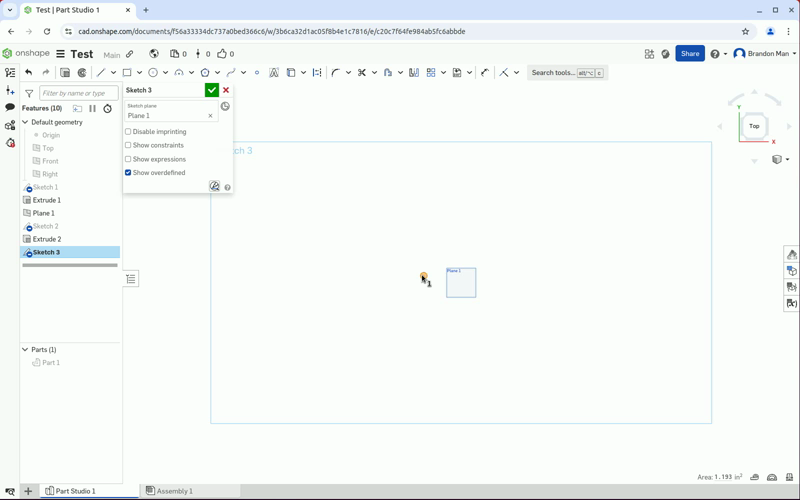
mouse_move(73, 352)
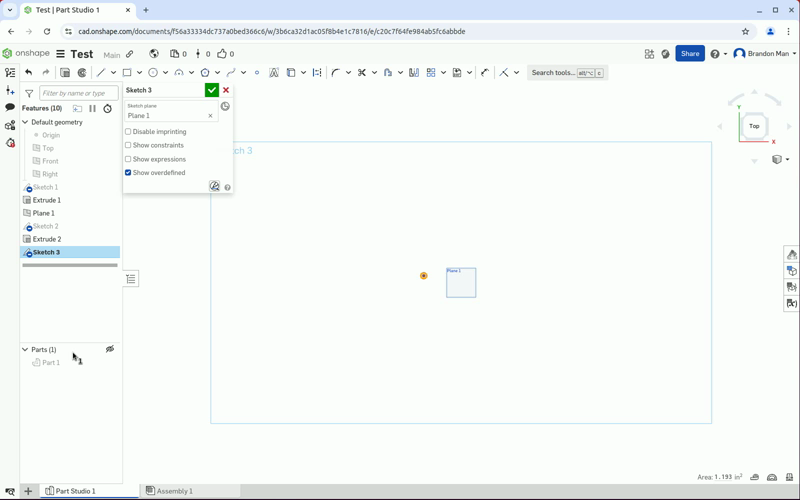
key(shift+y)
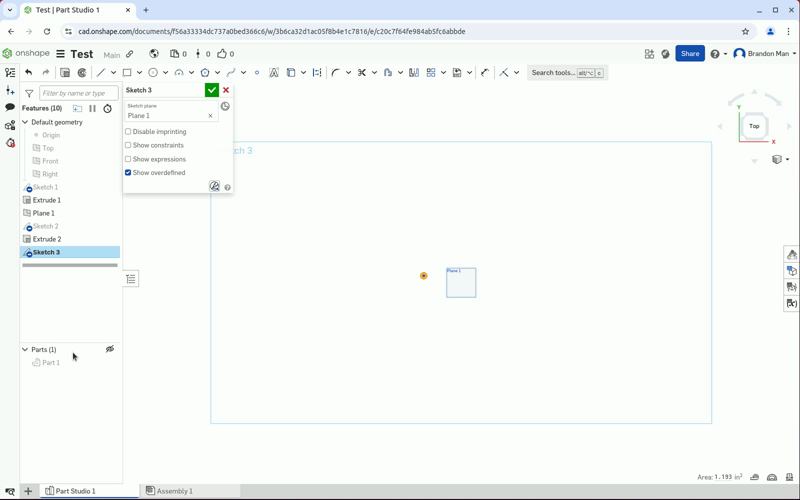
key(shift+e)
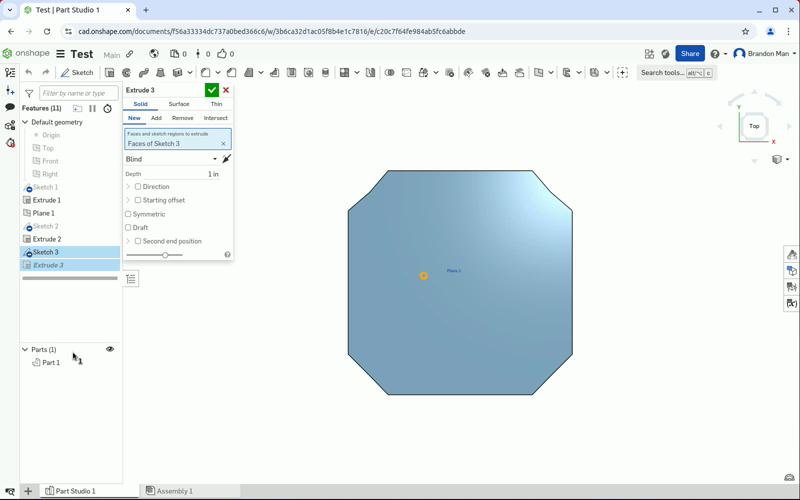
mouse_move(143, 106)
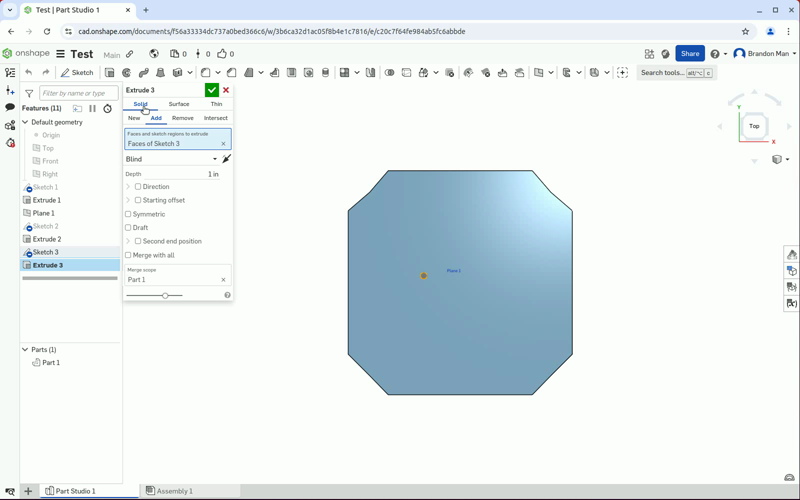
click(143, 106)
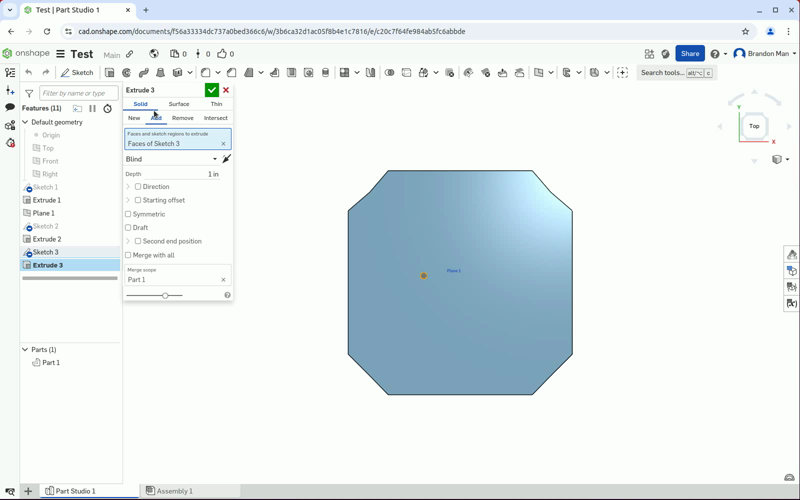
mouse_move(186, 120)
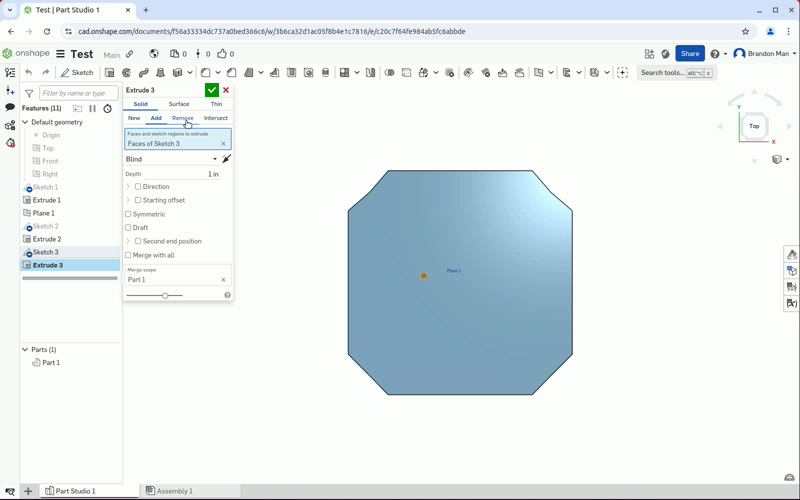
click(186, 120)
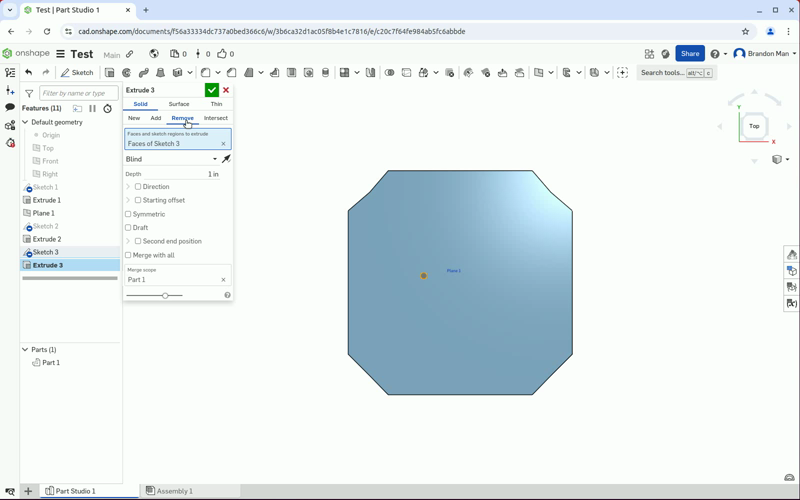
key(tab, 4)
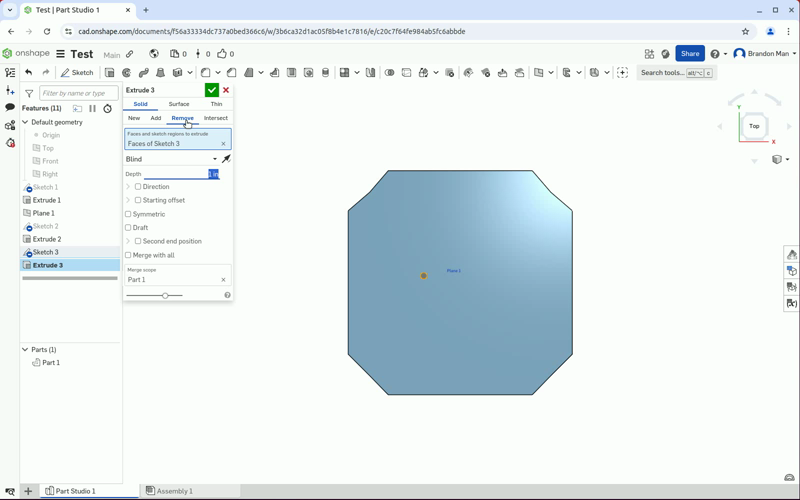
text(3.611)
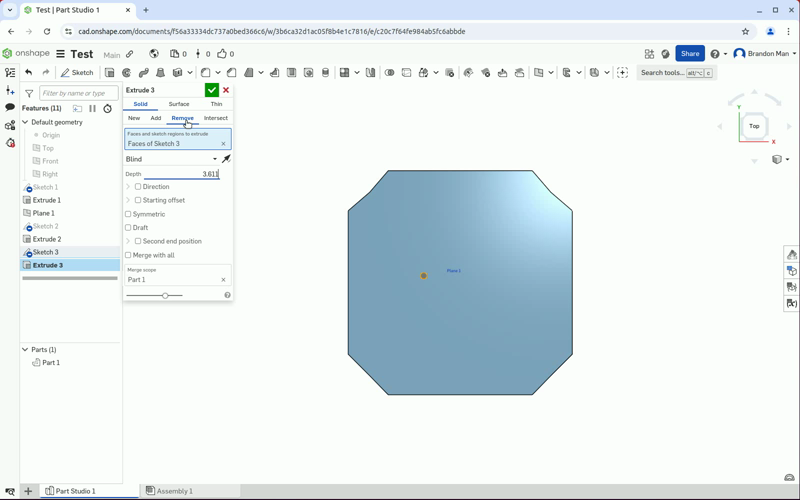
key(tab, 6)
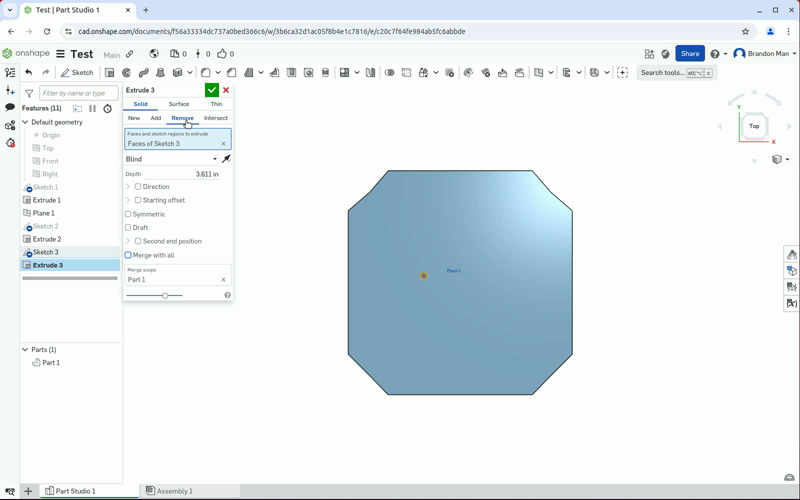
key(space)
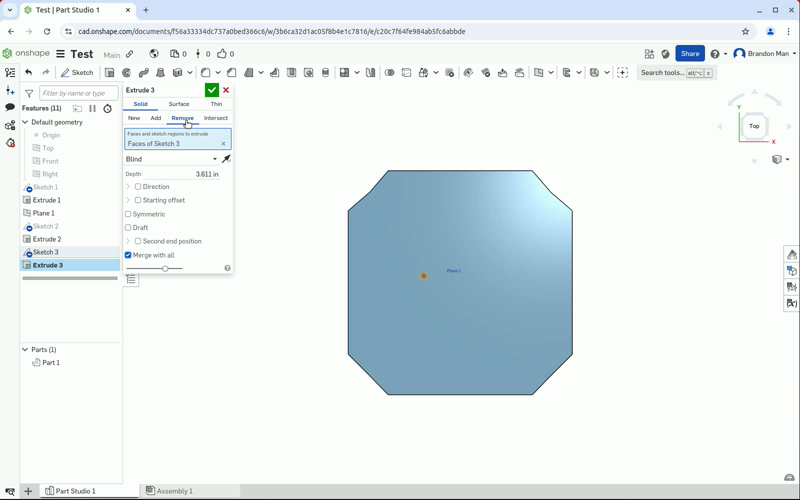
key(enter)
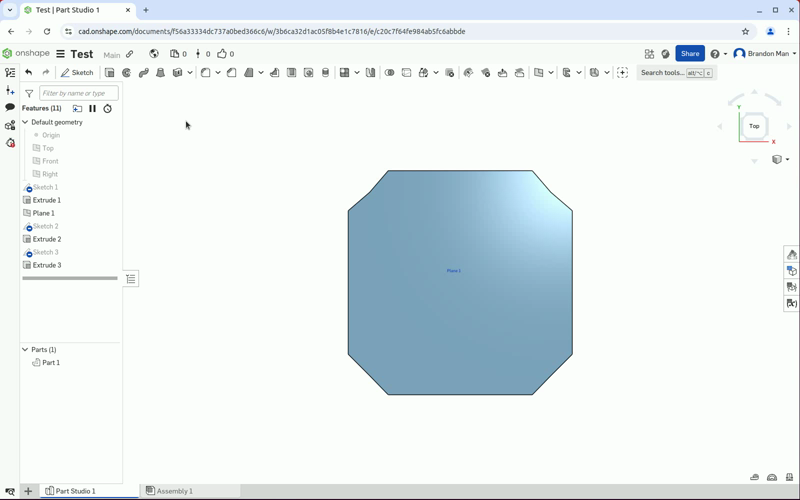
key(shift+h)
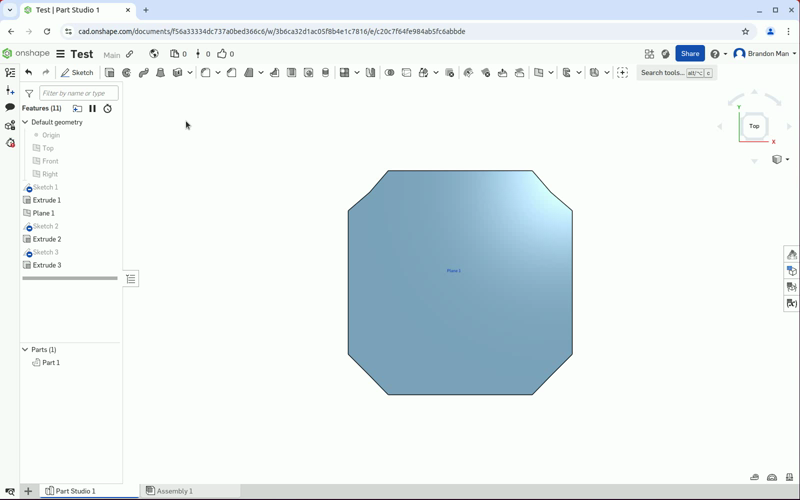
key(shift+h)
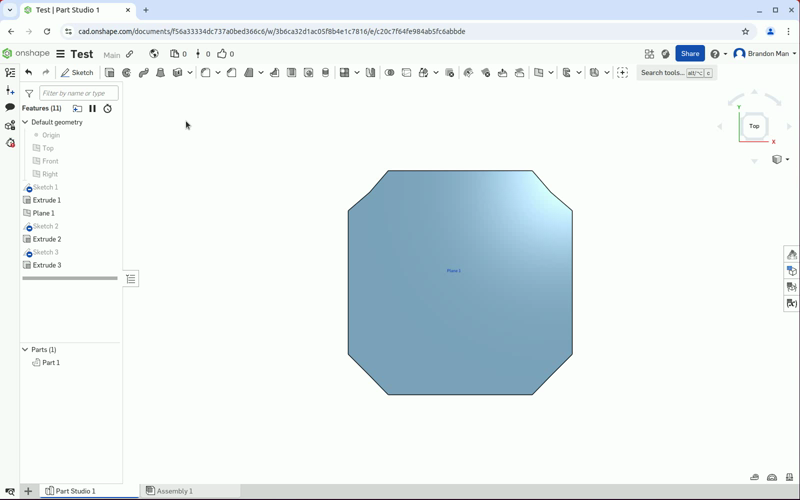
mouse_move(73, 189)
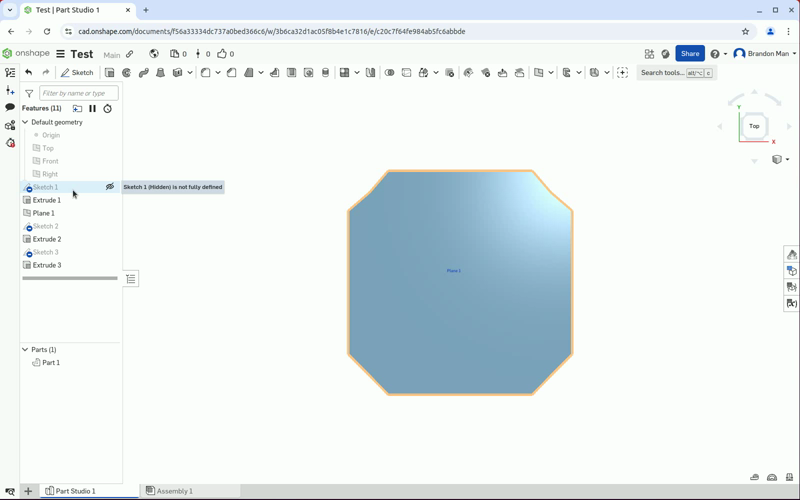
click(73, 189)
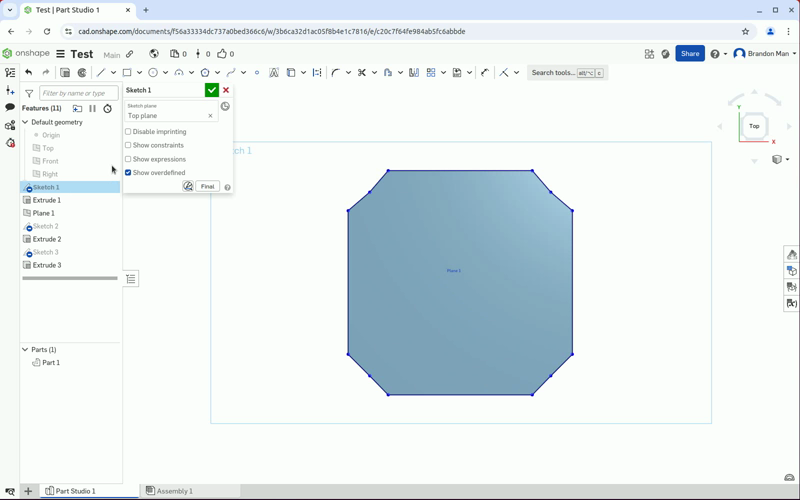
mouse_move(229, 92)
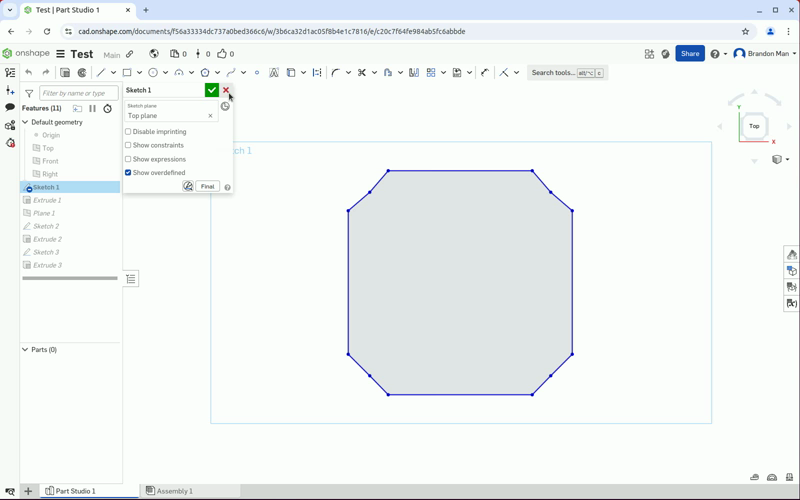
click(229, 92)
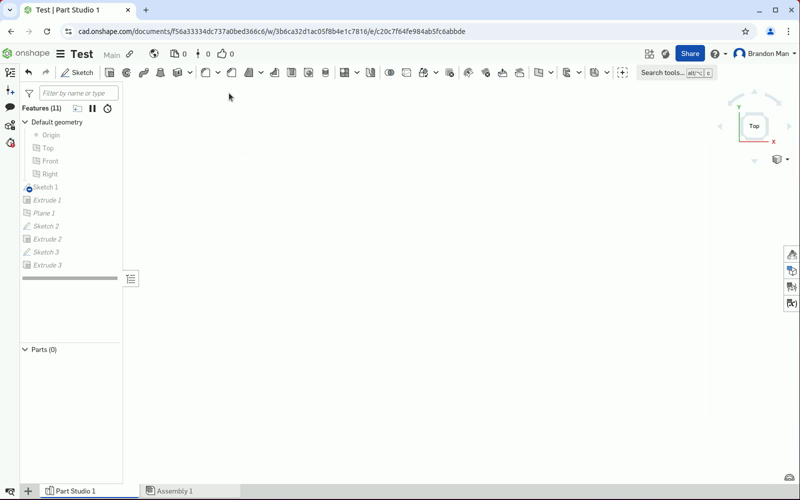
key(shift+s)
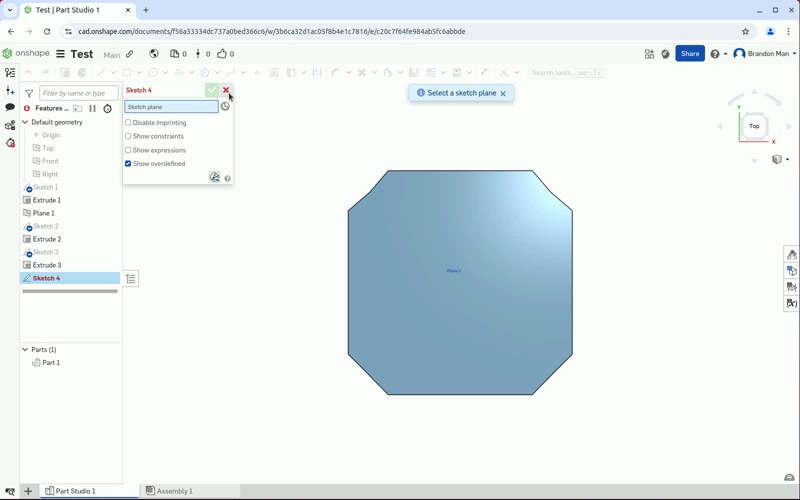
mouse_move(73, 215)
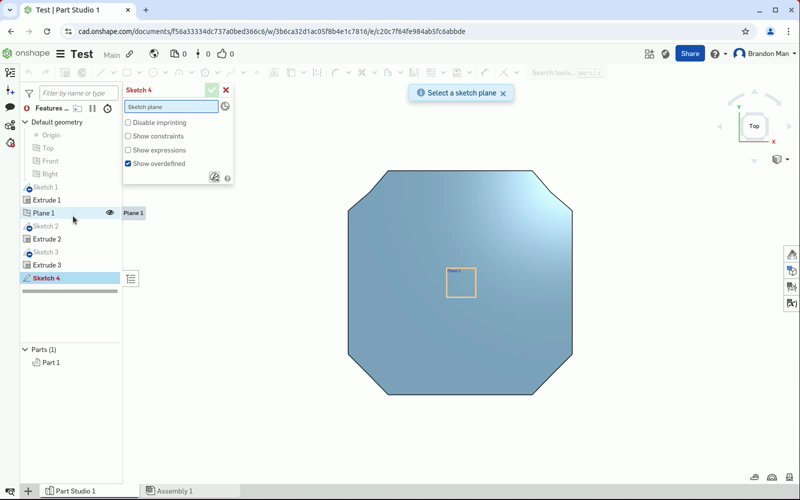
click(73, 215)
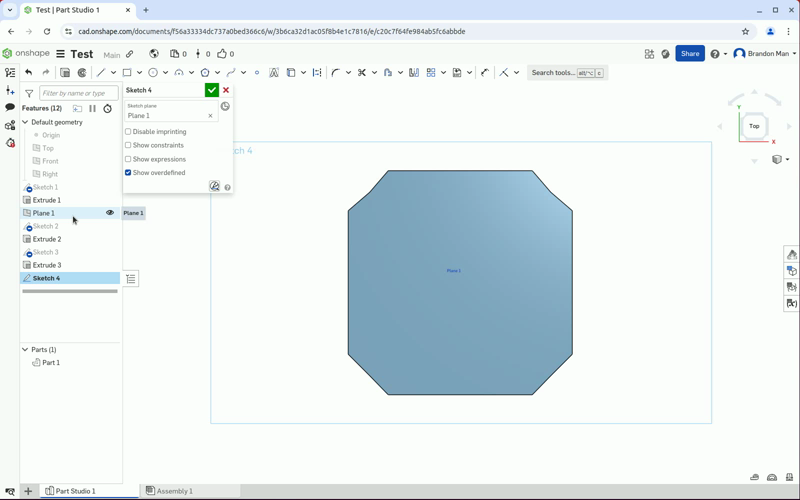
mouse_move(73, 352)
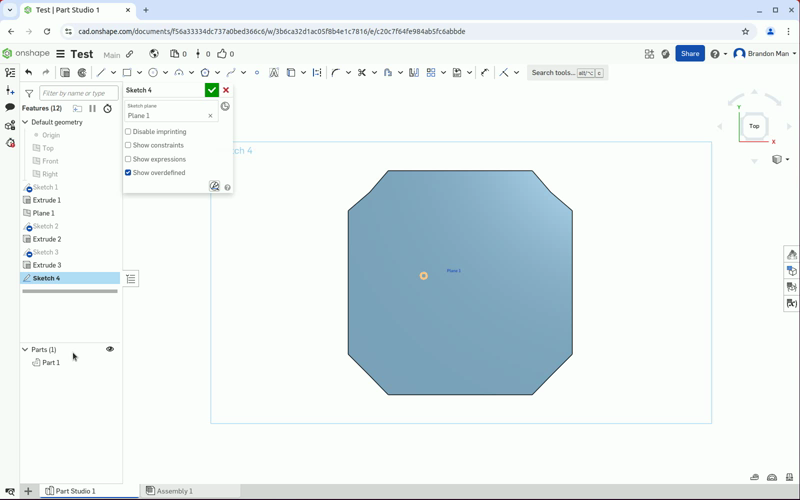
key(y)
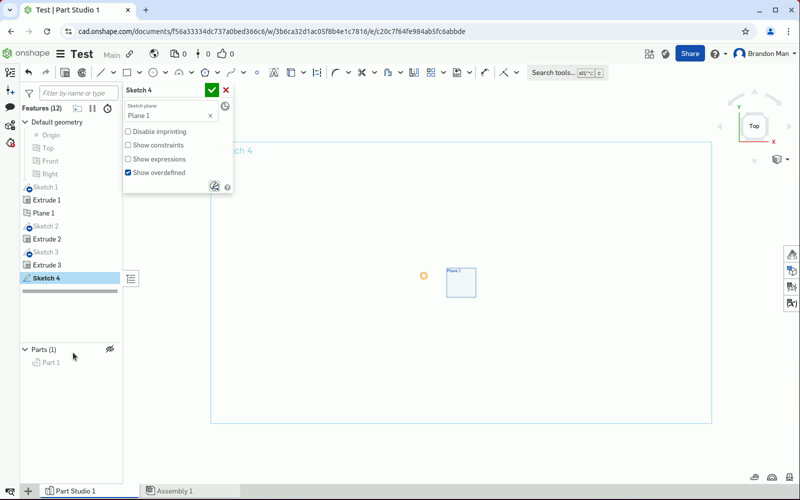
key(c)
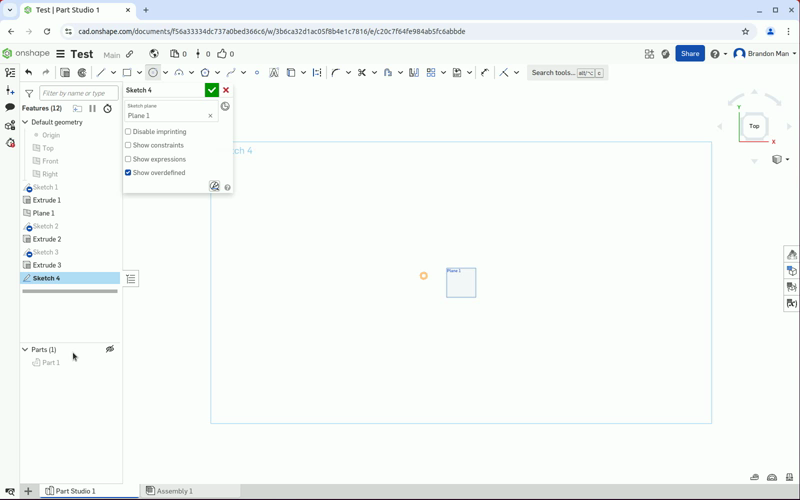
key_down(shift)
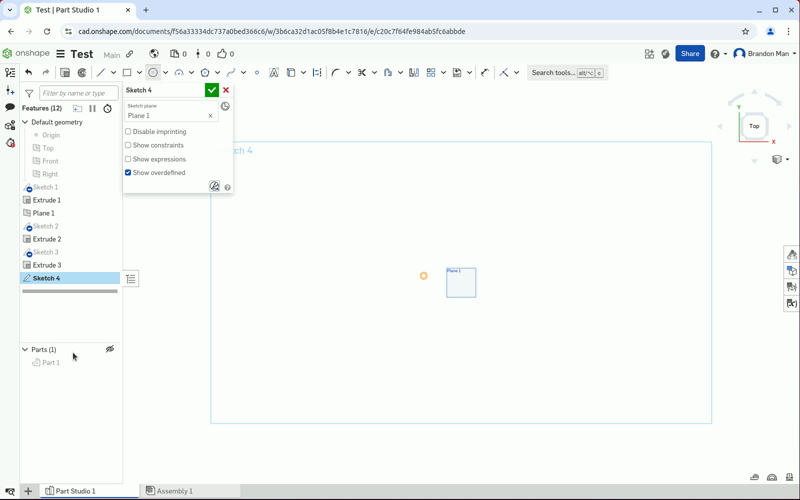
mouse_move(468, 320)
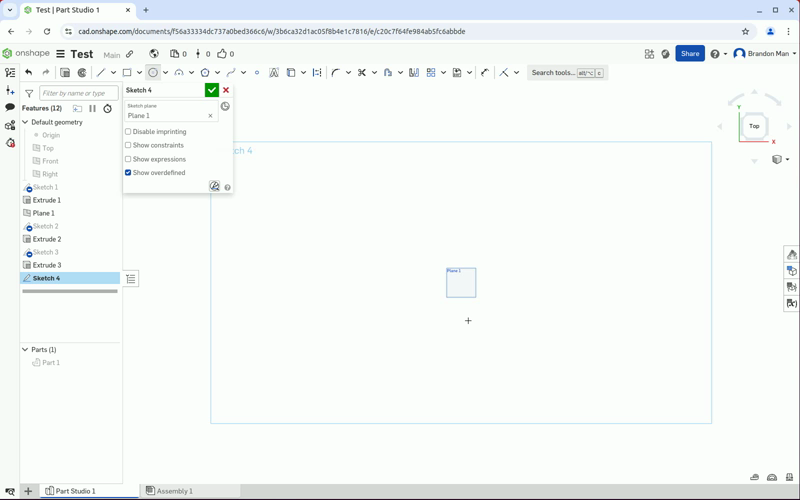
click(468, 320)
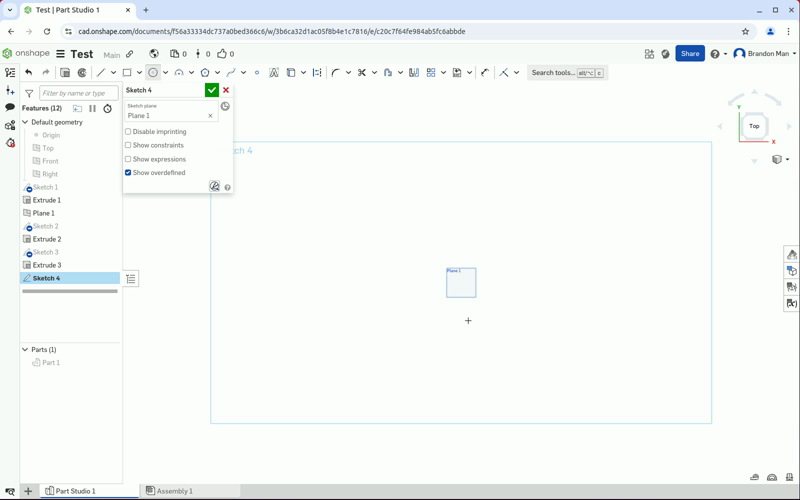
key_up(shift)
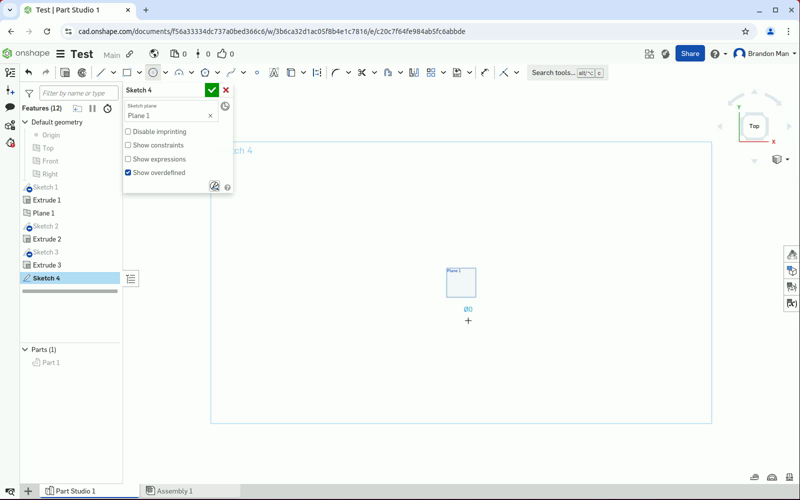
mouse_move(471, 320)
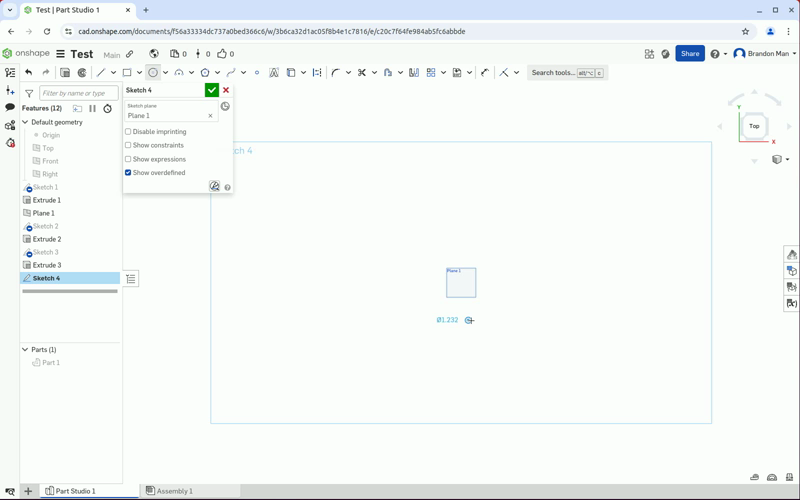
click(471, 320)
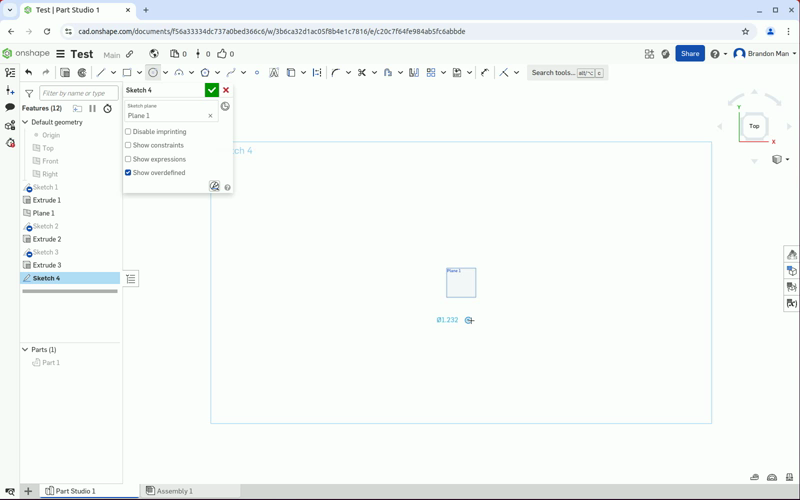
key(esc)
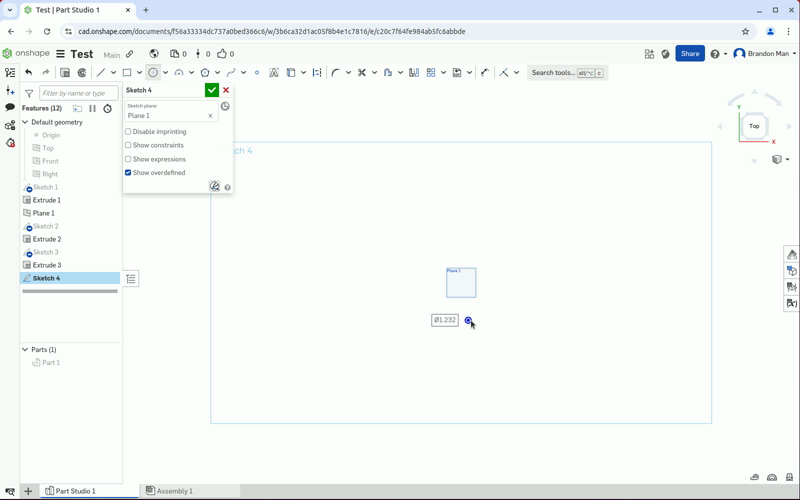
mouse_move(468, 321)
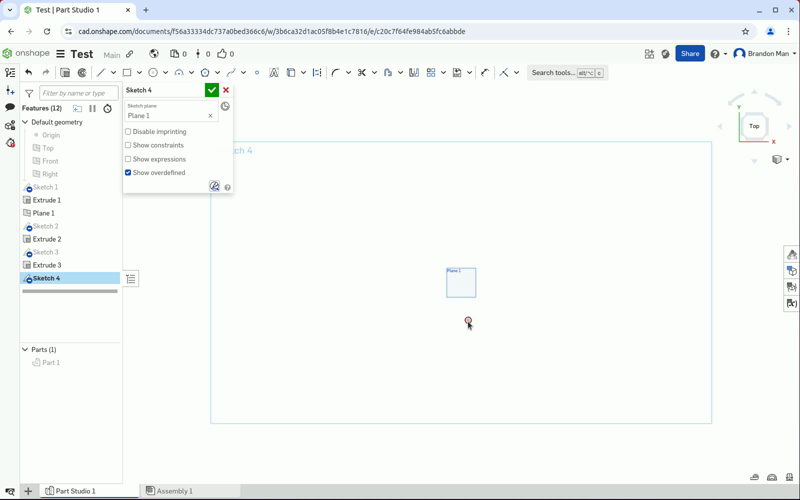
scroll(6)
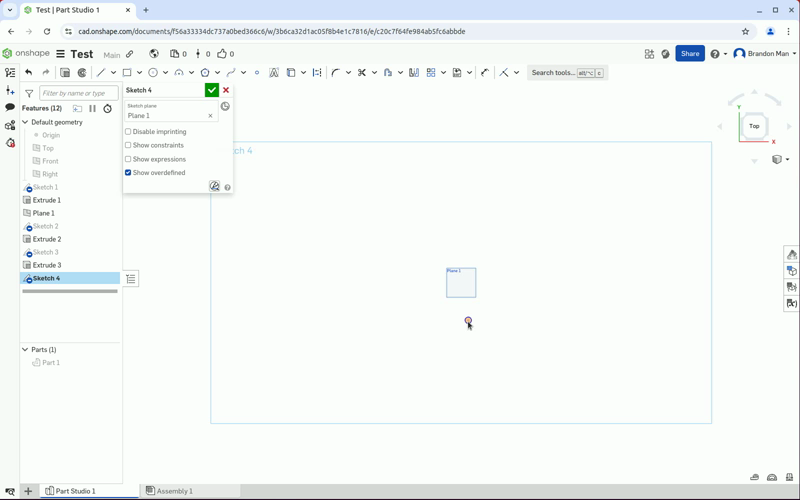
scroll(6)
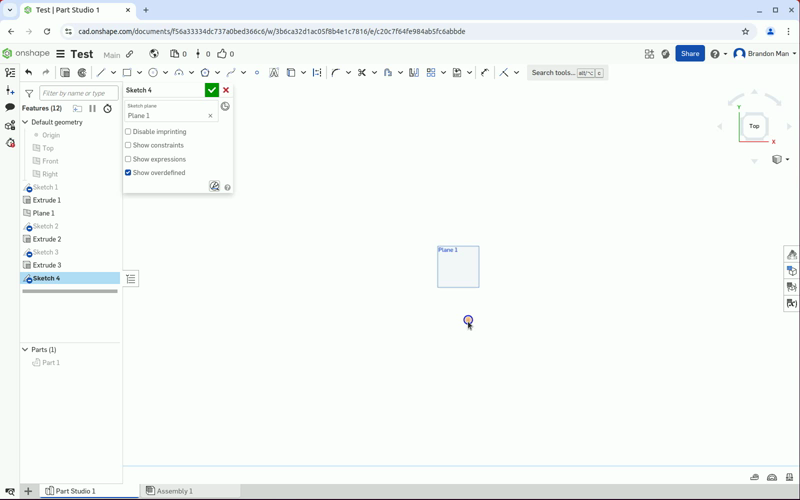
scroll(6)
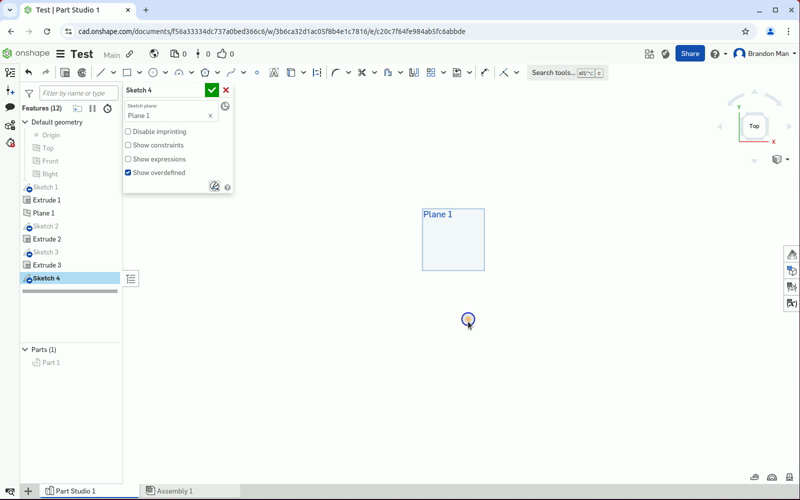
scroll(6)
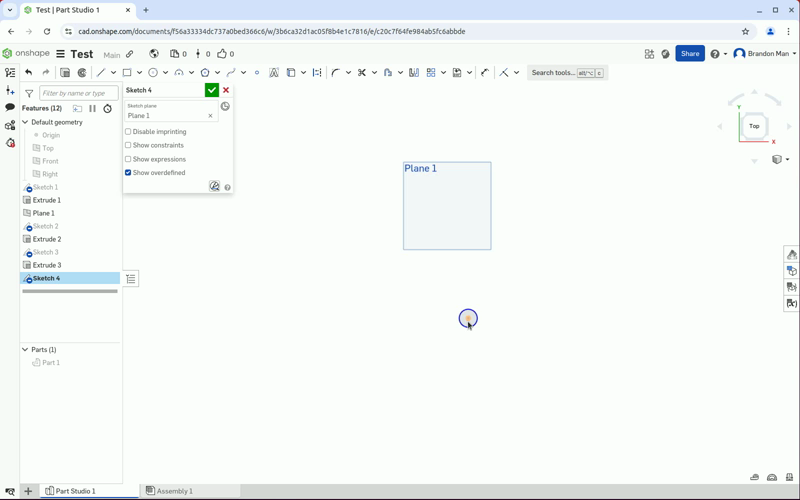
scroll(6)
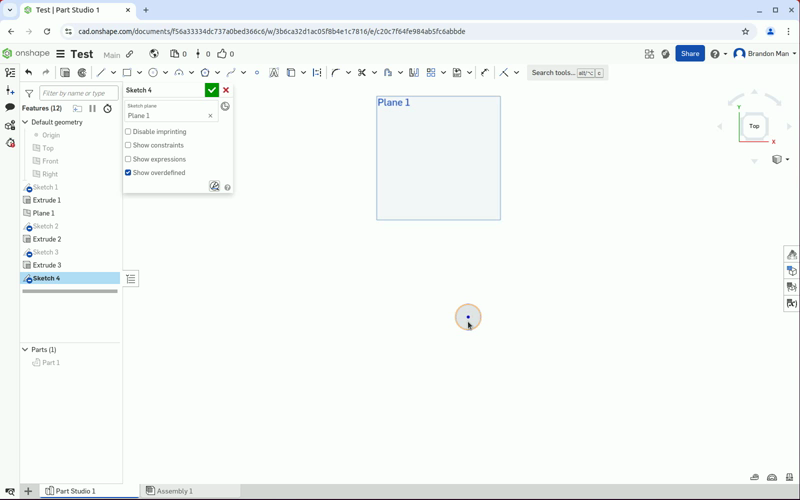
scroll(6)
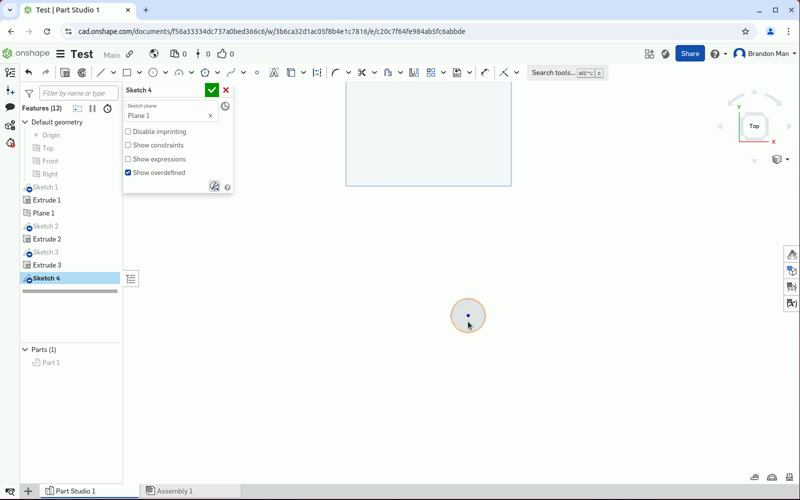
scroll(6)
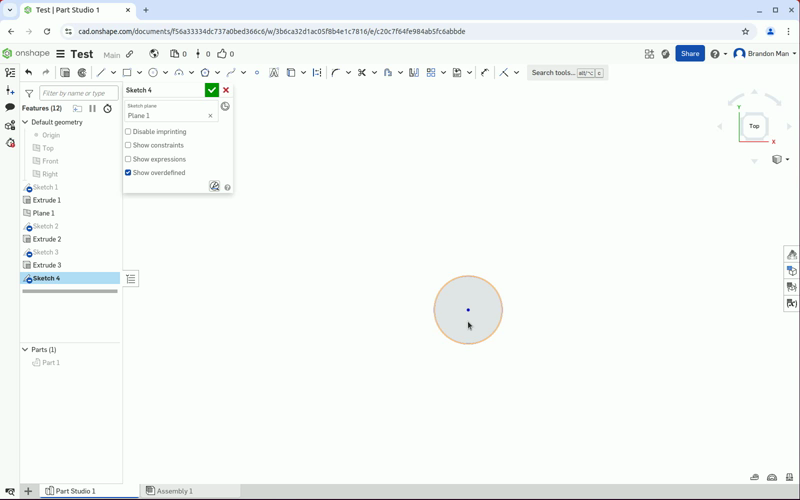
click(468, 321)
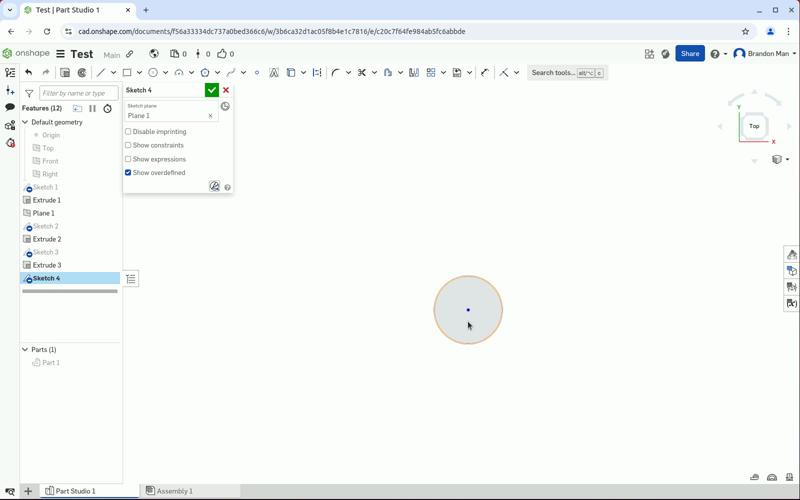
scroll(-6)
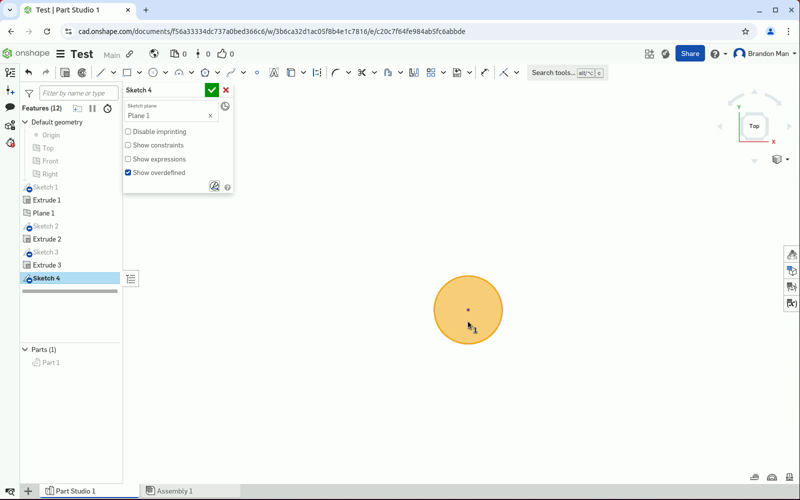
scroll(-6)
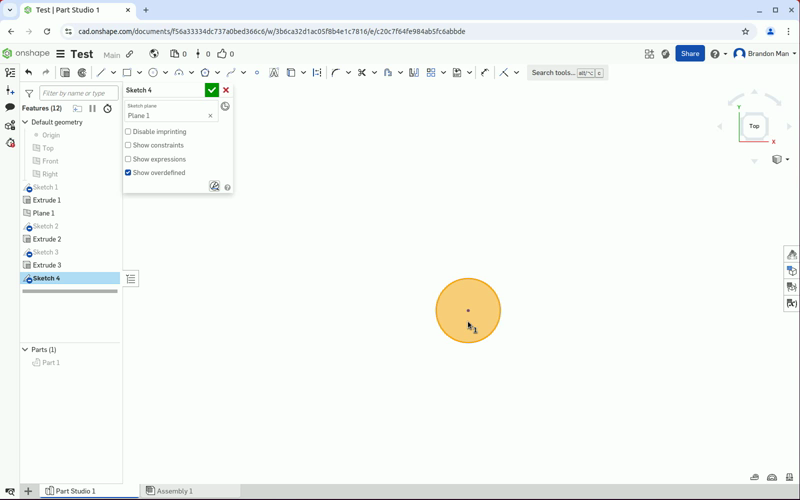
scroll(-6)
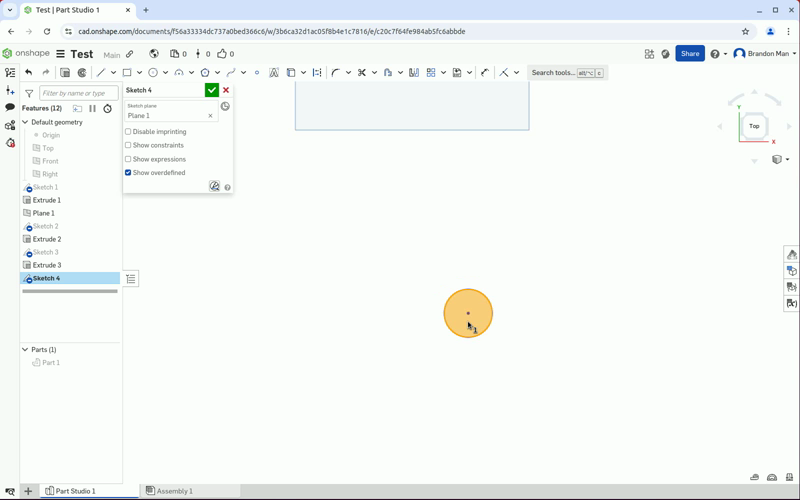
scroll(-6)
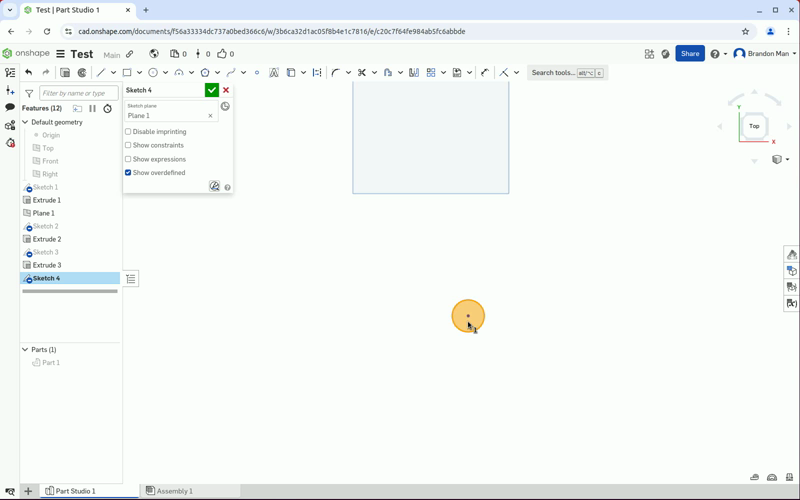
scroll(-6)
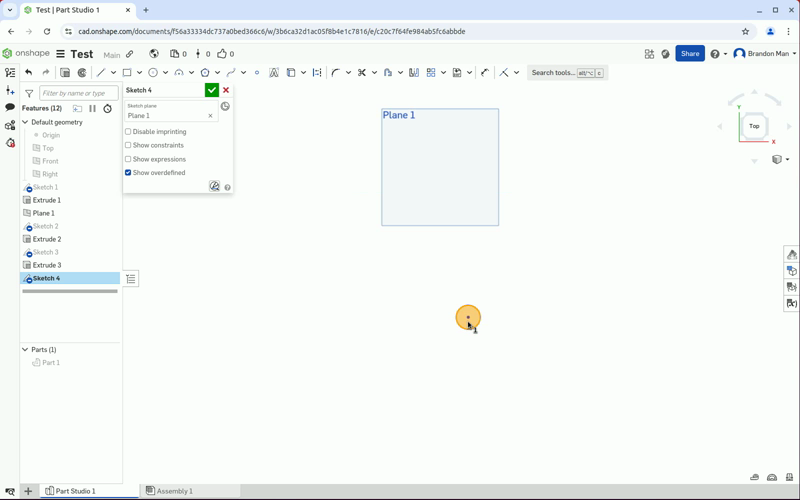
scroll(-6)
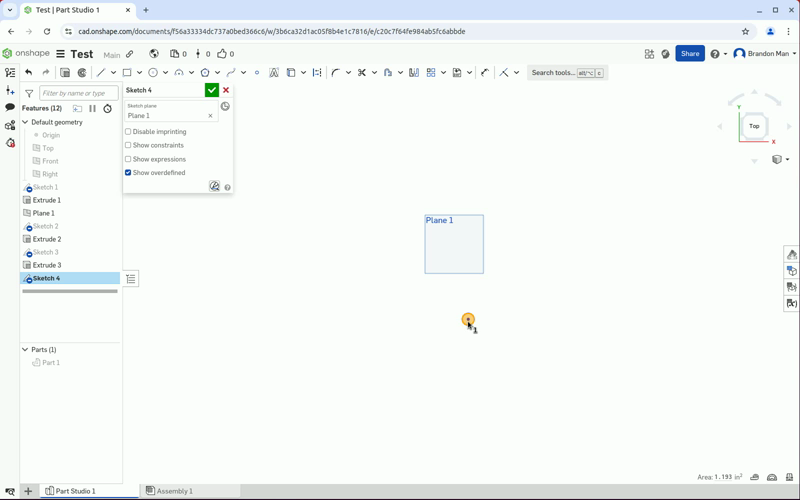
scroll(-6)
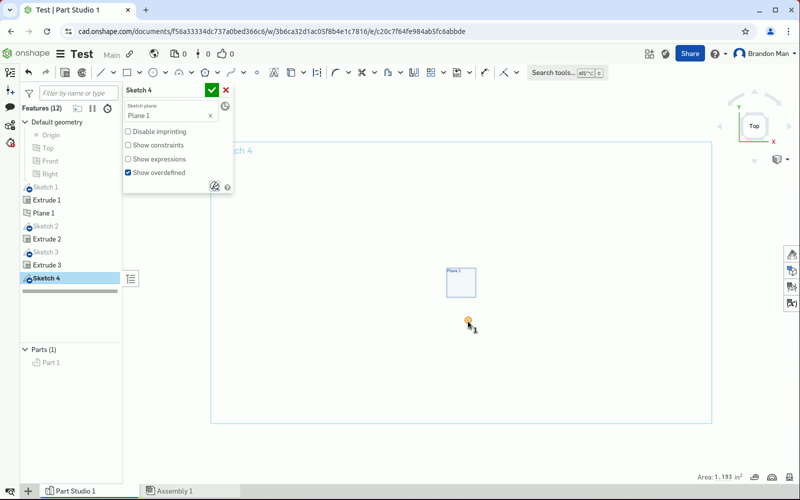
mouse_move(73, 352)
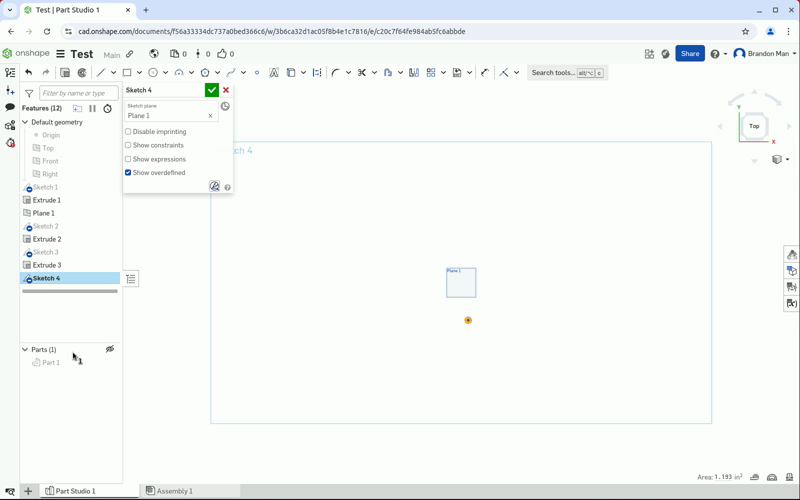
key(shift+y)
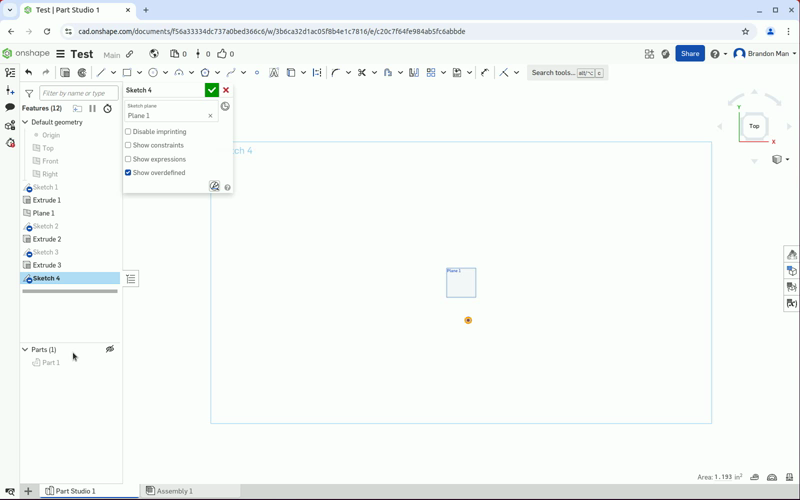
key(shift+e)
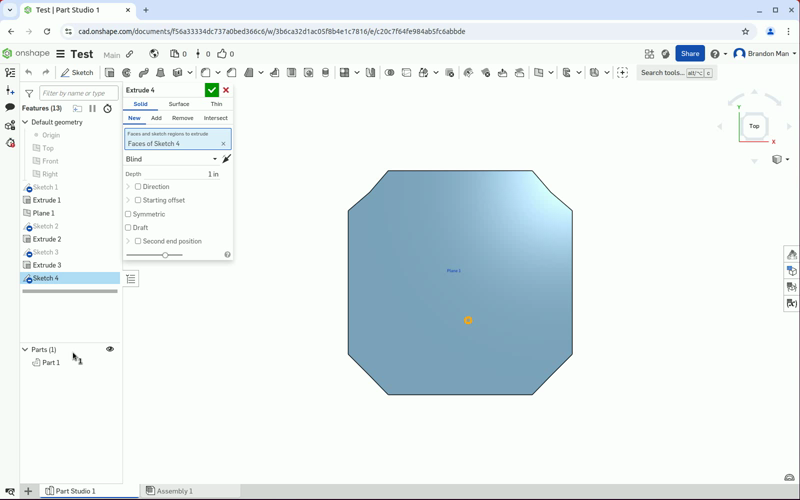
mouse_move(143, 106)
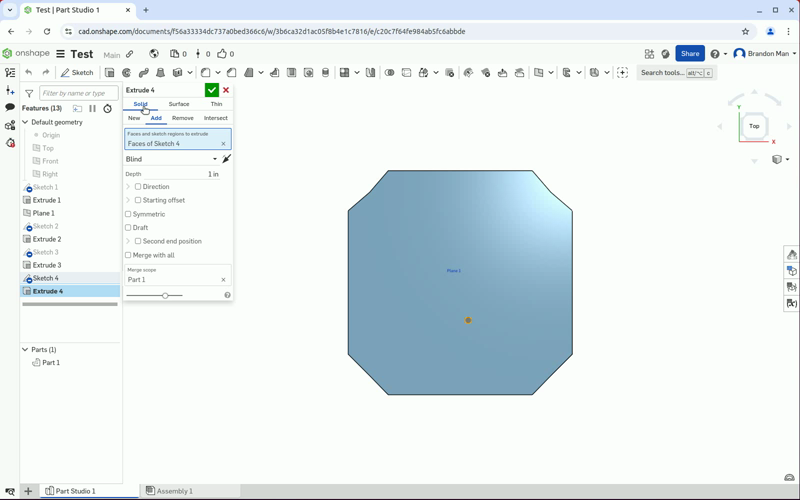
click(143, 106)
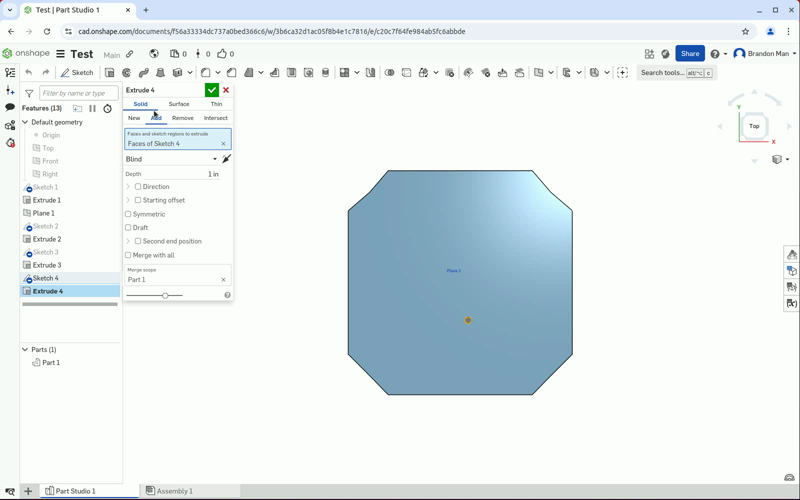
mouse_move(186, 120)
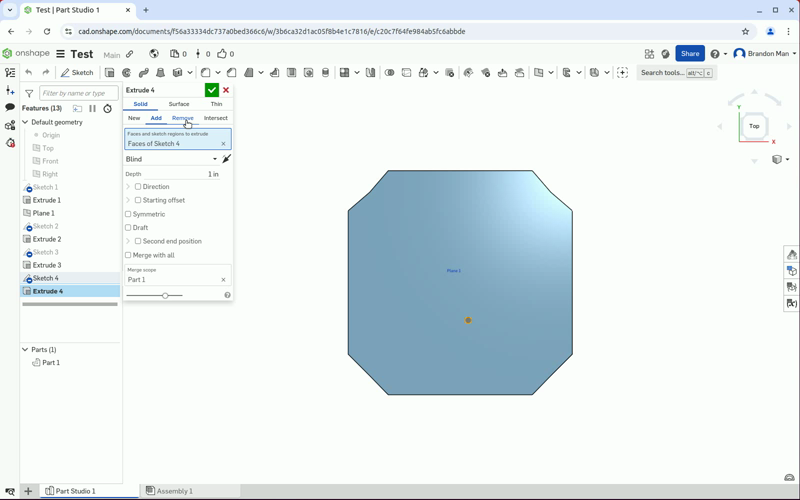
click(186, 120)
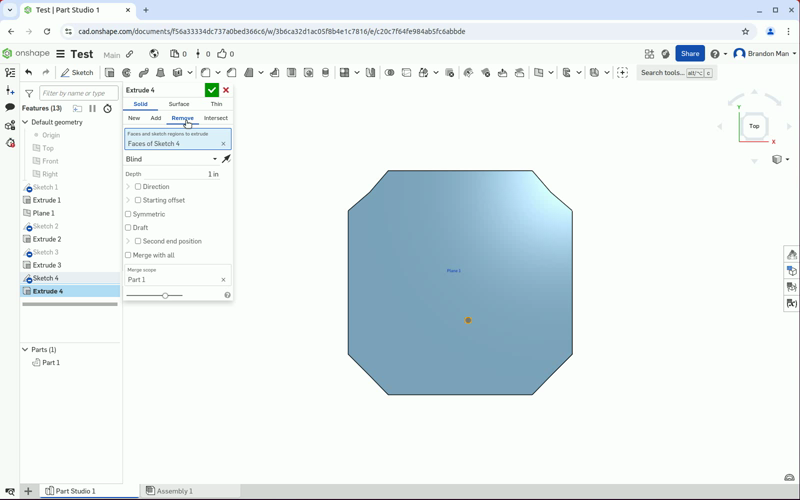
key(tab, 4)
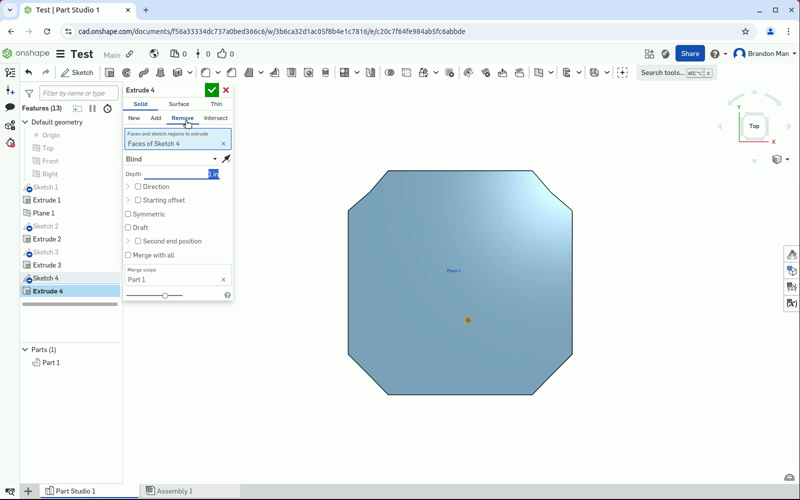
text(3.611)
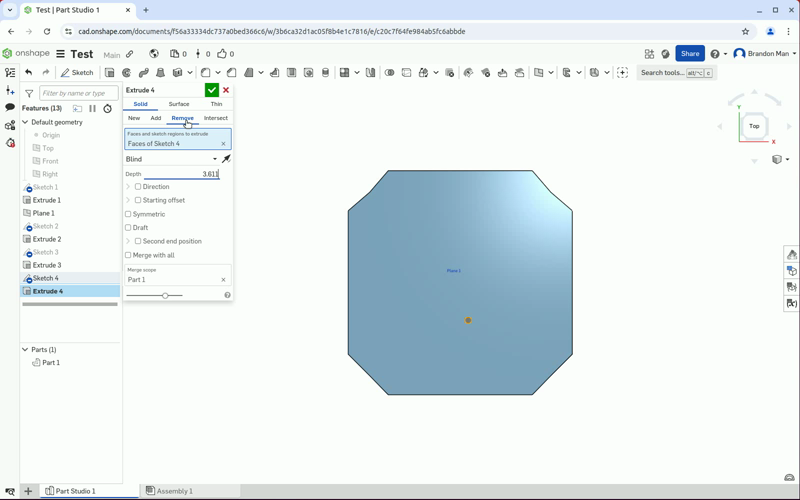
key(tab, 6)
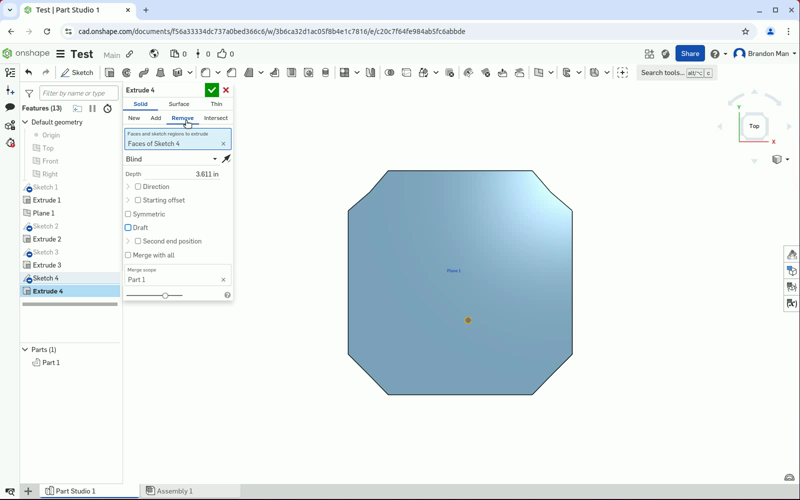
key(space)
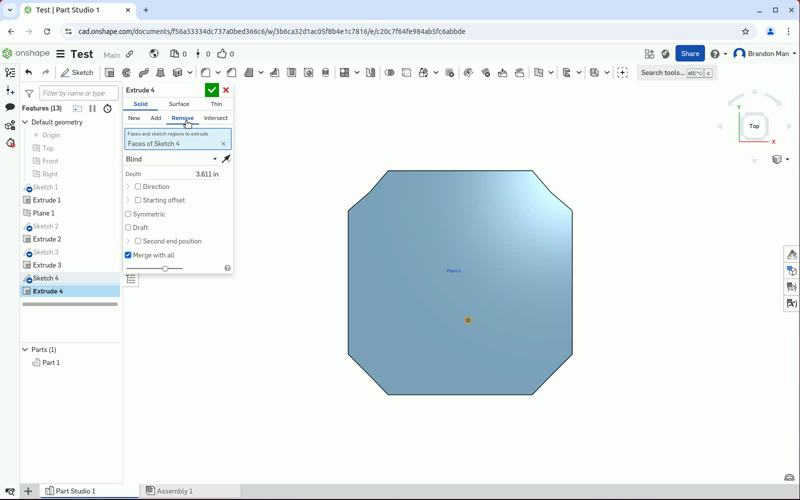
key(enter)
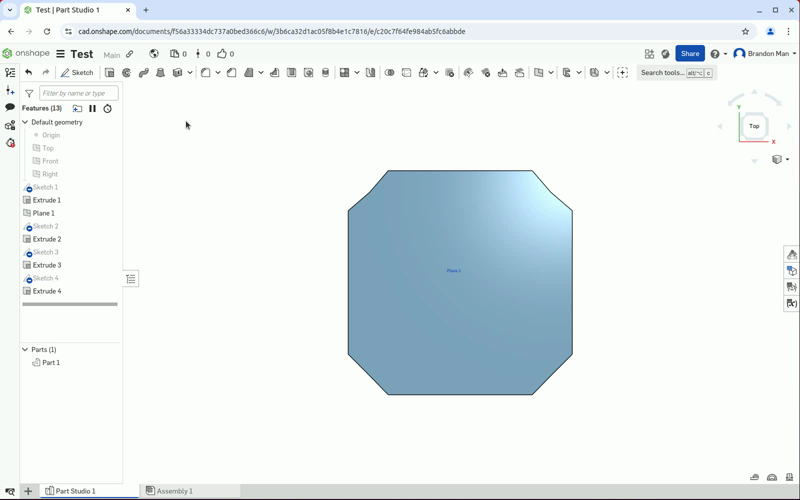
key(shift+h)
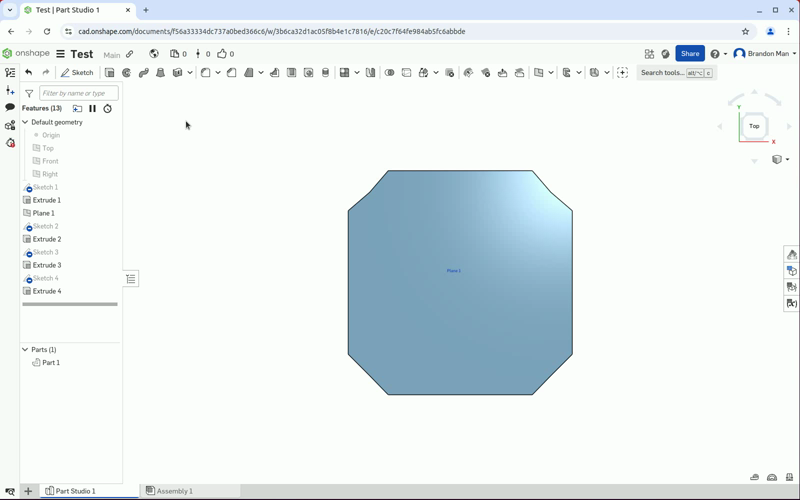
key(shift+h)
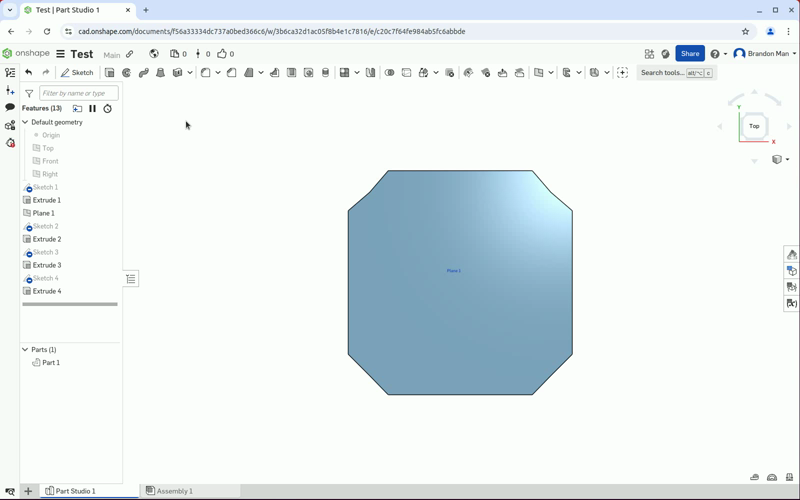
mouse_move(73, 189)
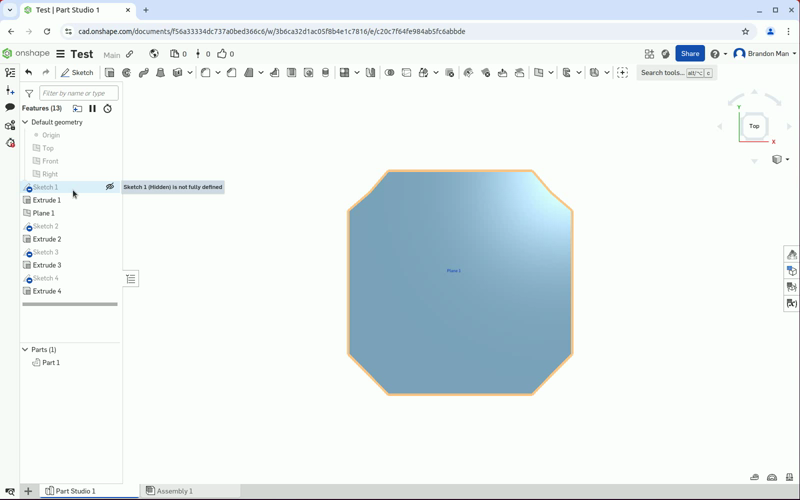
click(73, 189)
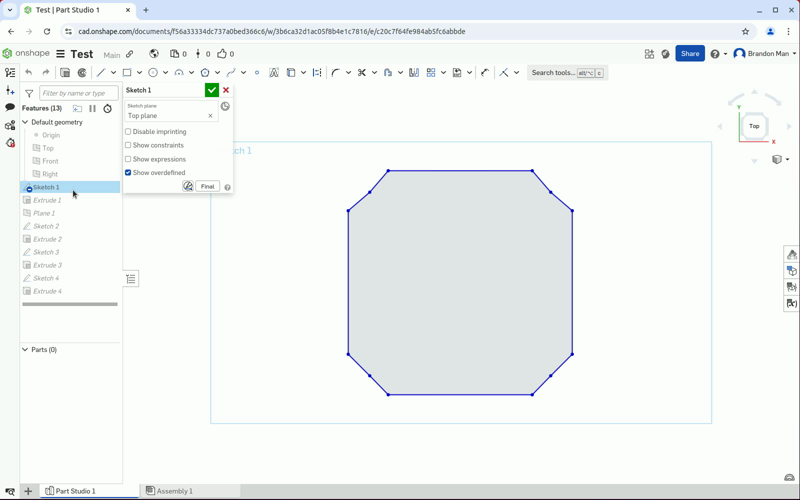
mouse_move(229, 92)
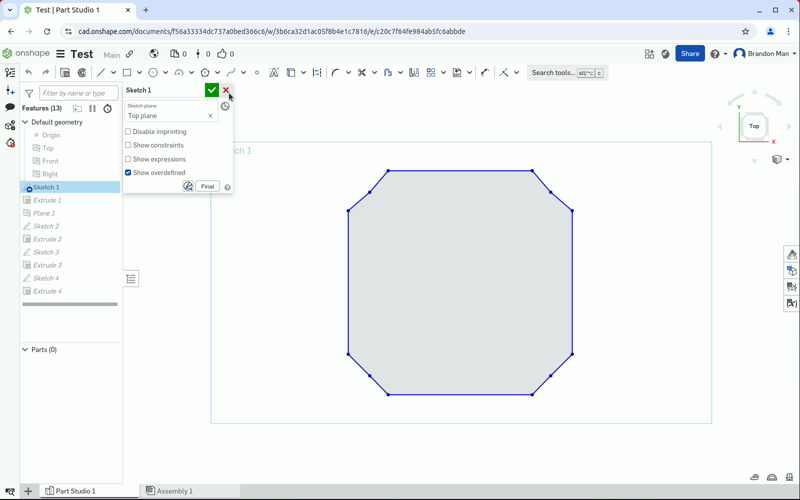
click(229, 92)
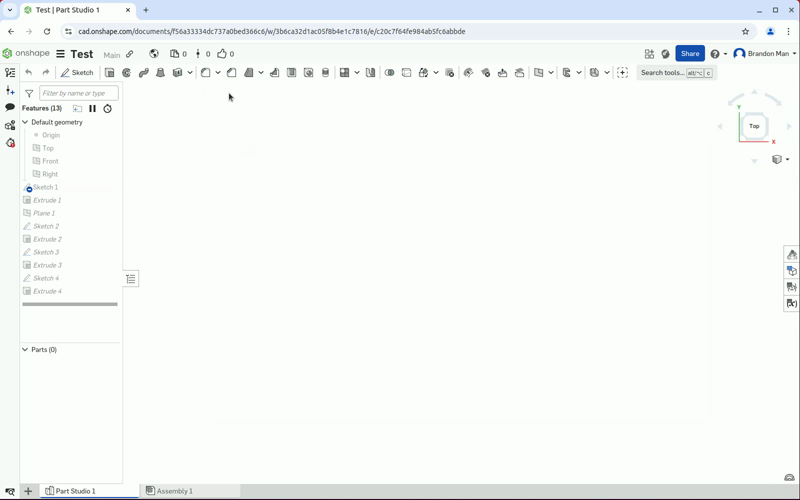
key(shift+s)
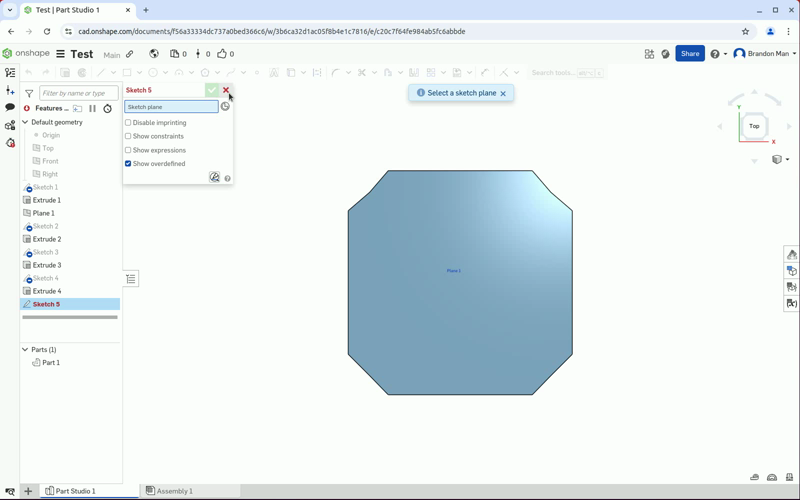
mouse_move(73, 215)
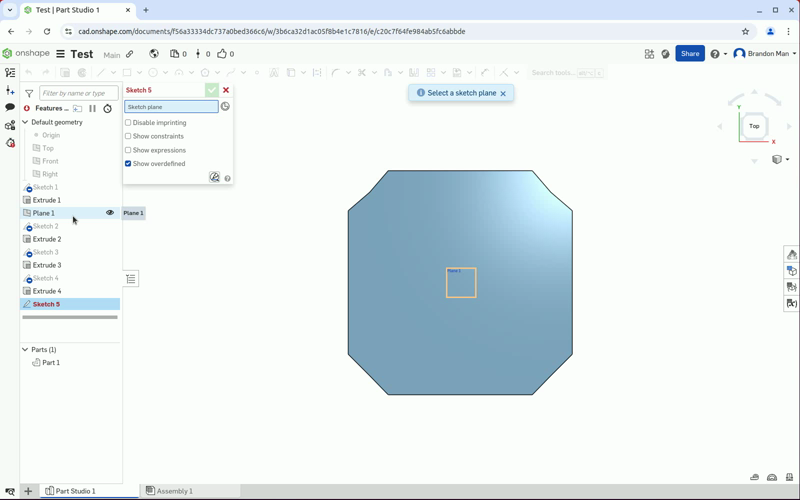
click(73, 215)
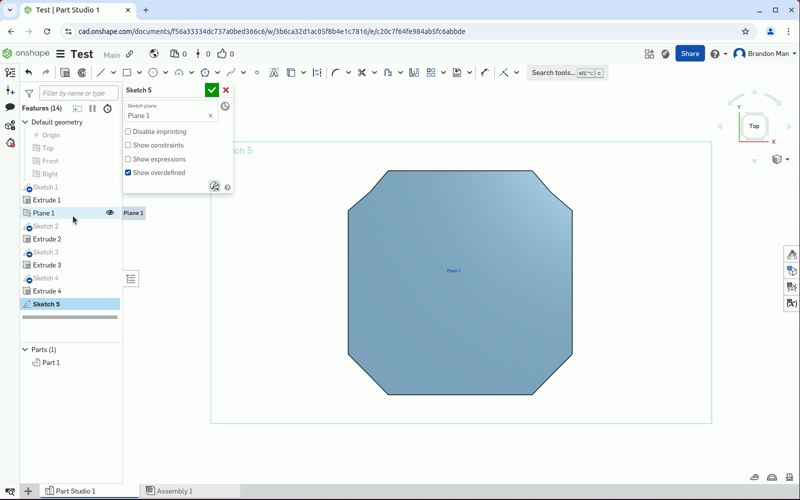
mouse_move(73, 352)
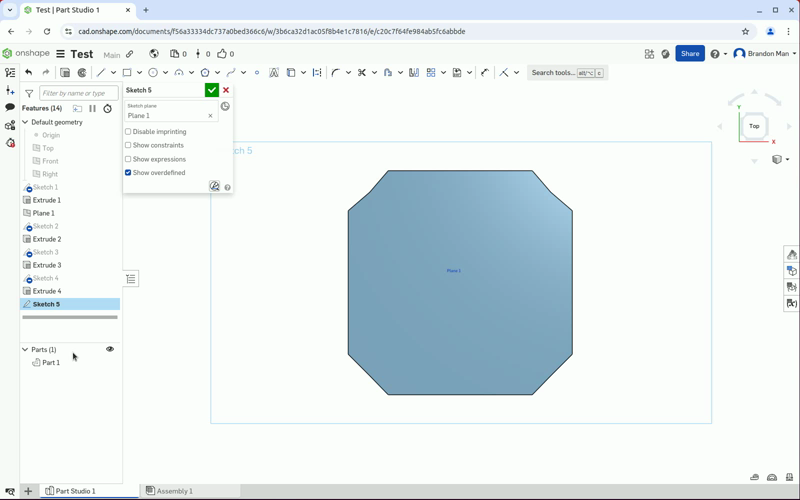
key(y)
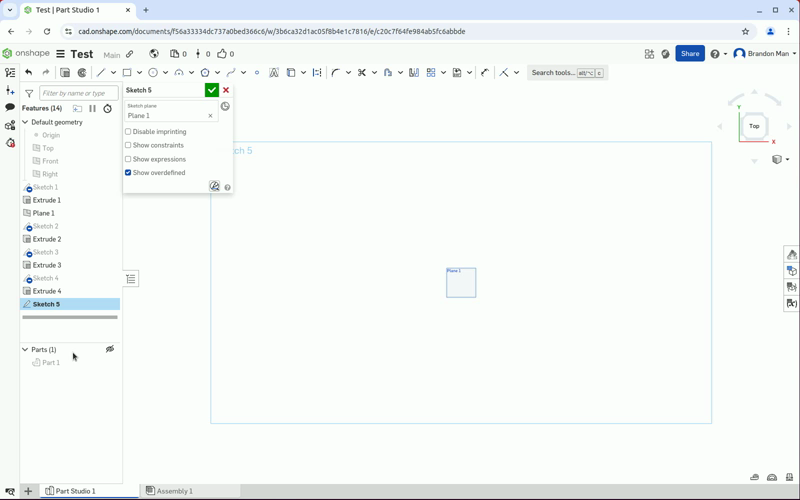
key(c)
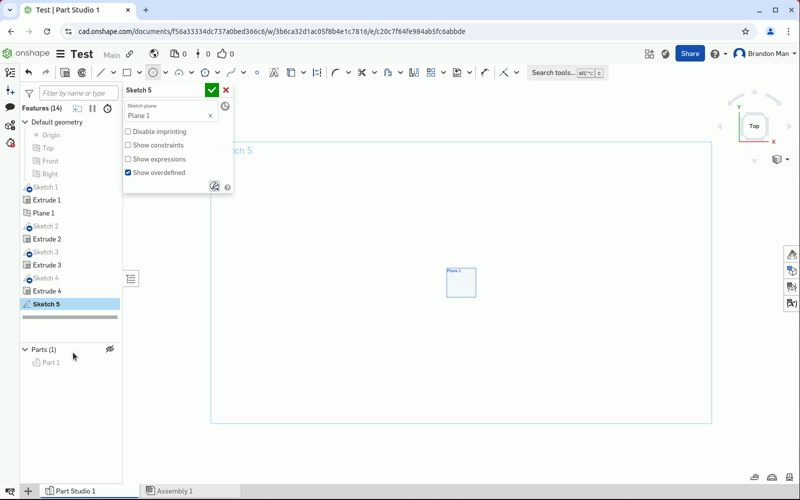
key_down(shift)
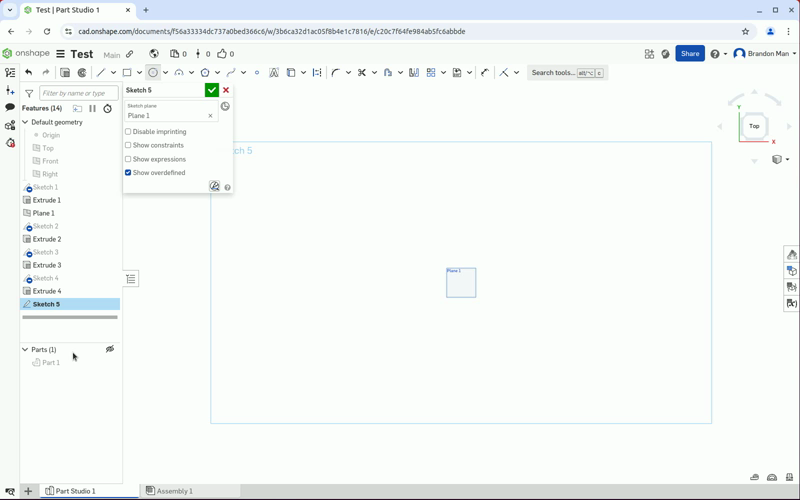
mouse_move(498, 290)
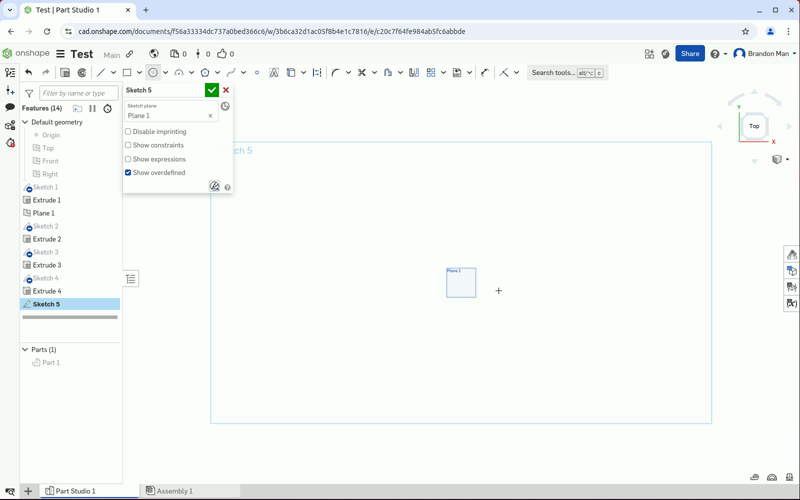
click(498, 290)
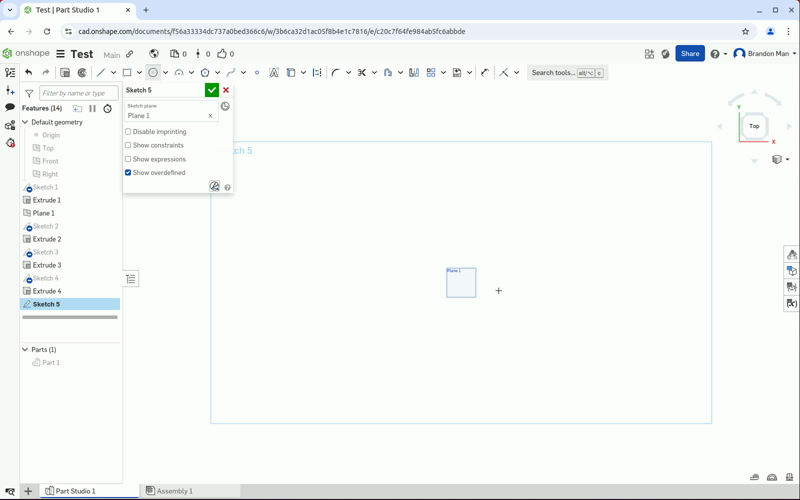
key_up(shift)
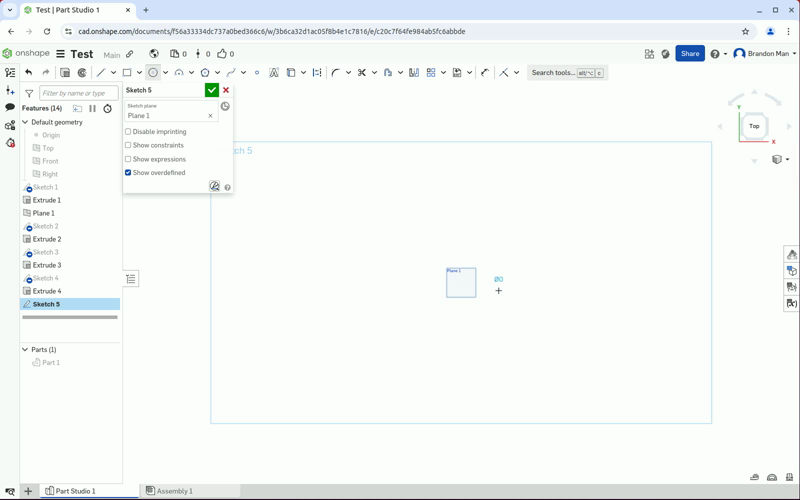
mouse_move(501, 290)
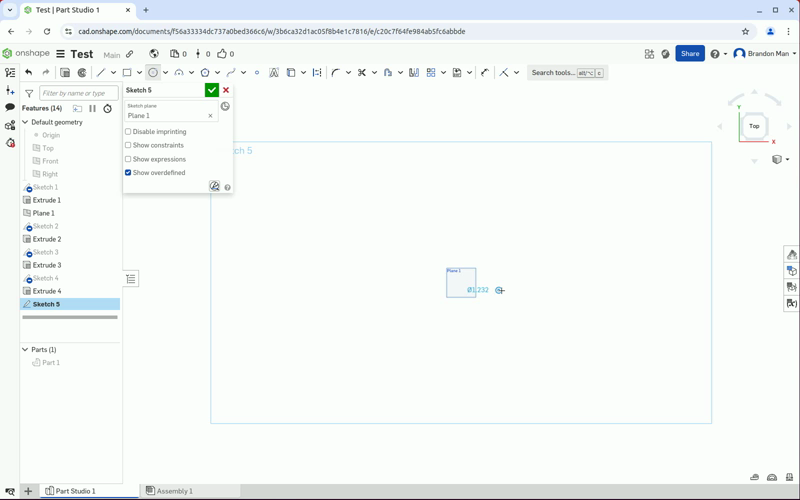
click(501, 290)
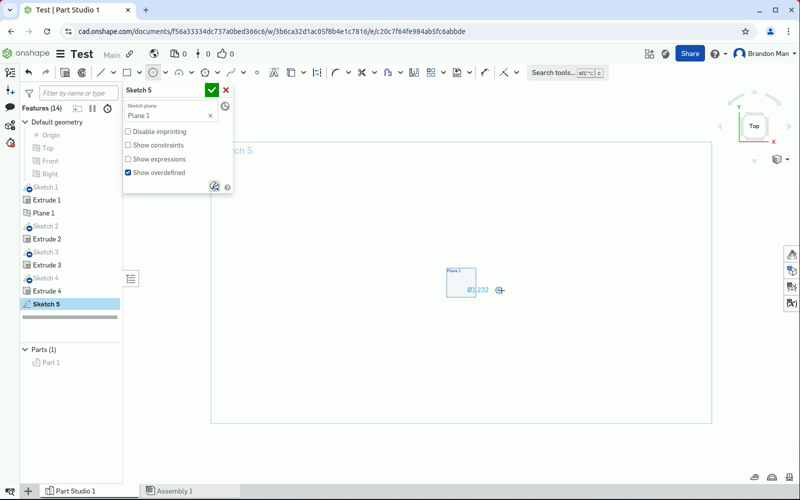
key(esc)
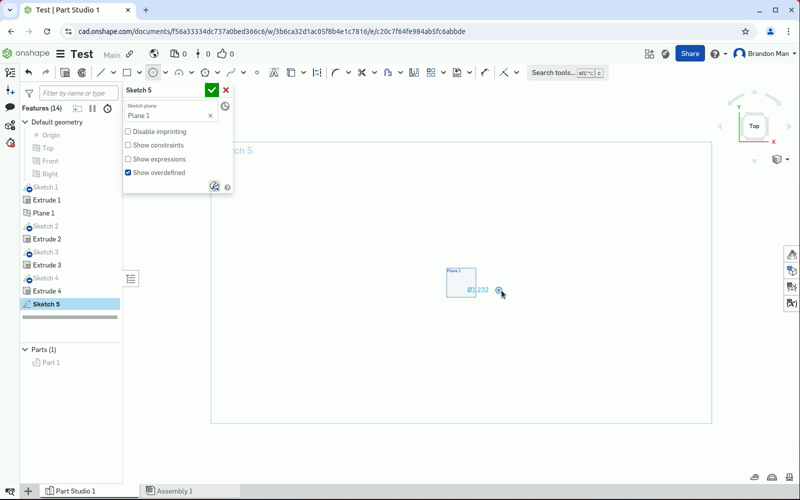
mouse_move(500, 289)
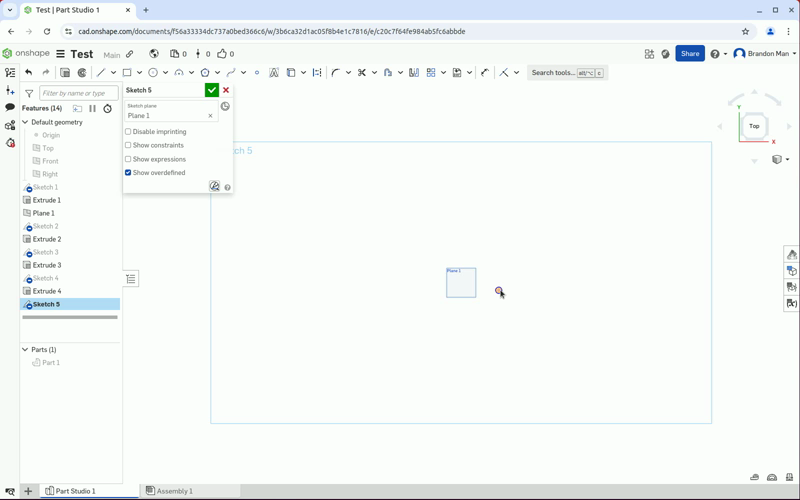
scroll(6)
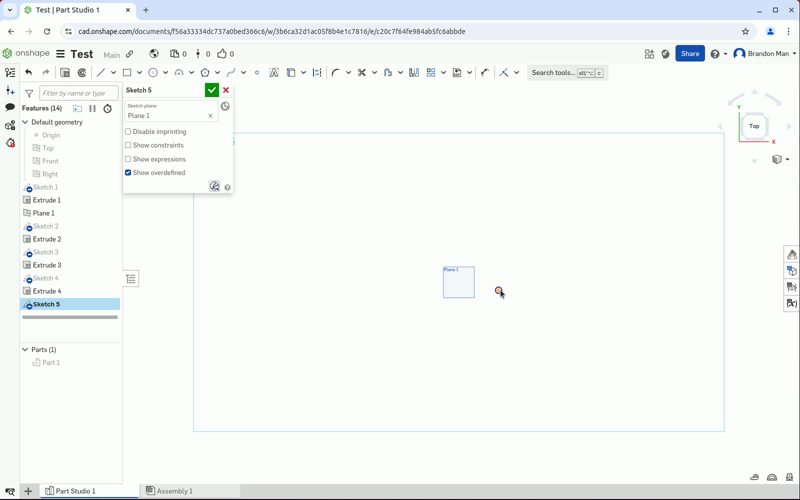
scroll(6)
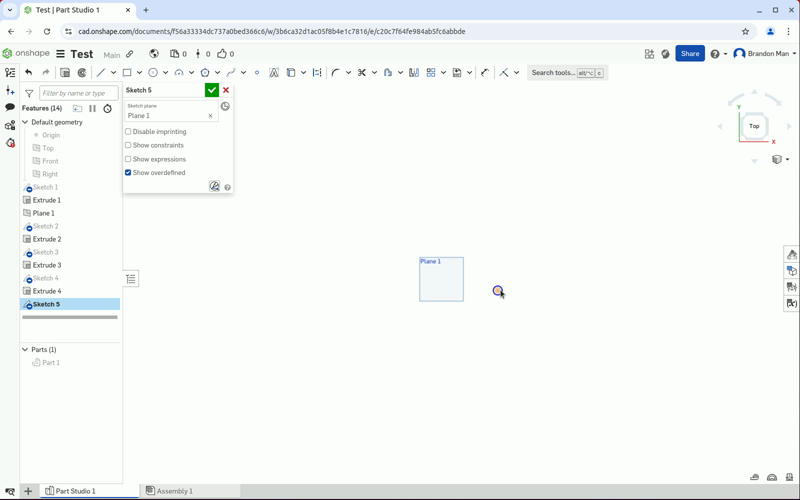
scroll(6)
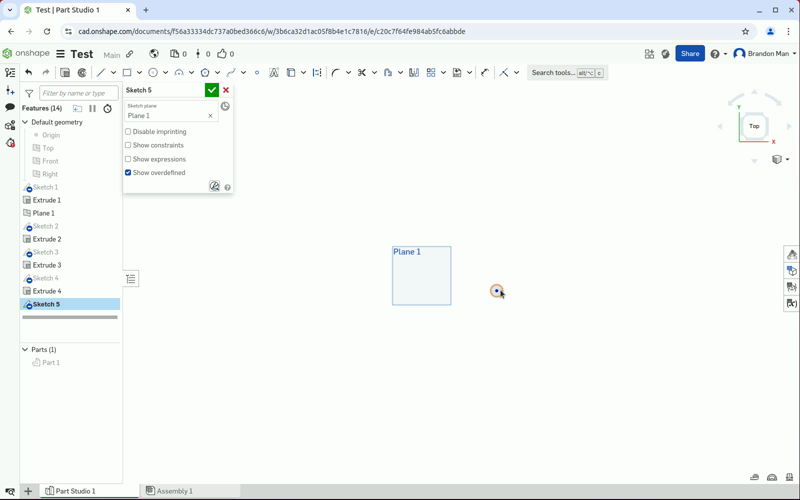
scroll(6)
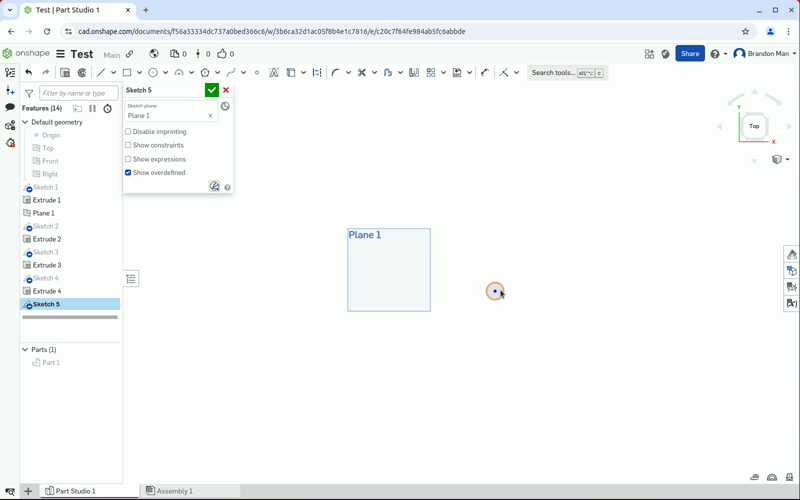
scroll(6)
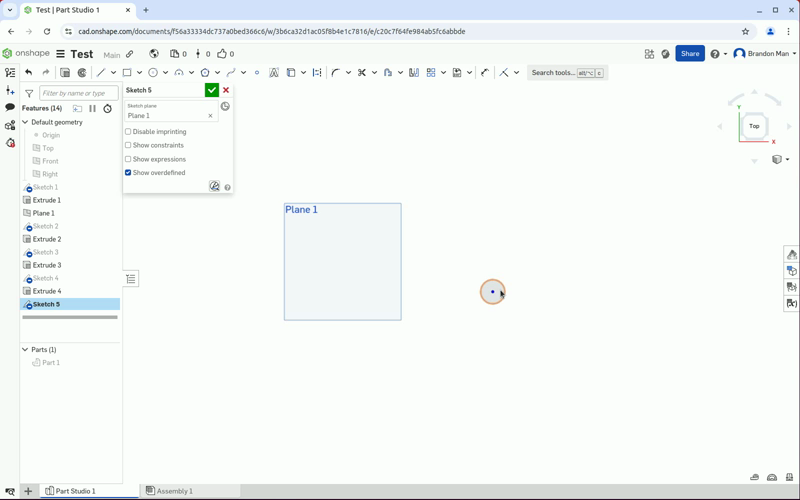
scroll(6)
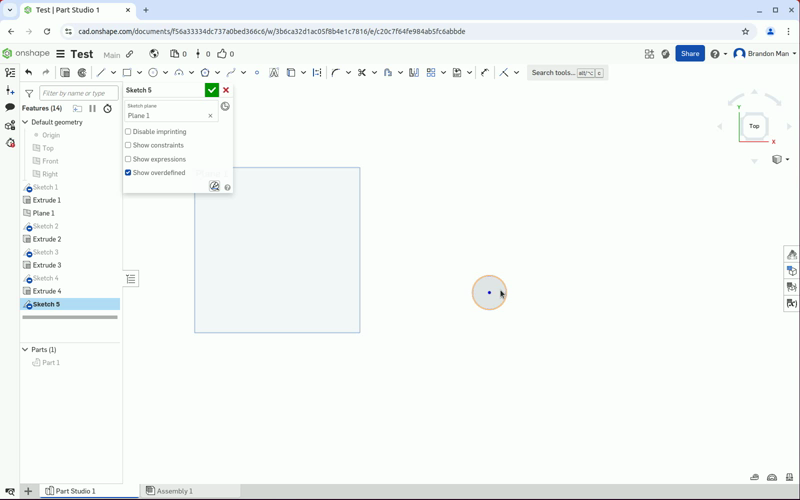
scroll(6)
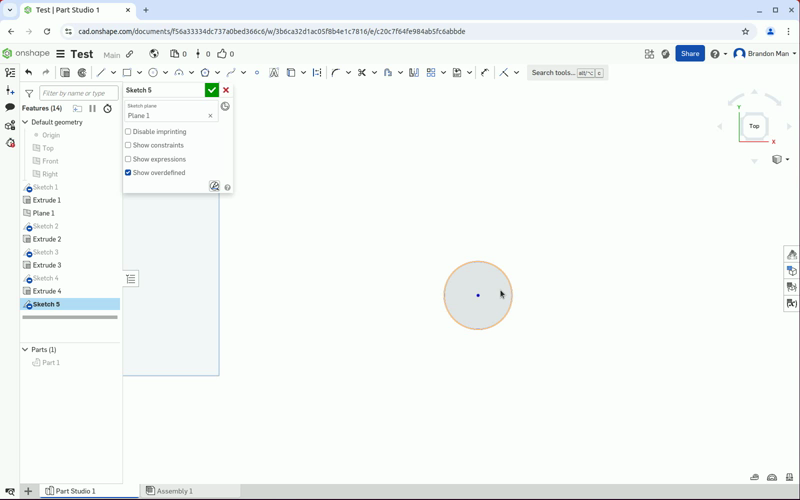
click(500, 289)
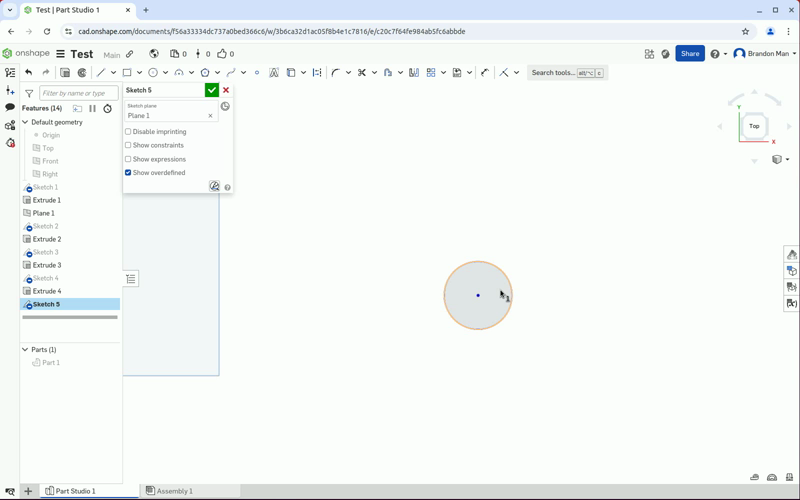
scroll(-6)
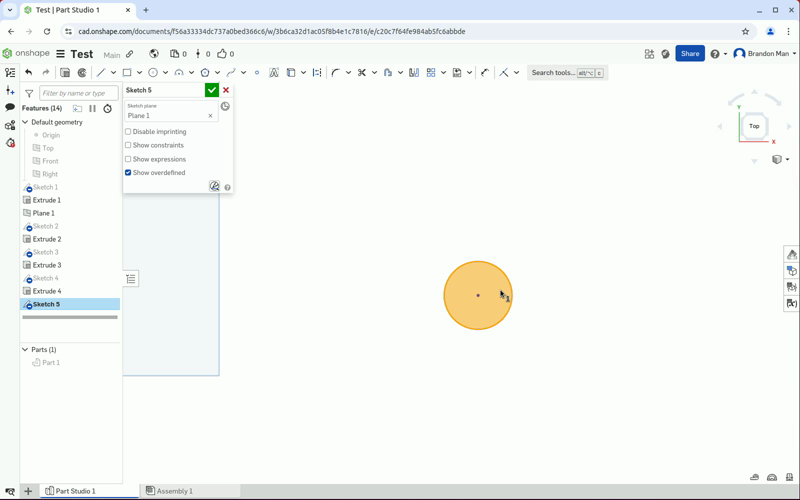
scroll(-6)
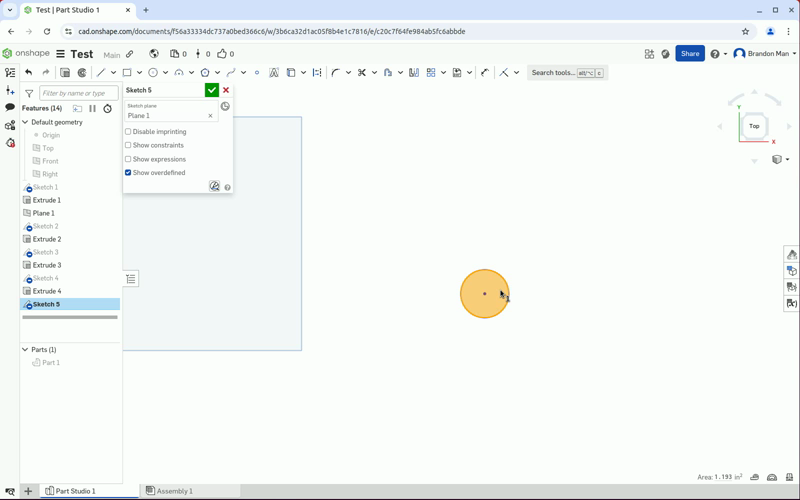
scroll(-6)
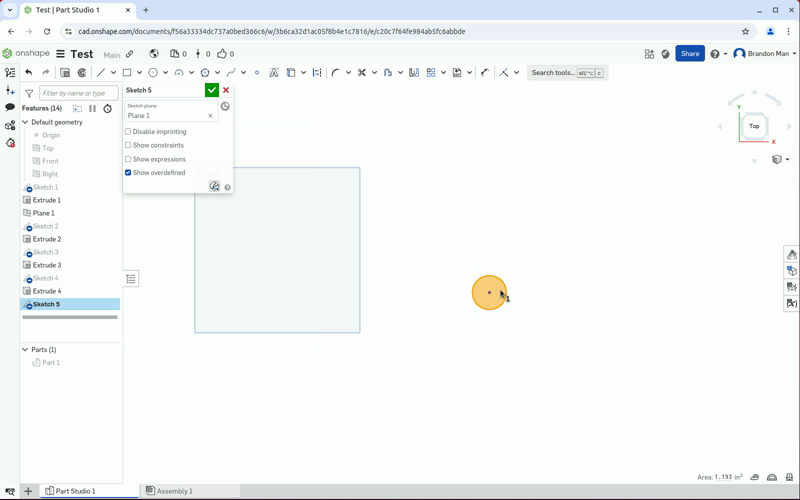
scroll(-6)
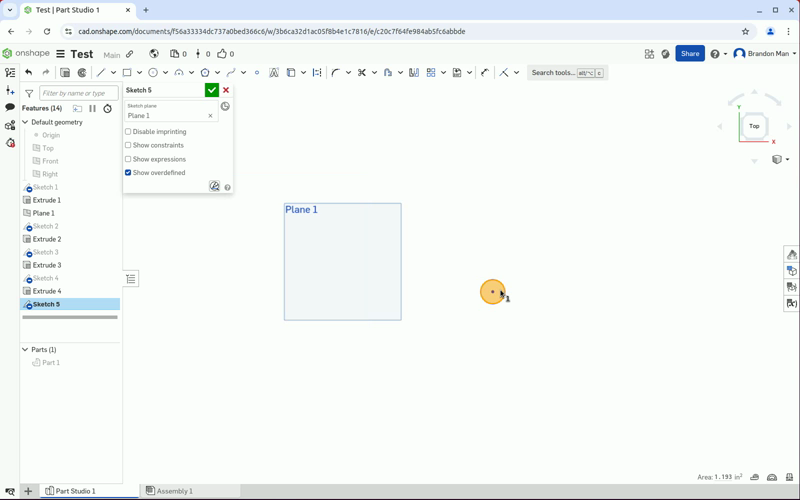
scroll(-6)
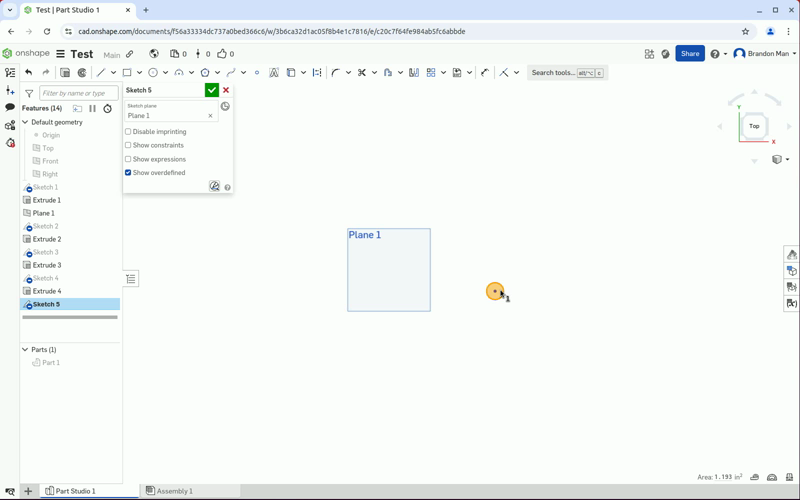
scroll(-6)
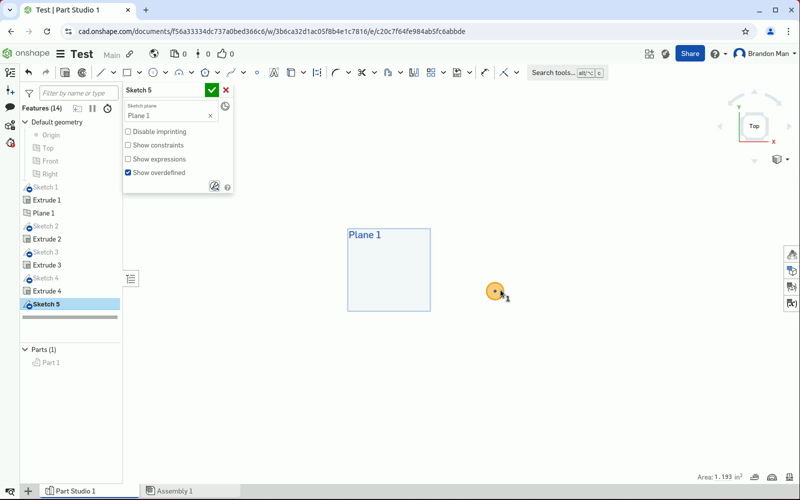
scroll(-6)
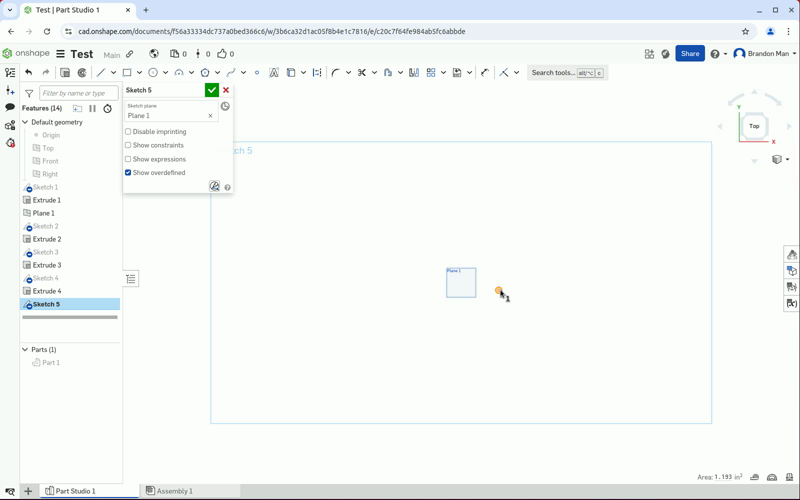
mouse_move(73, 352)
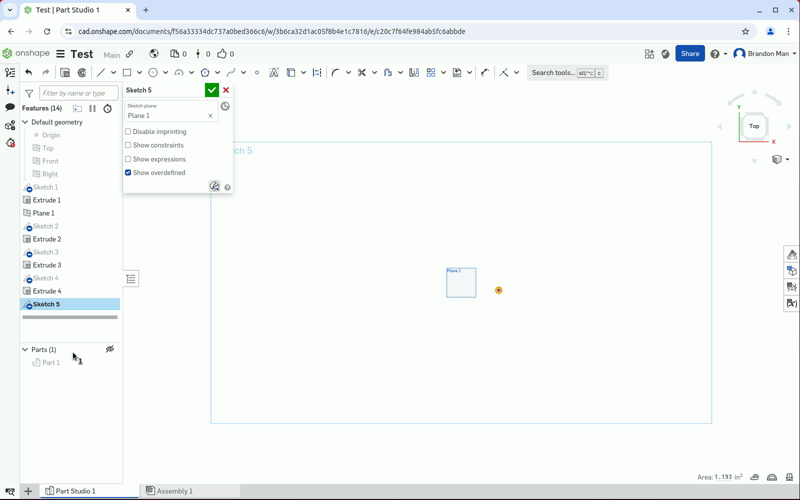
key(shift+y)
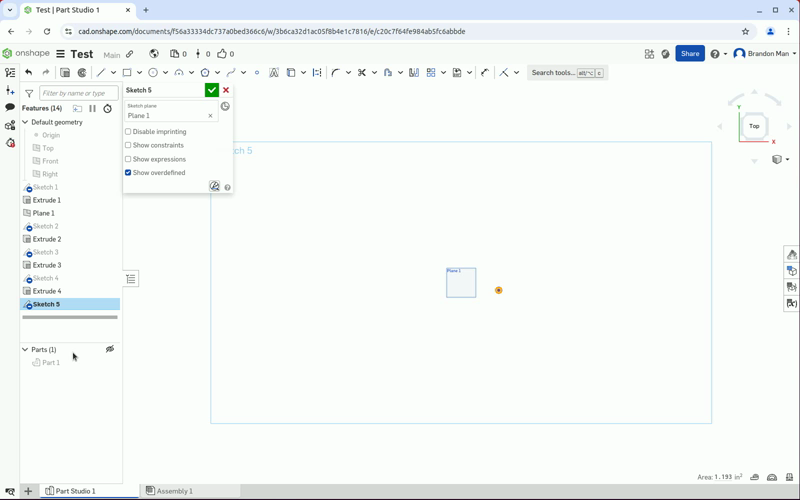
key(shift+e)
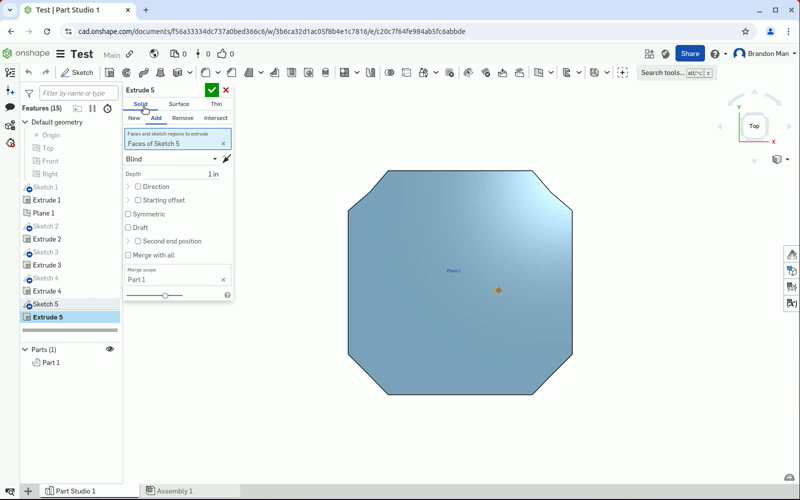
mouse_move(143, 106)
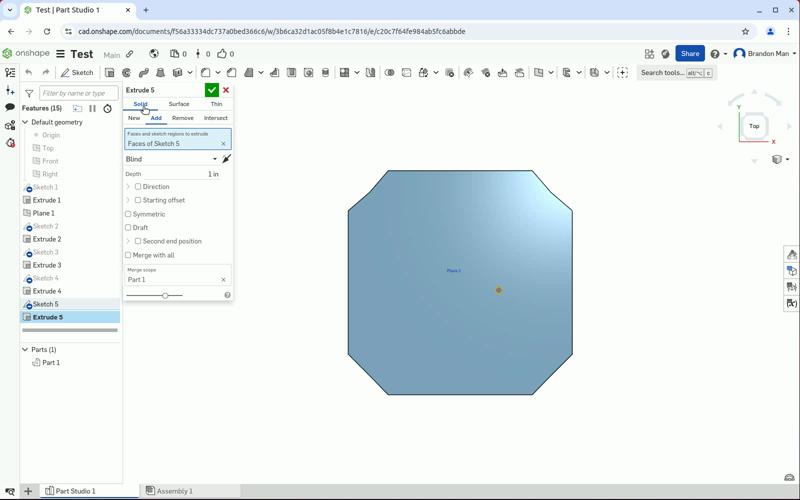
click(143, 106)
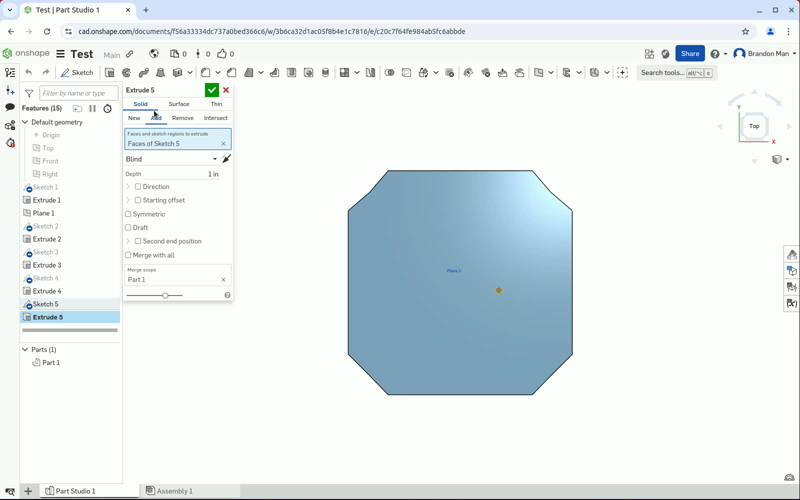
mouse_move(186, 120)
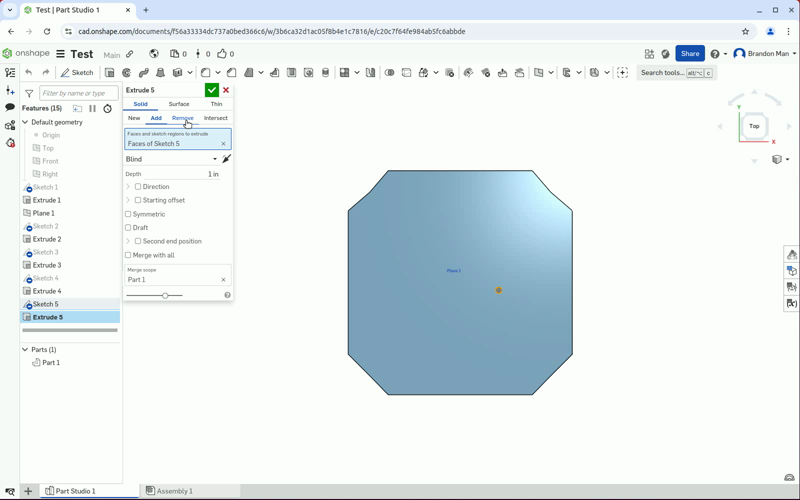
click(186, 120)
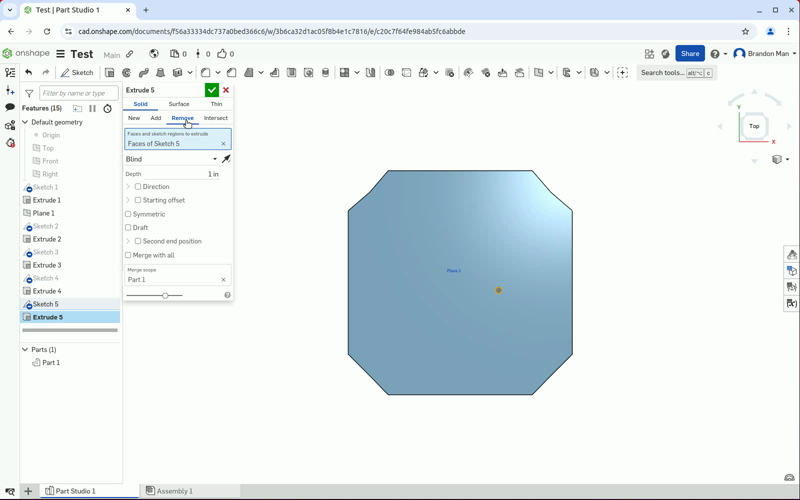
key(tab, 4)
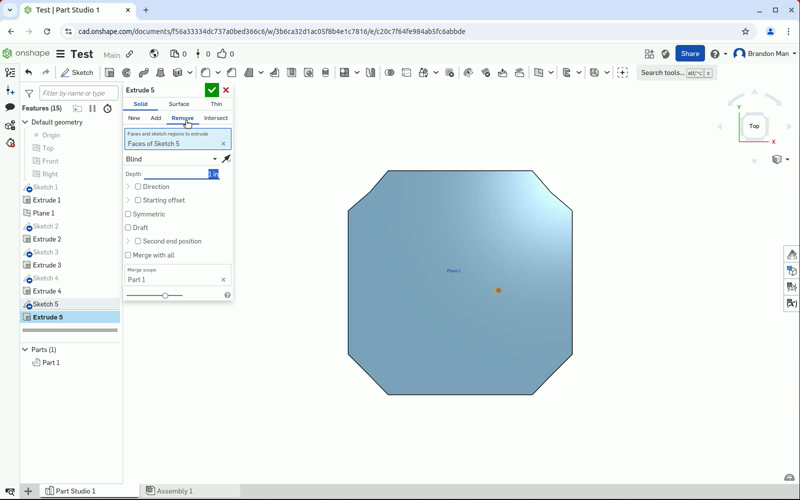
text(3.611)
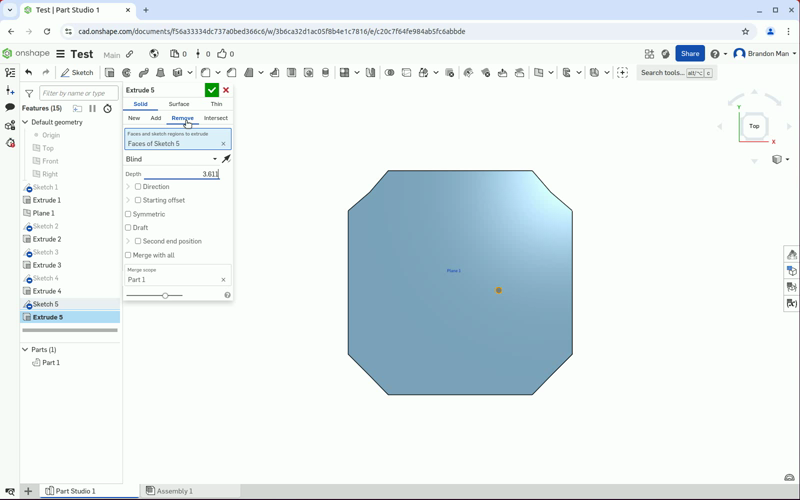
key(tab, 6)
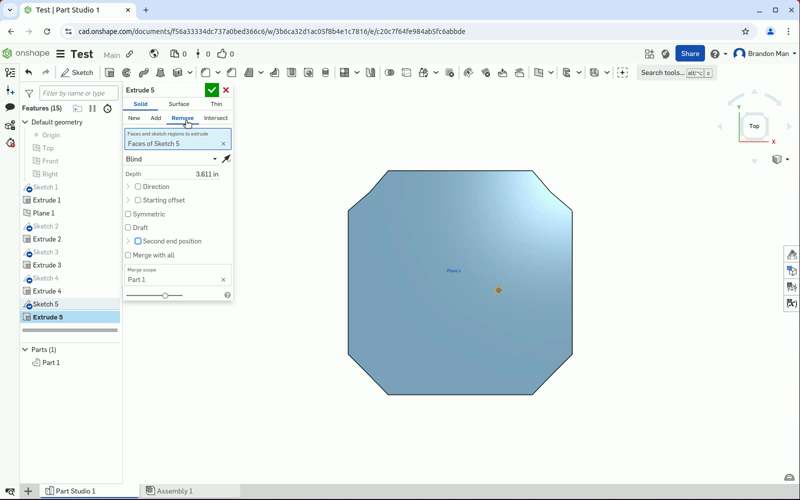
key(space)
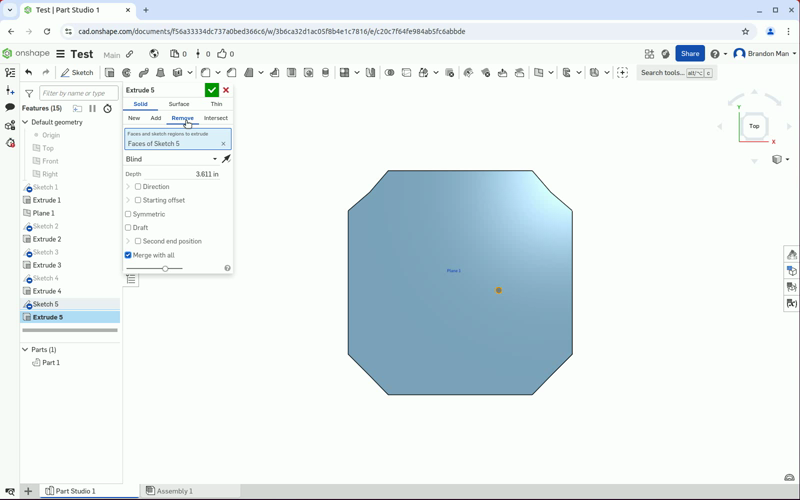
key(enter)
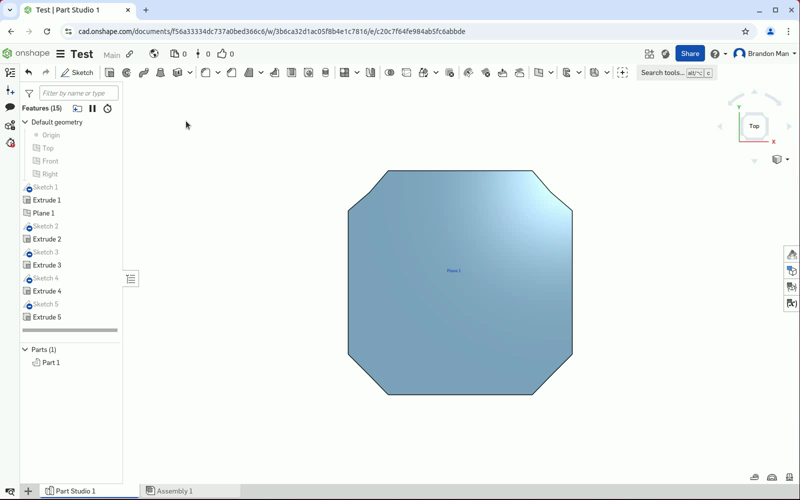
key(shift+h)
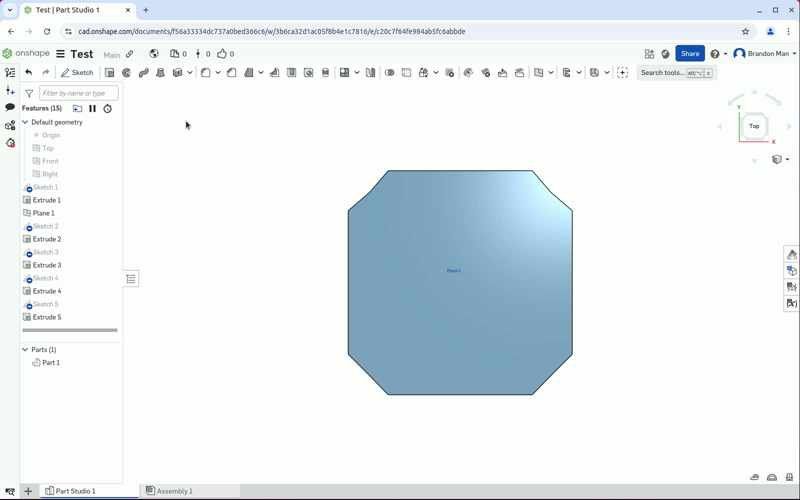
key(shift+h)
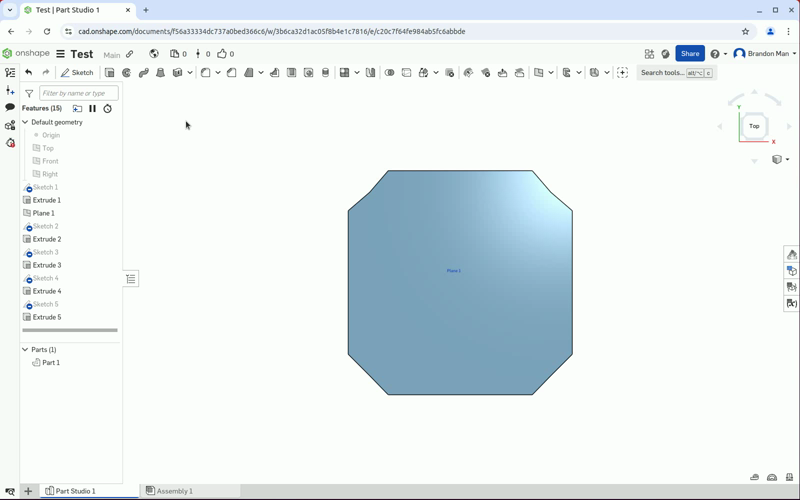
mouse_move(73, 189)
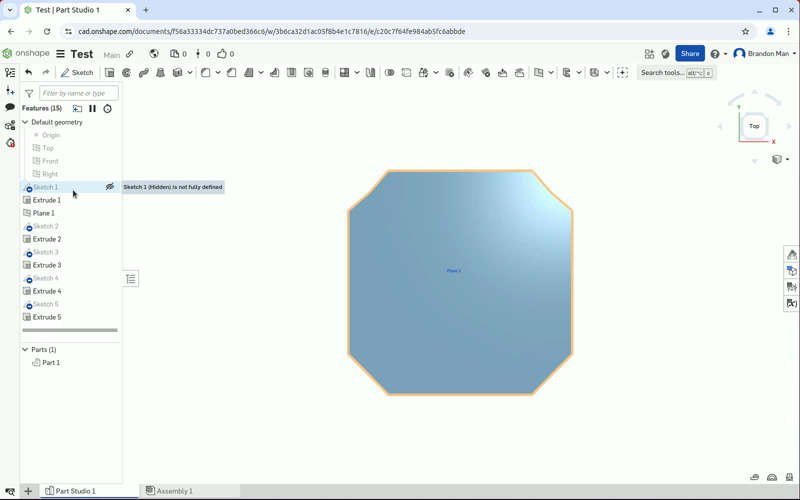
click(73, 189)
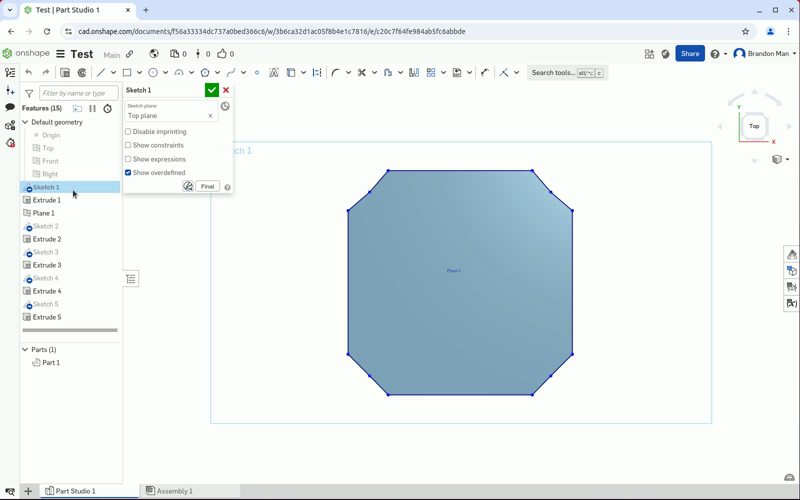
mouse_move(229, 92)
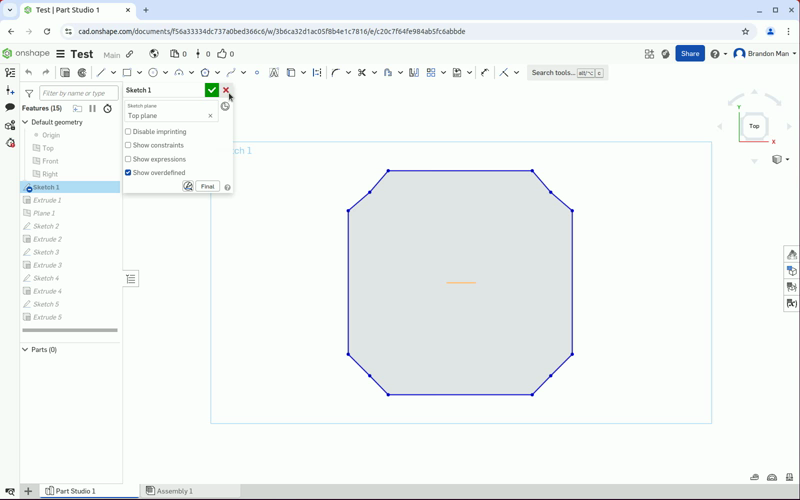
click(229, 92)
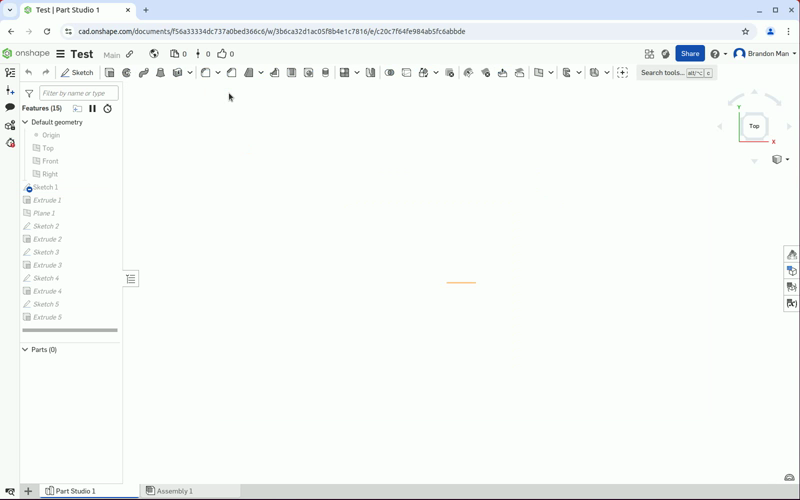
key(shift+s)
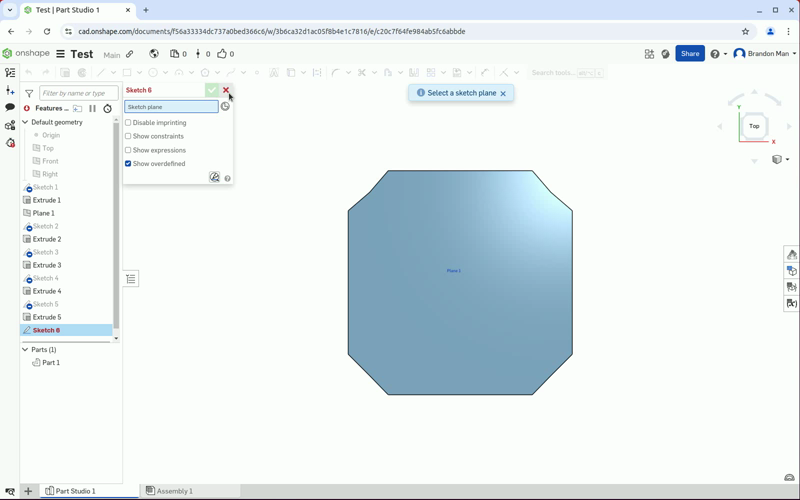
mouse_move(69, 215)
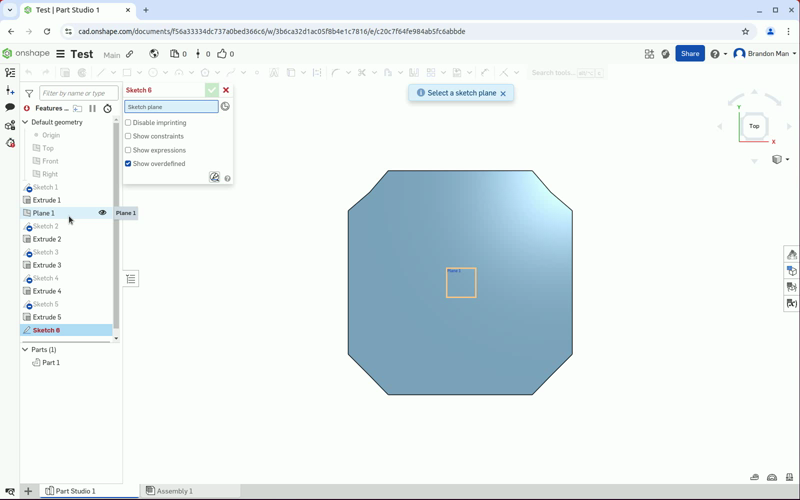
click(69, 215)
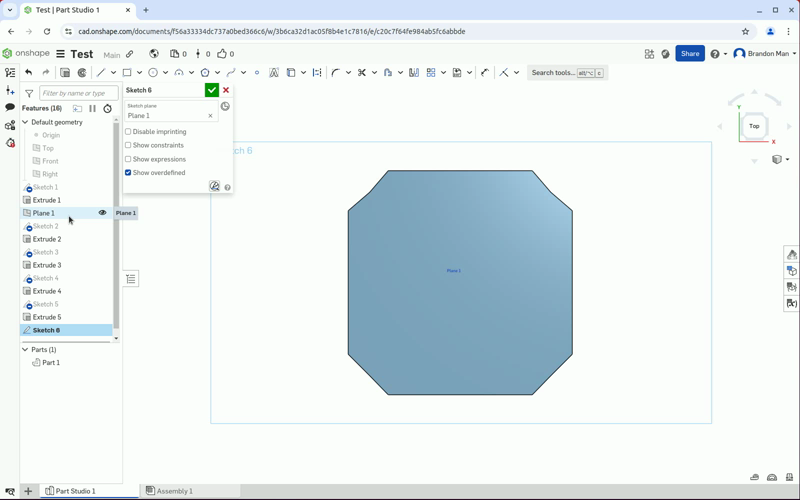
mouse_move(73, 352)
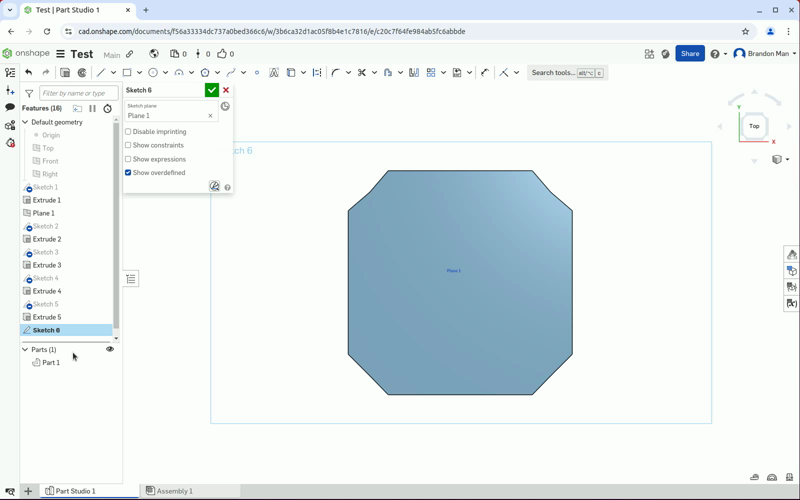
key(y)
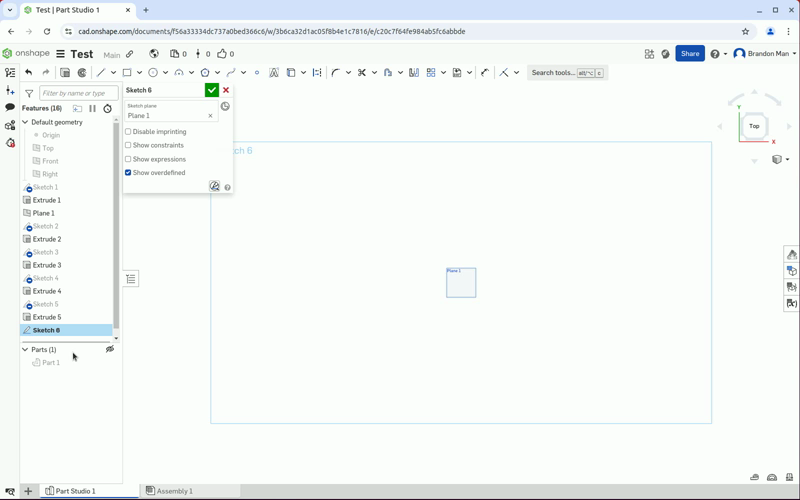
key(c)
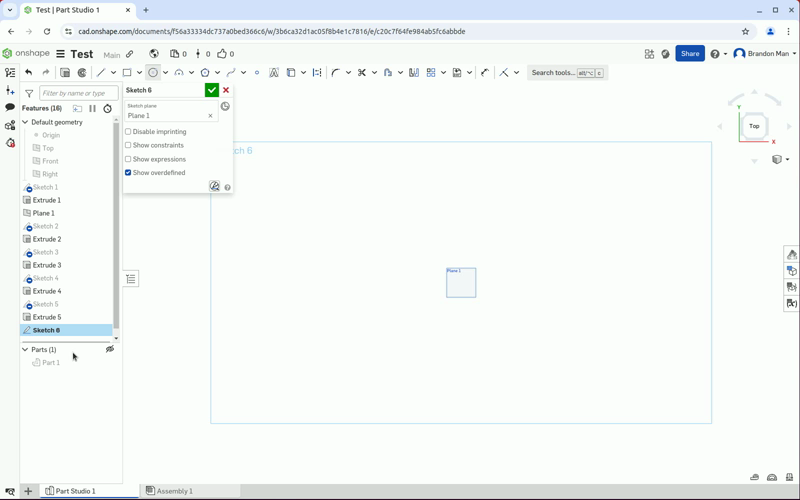
key_down(shift)
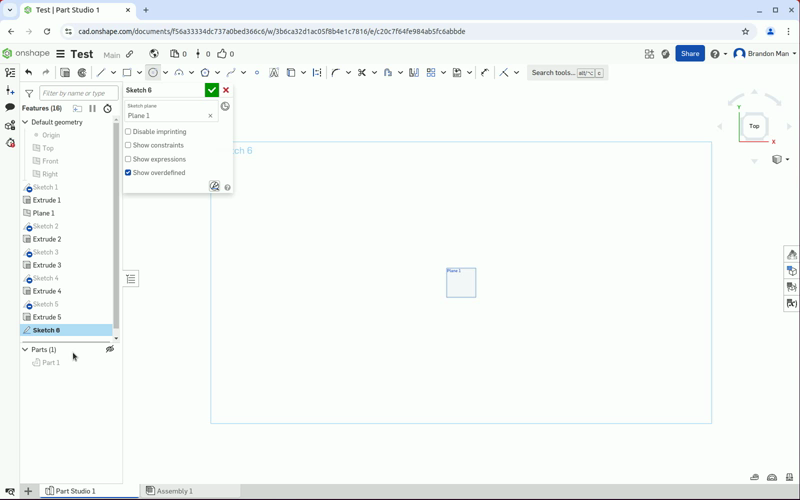
mouse_move(498, 275)
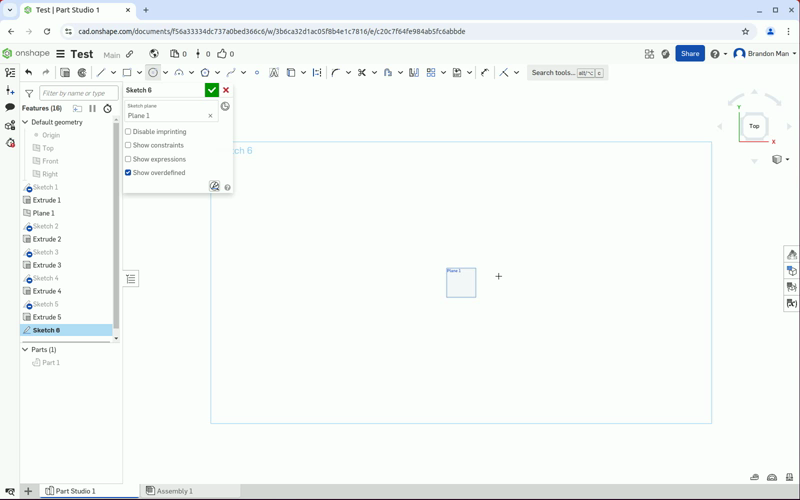
click(498, 275)
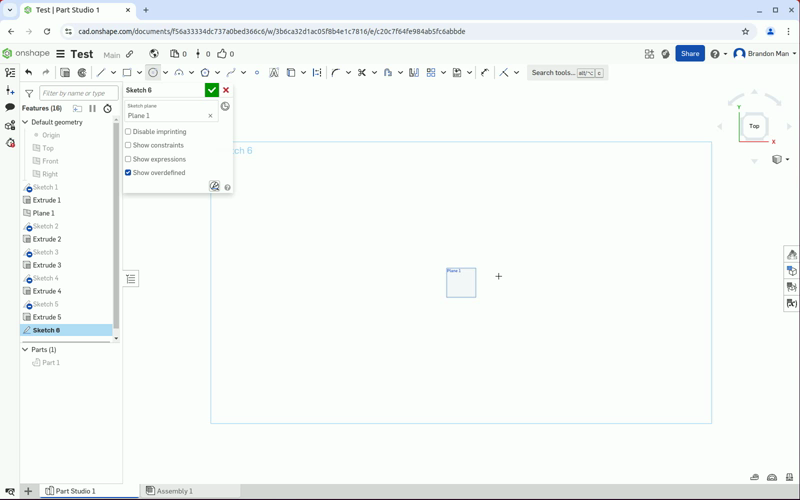
key_up(shift)
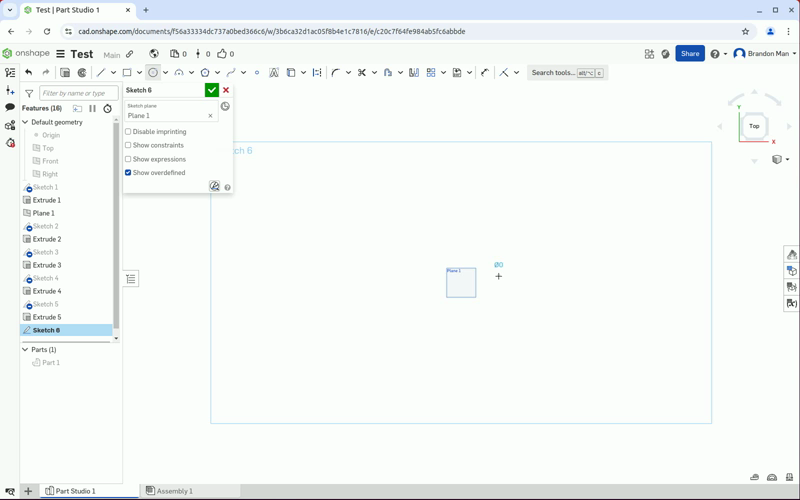
mouse_move(501, 275)
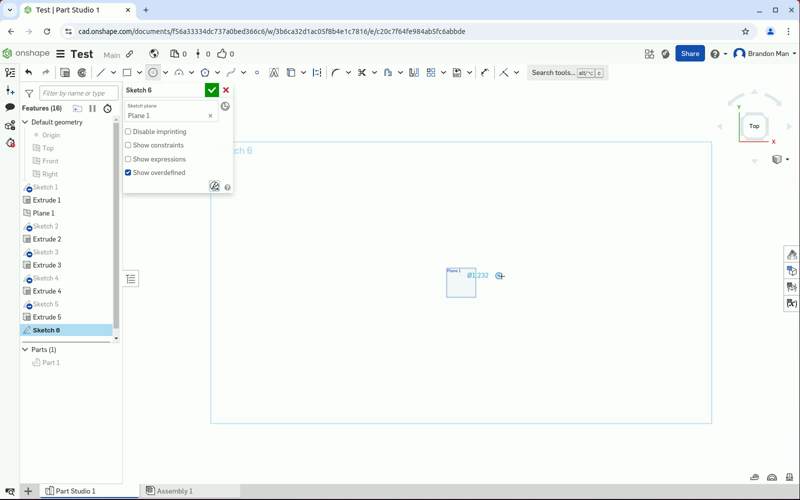
click(501, 275)
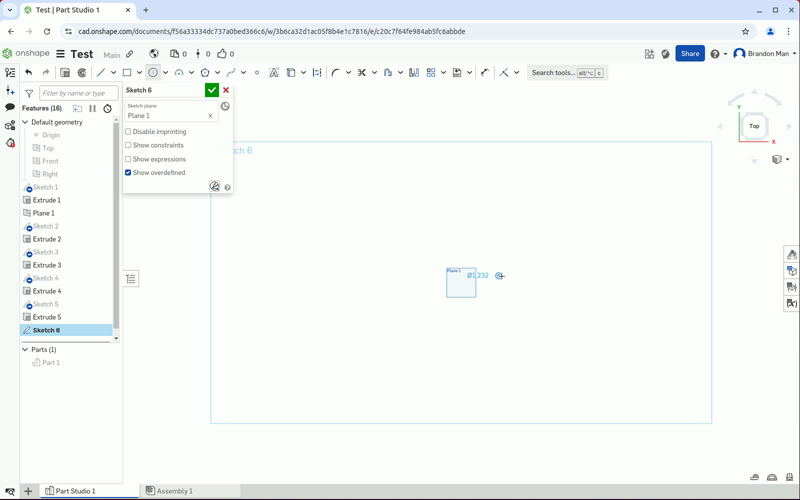
key(esc)
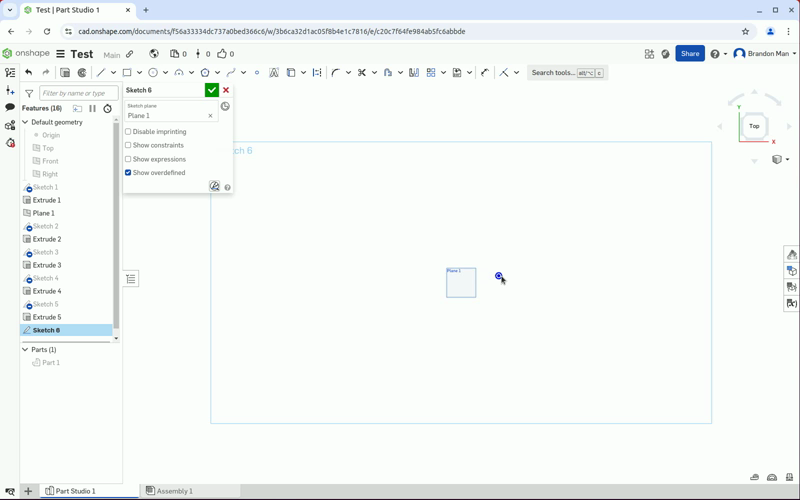
mouse_move(499, 273)
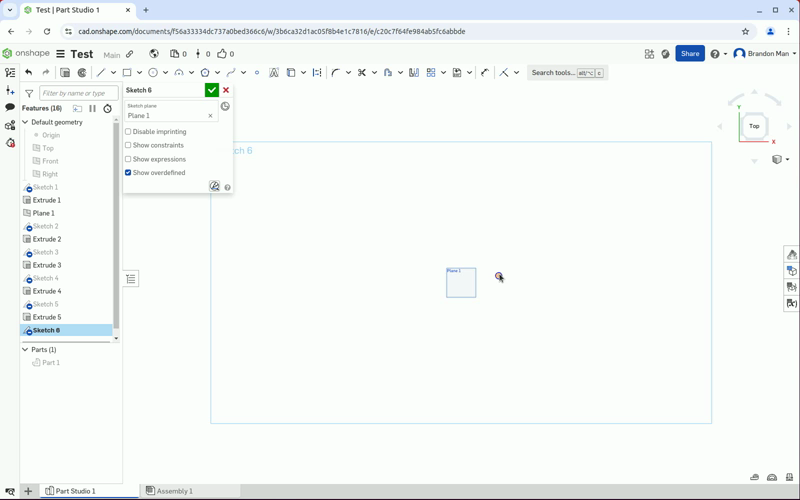
scroll(6)
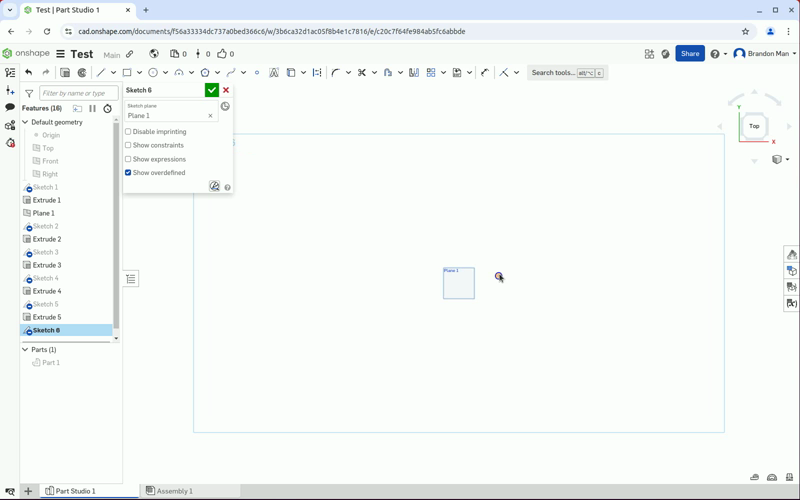
scroll(6)
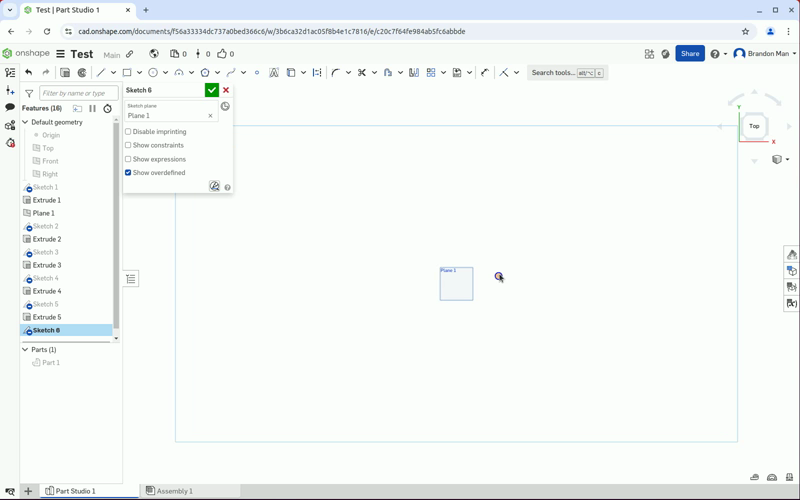
scroll(6)
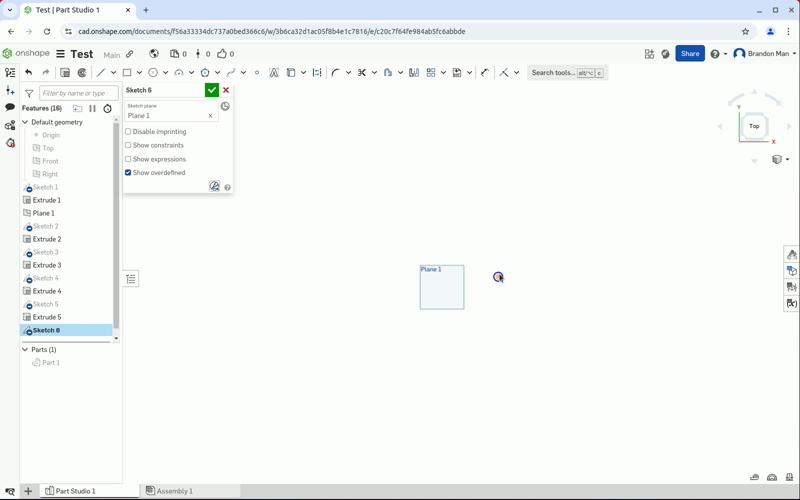
scroll(6)
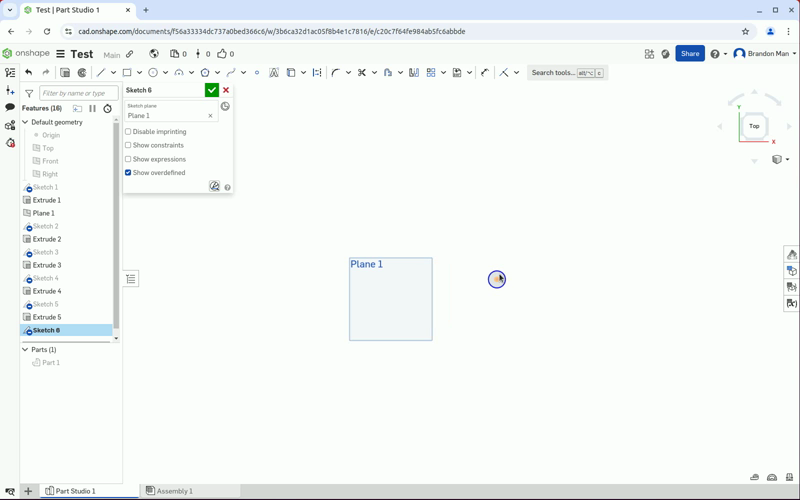
scroll(6)
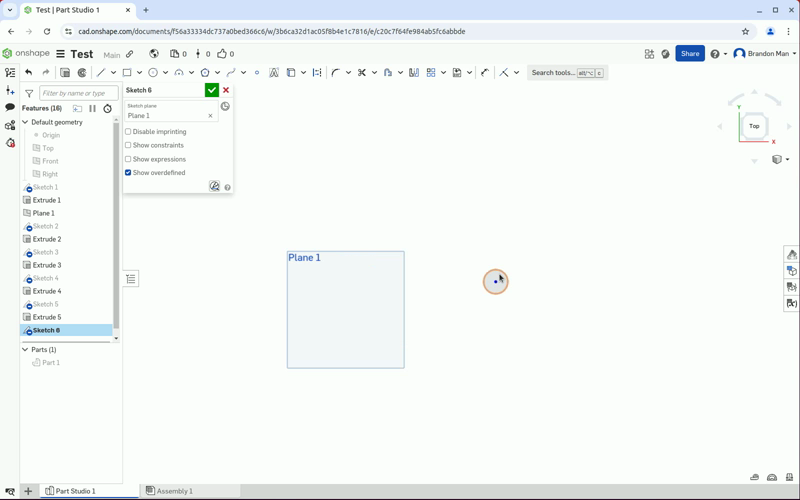
scroll(6)
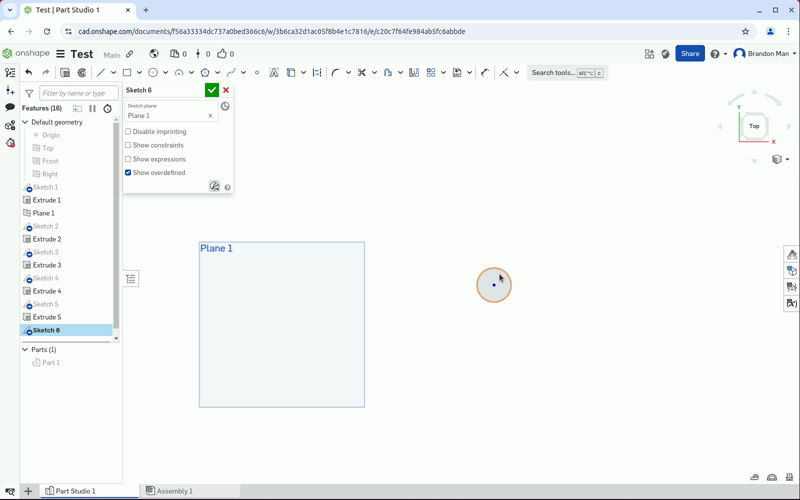
scroll(6)
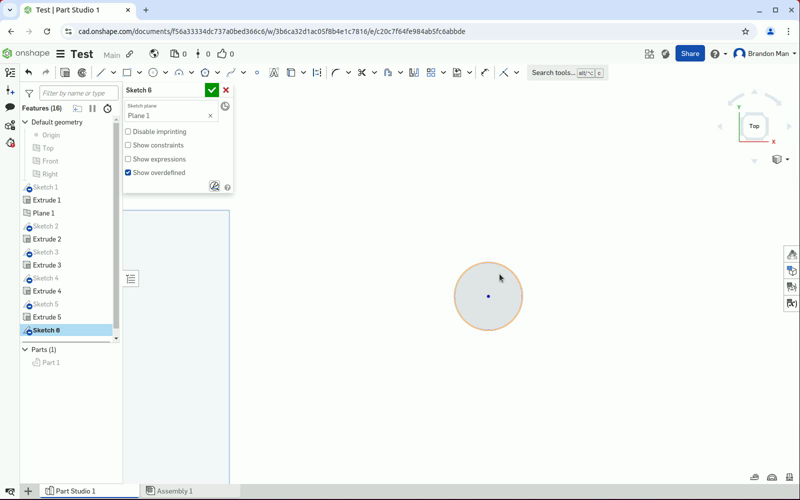
click(499, 273)
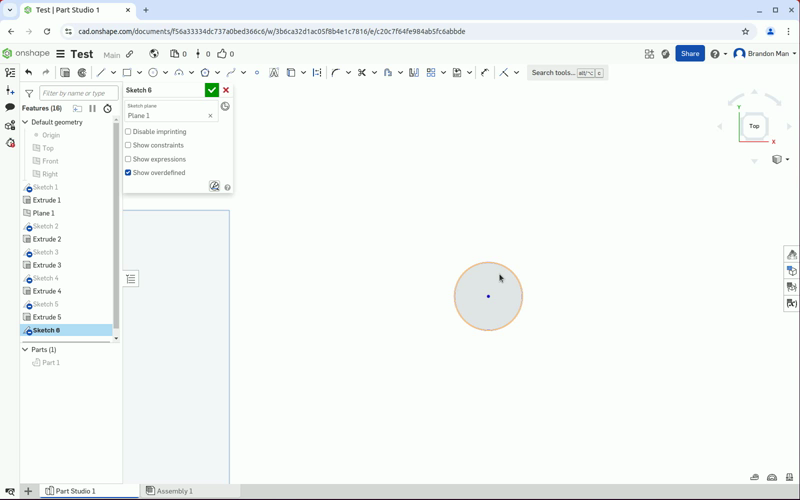
scroll(-6)
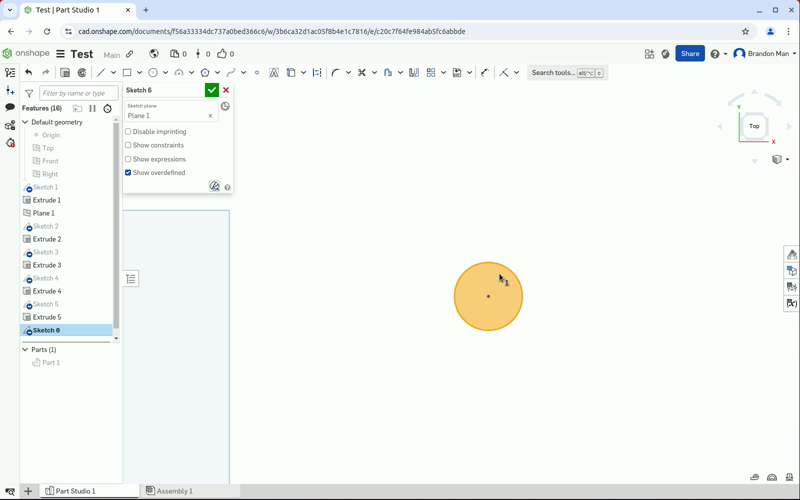
scroll(-6)
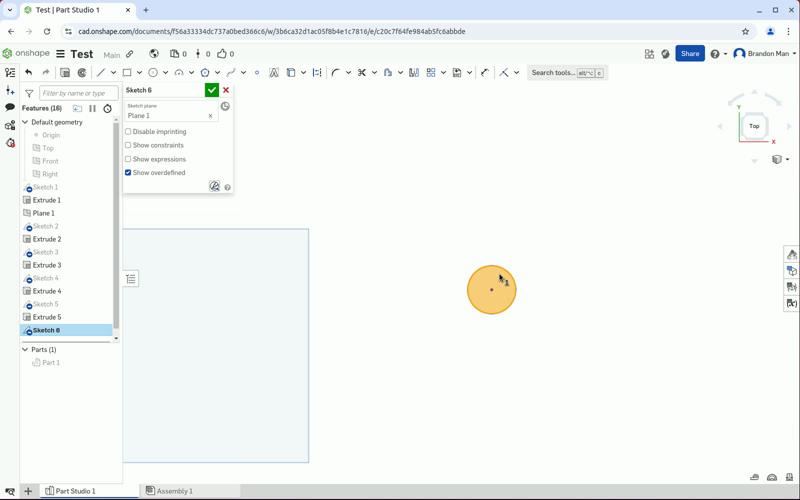
scroll(-6)
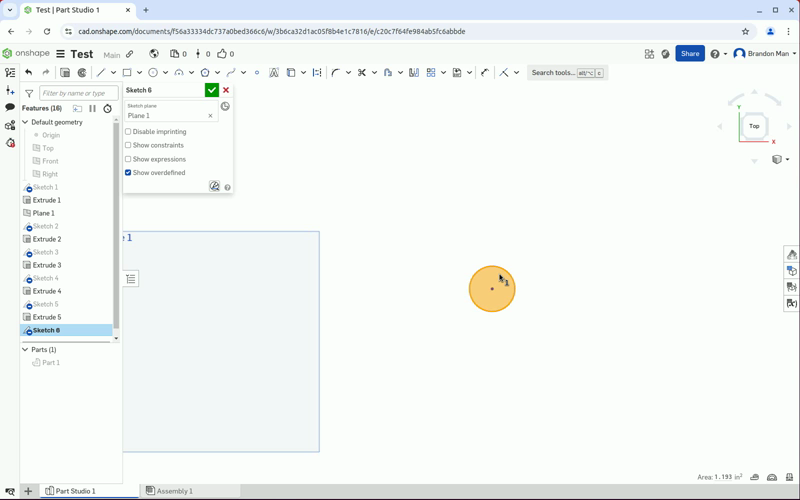
scroll(-6)
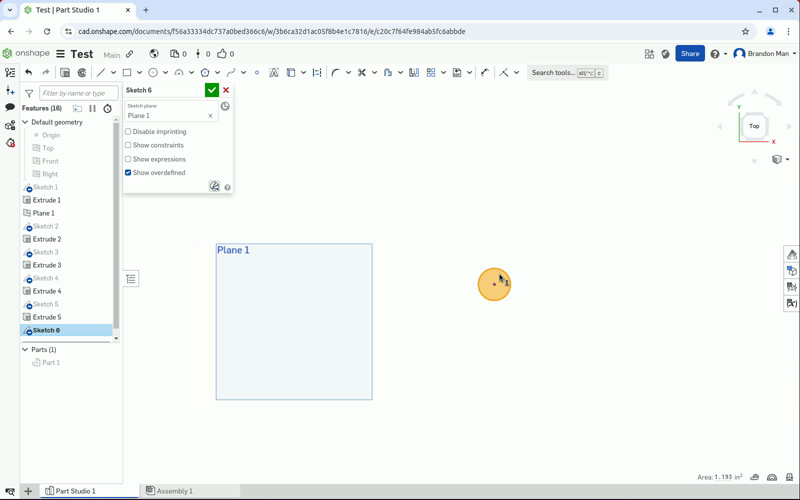
scroll(-6)
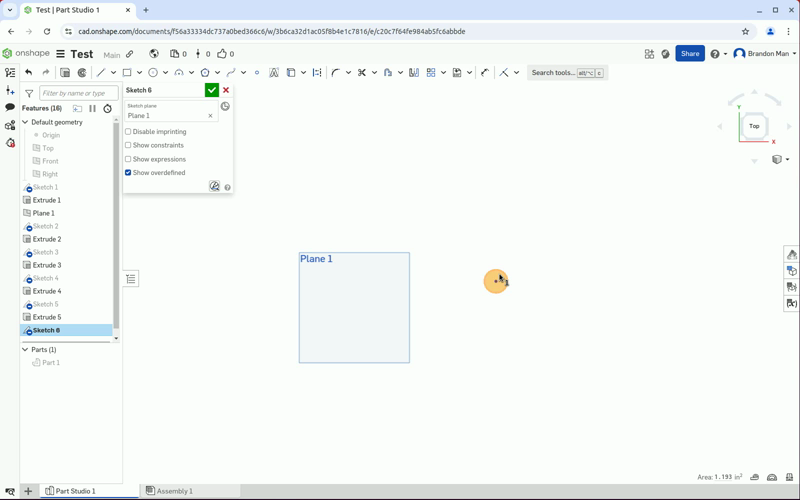
scroll(-6)
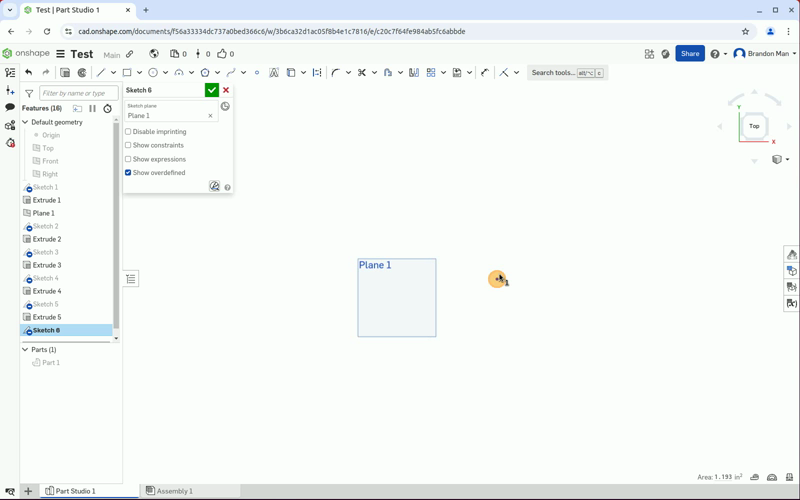
scroll(-6)
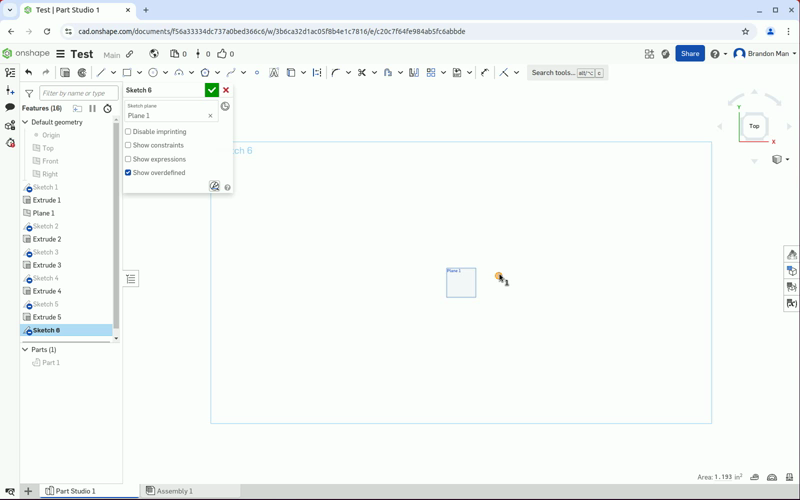
mouse_move(73, 352)
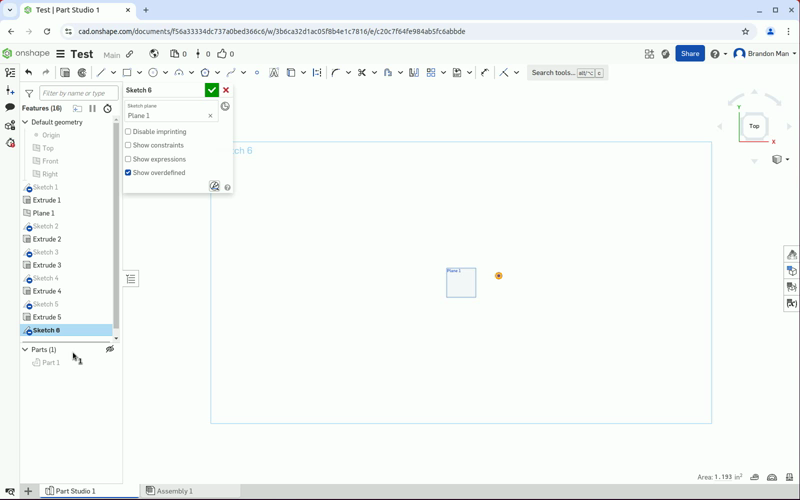
key(shift+y)
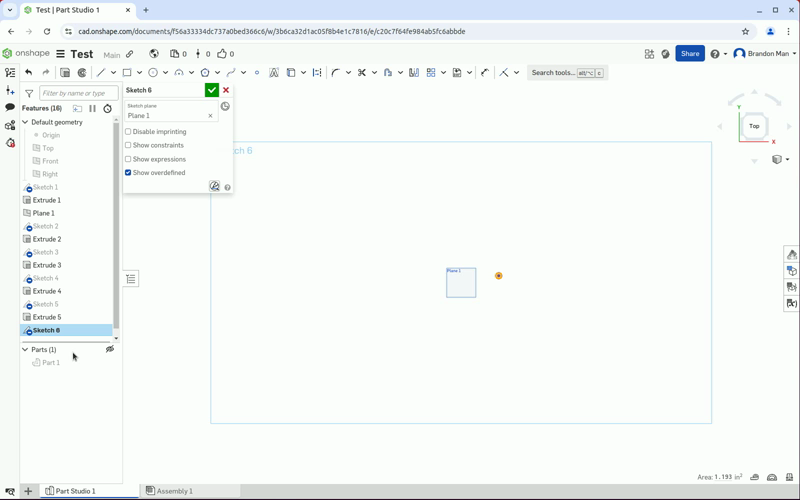
key(shift+e)
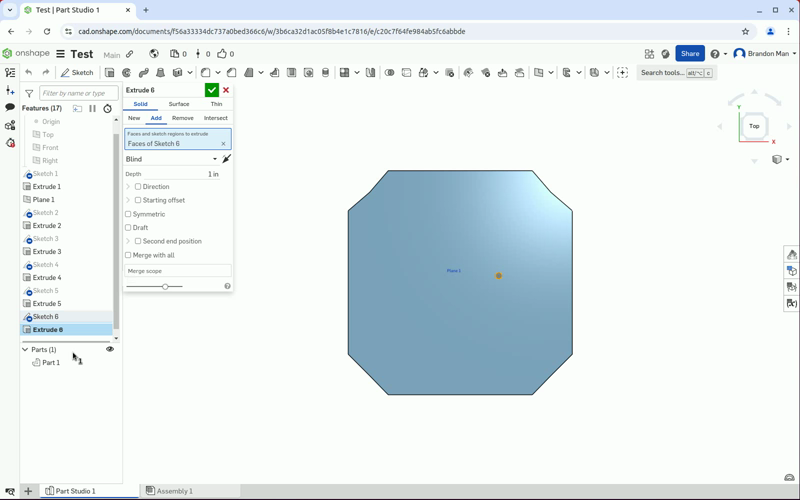
mouse_move(143, 106)
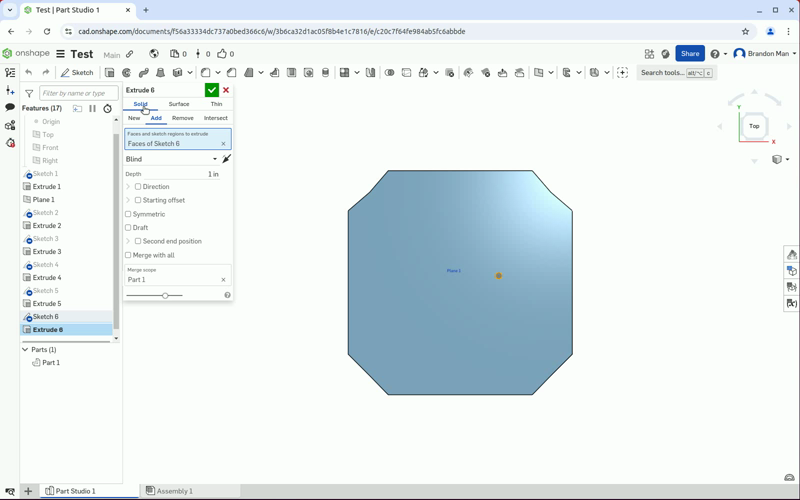
click(143, 106)
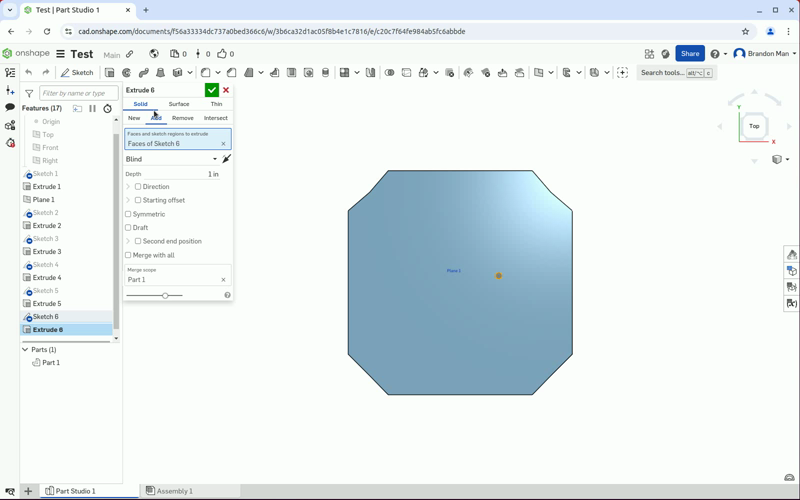
mouse_move(186, 120)
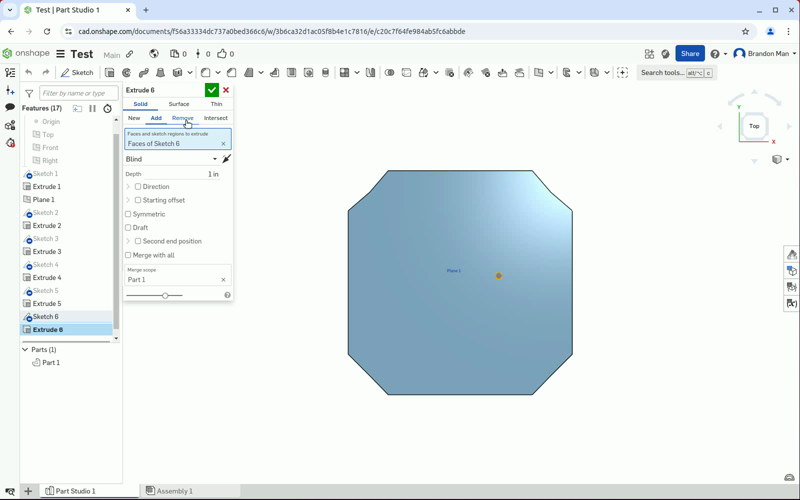
click(186, 120)
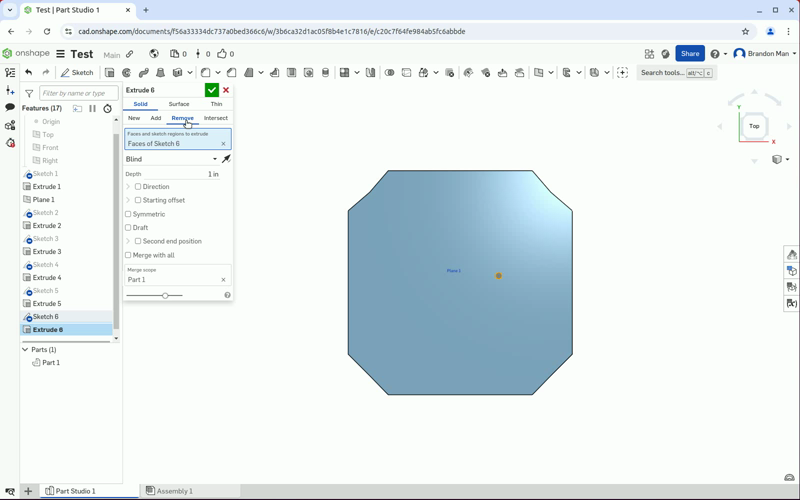
key(tab, 4)
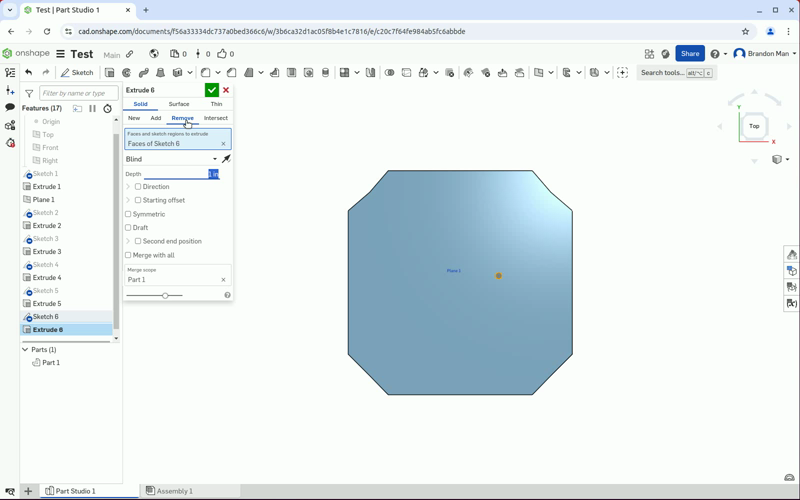
text(3.611)
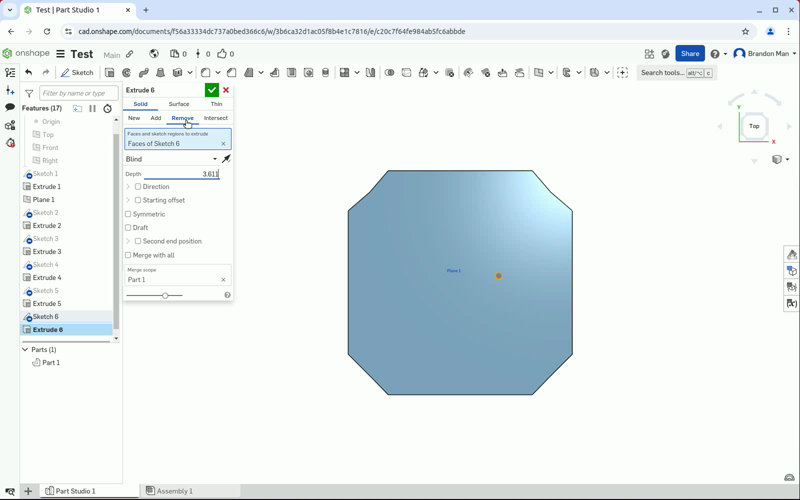
key(tab, 6)
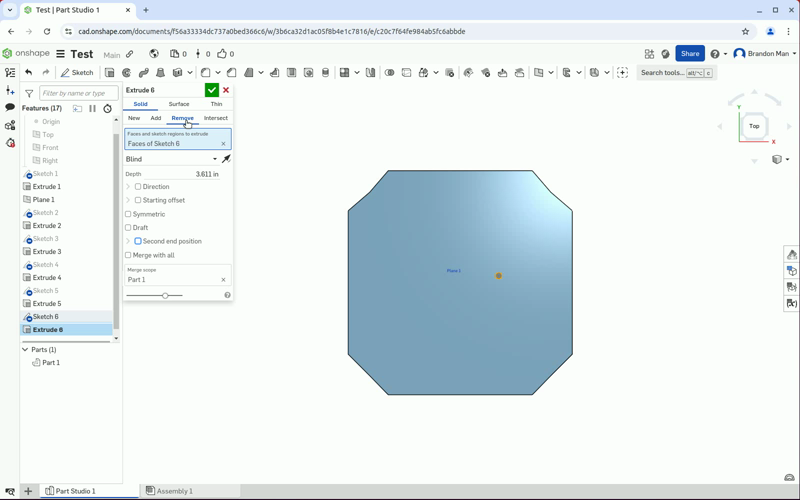
key(space)
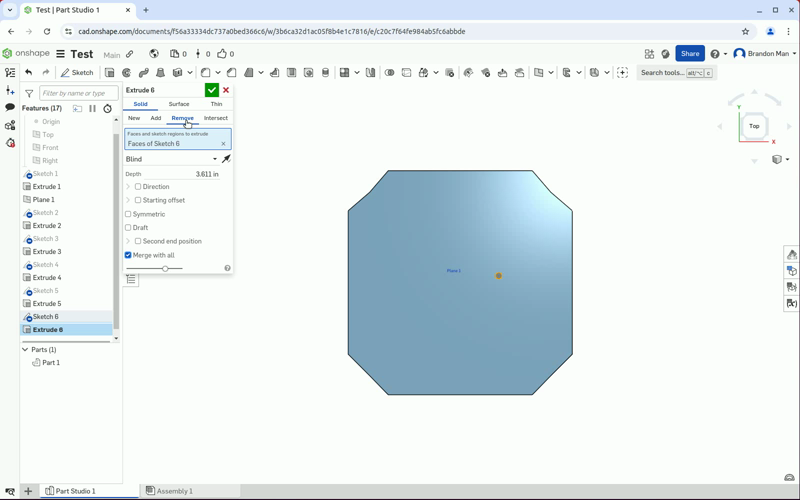
key(enter)
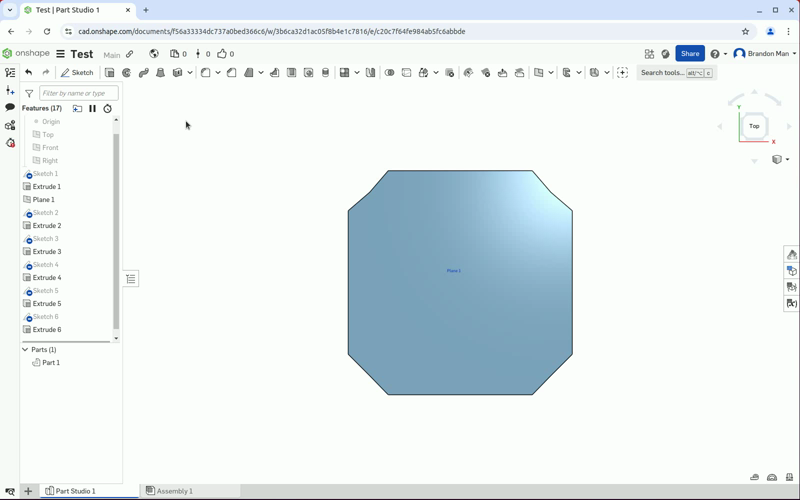
key(shift+h)
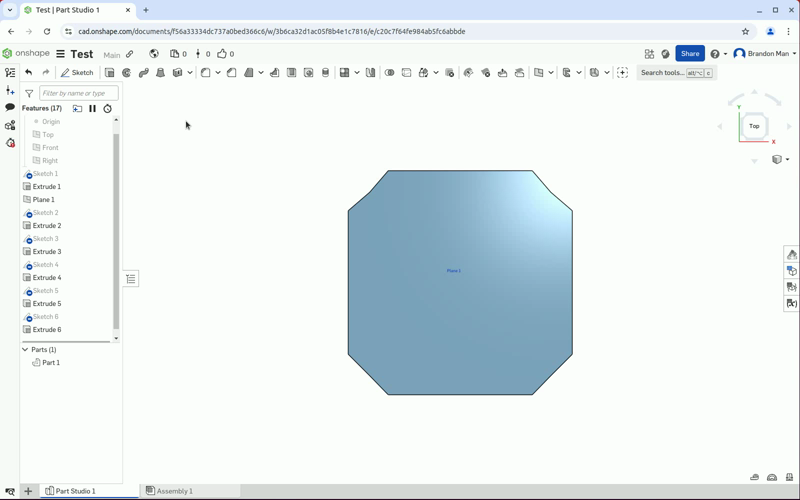
key(shift+h)
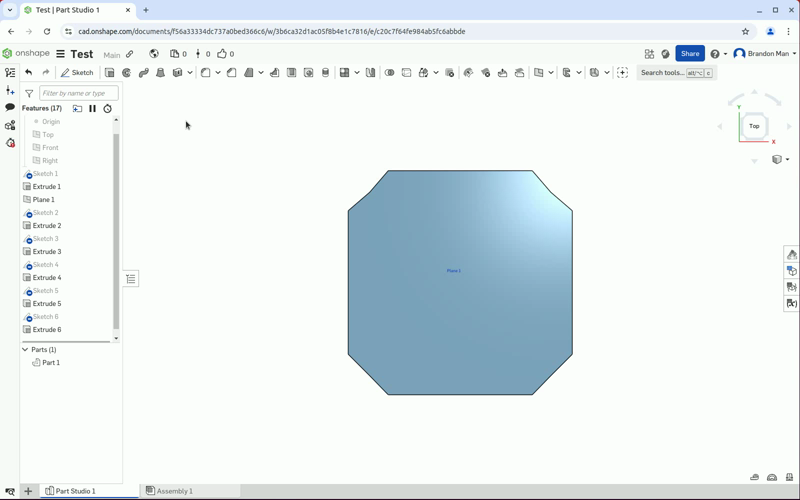
mouse_move(69, 176)
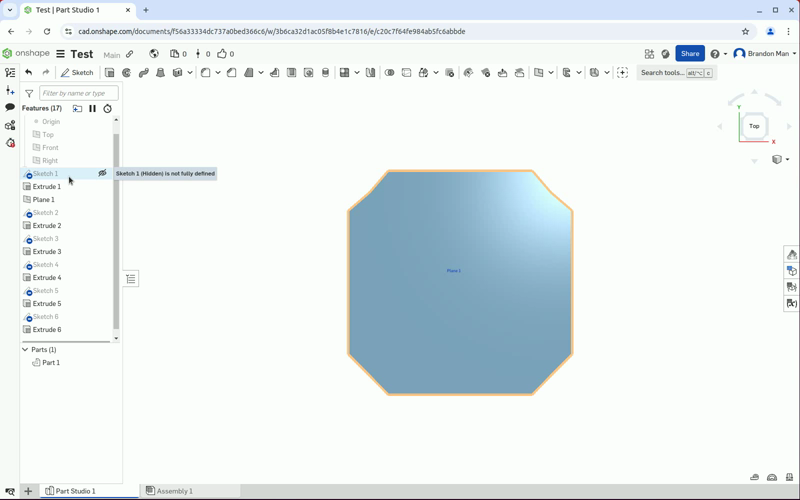
click(69, 176)
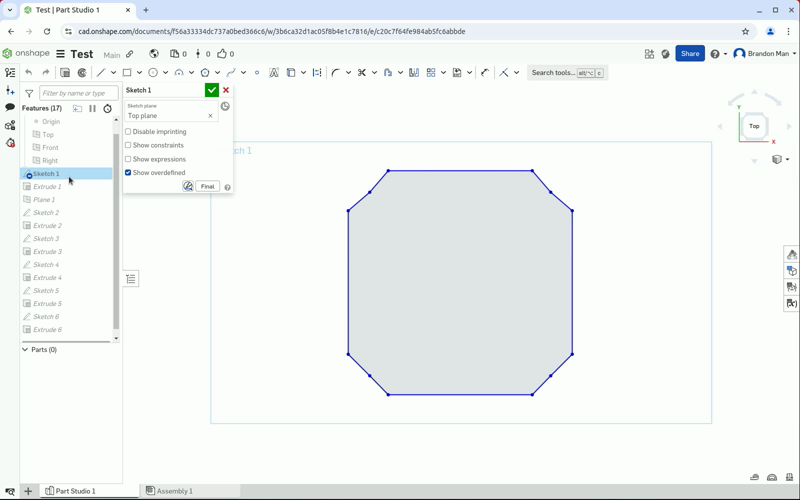
mouse_move(229, 92)
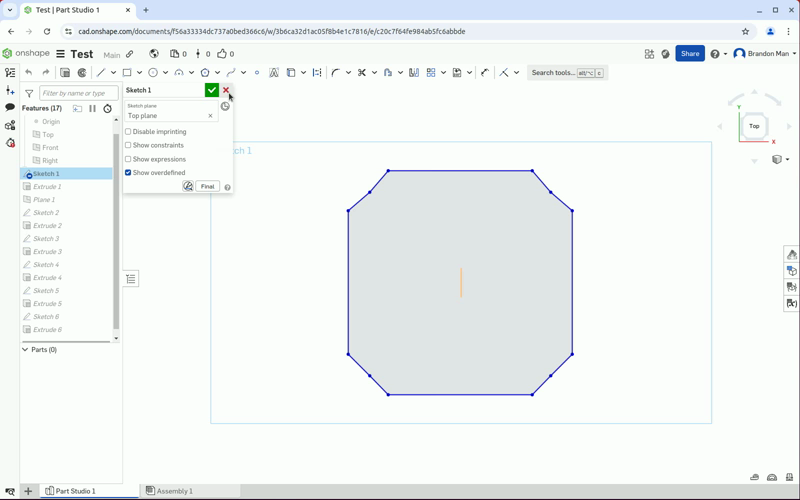
click(229, 92)
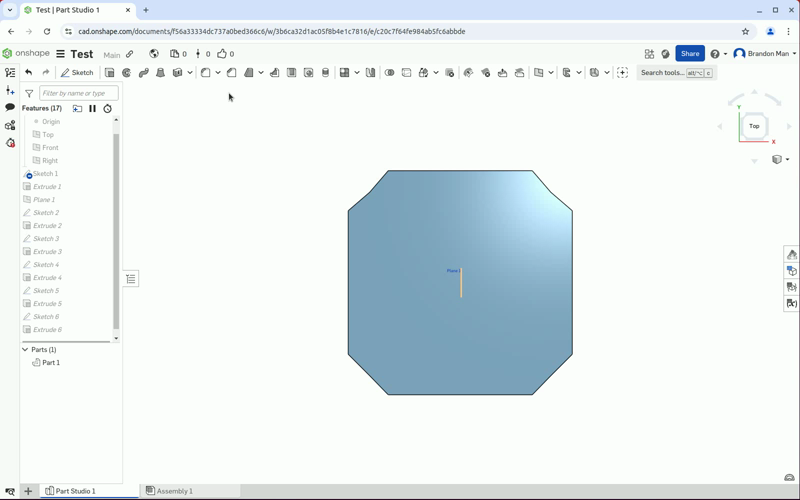
key(shift+s)
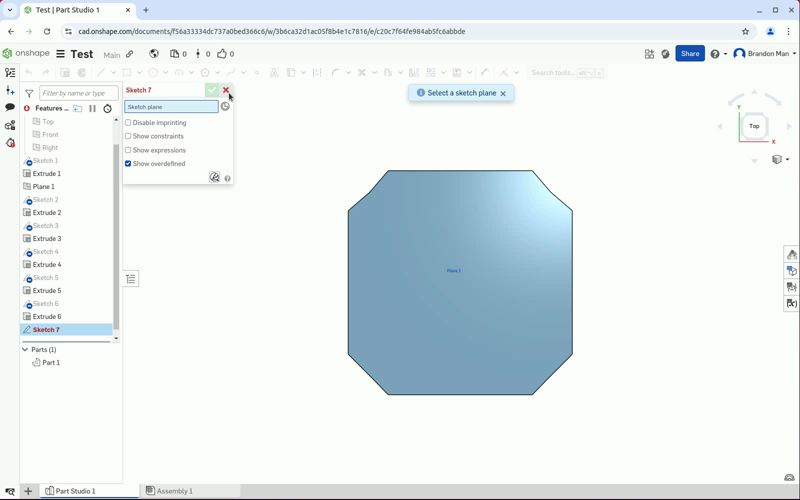
mouse_move(69, 189)
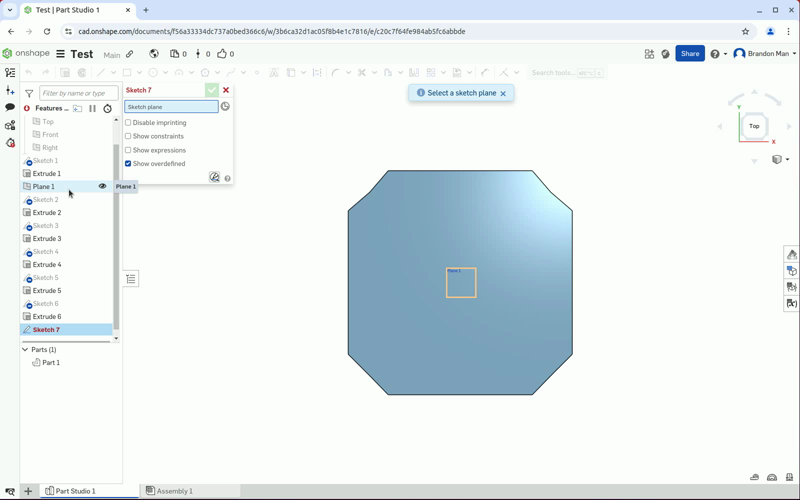
click(69, 189)
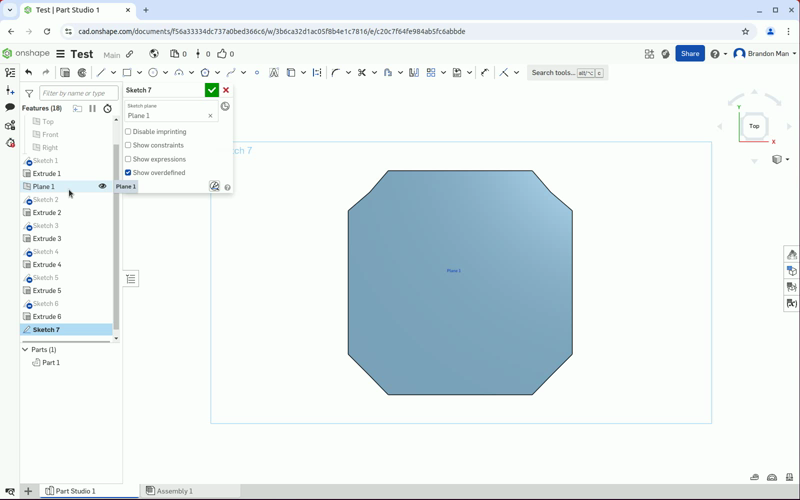
mouse_move(73, 352)
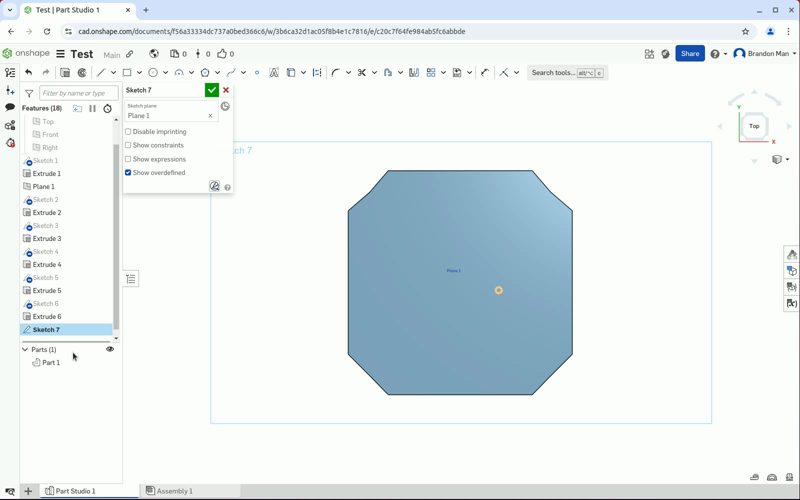
key(y)
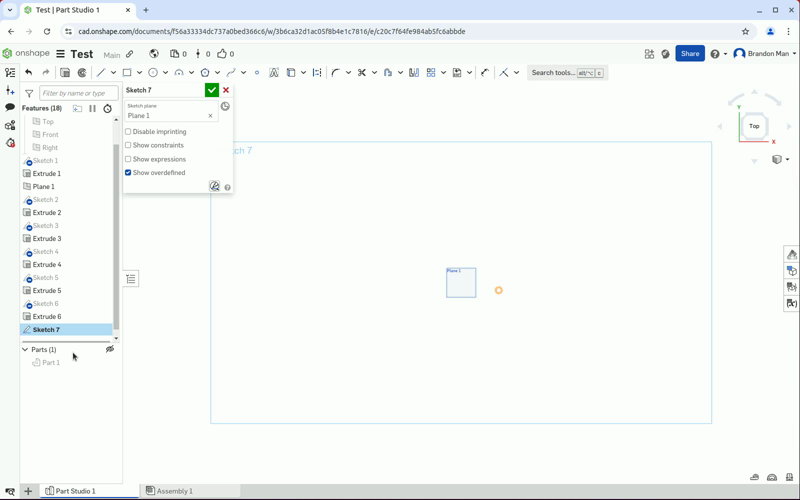
key(c)
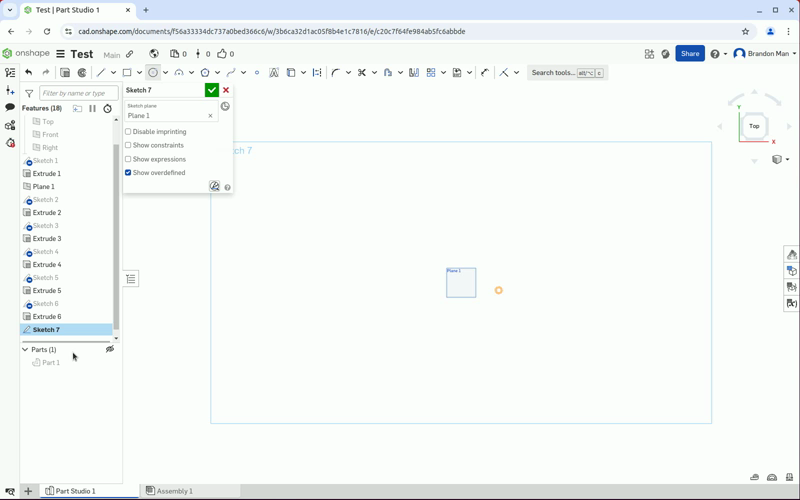
key_down(shift)
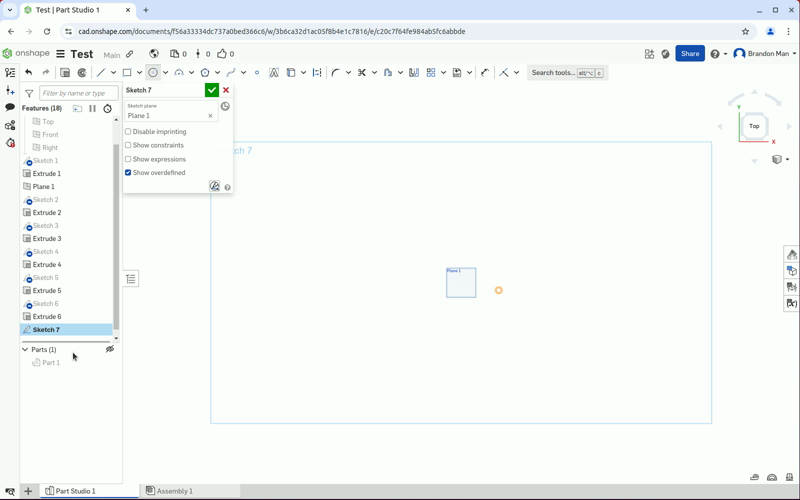
mouse_move(468, 245)
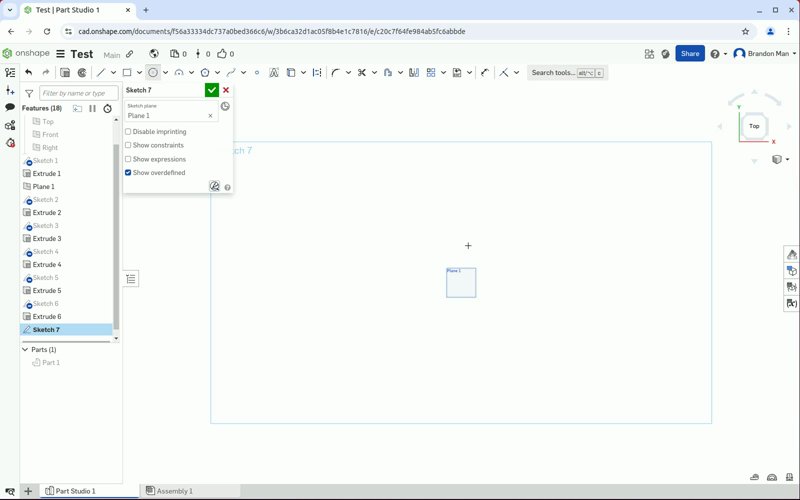
click(468, 245)
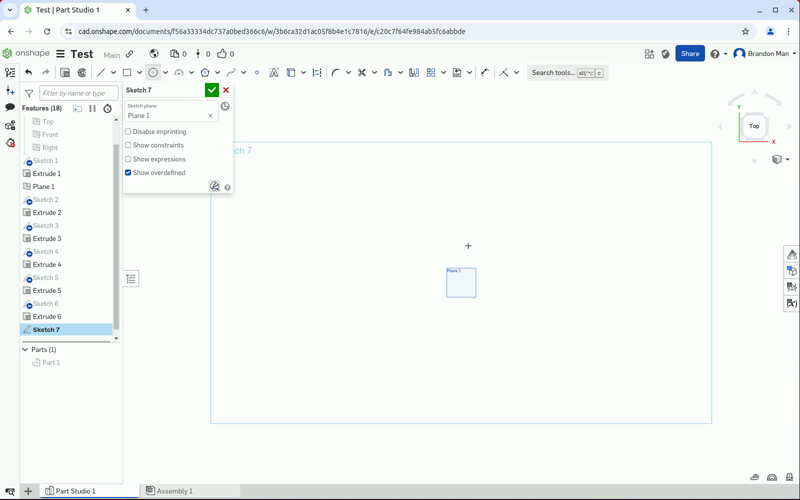
key_up(shift)
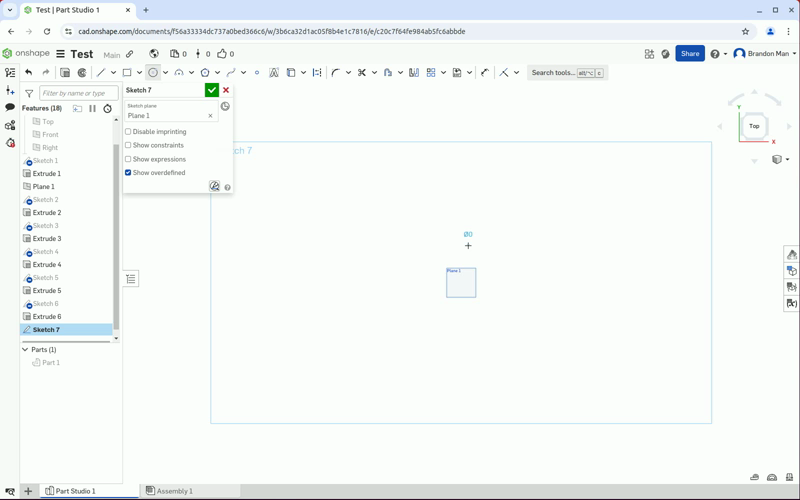
mouse_move(471, 245)
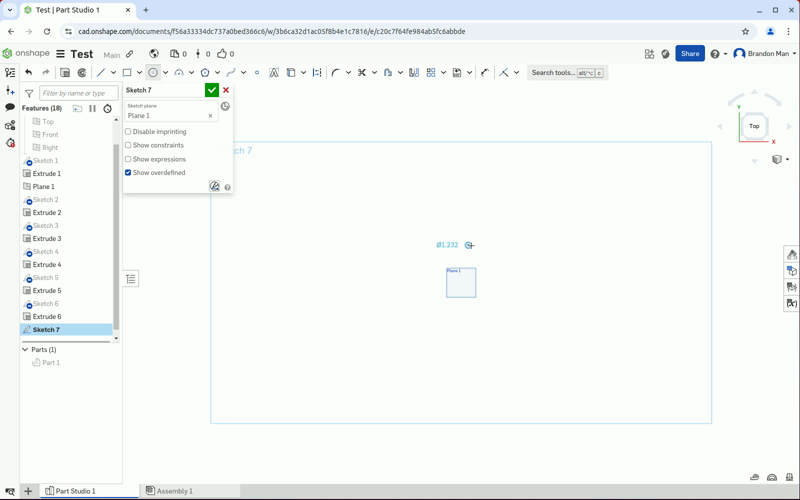
click(471, 245)
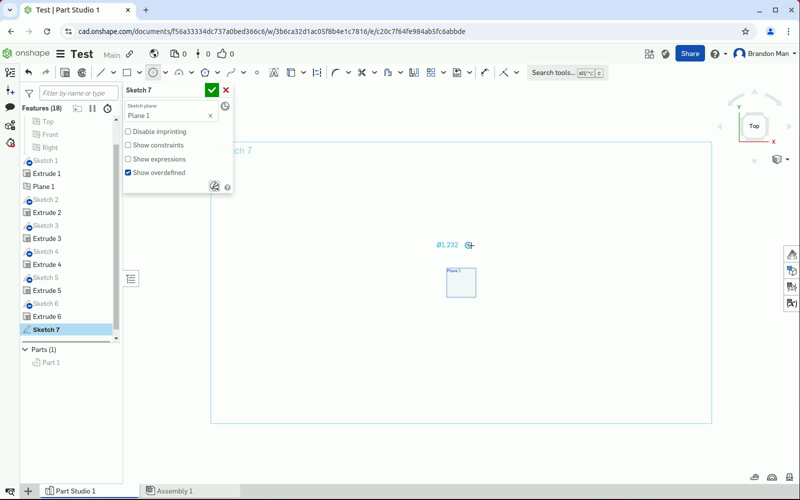
key(esc)
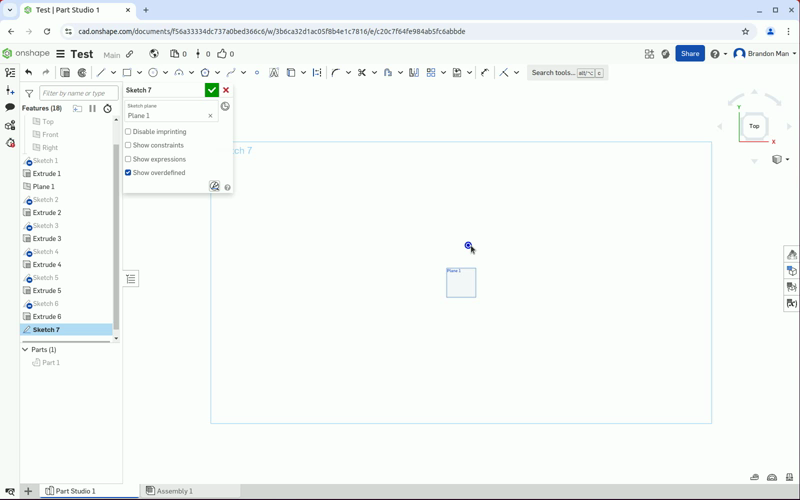
mouse_move(468, 246)
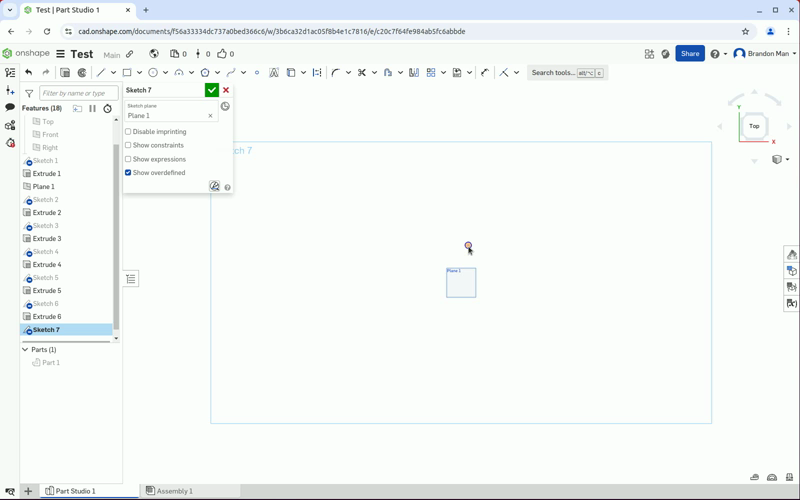
scroll(6)
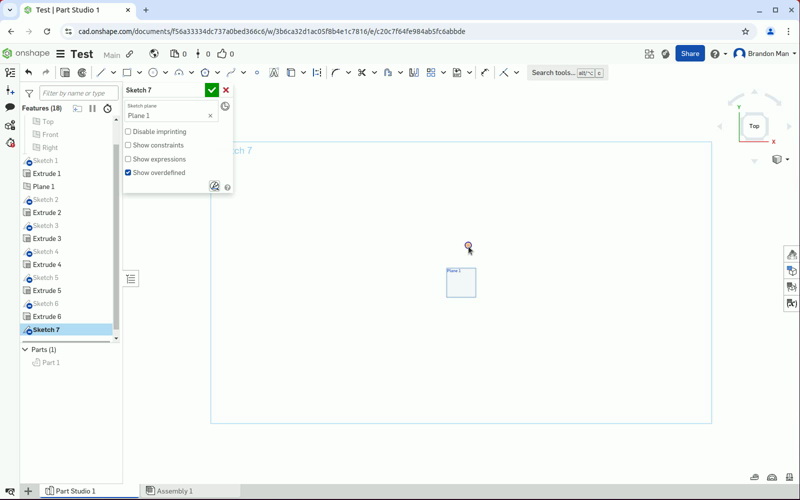
scroll(6)
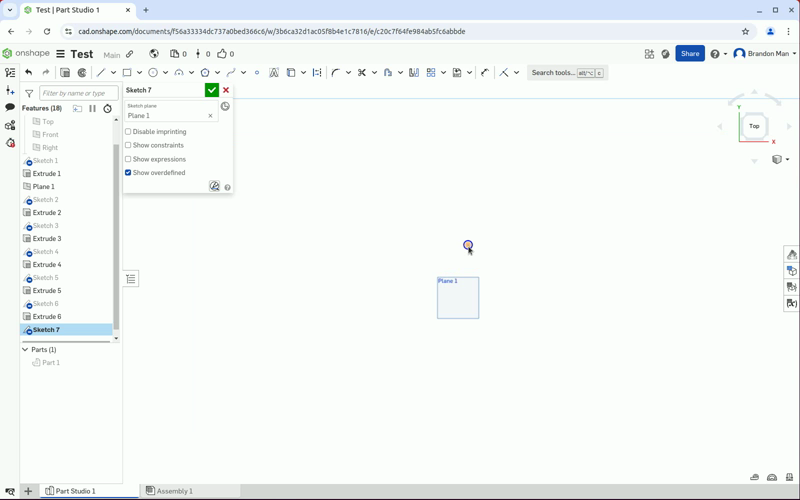
scroll(6)
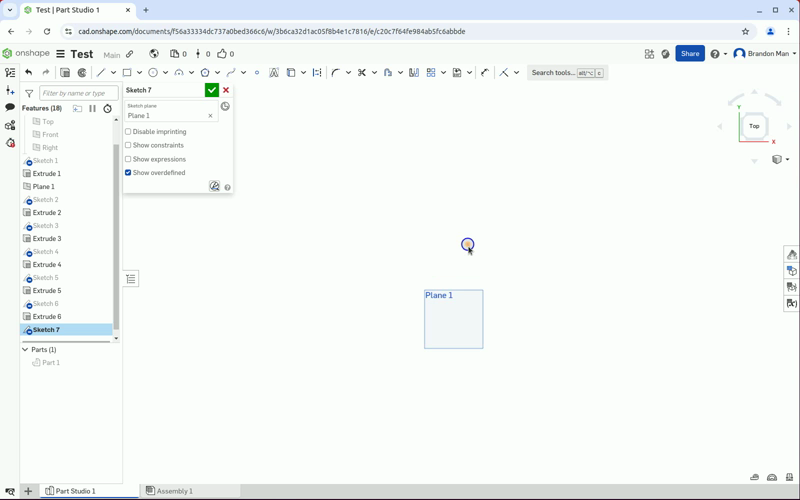
scroll(6)
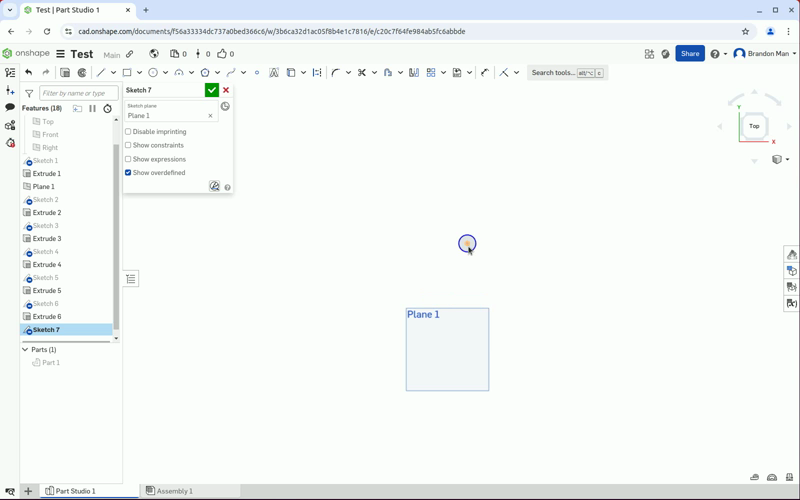
scroll(6)
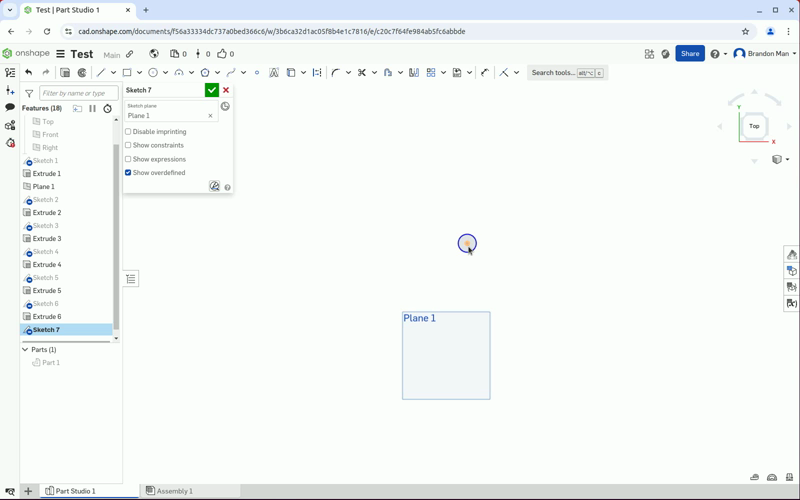
scroll(6)
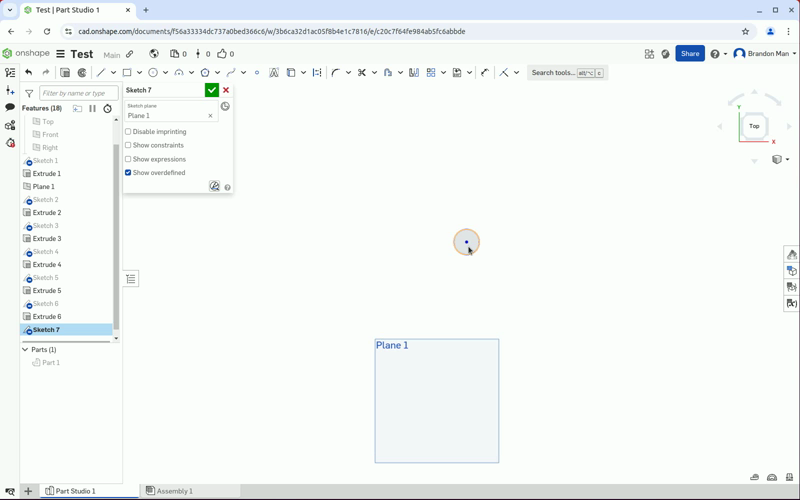
scroll(6)
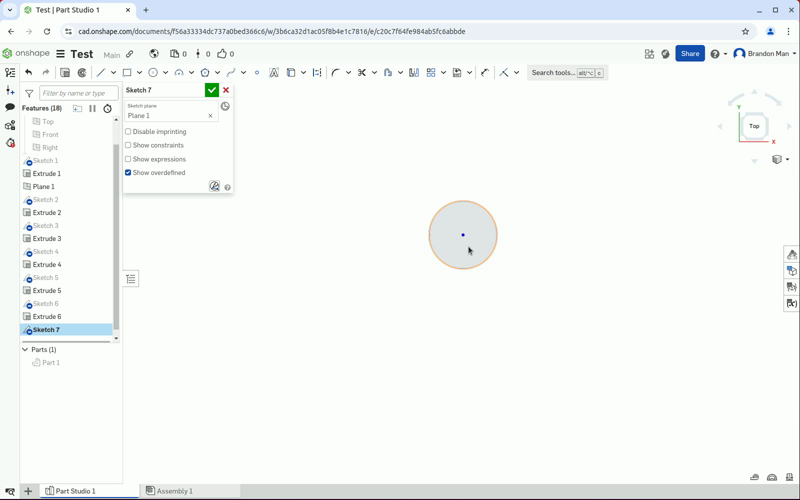
click(468, 246)
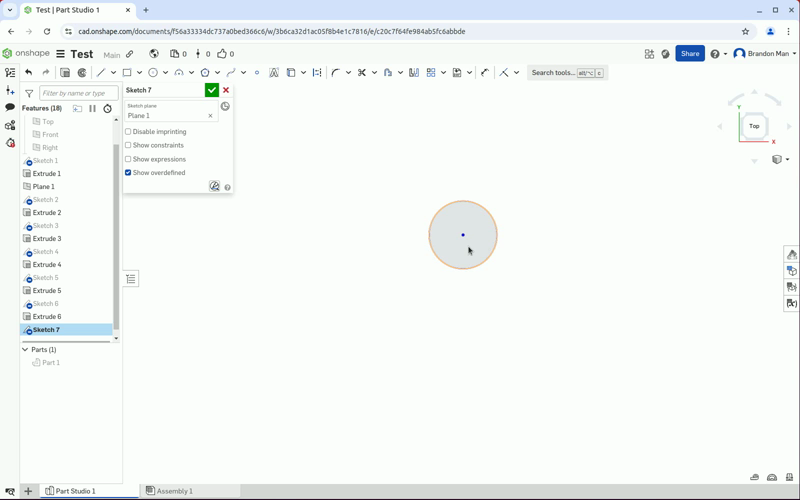
scroll(-6)
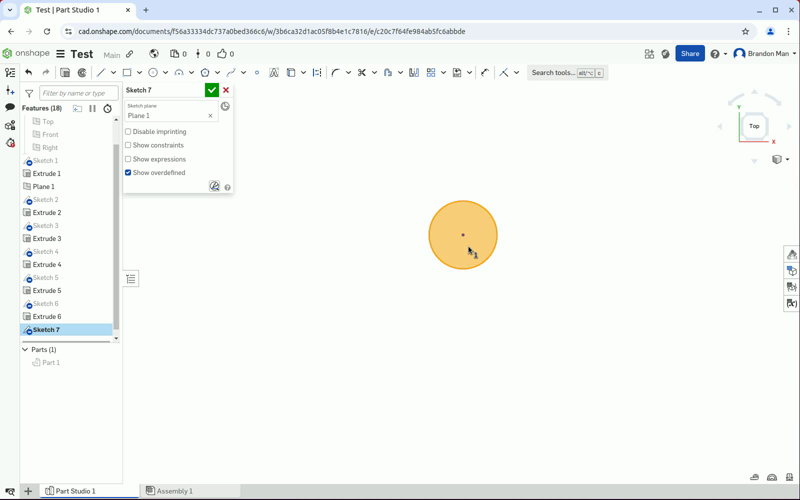
scroll(-6)
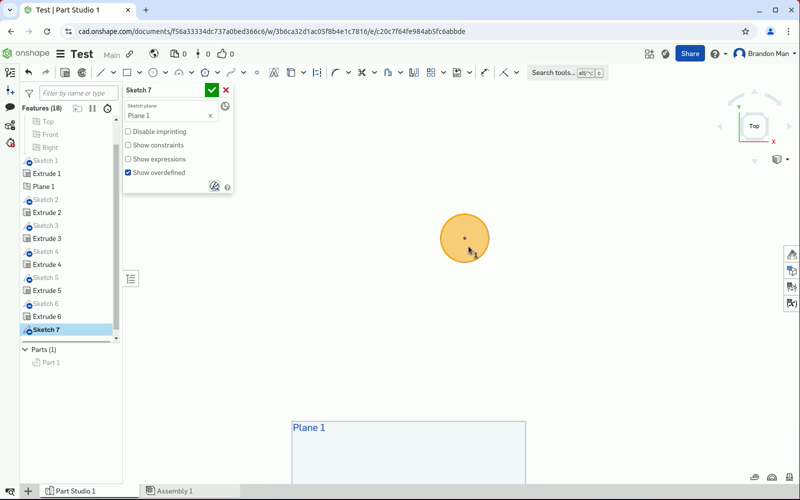
scroll(-6)
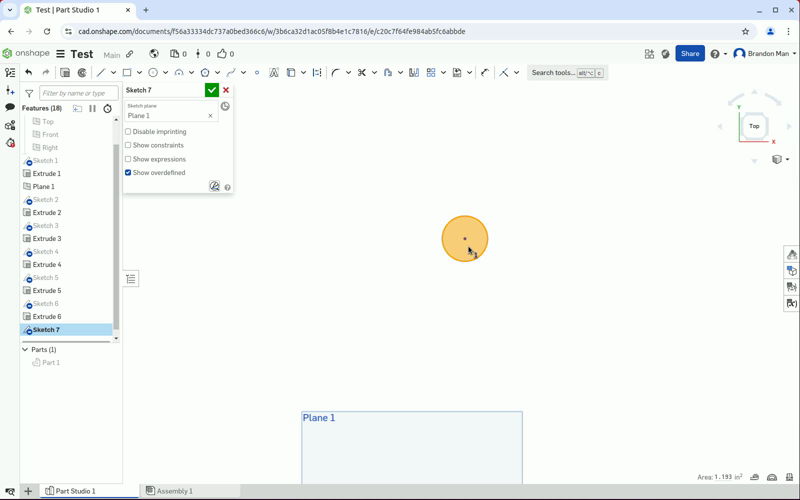
scroll(-6)
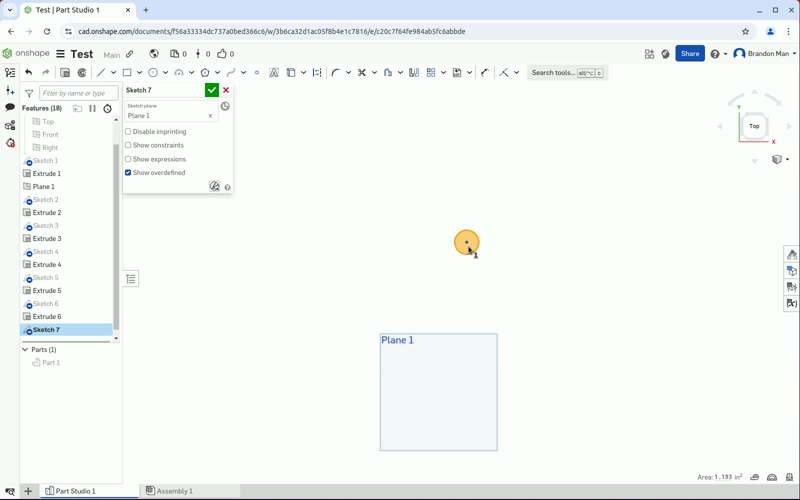
scroll(-6)
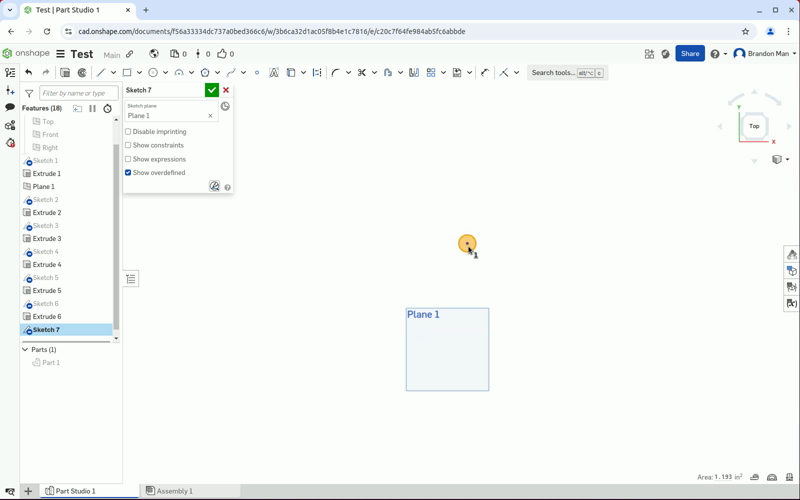
scroll(-6)
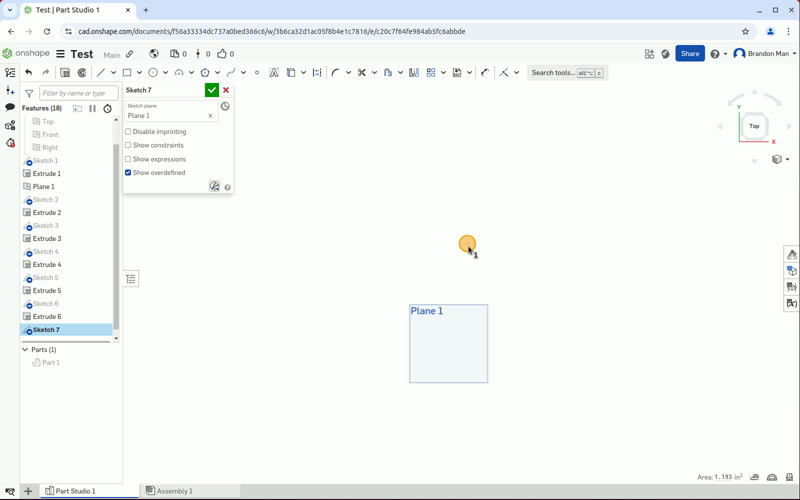
scroll(-6)
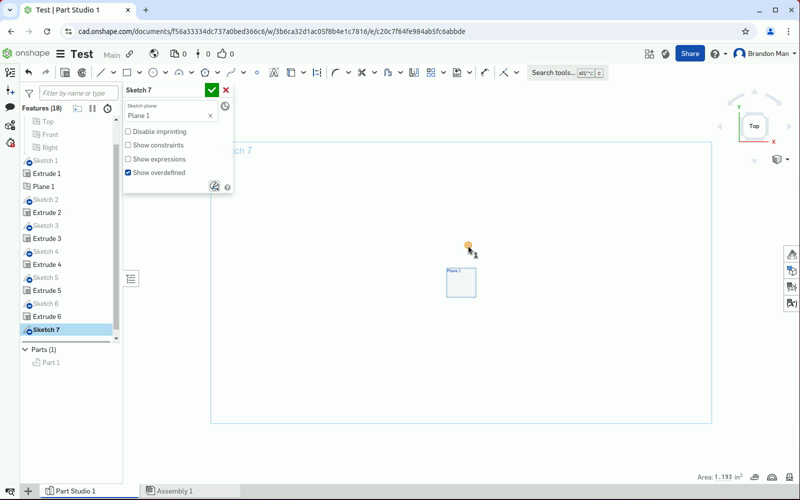
mouse_move(73, 352)
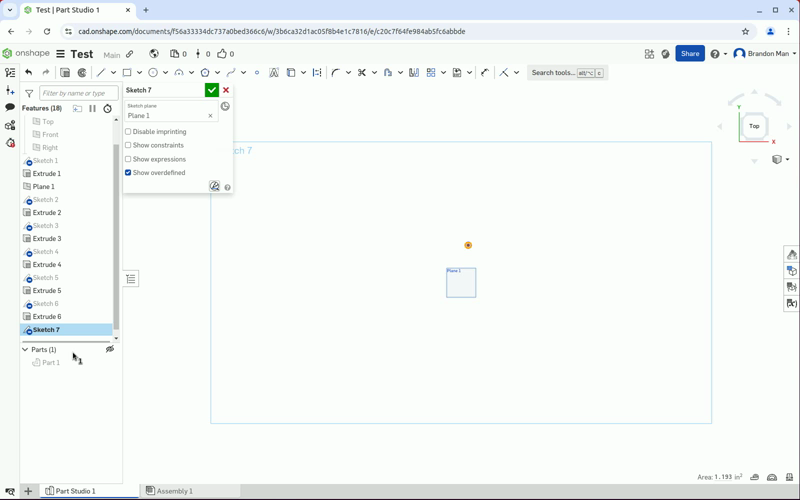
key(shift+y)
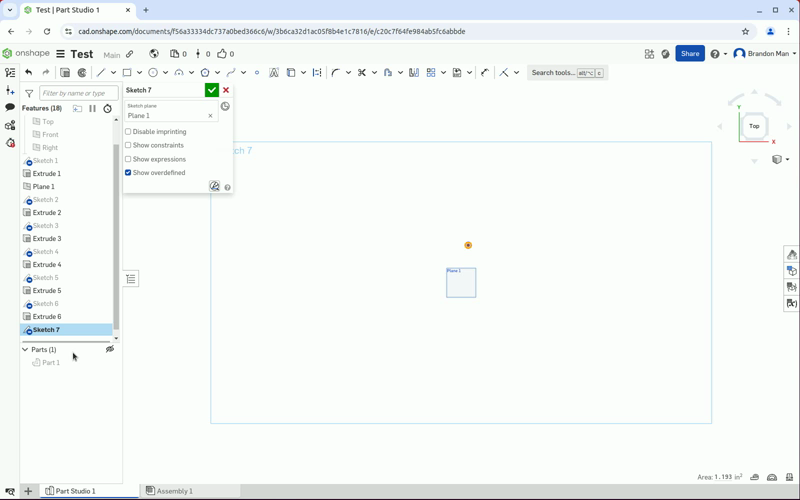
key(shift+e)
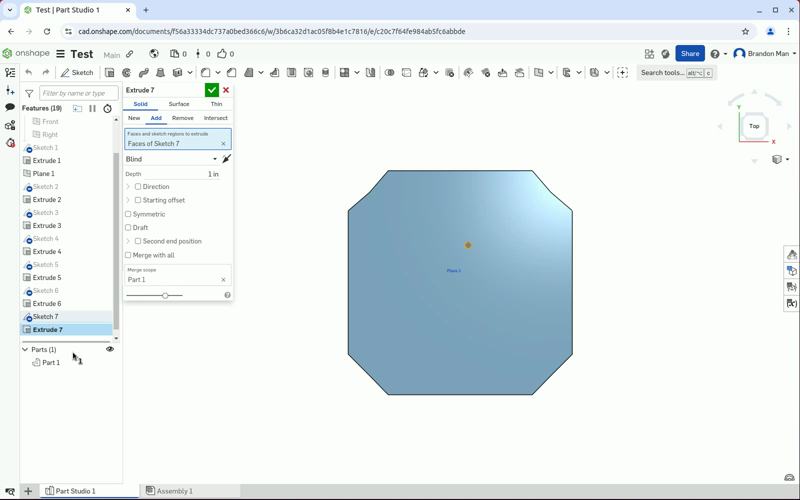
mouse_move(143, 106)
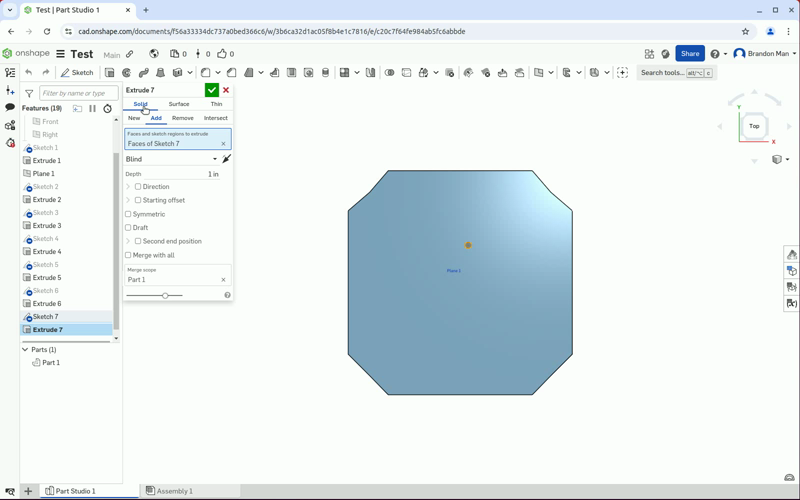
click(143, 106)
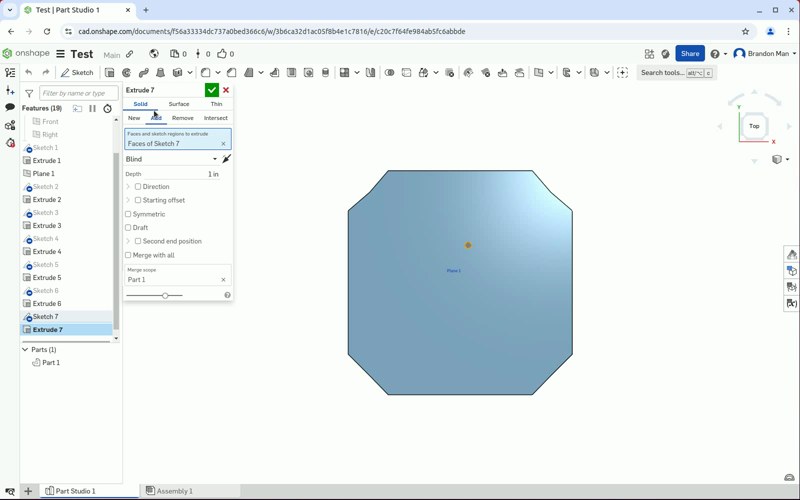
mouse_move(186, 120)
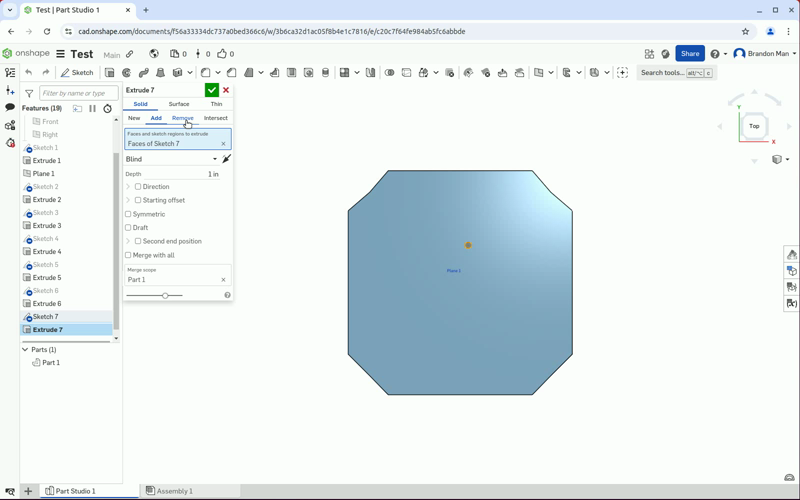
click(186, 120)
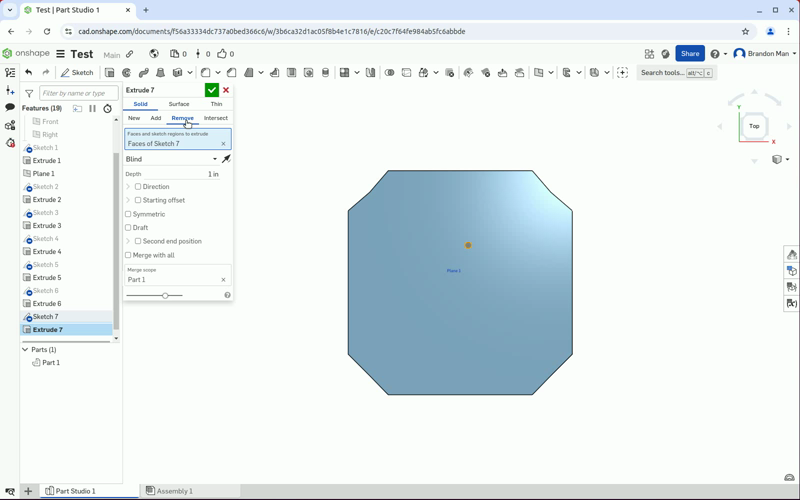
key(tab, 4)
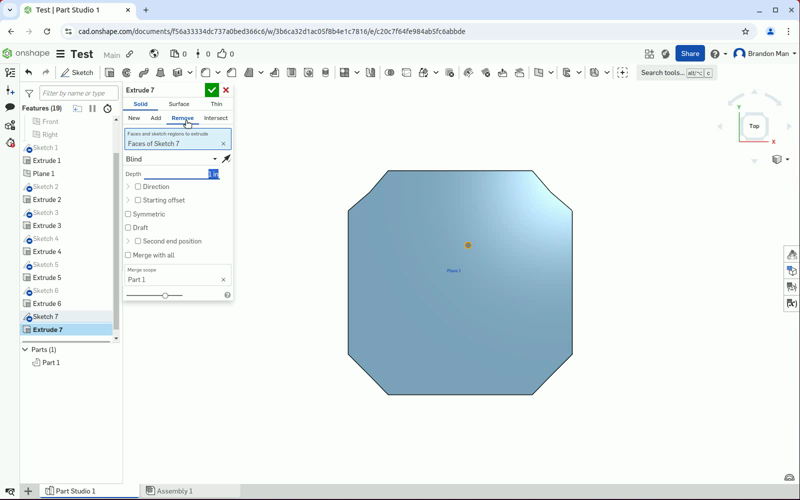
text(3.611)
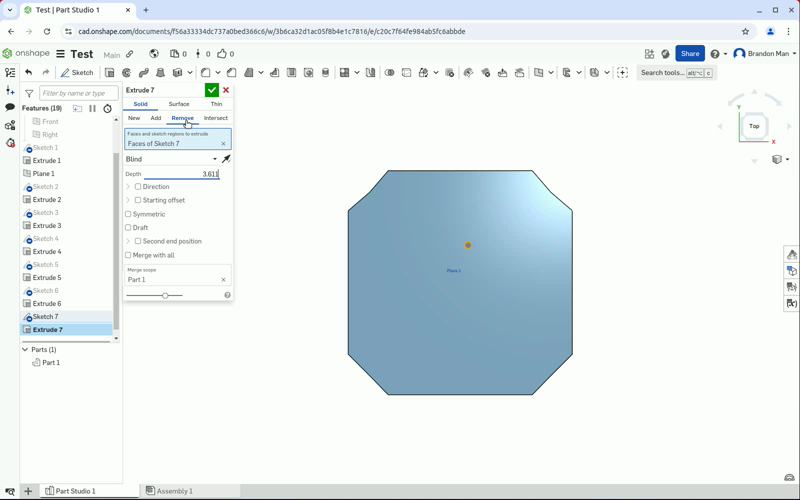
key(tab, 6)
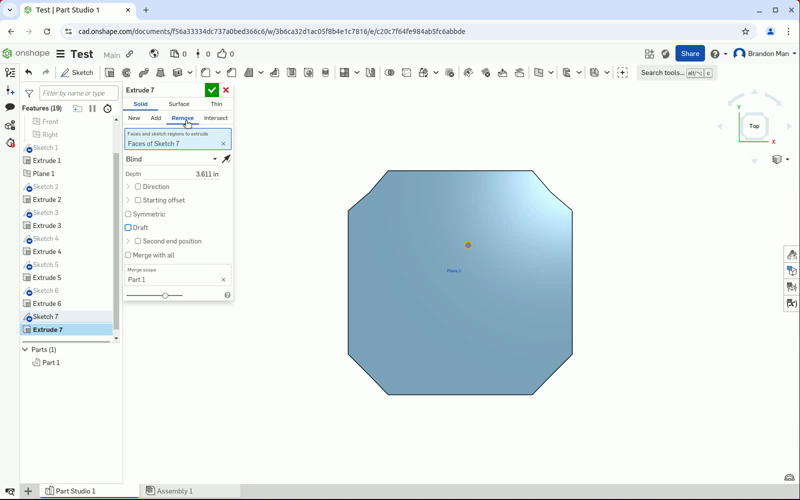
key(space)
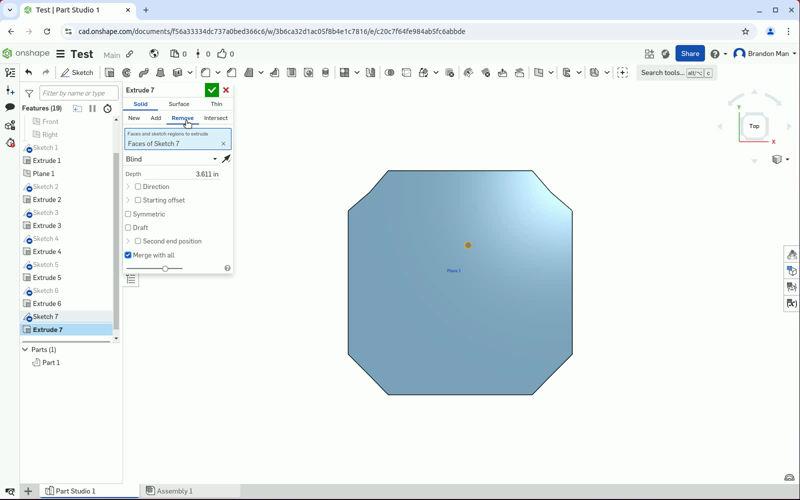
key(enter)
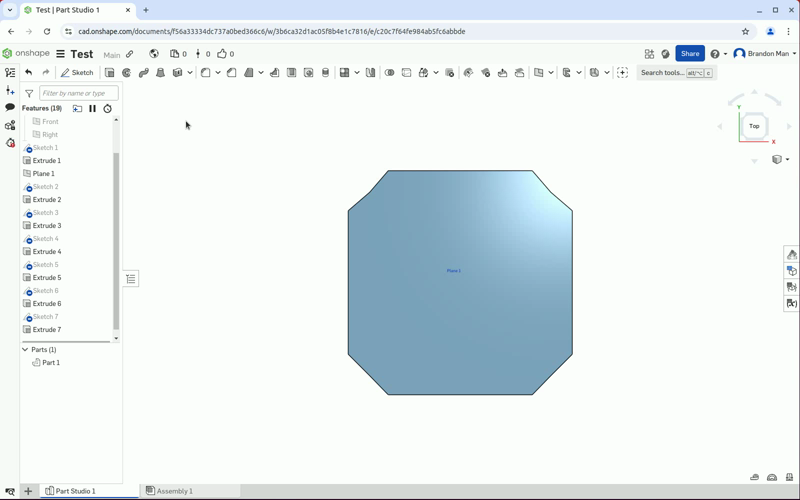
key(shift+h)
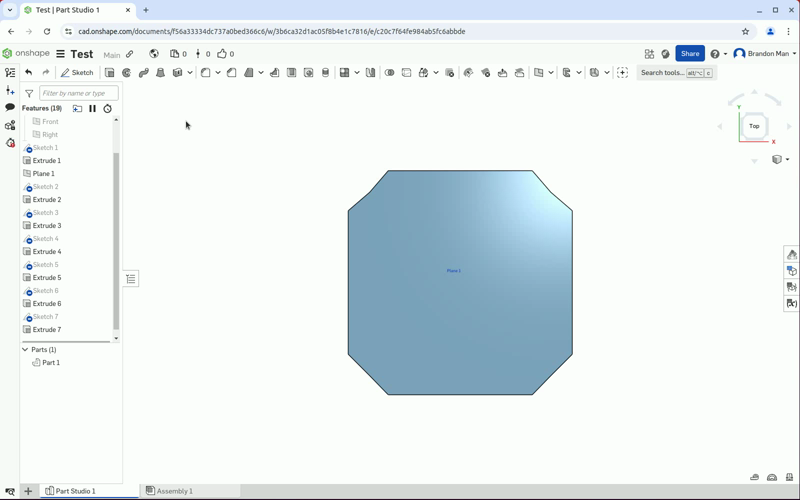
key(shift+h)
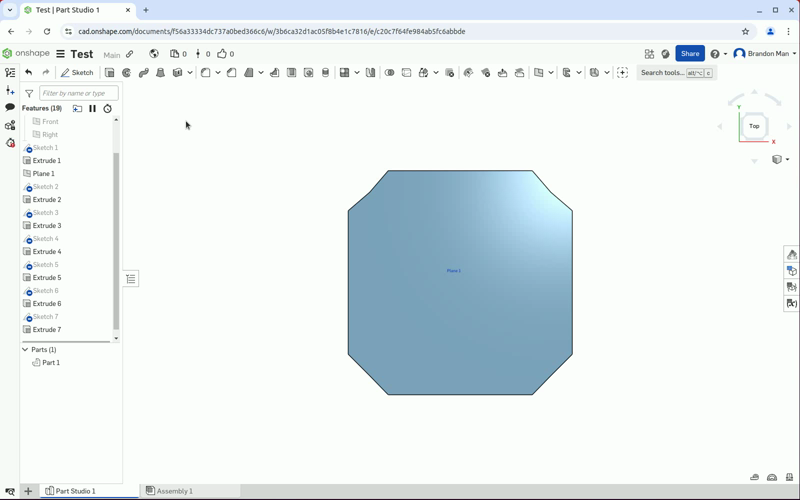
mouse_move(69, 150)
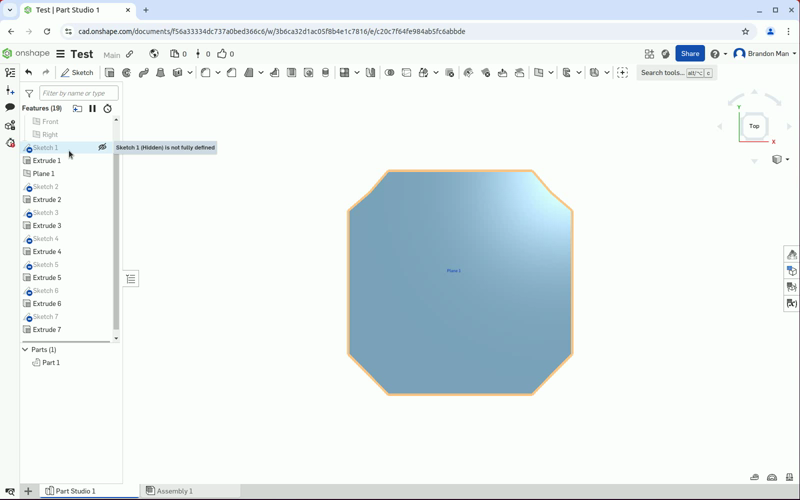
click(69, 150)
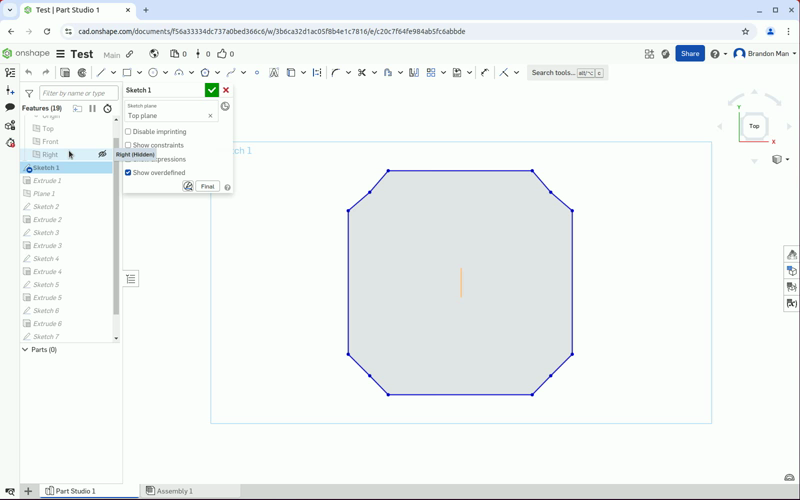
mouse_move(229, 92)
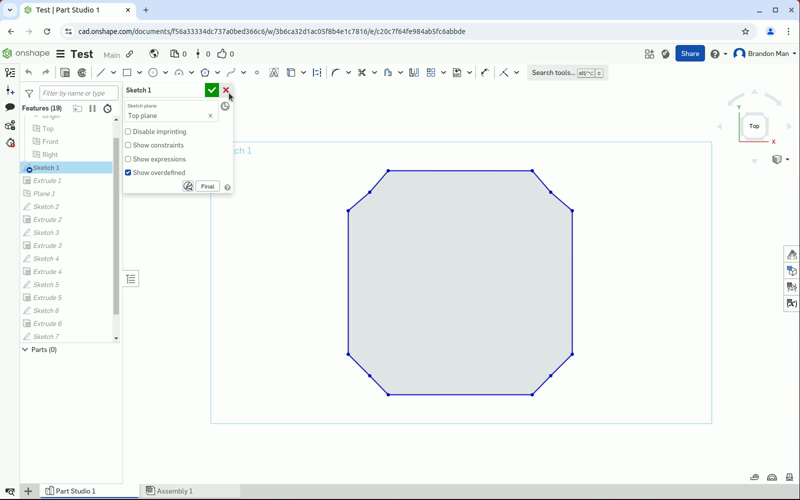
click(229, 92)
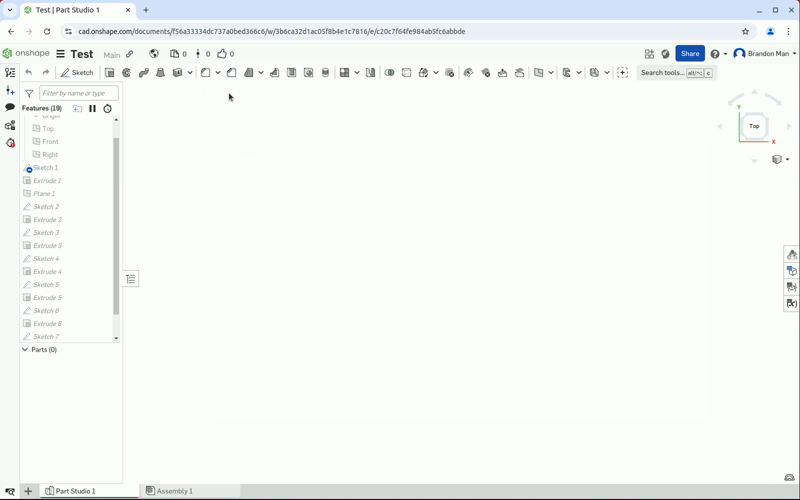
key(shift+s)
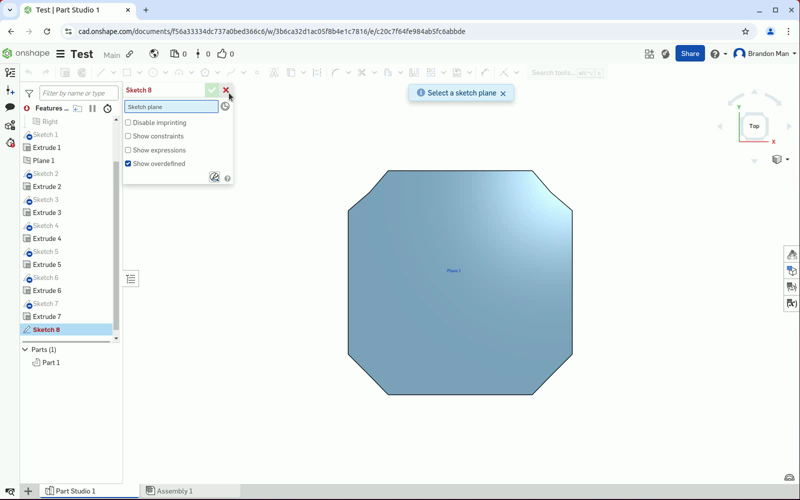
mouse_move(69, 163)
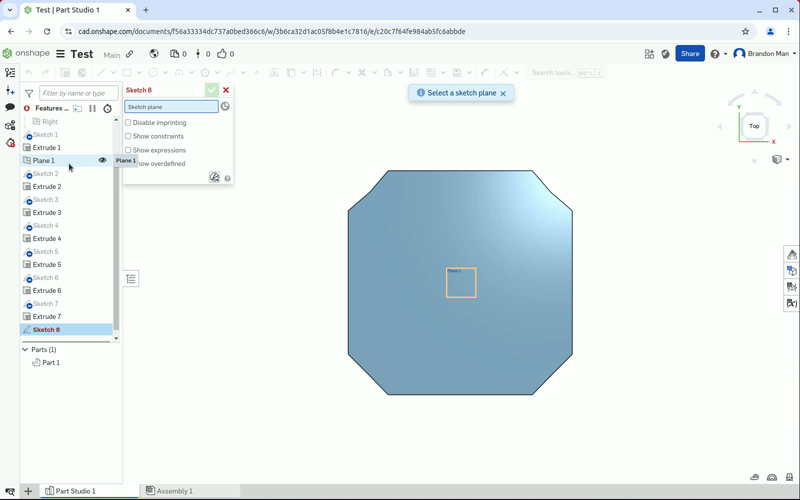
click(69, 163)
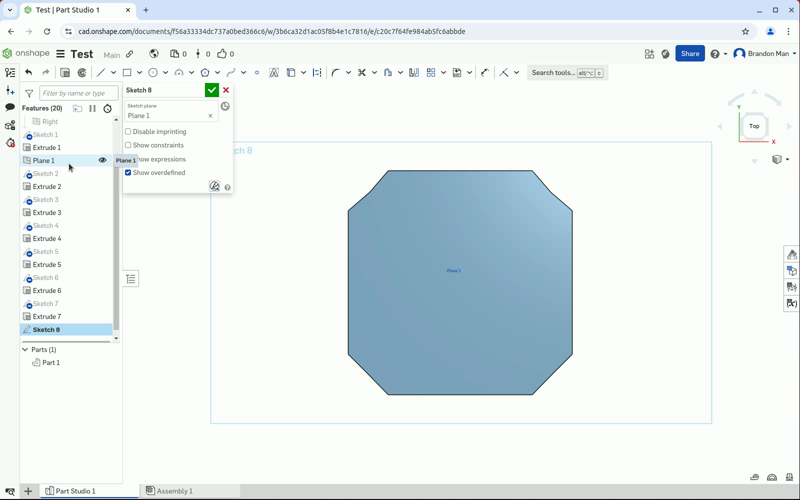
mouse_move(73, 352)
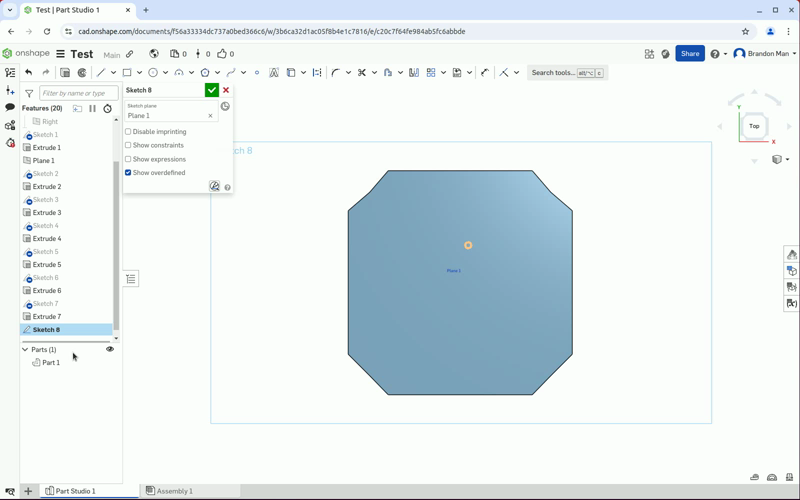
key(y)
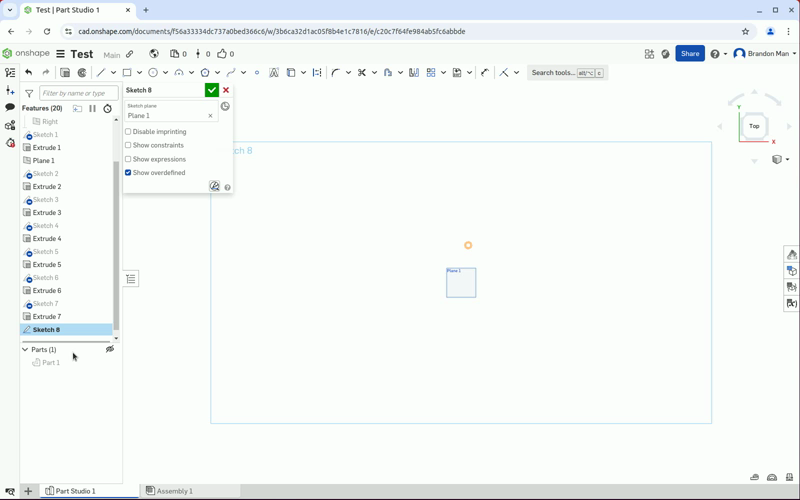
key(c)
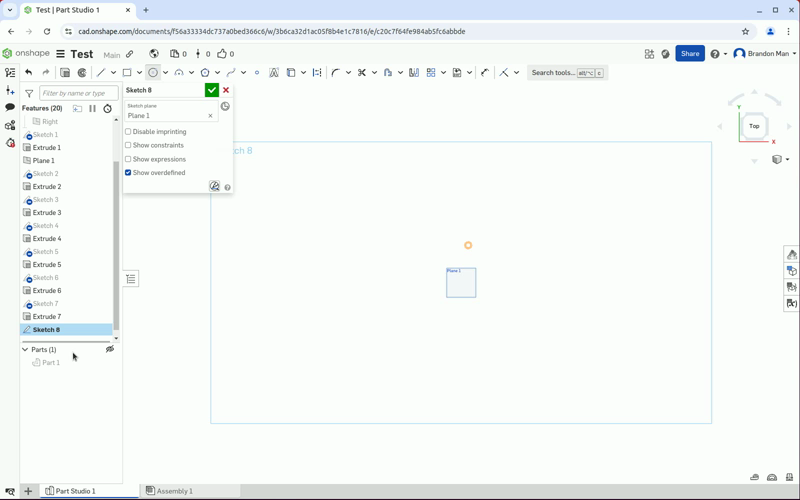
key_down(shift)
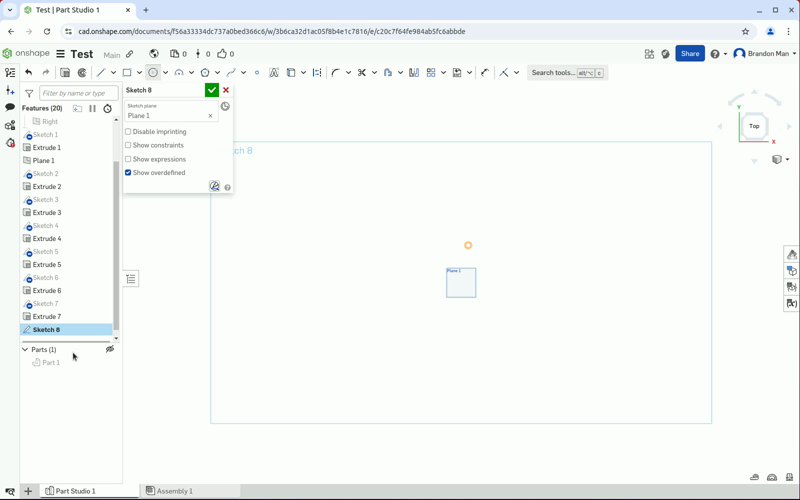
mouse_move(423, 290)
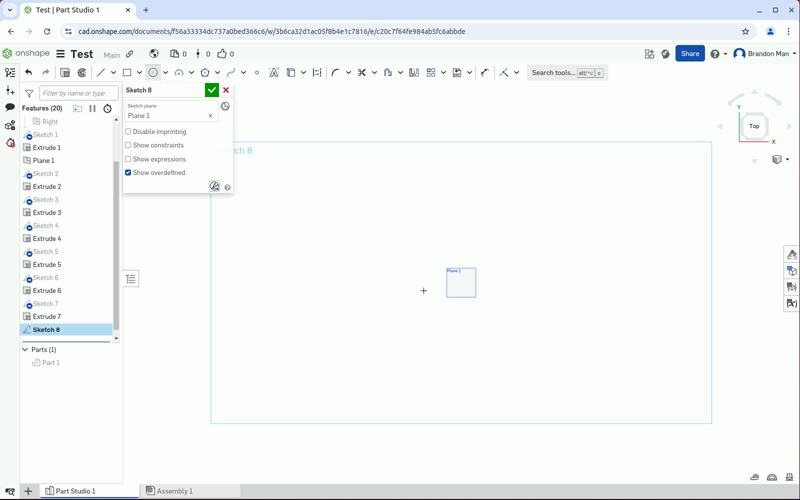
click(423, 290)
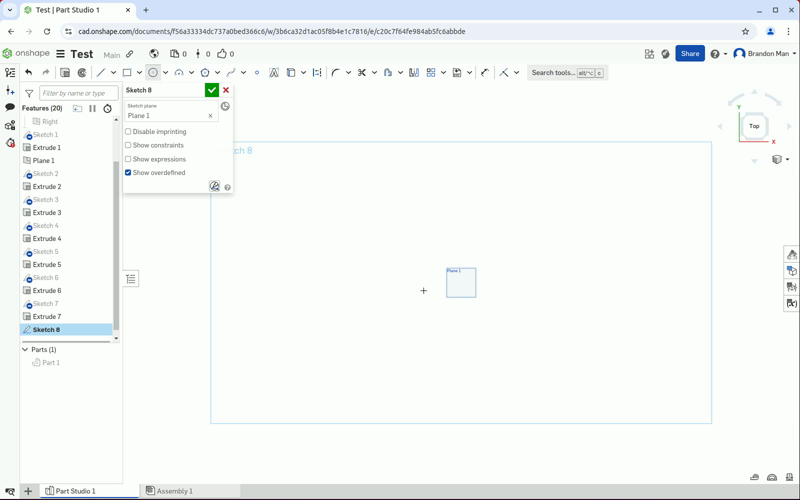
key_up(shift)
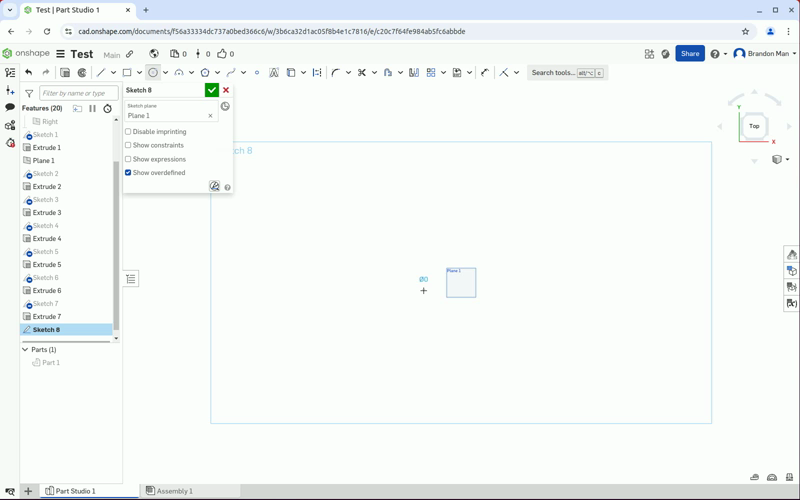
mouse_move(426, 290)
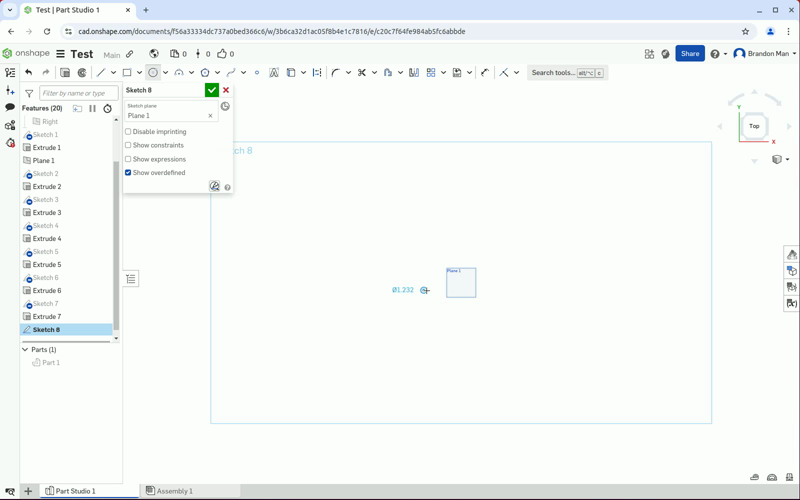
click(426, 290)
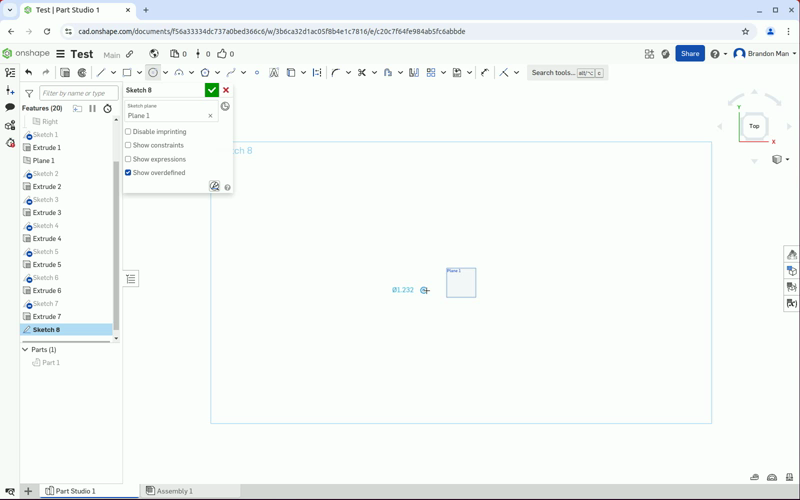
key(esc)
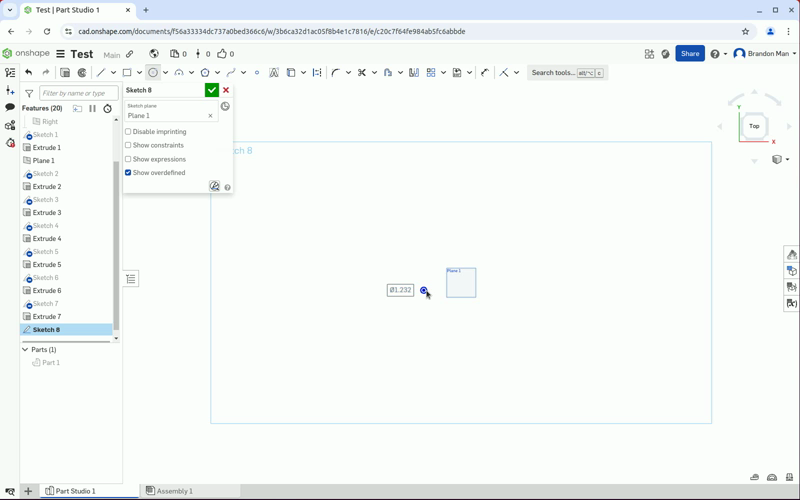
mouse_move(421, 291)
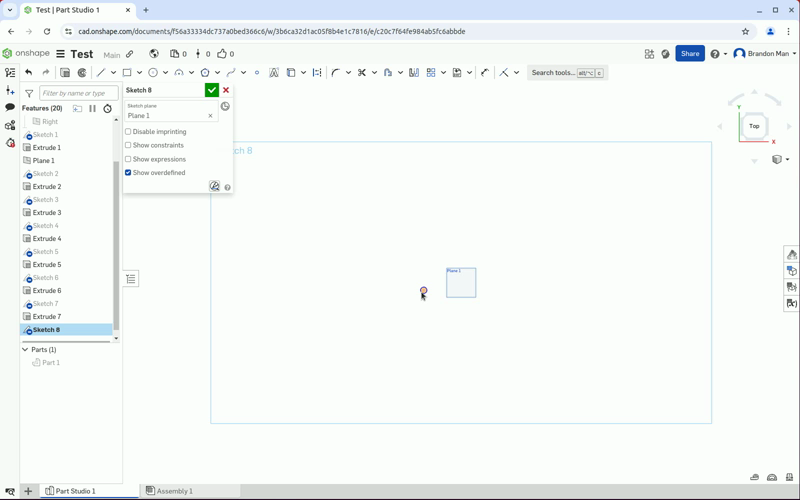
scroll(6)
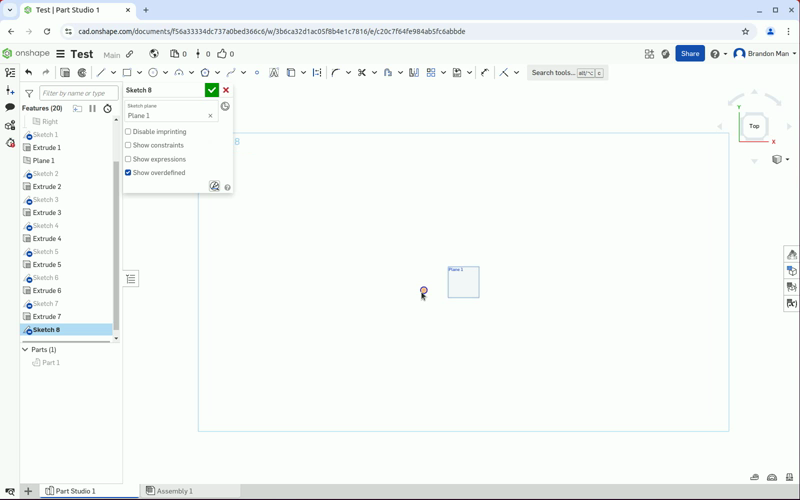
scroll(6)
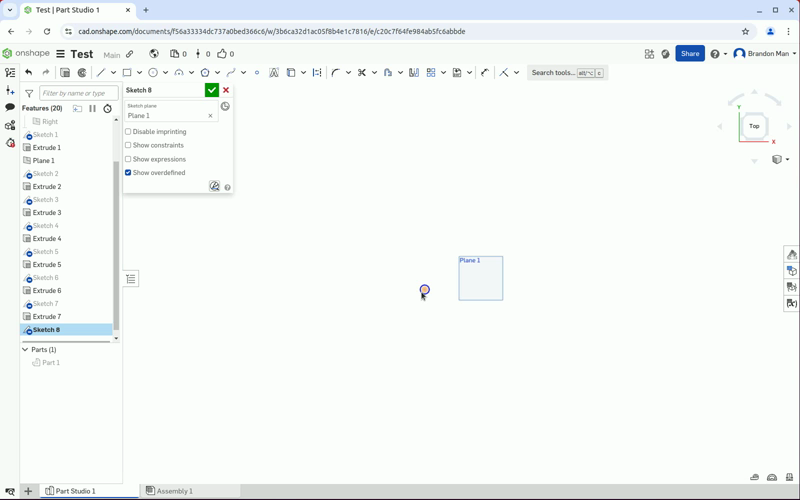
scroll(6)
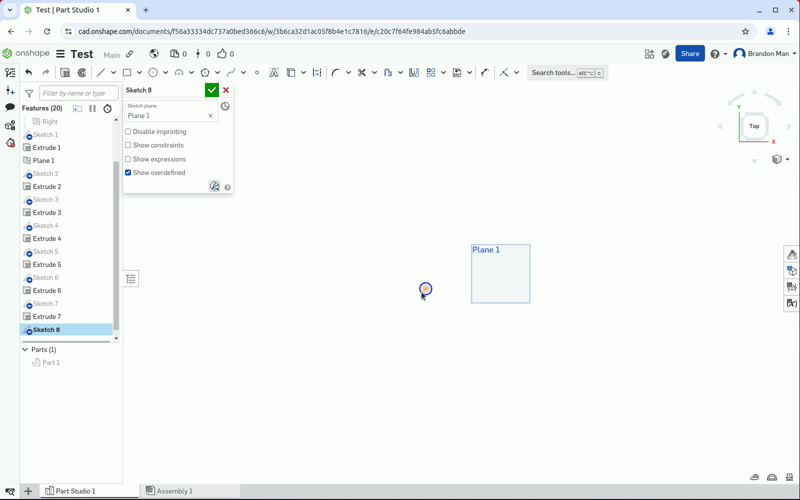
scroll(6)
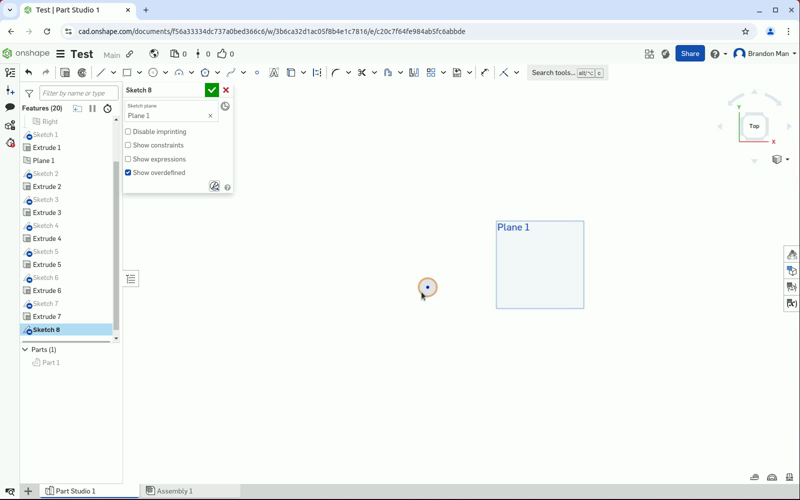
scroll(6)
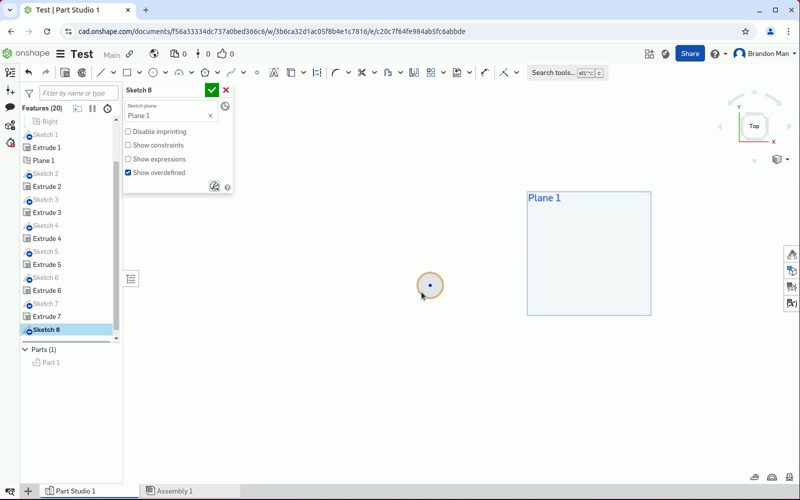
scroll(6)
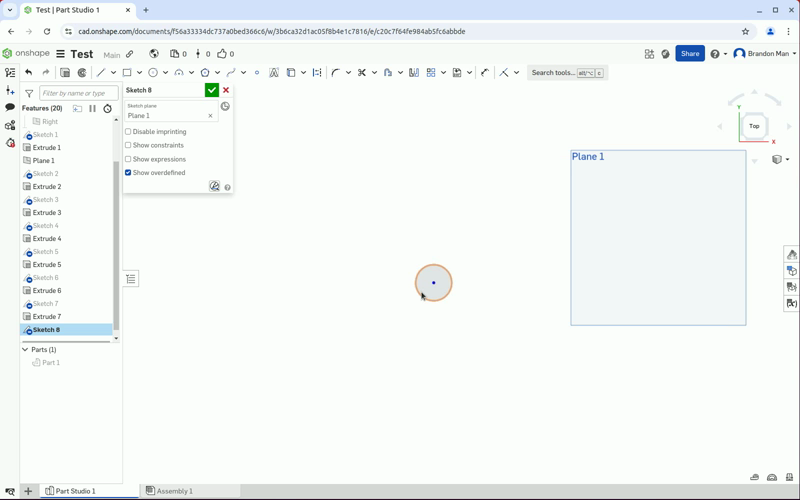
scroll(6)
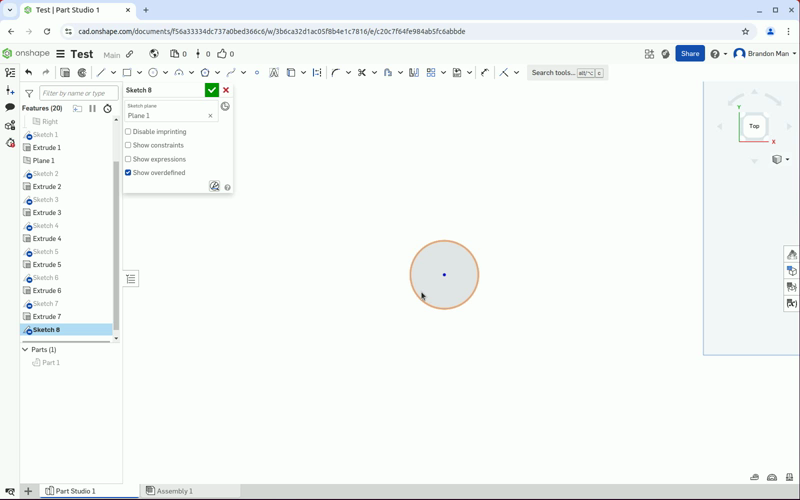
click(421, 291)
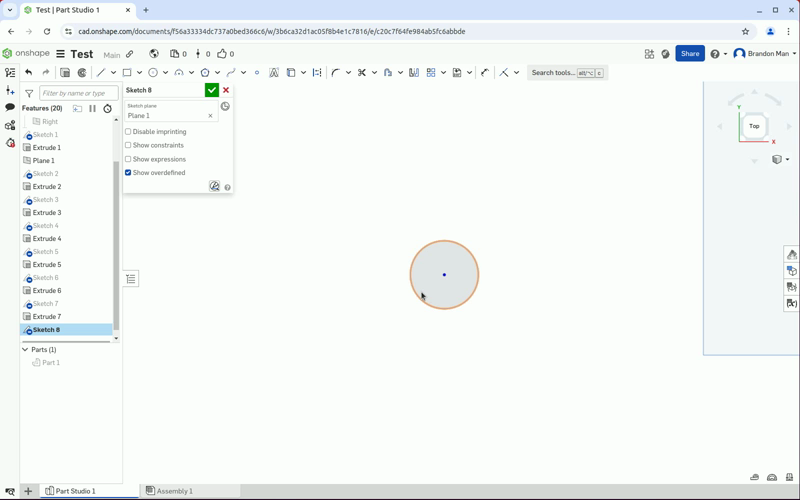
scroll(-6)
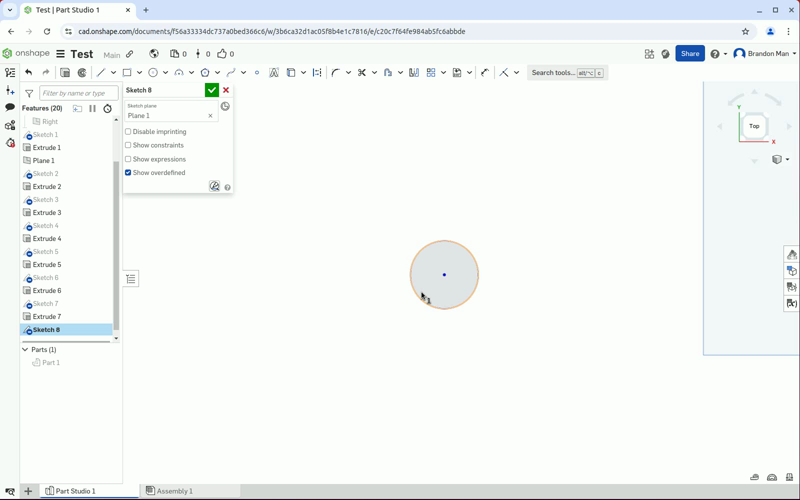
scroll(-6)
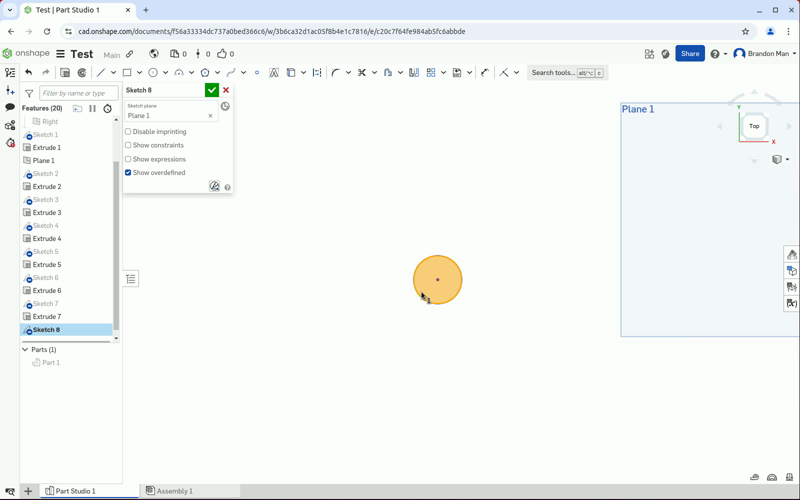
scroll(-6)
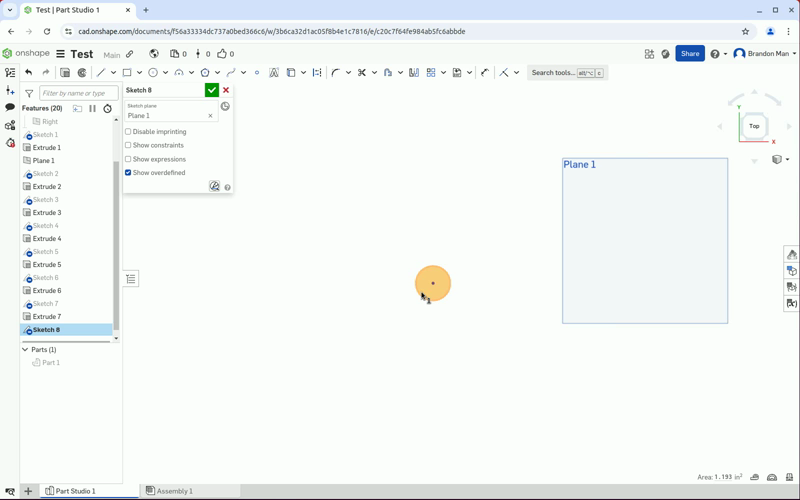
scroll(-6)
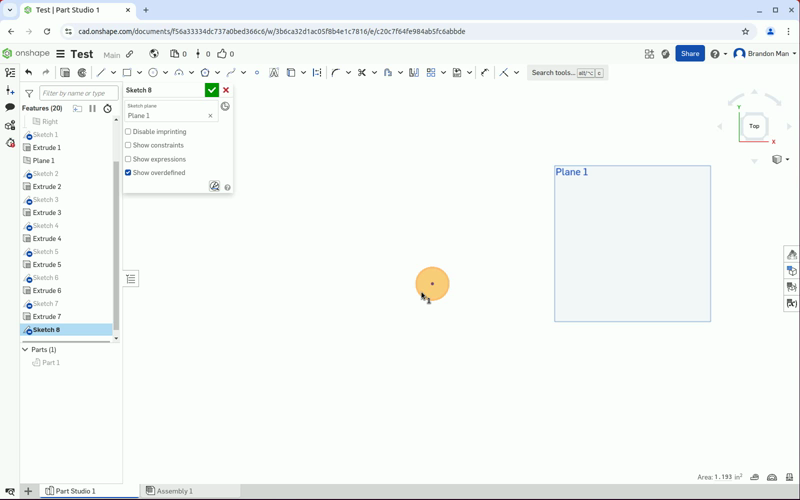
scroll(-6)
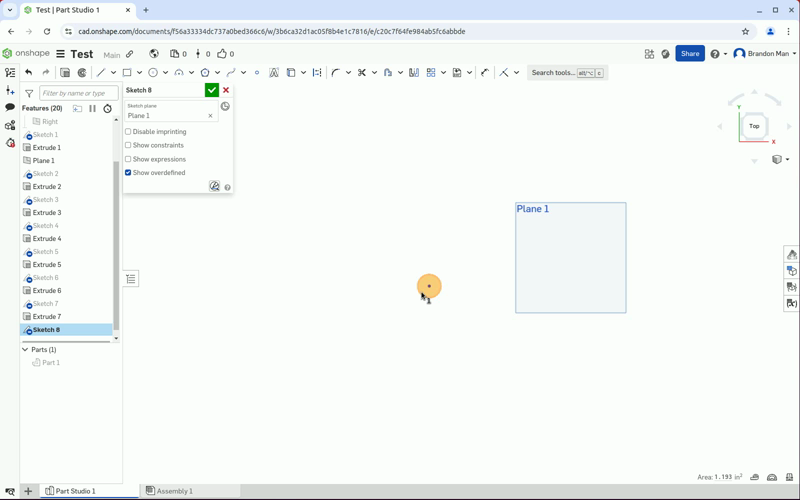
scroll(-6)
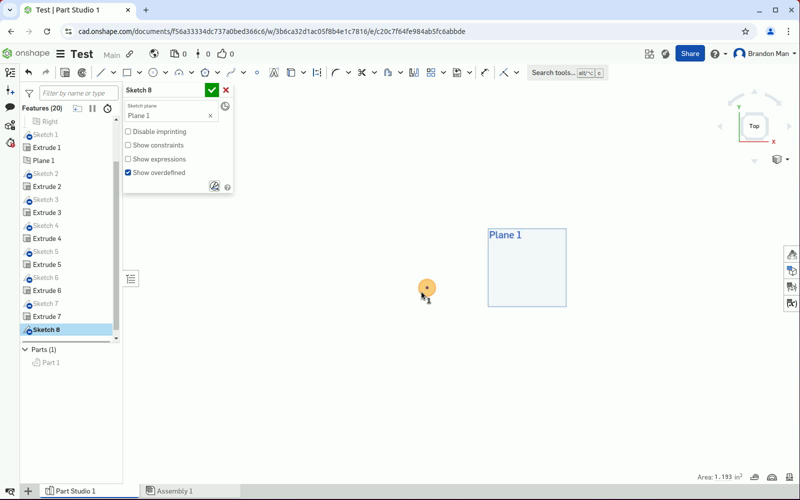
scroll(-6)
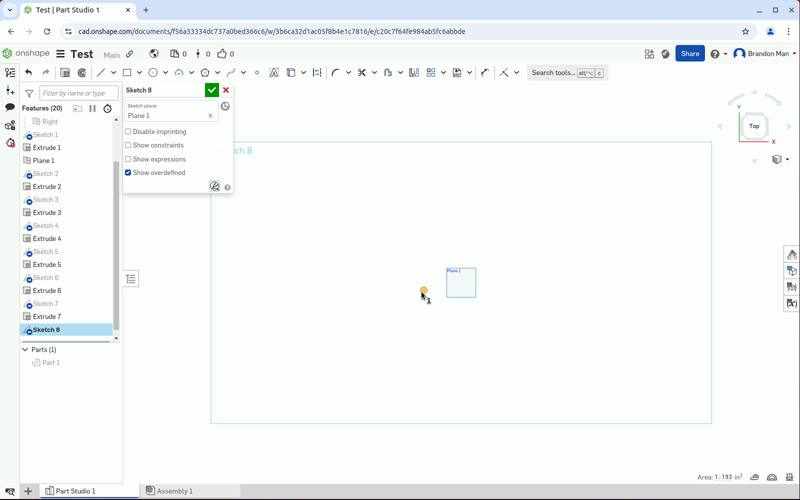
mouse_move(73, 352)
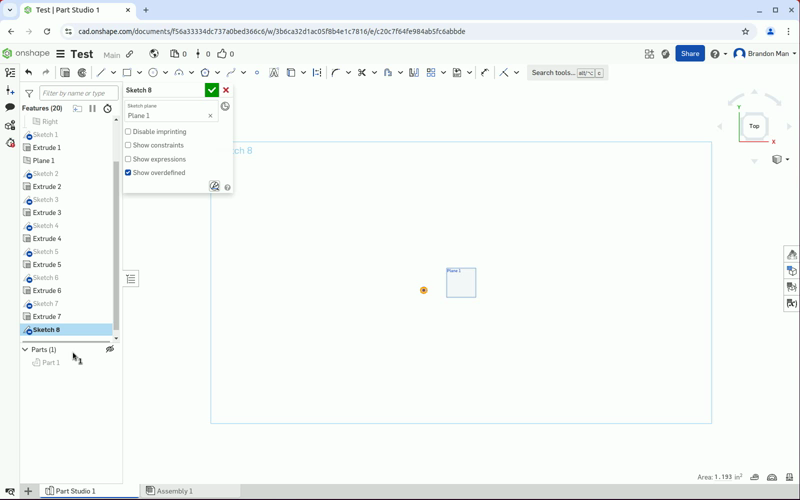
key(shift+y)
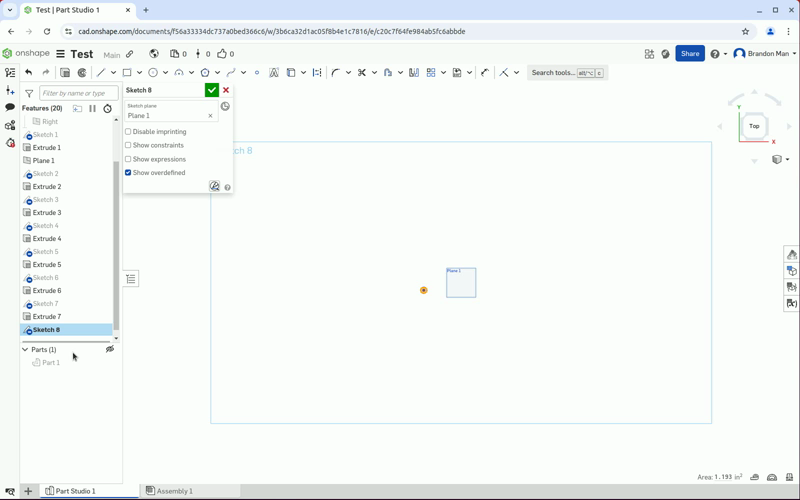
key(shift+e)
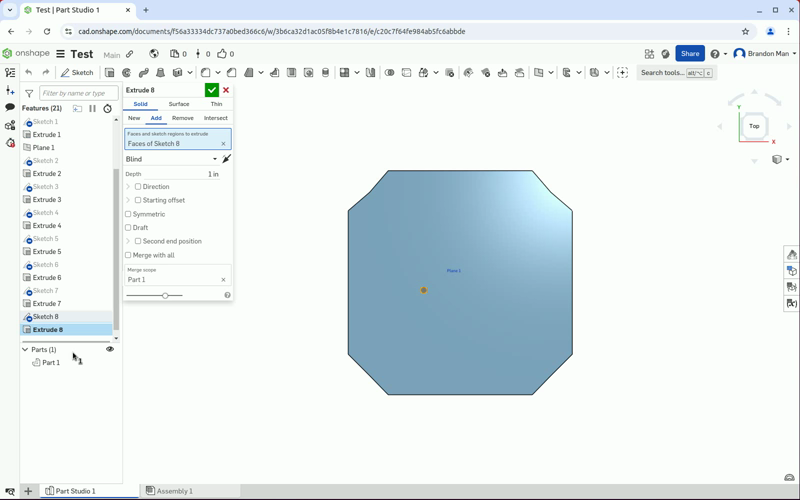
mouse_move(143, 106)
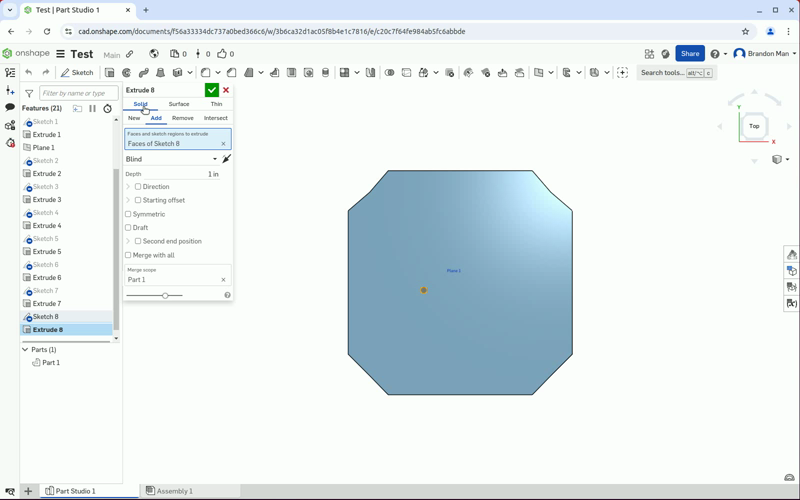
click(143, 106)
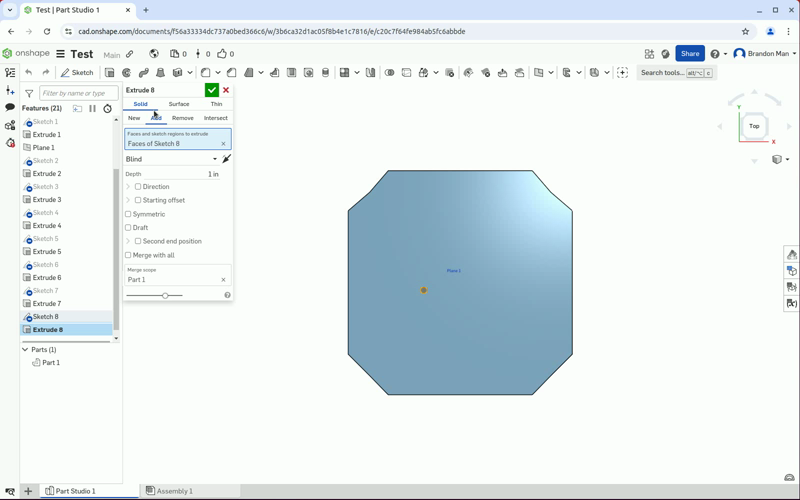
mouse_move(186, 120)
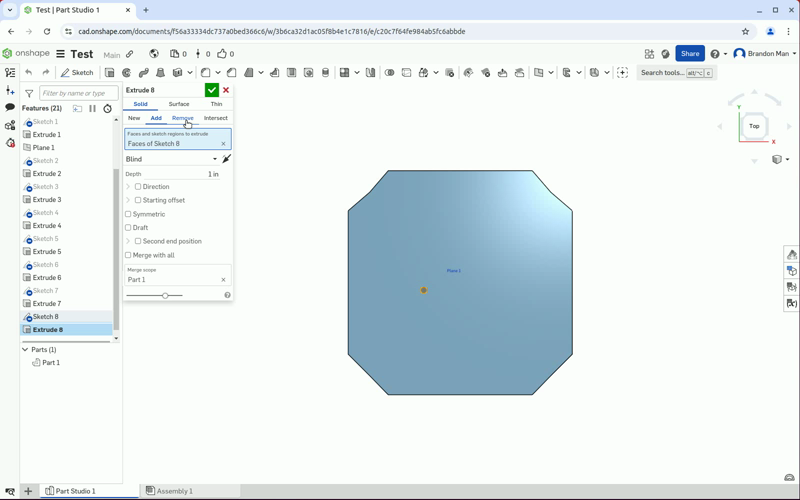
click(186, 120)
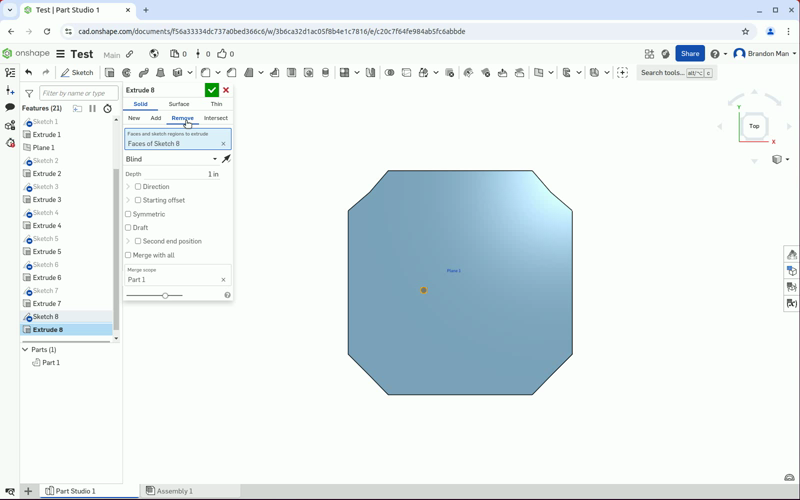
key(tab, 4)
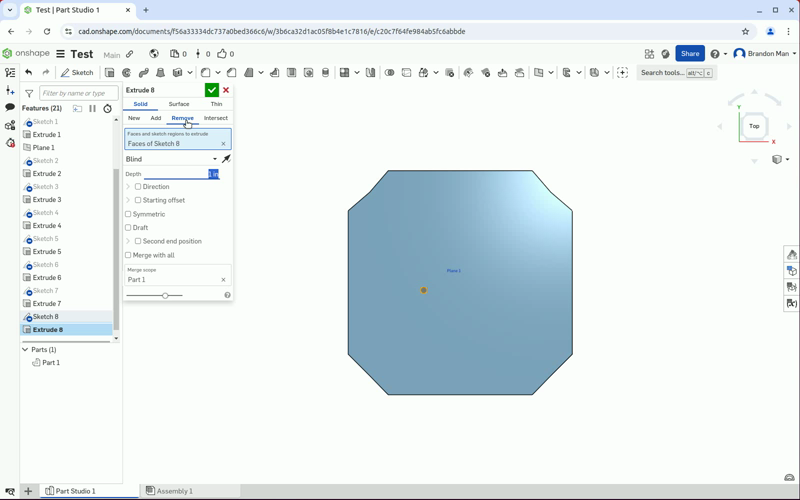
text(3.611)
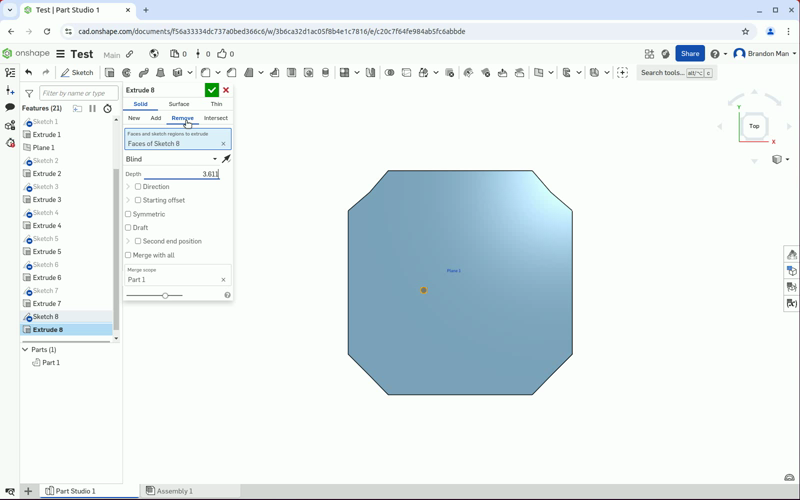
key(tab, 6)
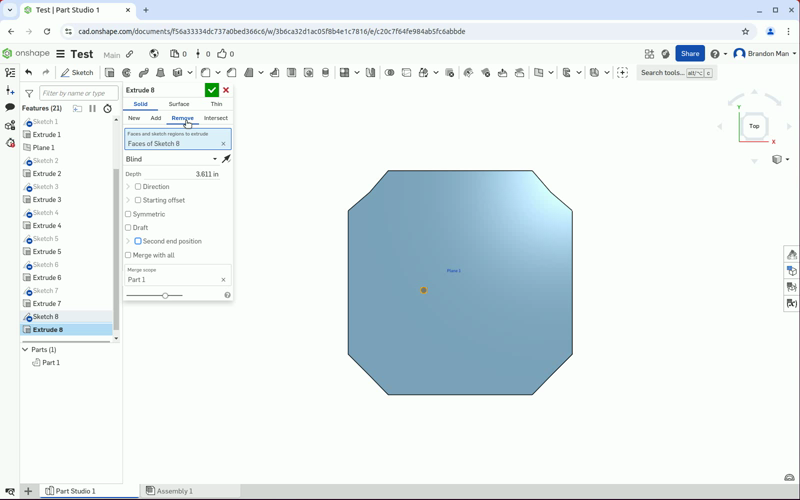
key(space)
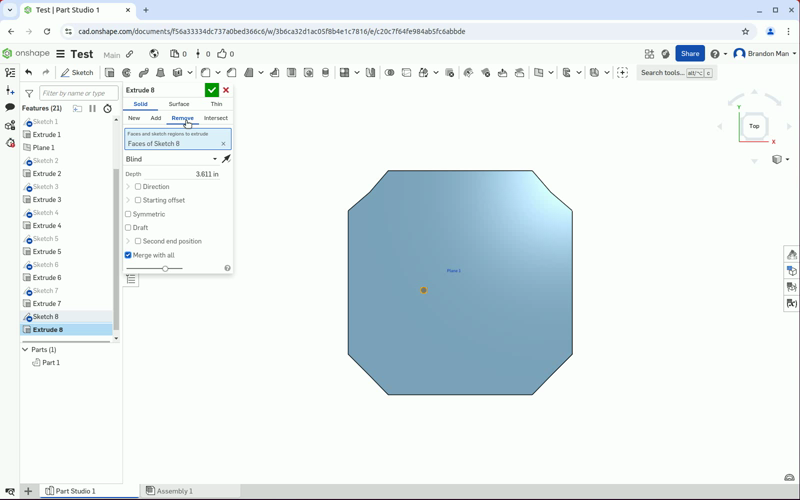
key(enter)
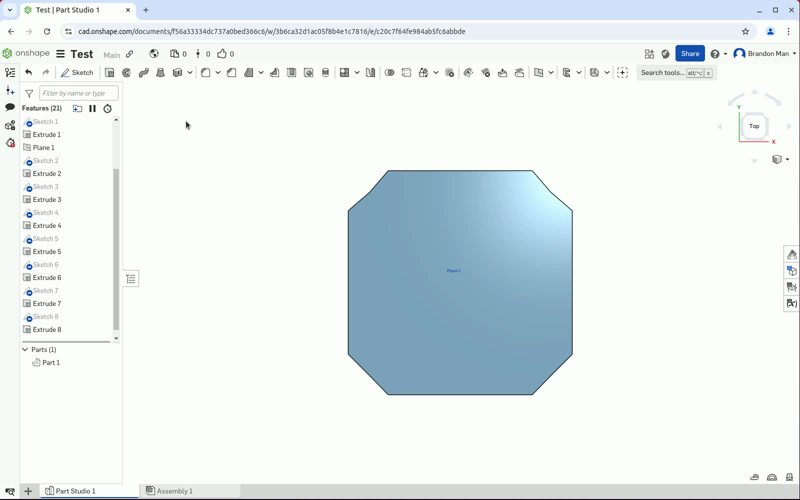
key(shift+h)
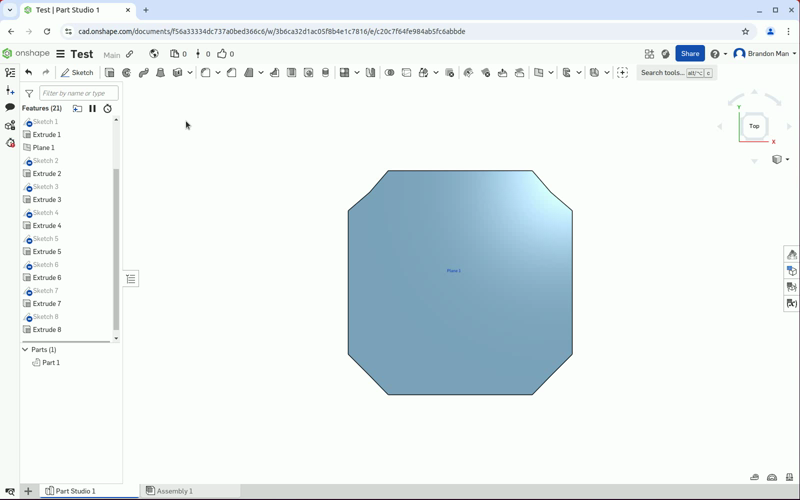
key(shift+h)
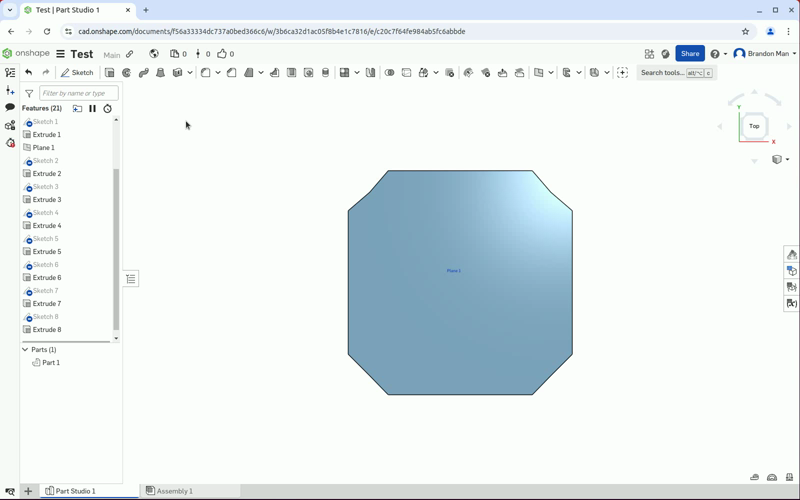
mouse_move(69, 124)
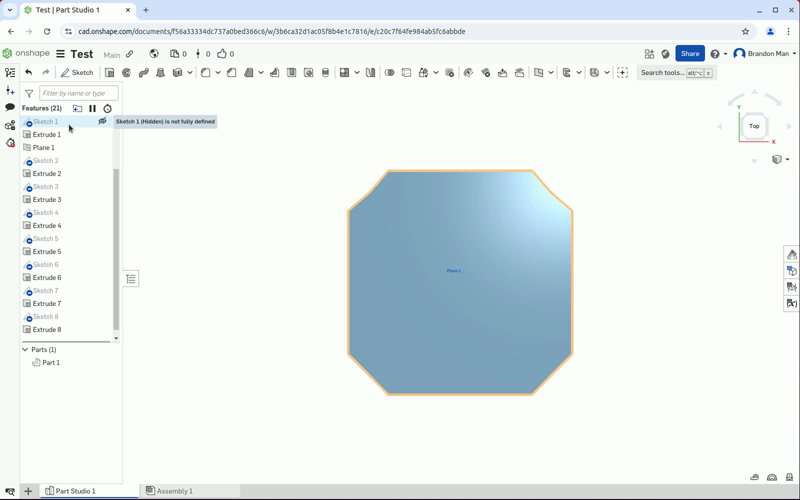
click(69, 124)
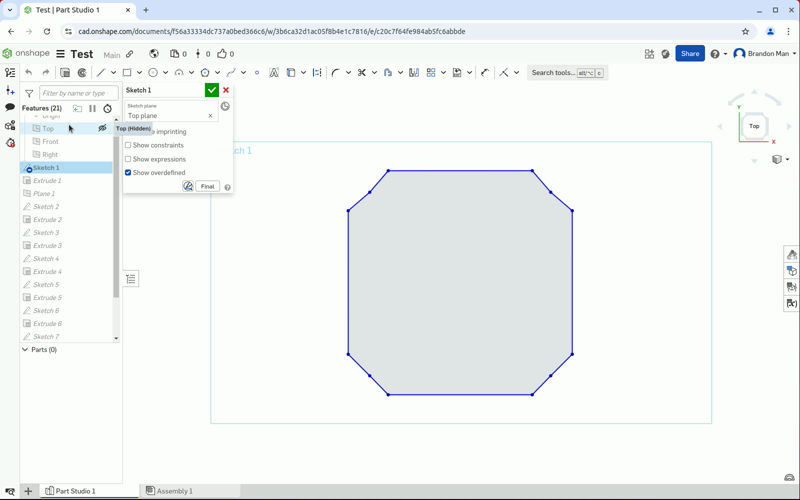
mouse_move(229, 92)
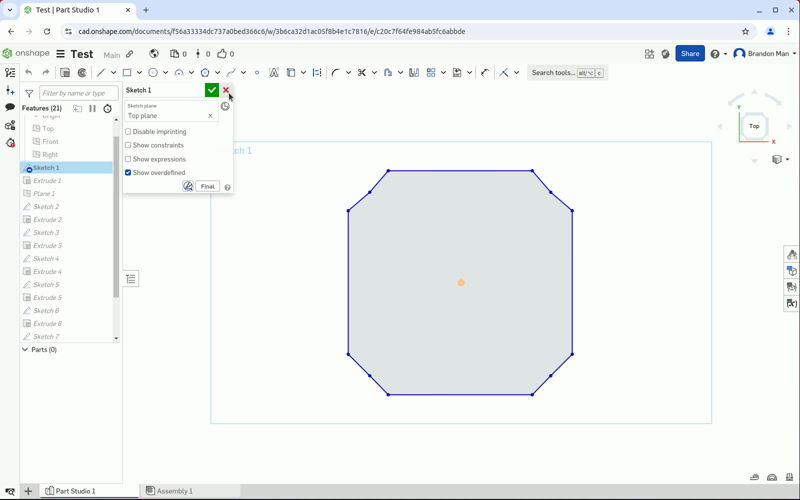
click(229, 92)
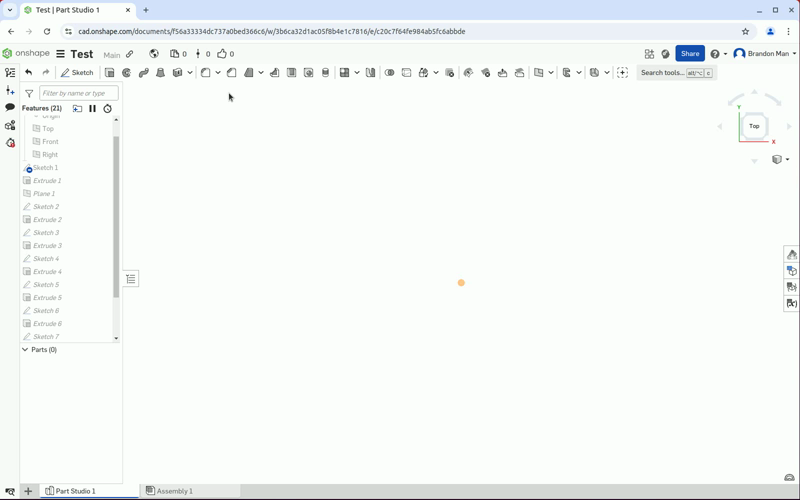
key(shift+s)
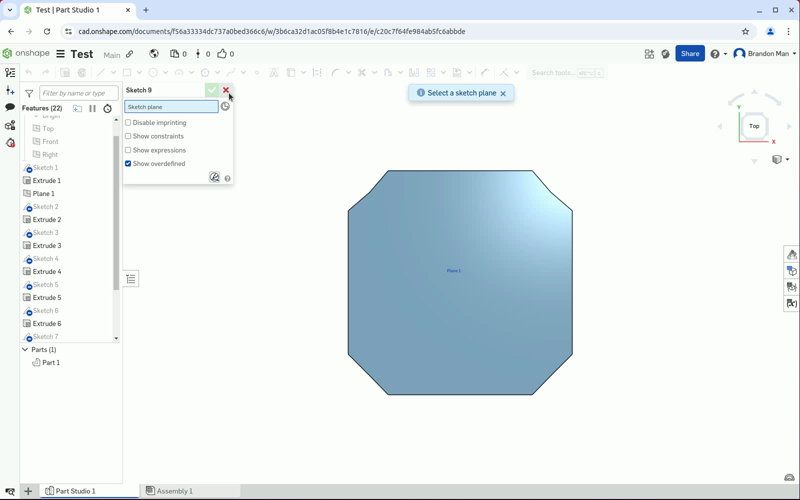
mouse_move(69, 137)
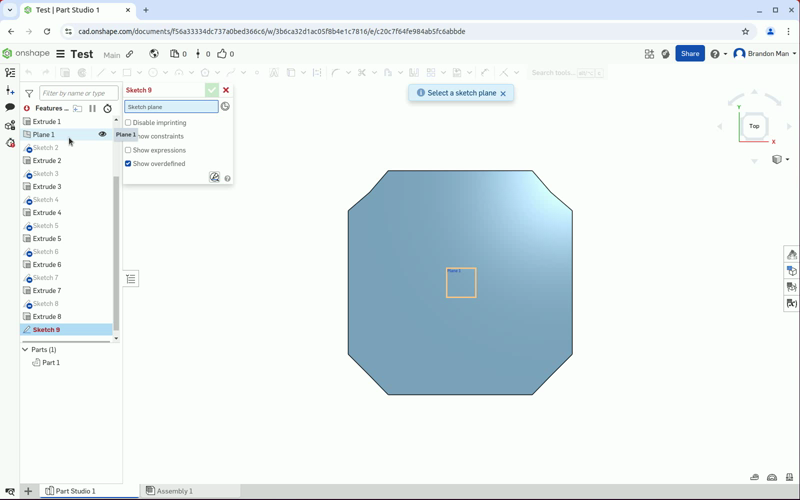
click(69, 137)
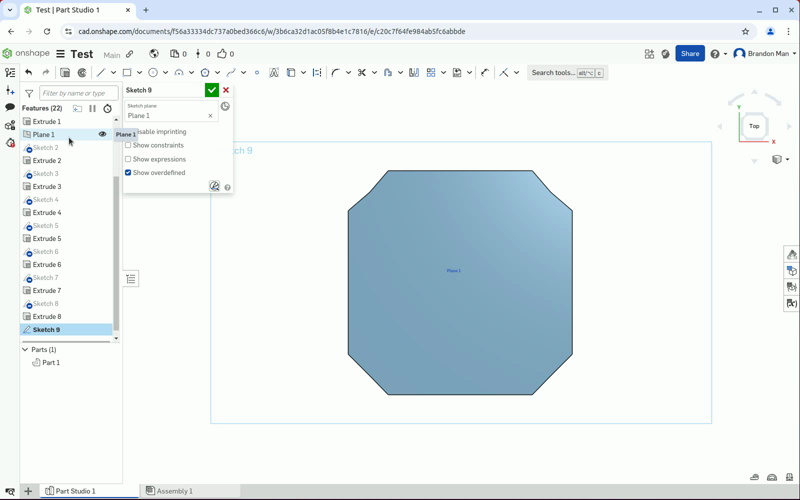
mouse_move(73, 352)
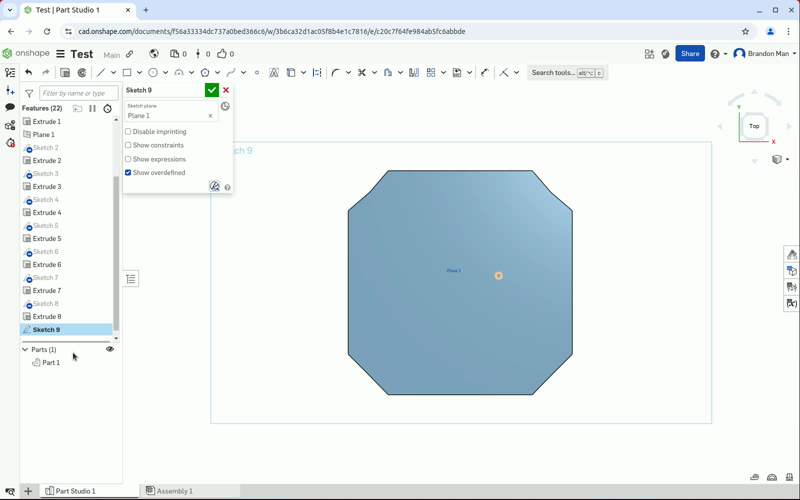
key(y)
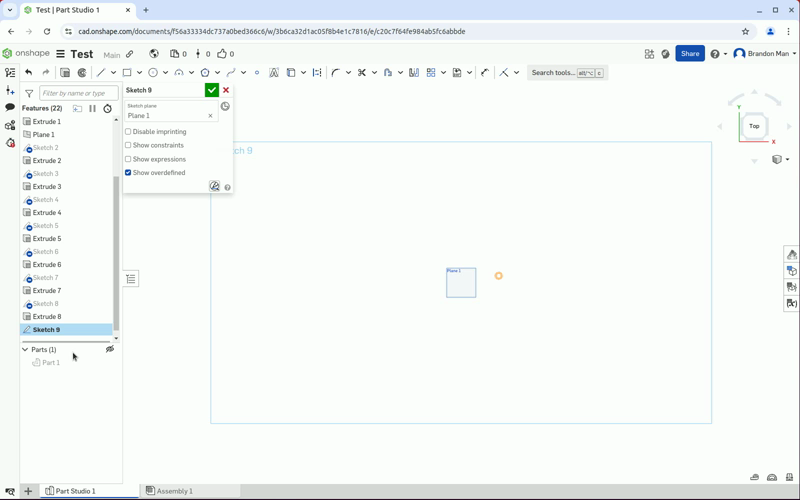
key(c)
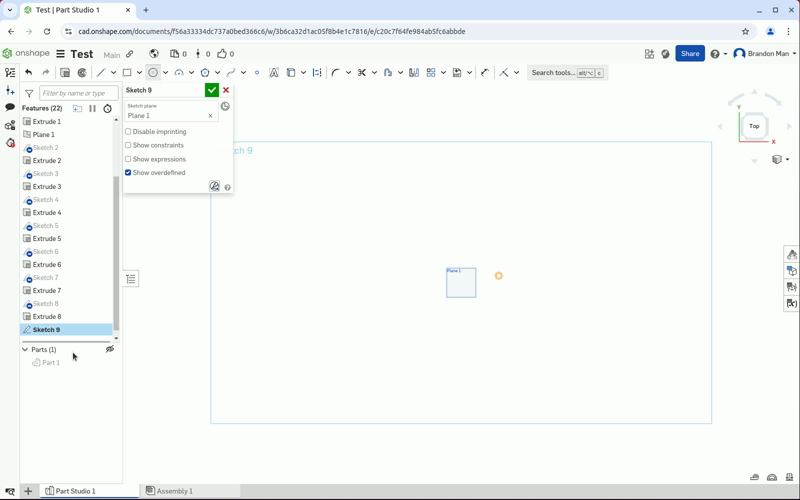
key_down(shift)
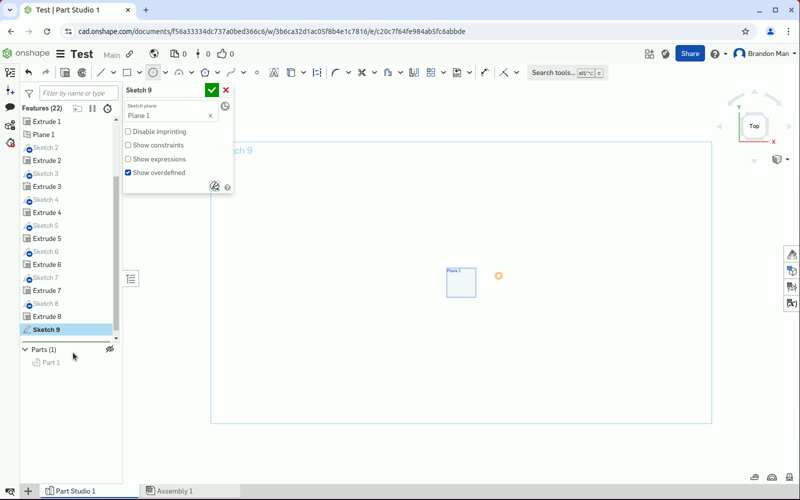
mouse_move(454, 320)
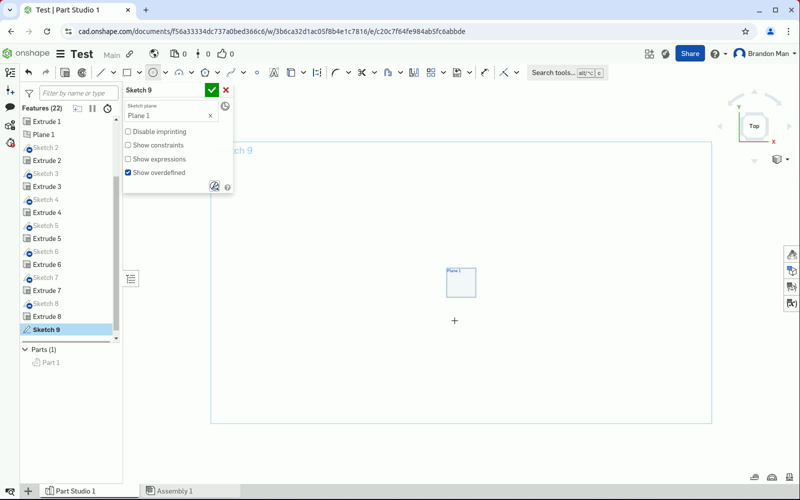
click(454, 320)
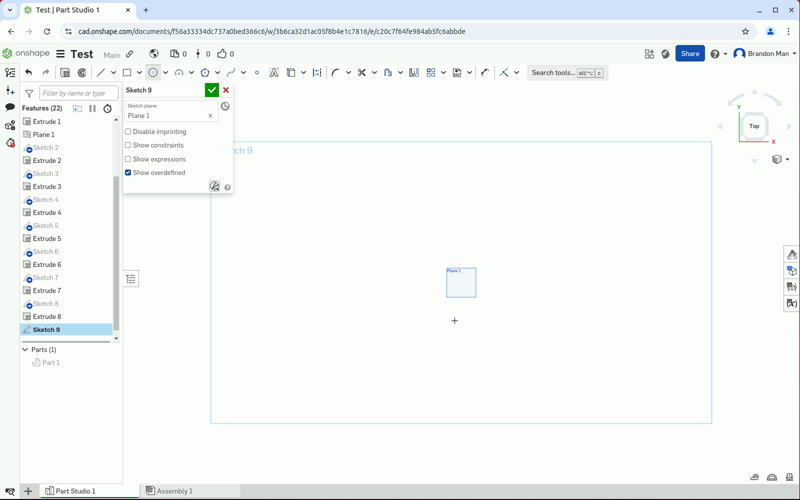
key_up(shift)
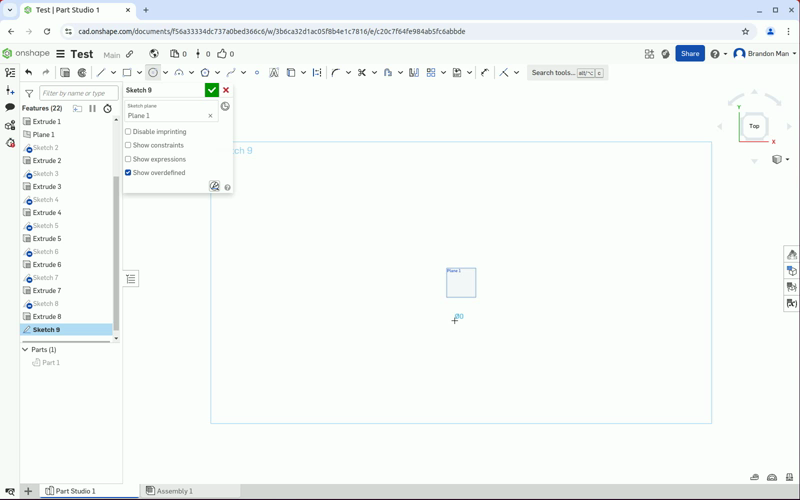
mouse_move(457, 320)
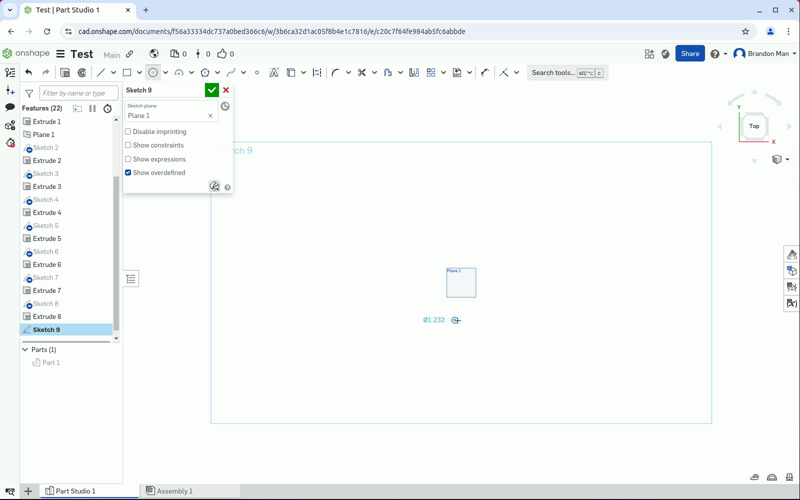
click(457, 320)
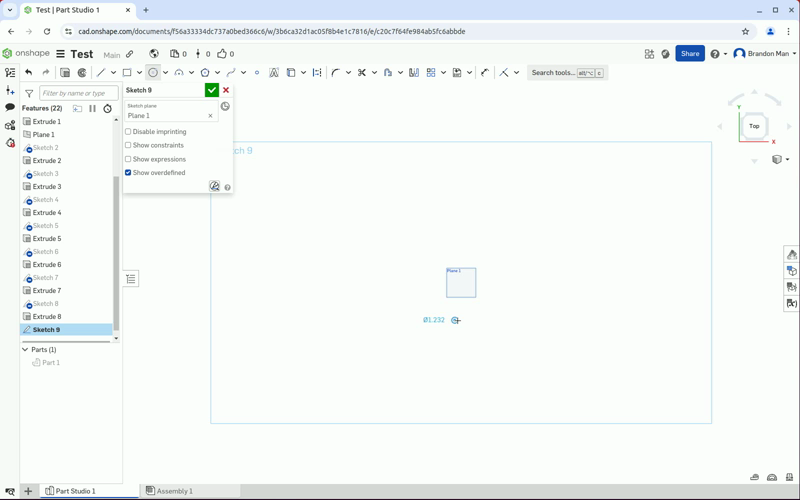
key(esc)
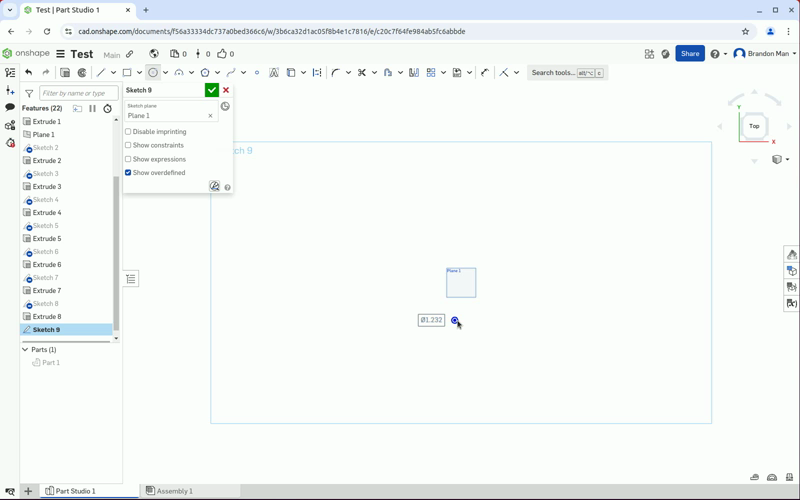
mouse_move(452, 318)
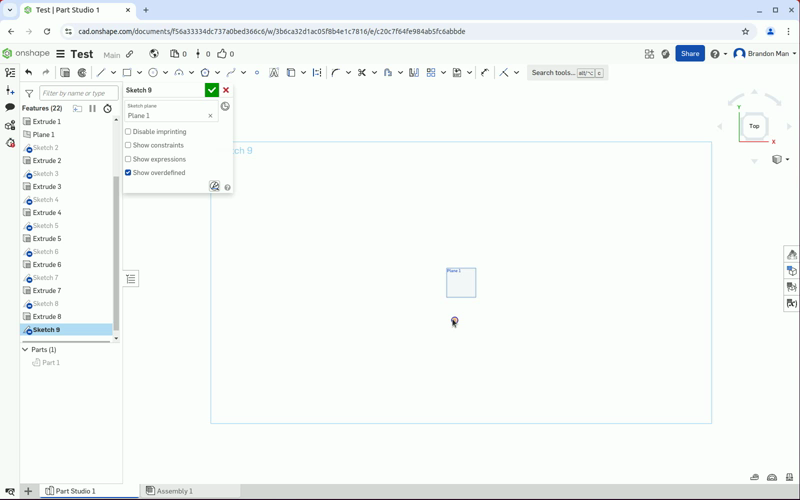
scroll(6)
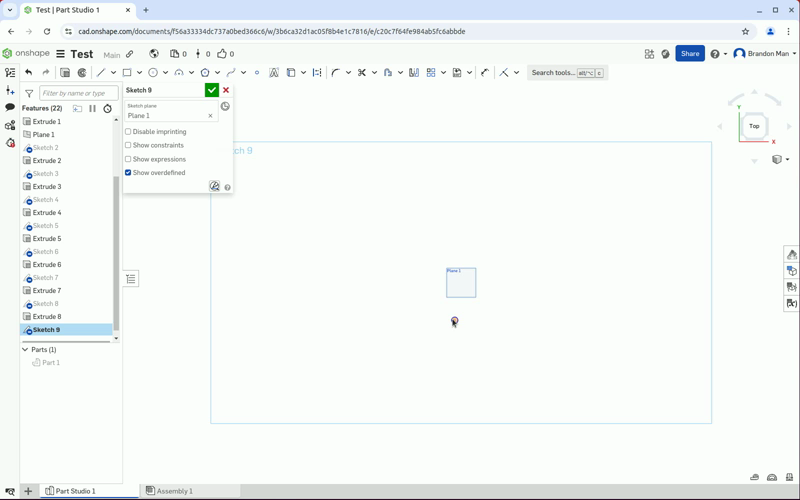
scroll(6)
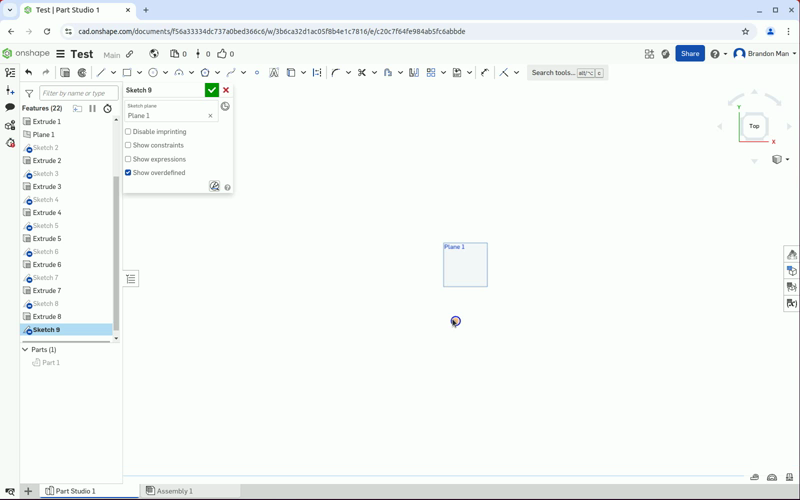
scroll(6)
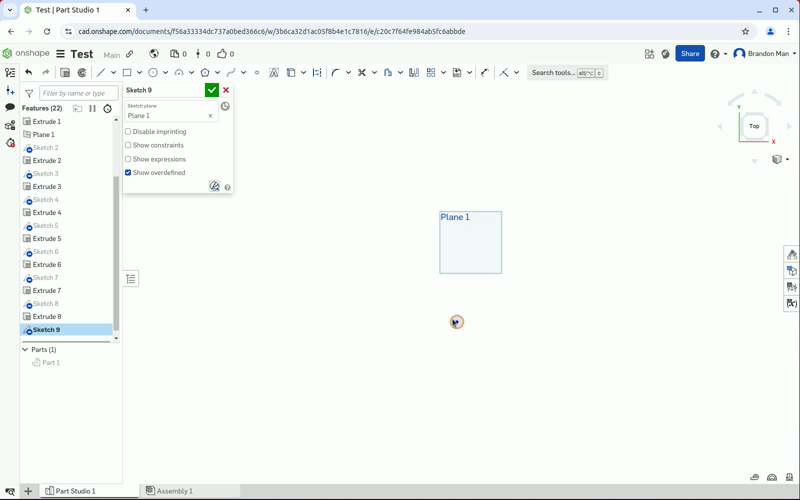
scroll(6)
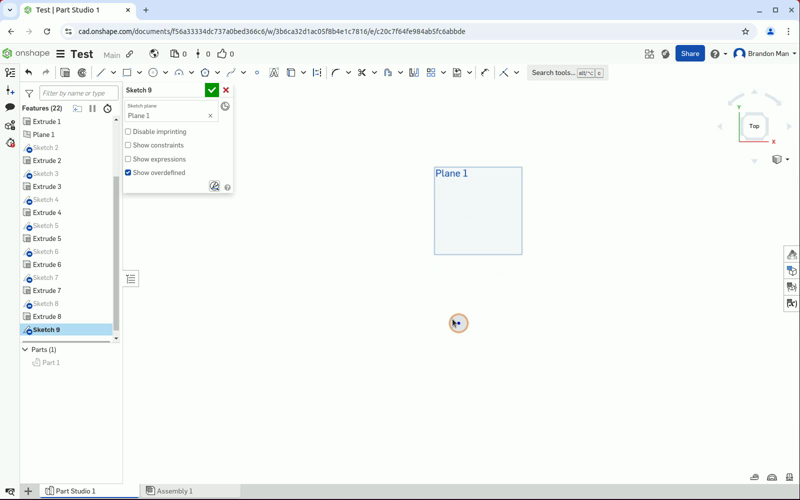
scroll(6)
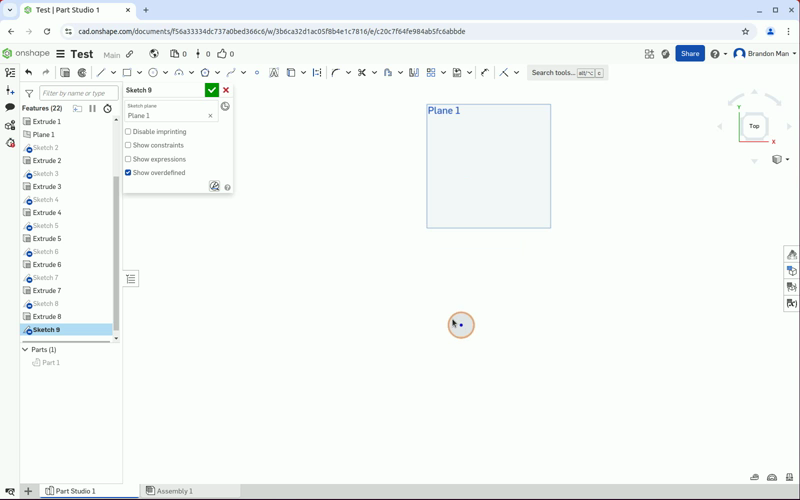
scroll(6)
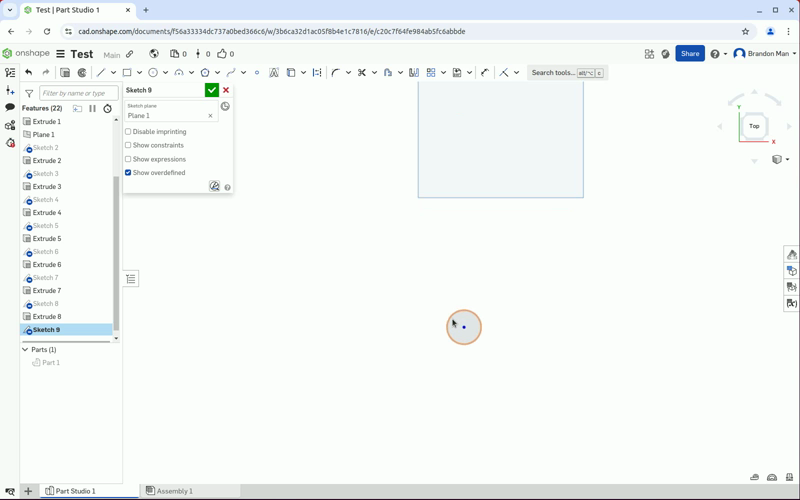
scroll(6)
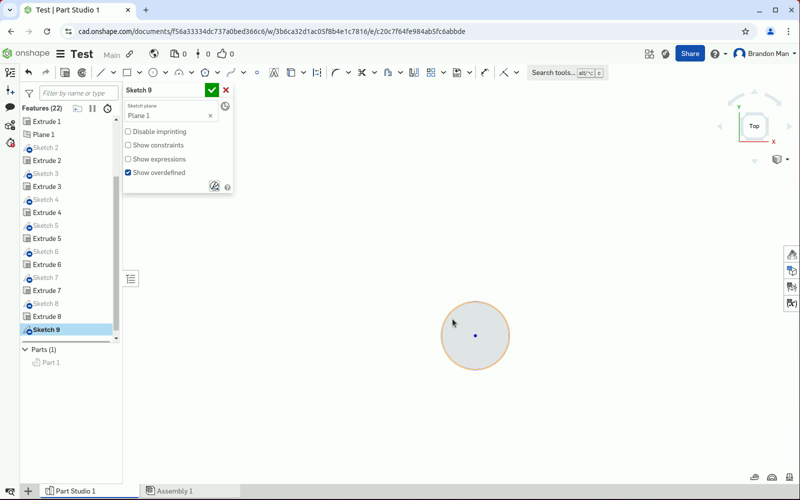
click(452, 318)
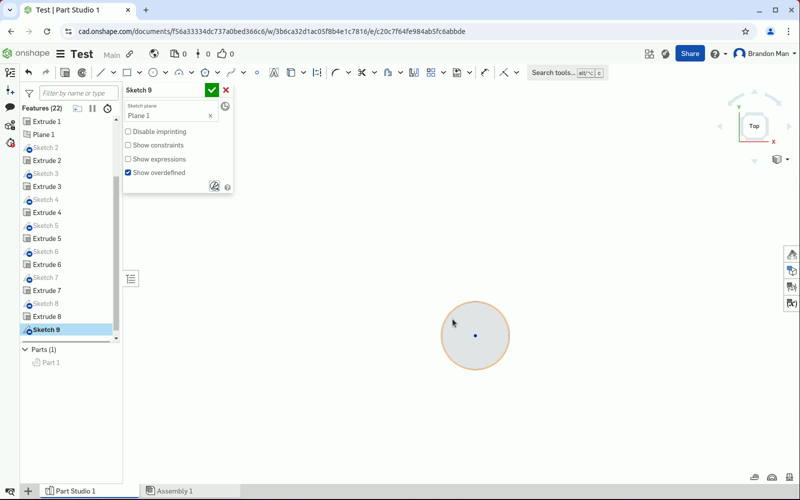
scroll(-6)
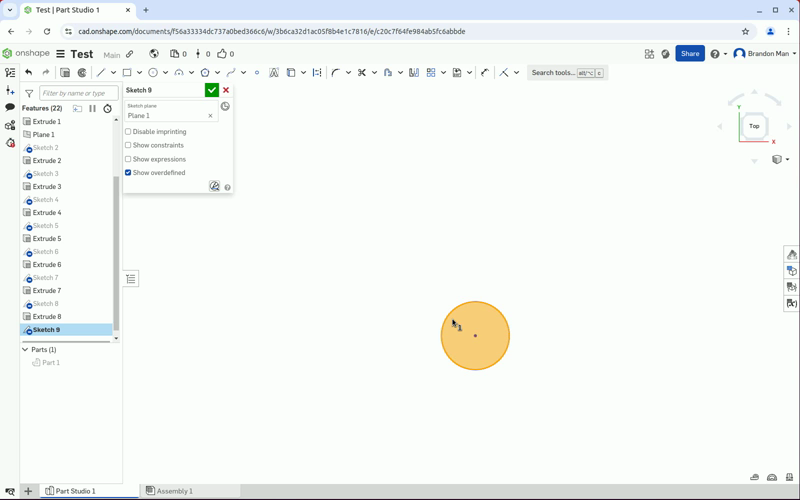
scroll(-6)
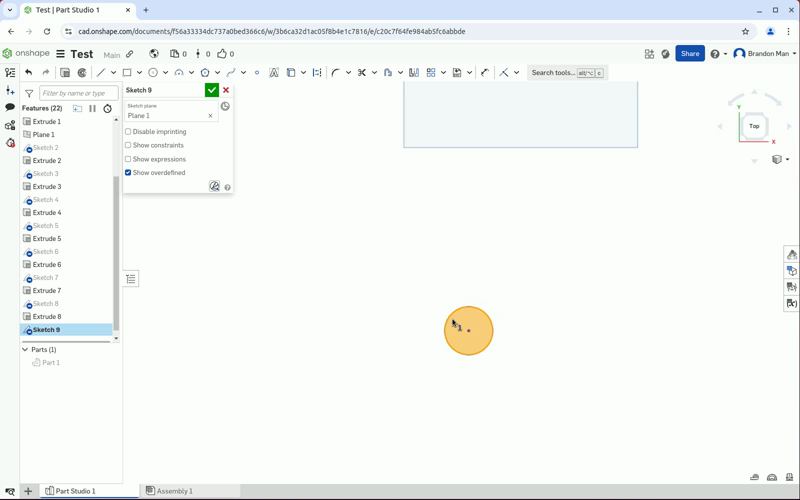
scroll(-6)
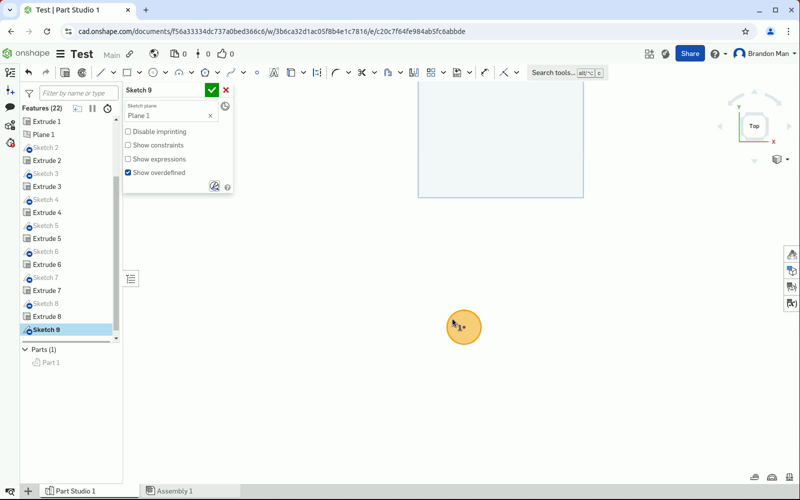
scroll(-6)
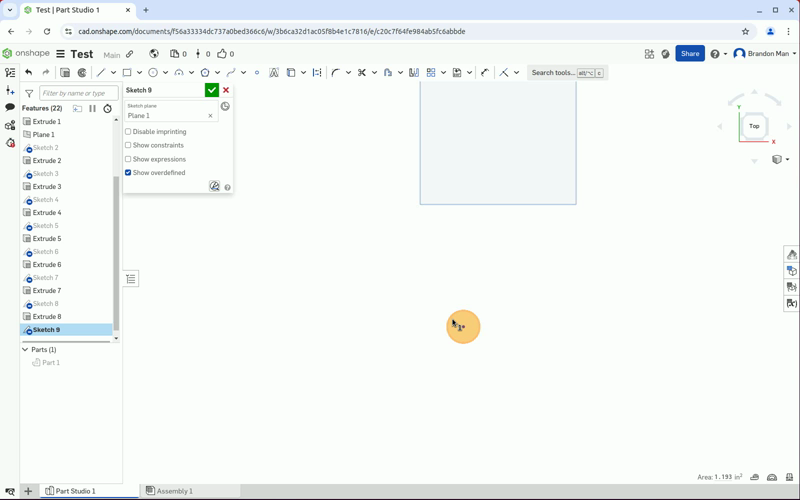
scroll(-6)
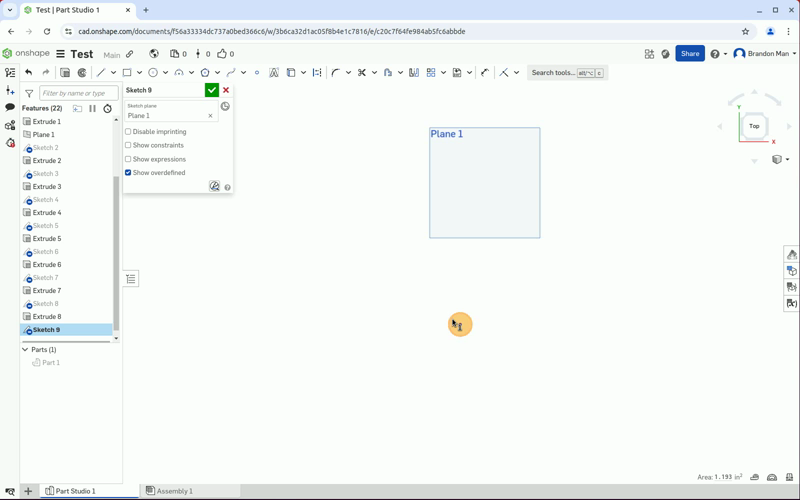
scroll(-6)
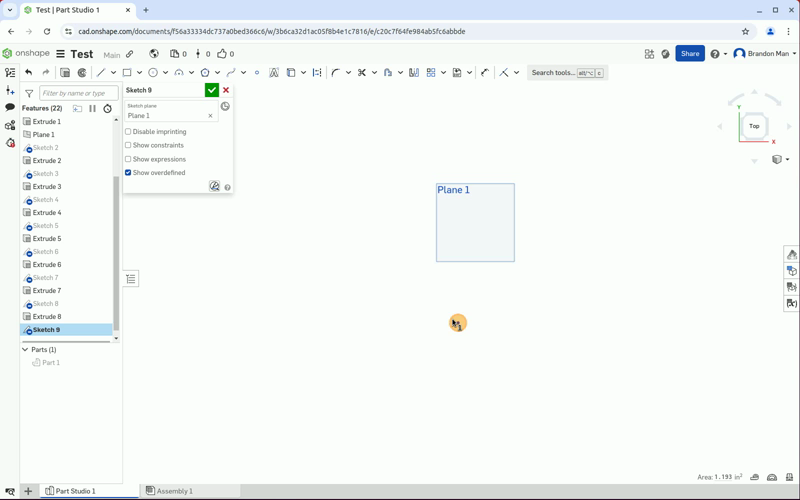
scroll(-6)
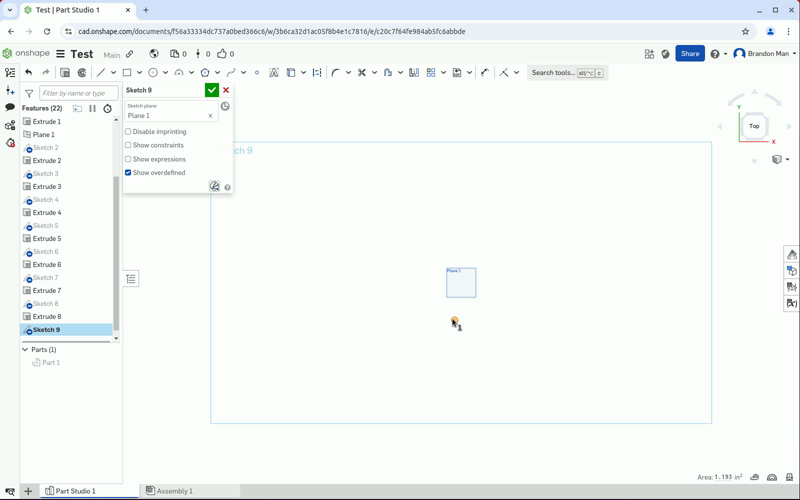
mouse_move(73, 352)
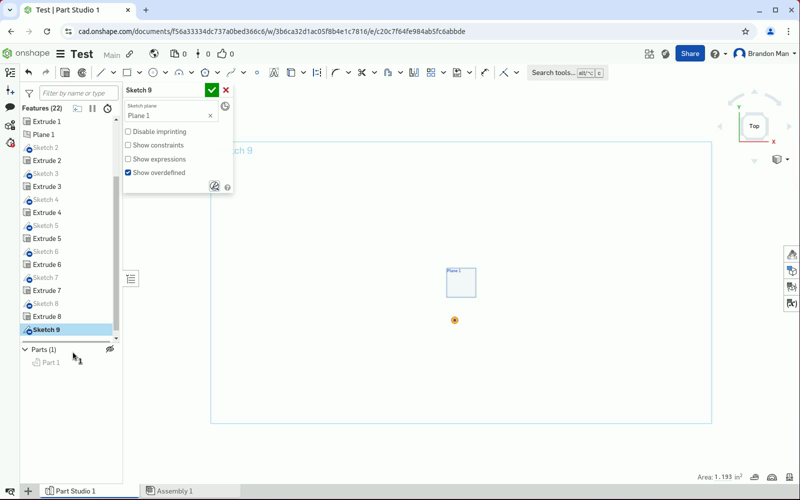
key(shift+y)
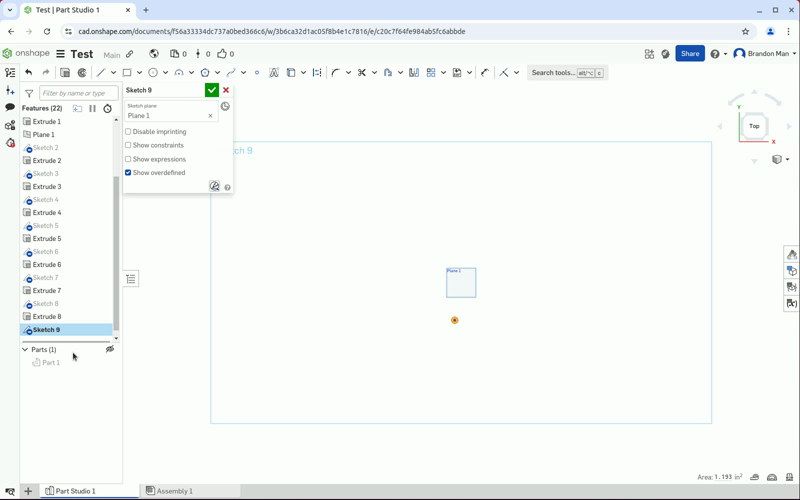
key(shift+e)
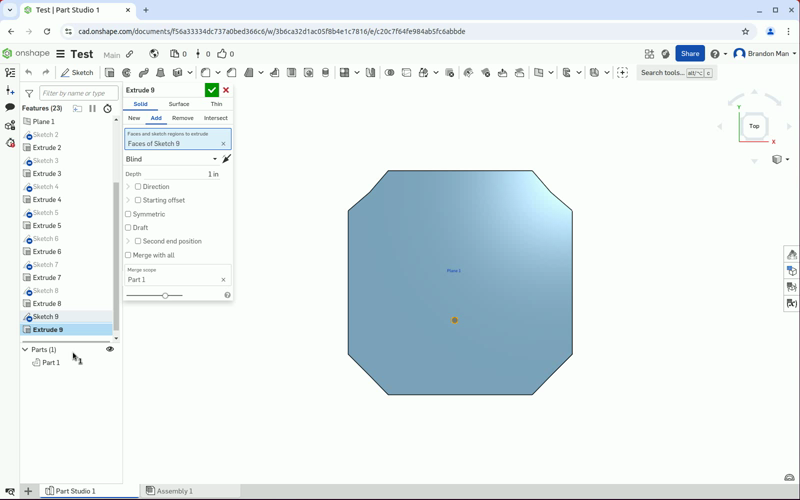
mouse_move(143, 106)
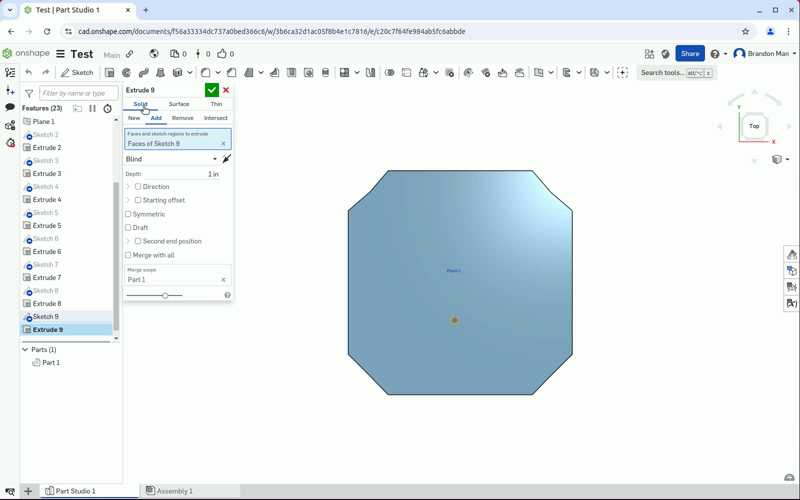
click(143, 106)
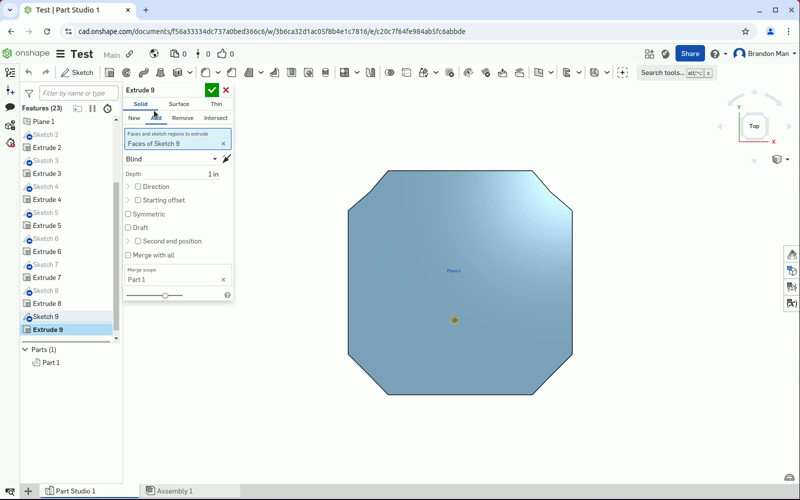
mouse_move(186, 120)
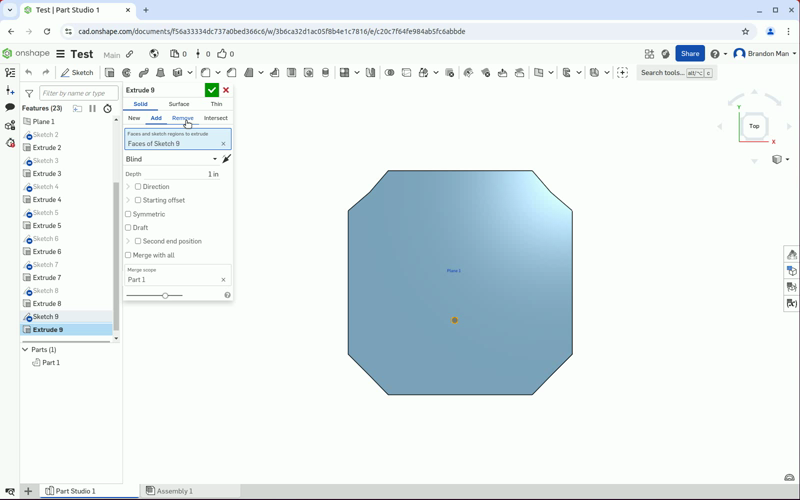
click(186, 120)
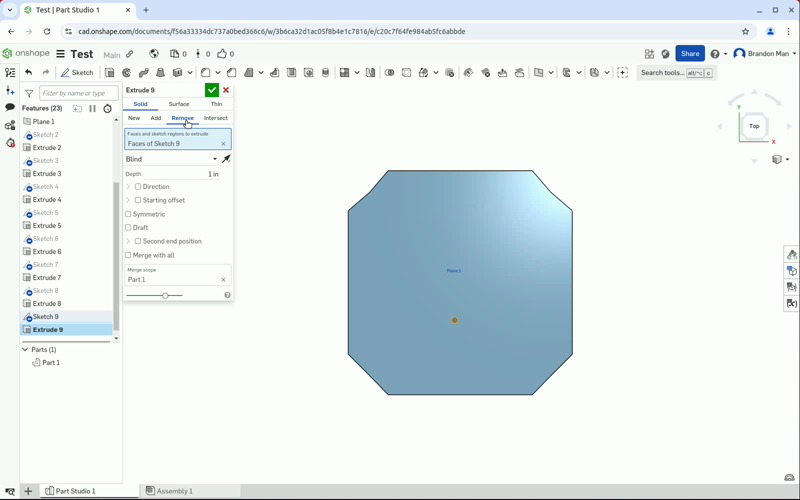
key(tab, 4)
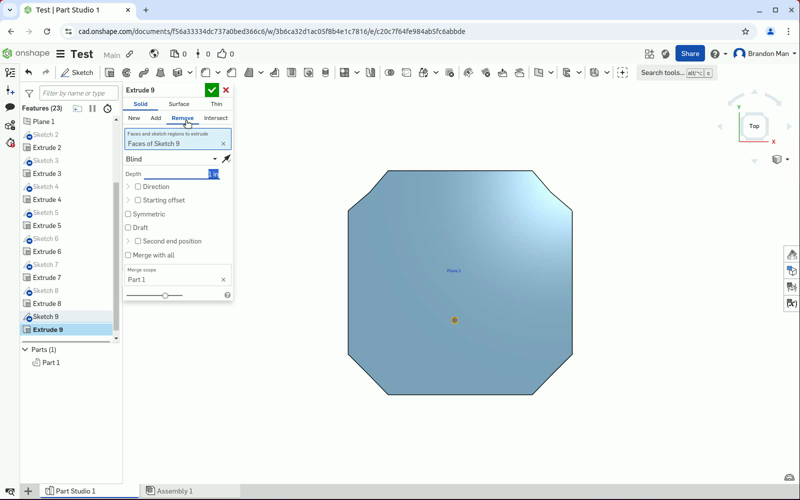
text(3.611)
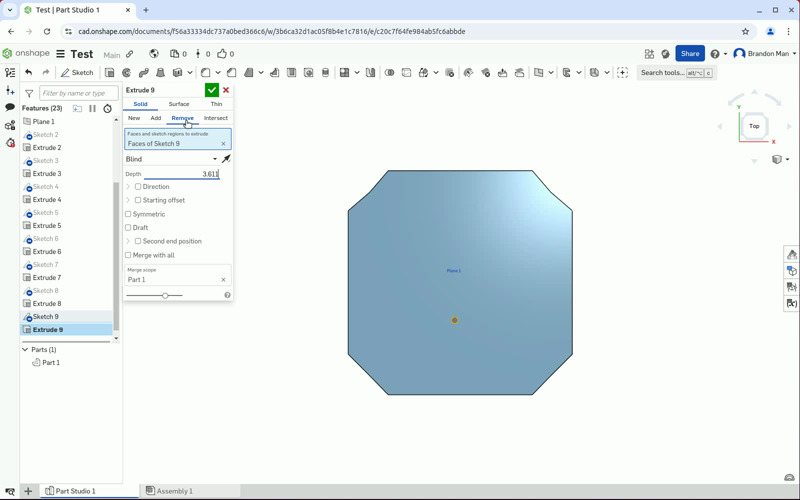
key(tab, 6)
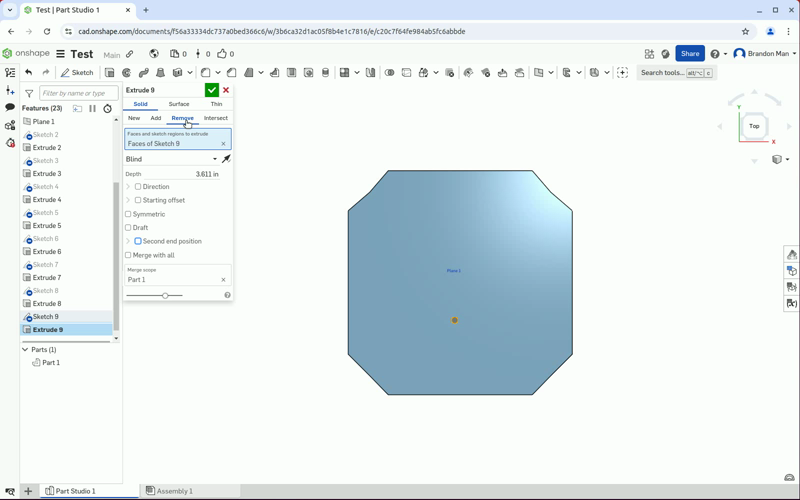
key(space)
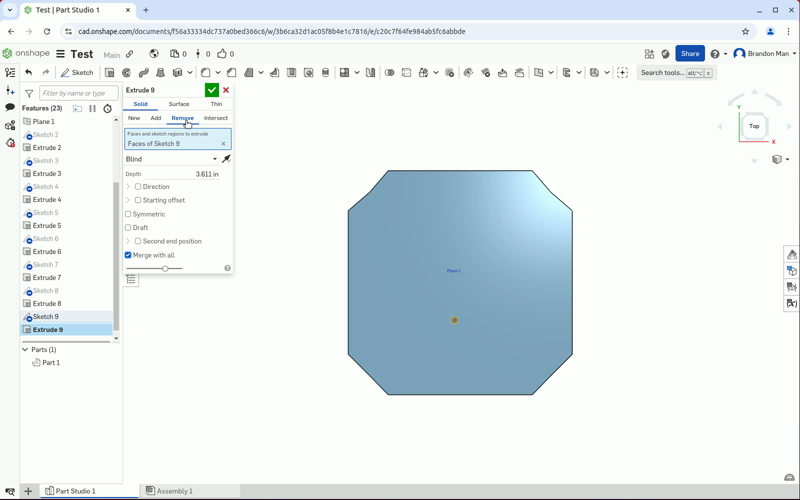
key(enter)
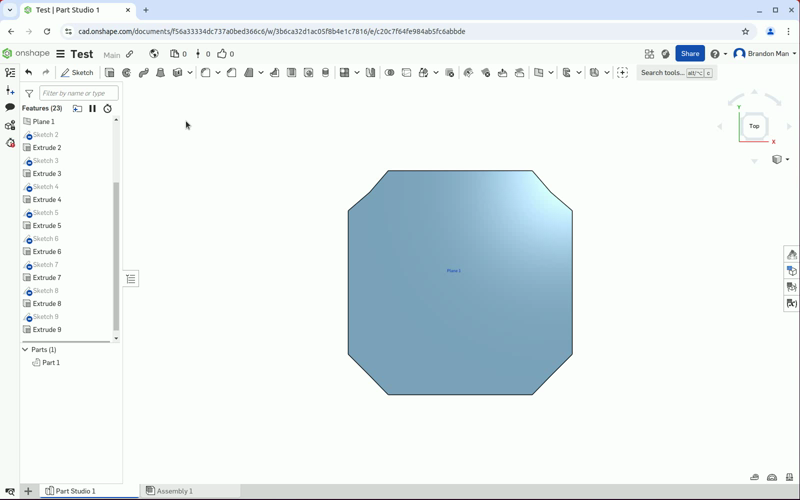
key(shift+h)
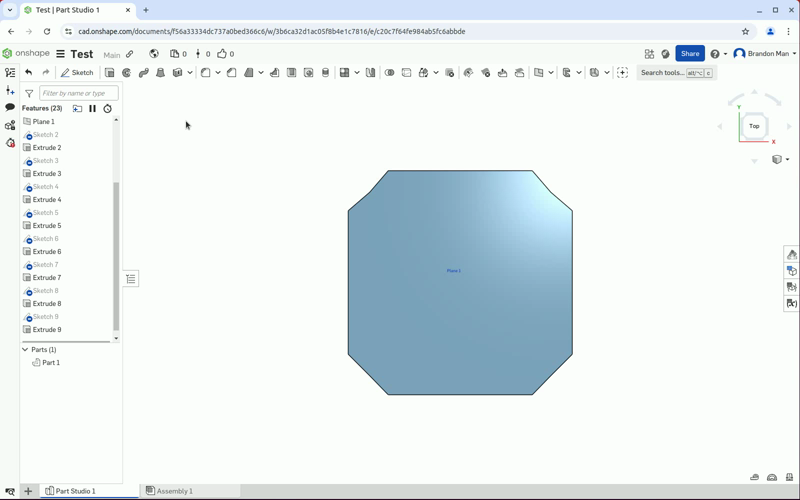
key(shift+h)
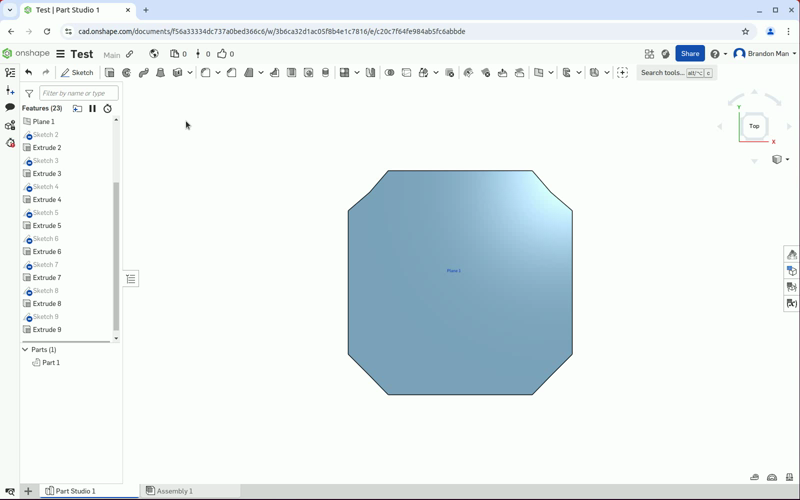
key(shift+7)
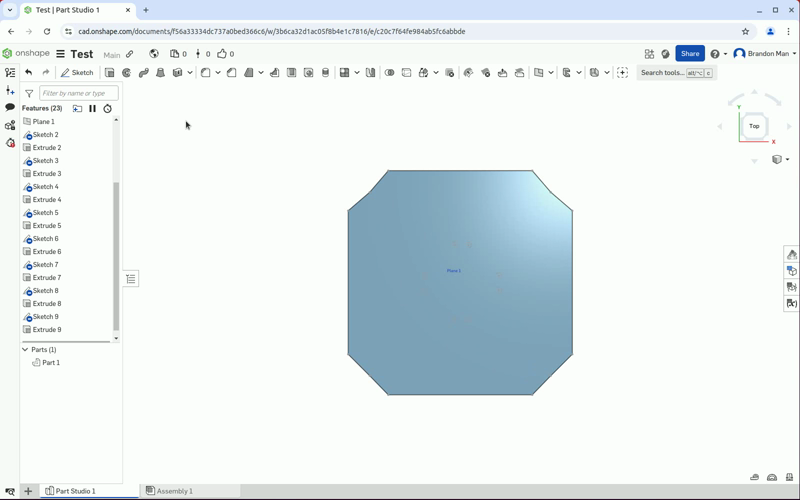
key(up, 3)
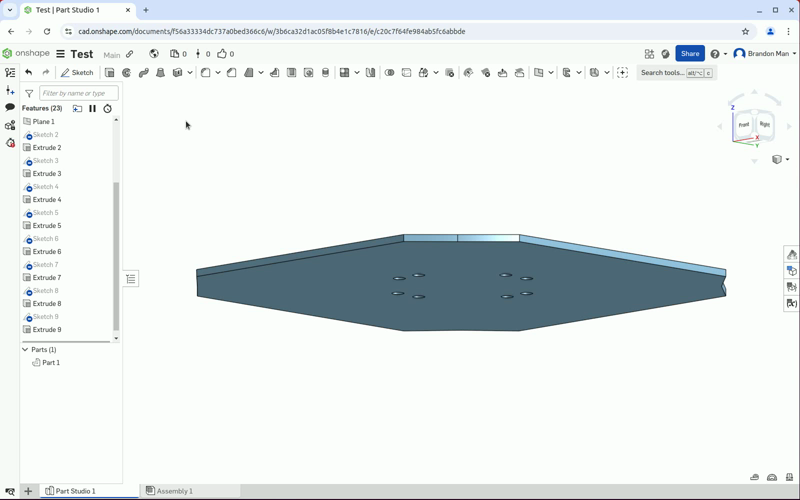
key(left, 3)
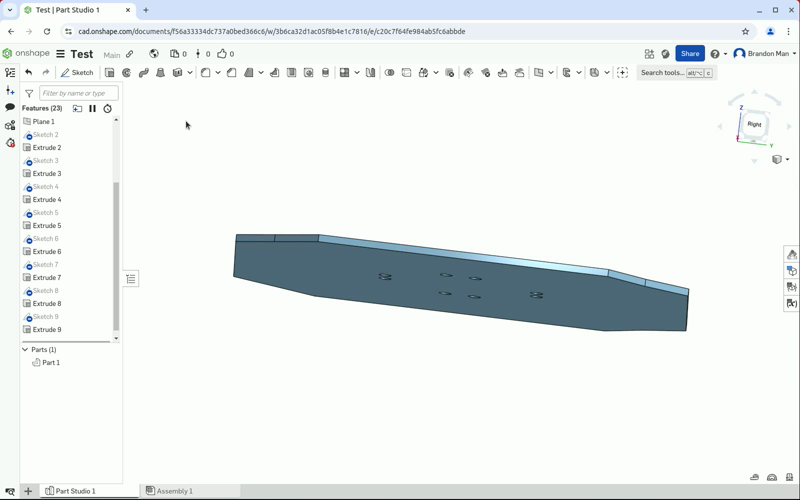
key(right, 3)
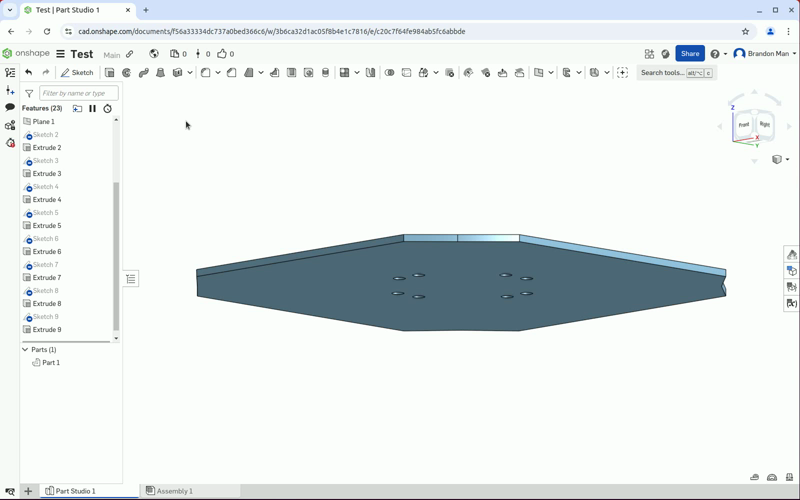
key(down, 3)
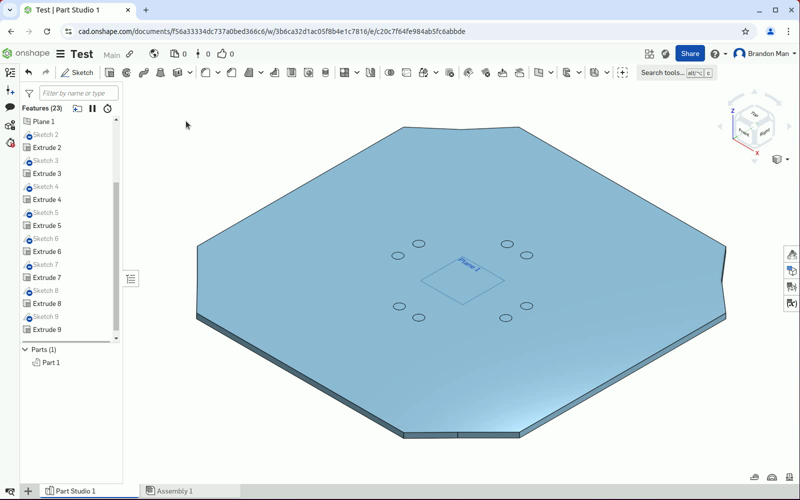
mouse_move(69, 98)
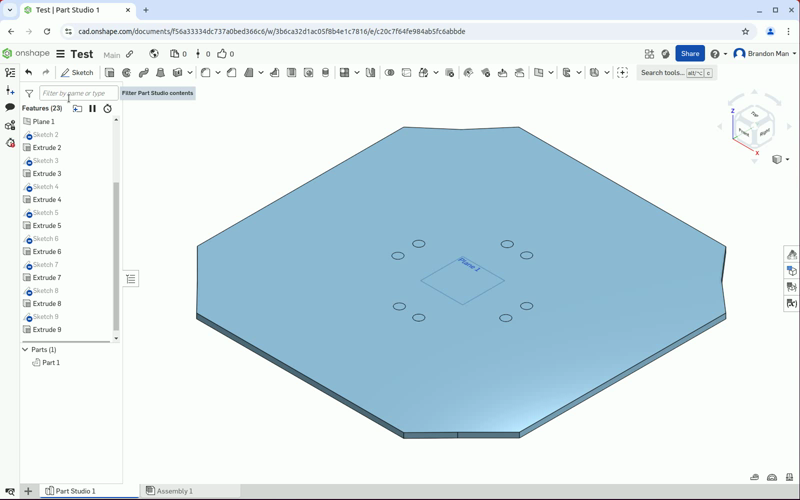
click(69, 98)